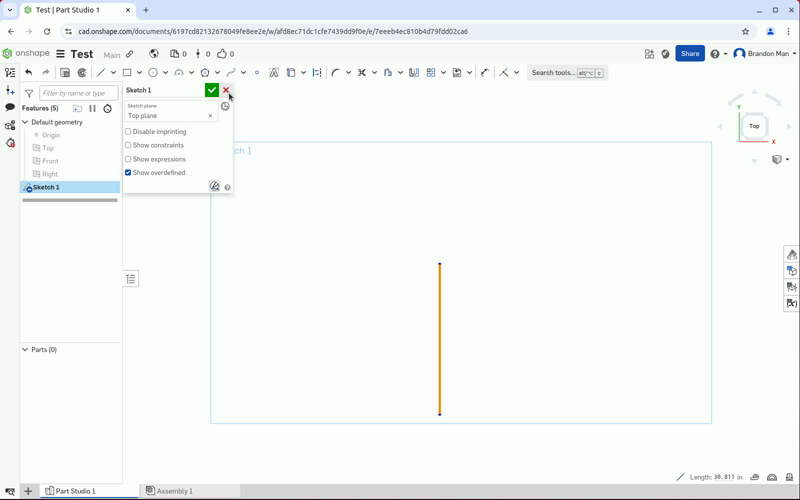
key(shift+h)
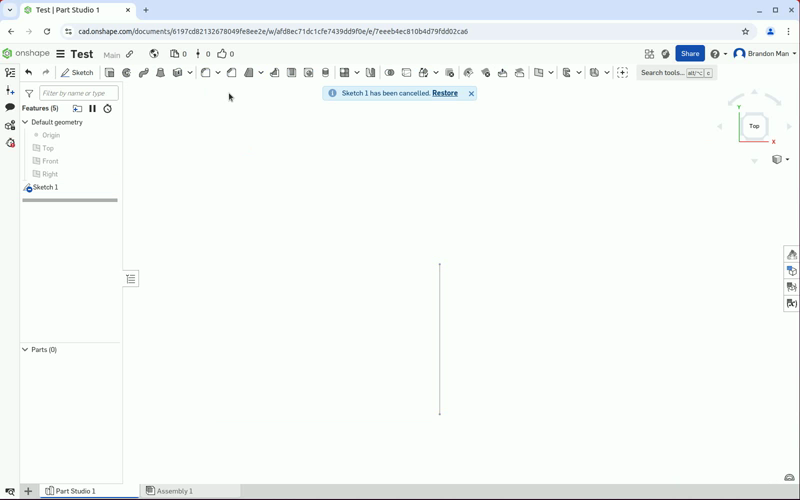
mouse_move(73, 352)
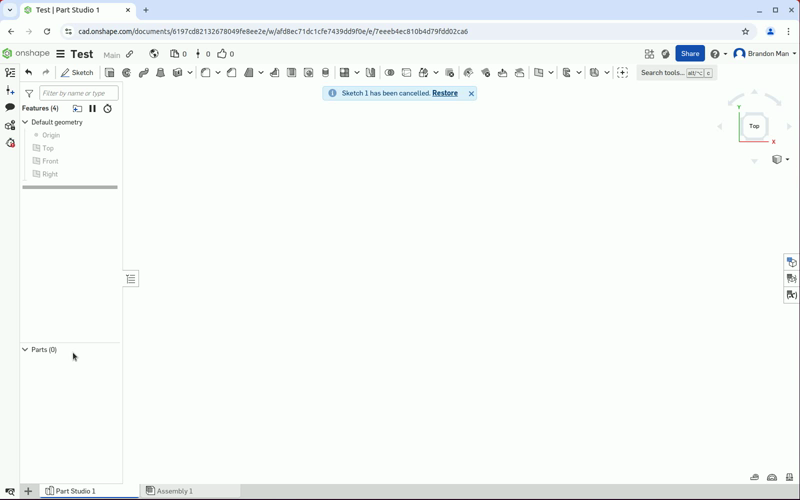
key(y)
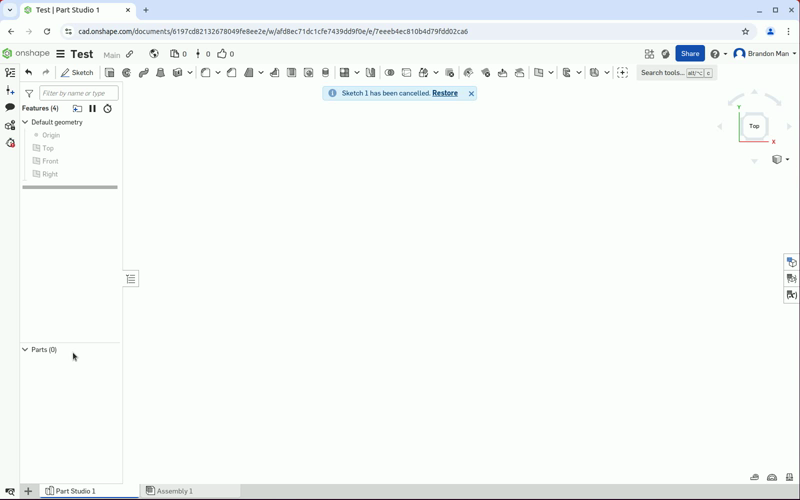
key(shift+p)
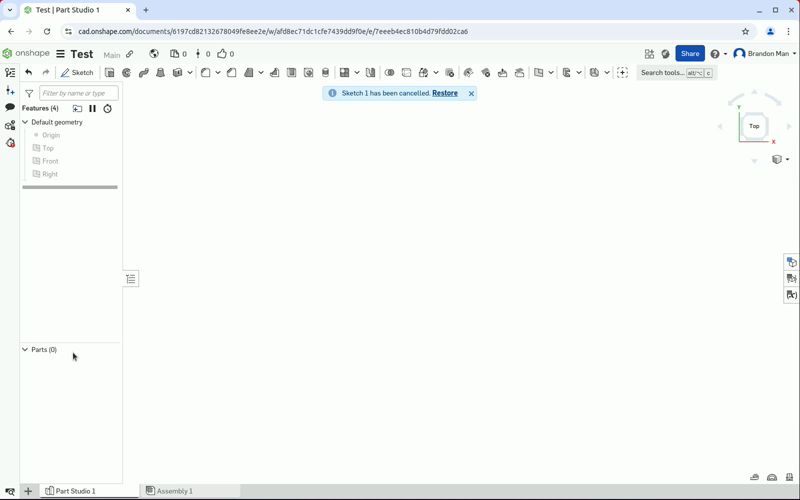
key(space)
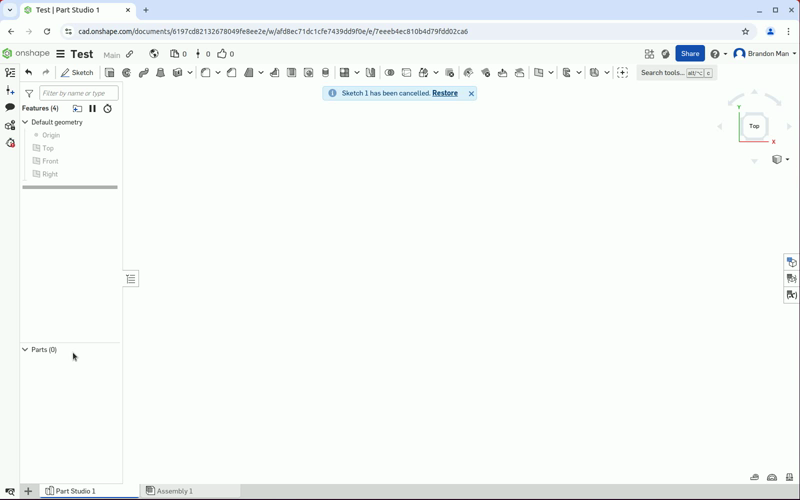
key_down(shift)
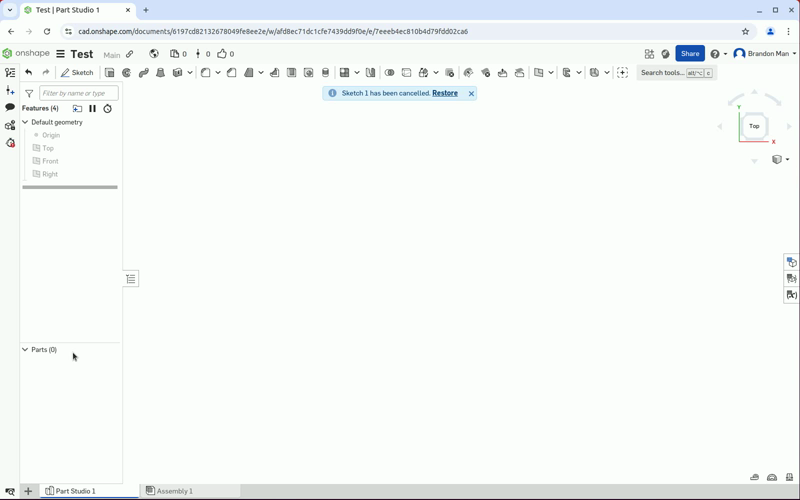
key(up)
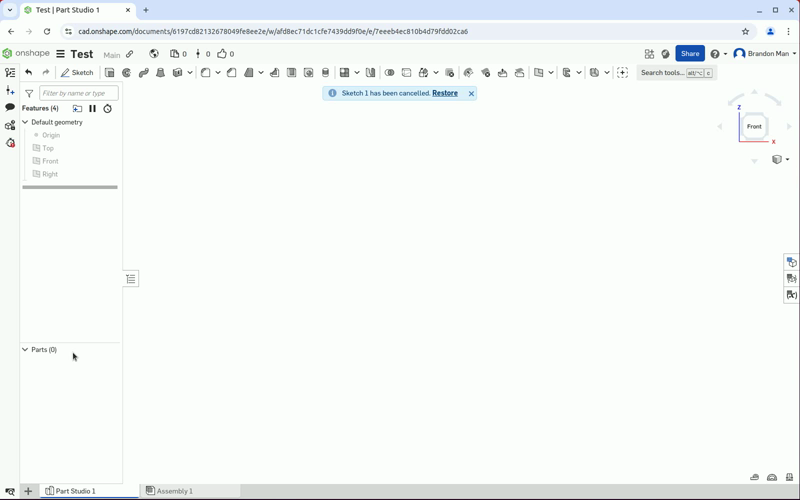
key_up(shift)
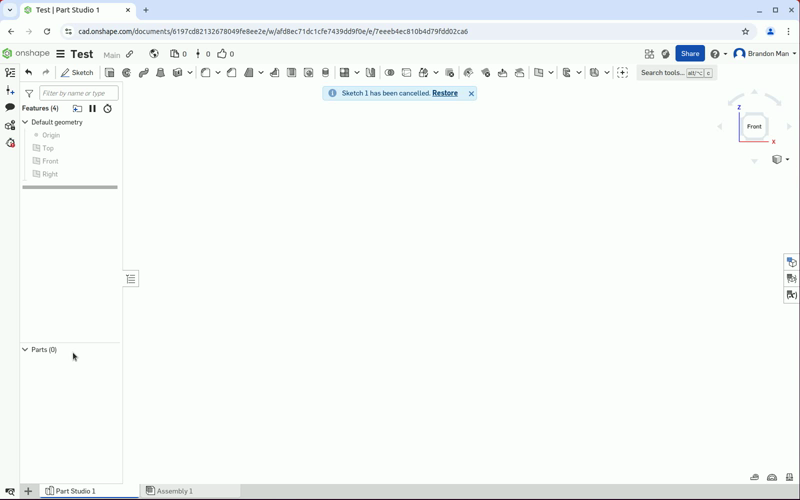
mouse_move(73, 352)
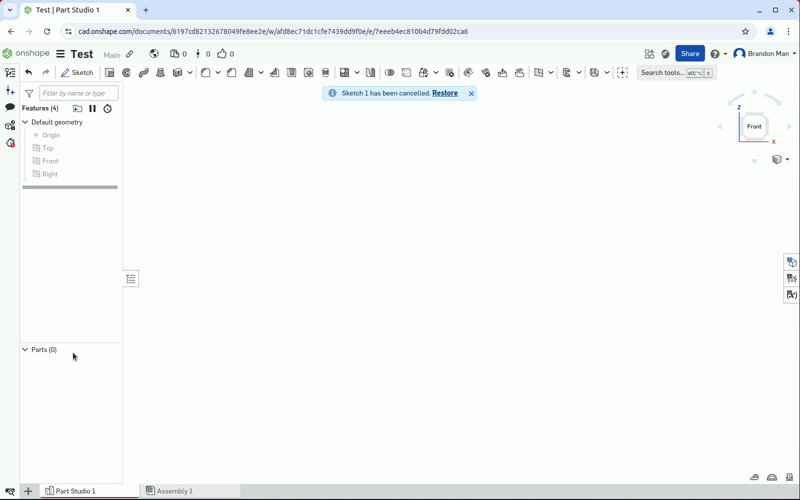
key(shift+y)
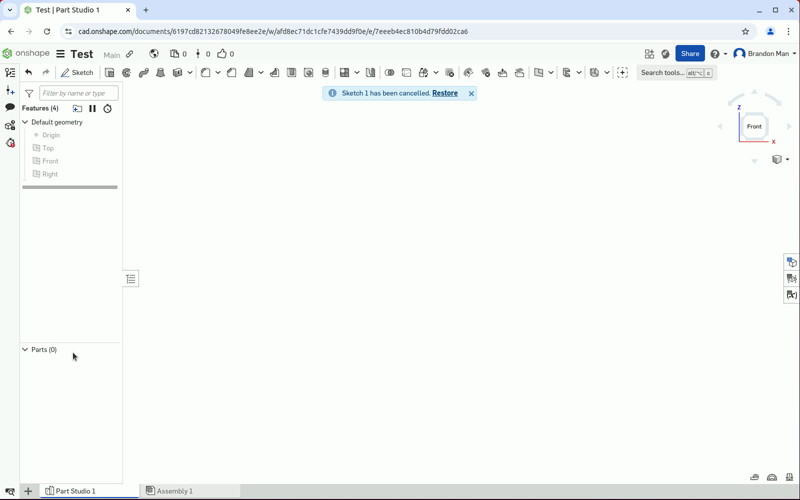
key(shift+s)
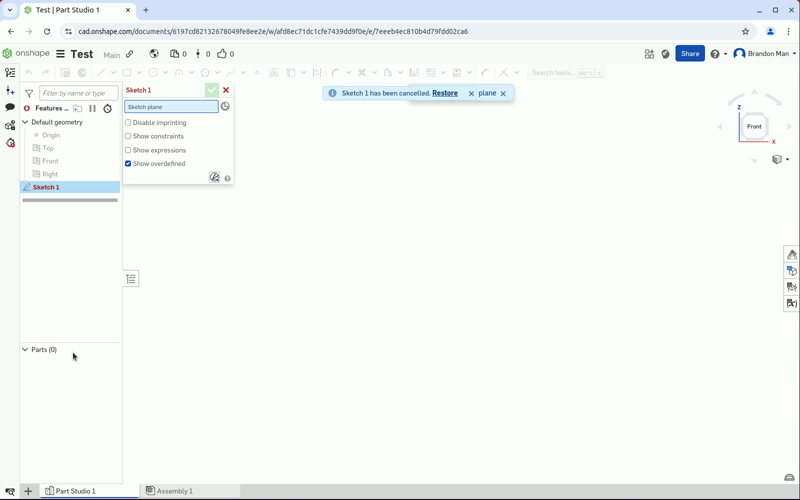
mouse_move(73, 163)
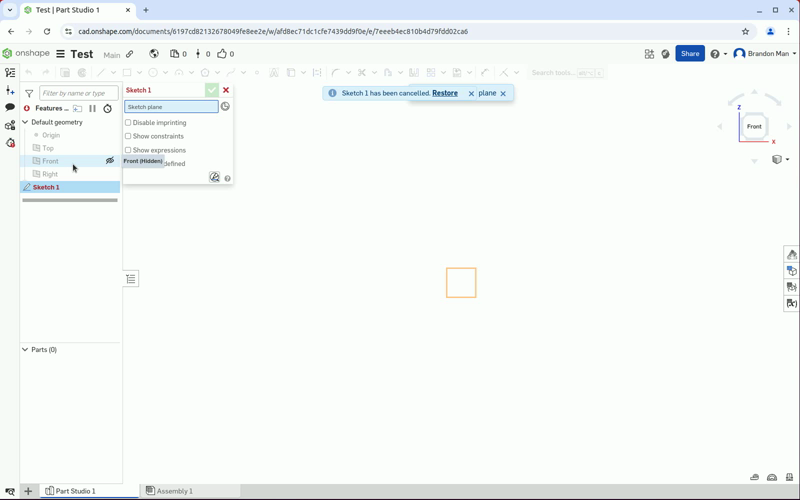
click(73, 163)
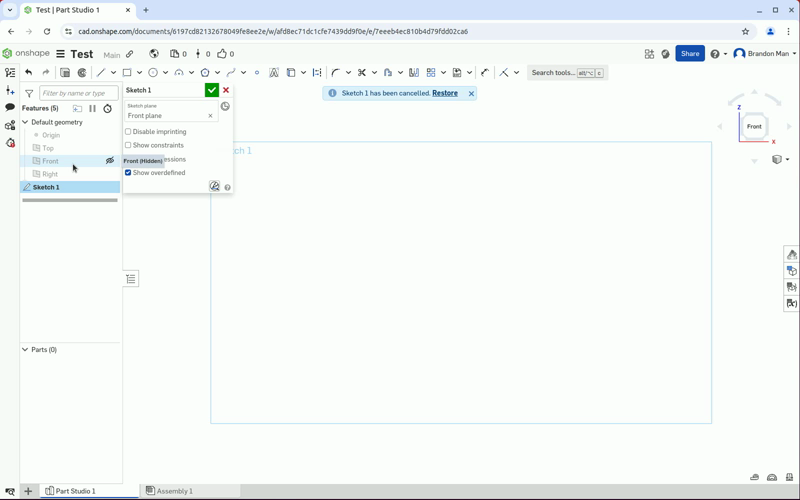
mouse_move(73, 352)
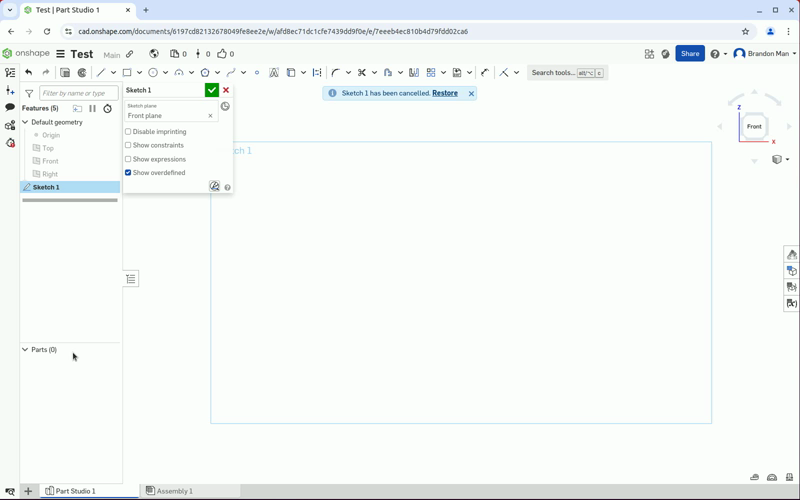
key(y)
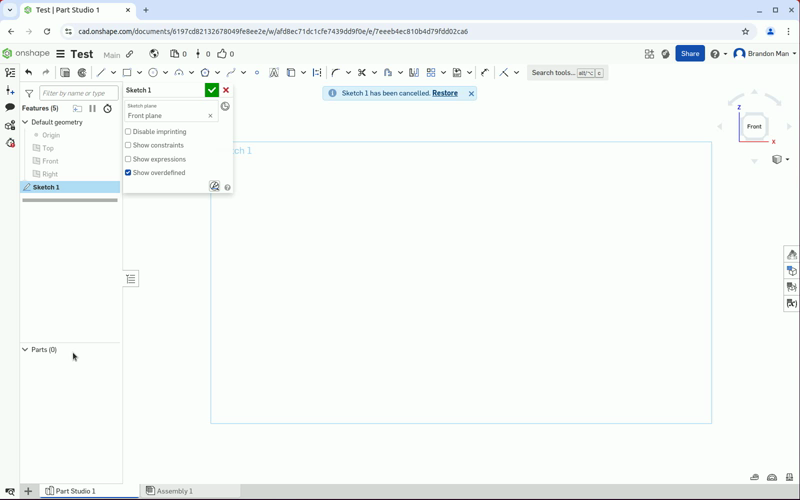
key(l)
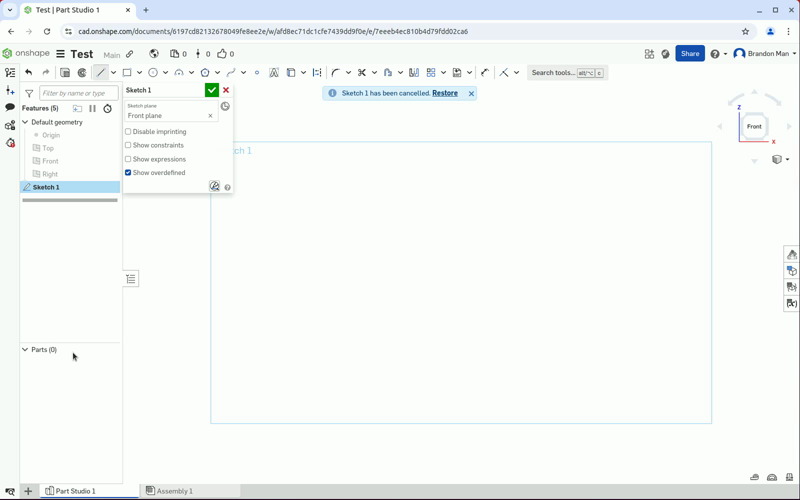
key_down(shift)
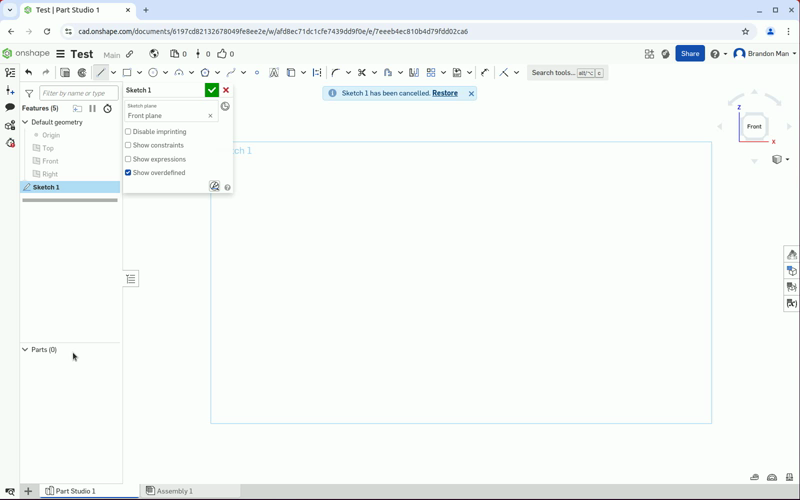
mouse_move(414, 335)
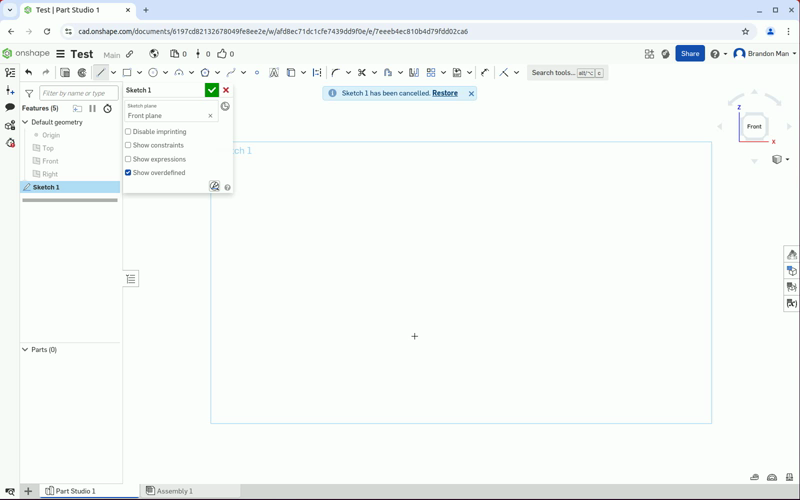
click(414, 335)
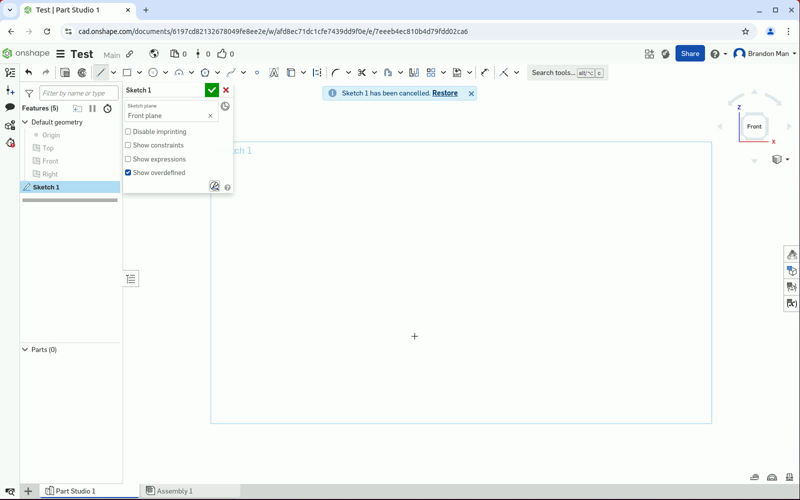
key_up(shift)
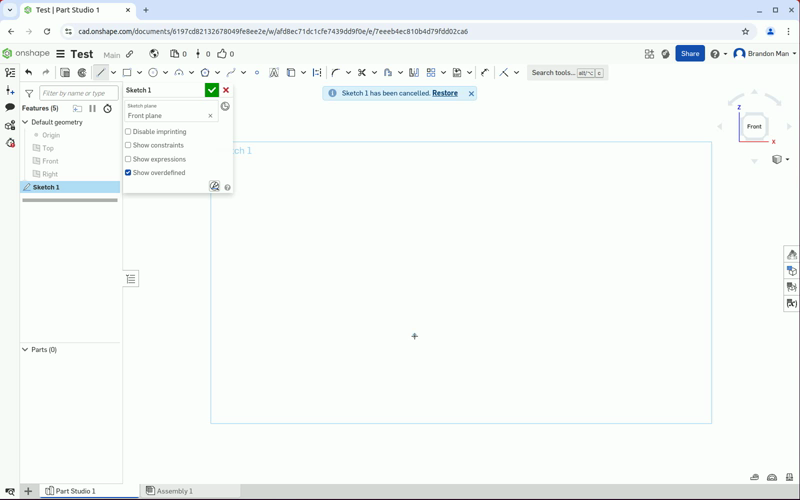
key_down(shift)
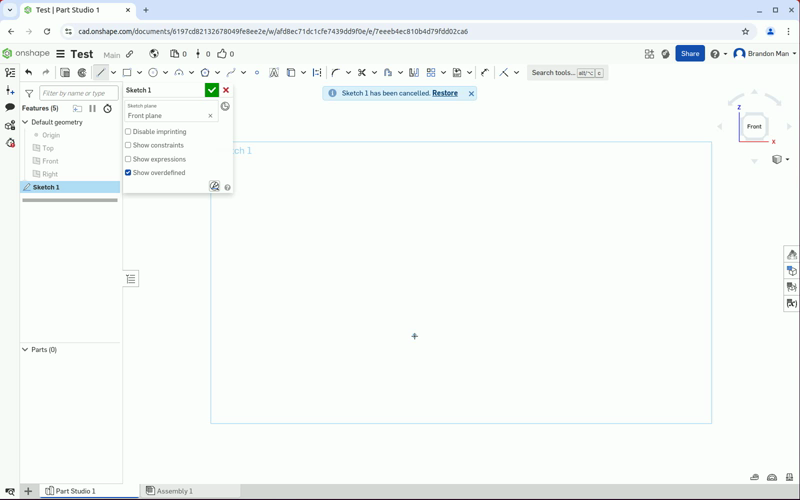
mouse_move(507, 335)
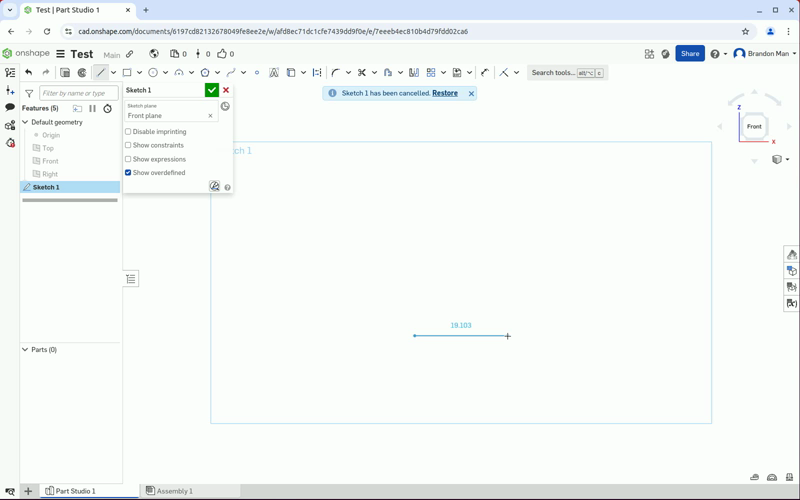
click(507, 335)
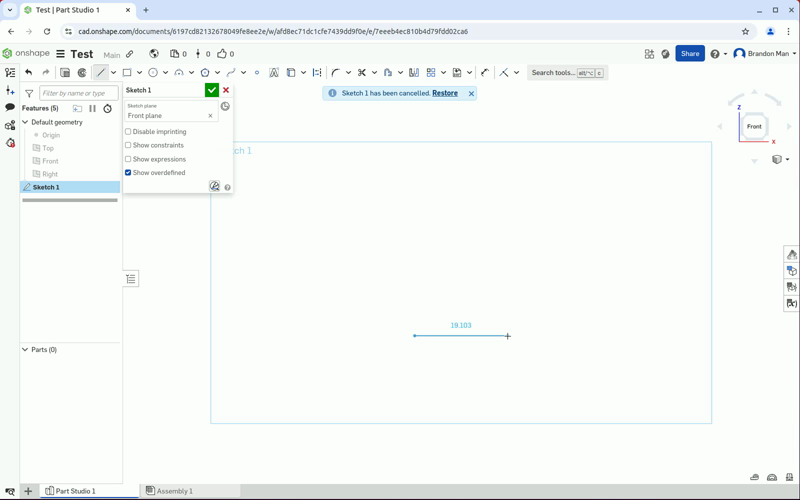
key_up(shift)
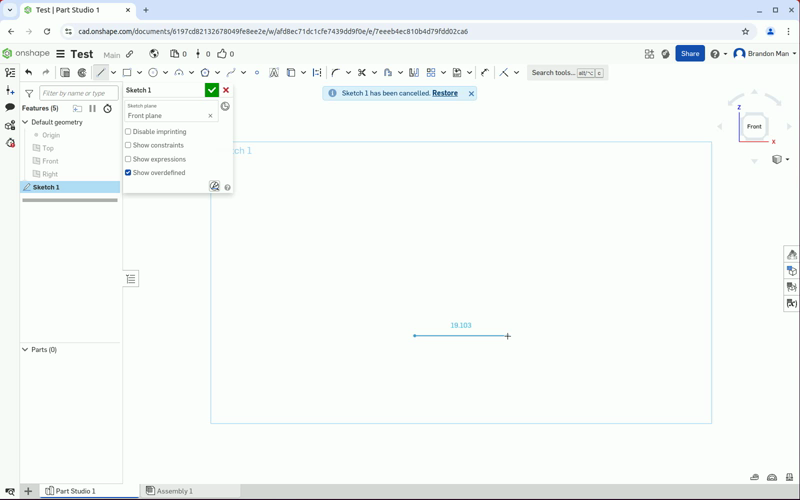
key_down(shift)
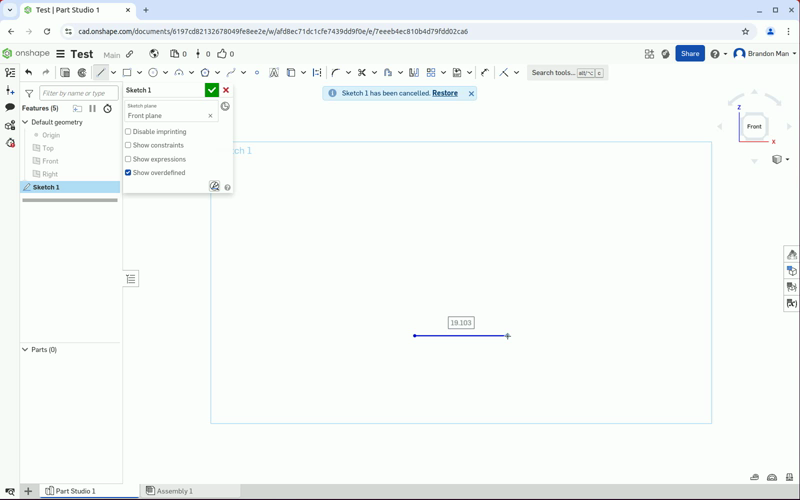
mouse_move(537, 335)
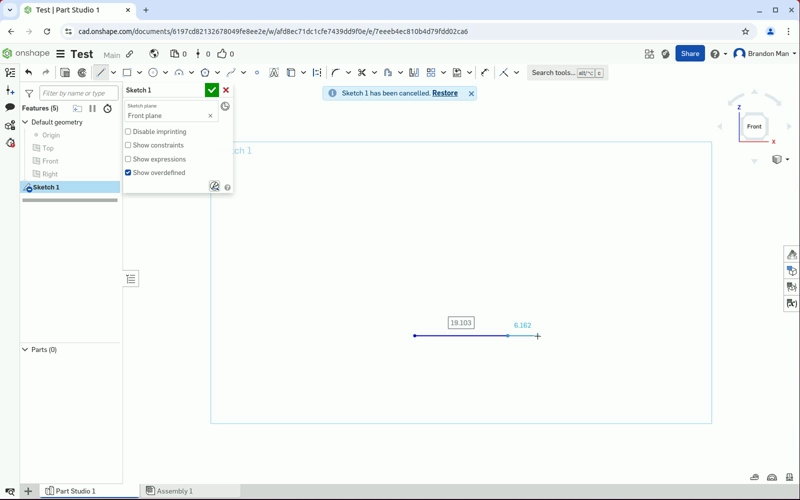
mouse_move(507, 325)
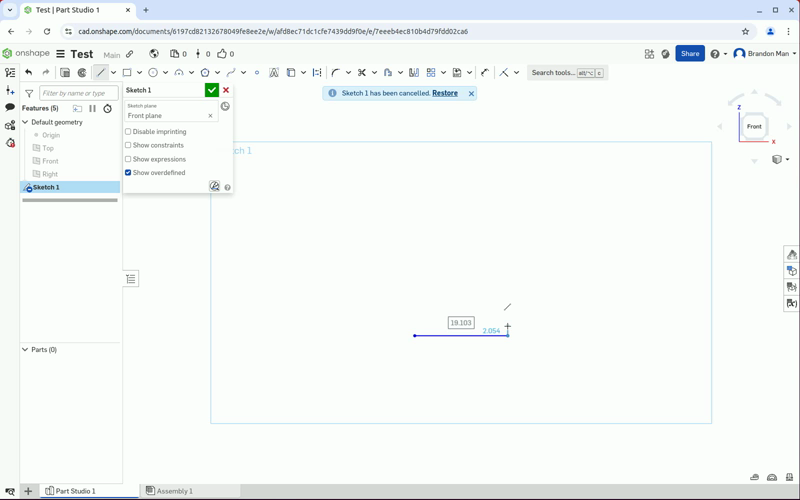
click(507, 325)
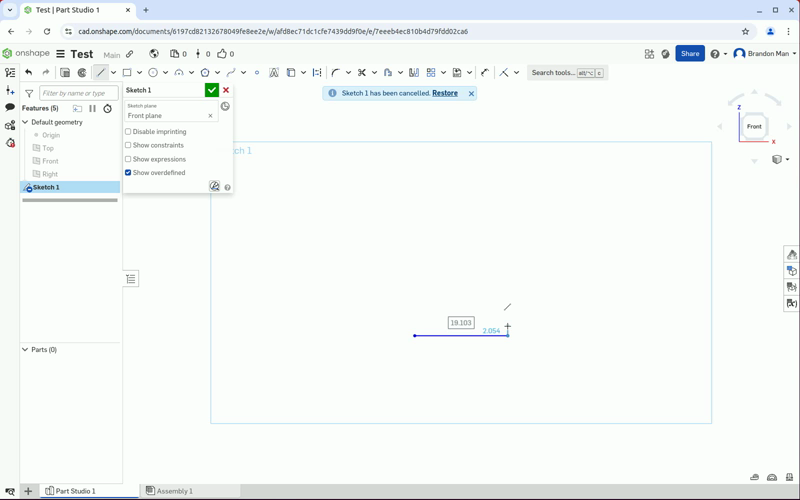
key_up(shift)
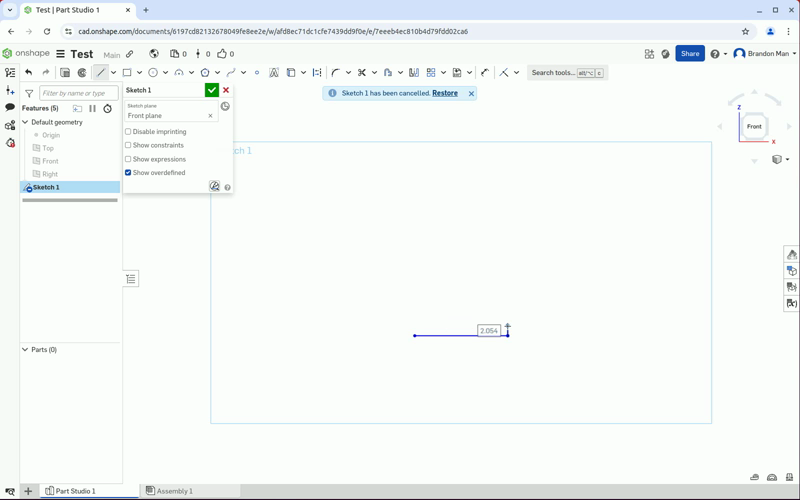
key_down(shift)
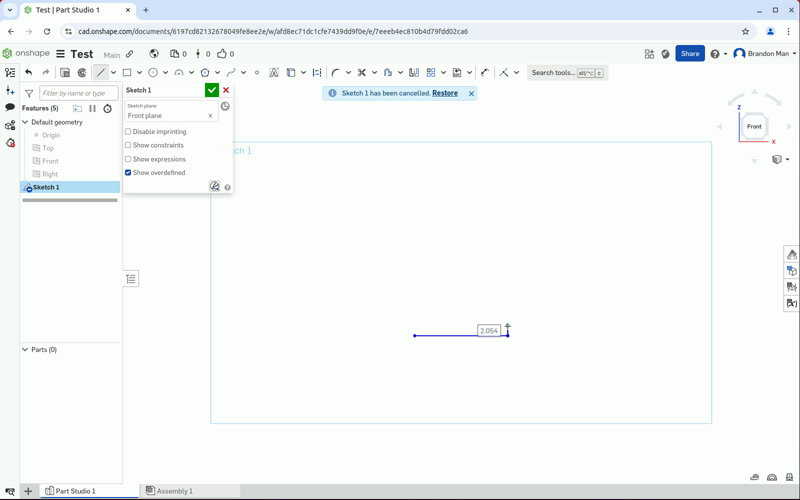
mouse_move(537, 325)
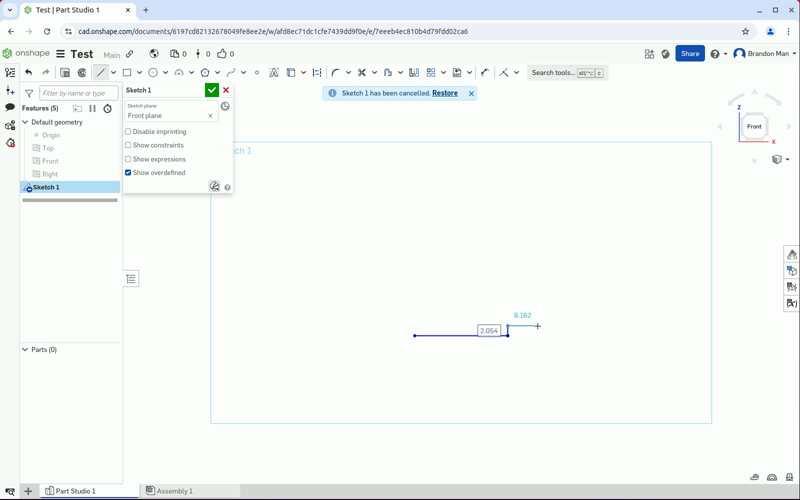
mouse_move(465, 325)
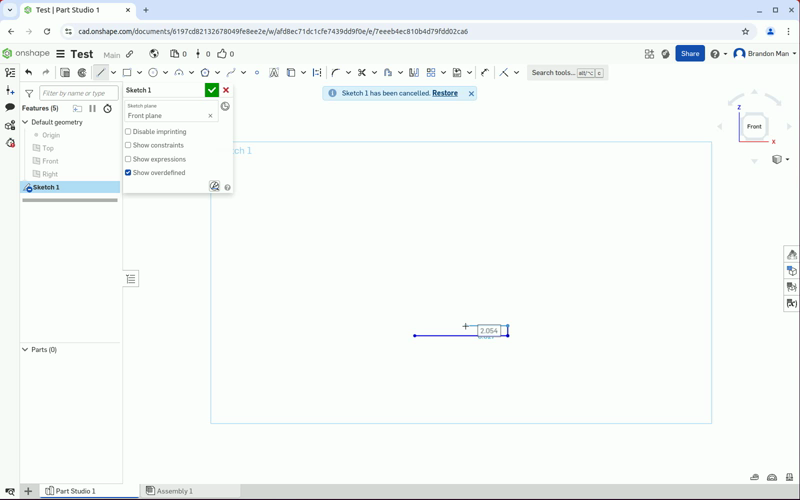
click(465, 325)
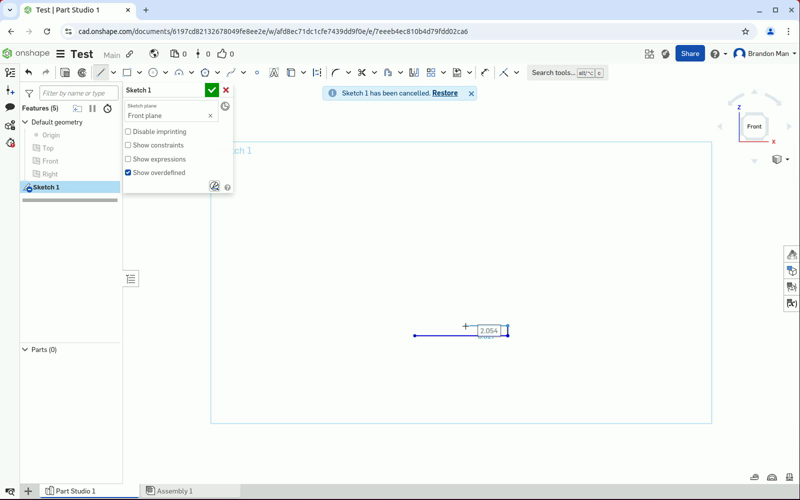
key_up(shift)
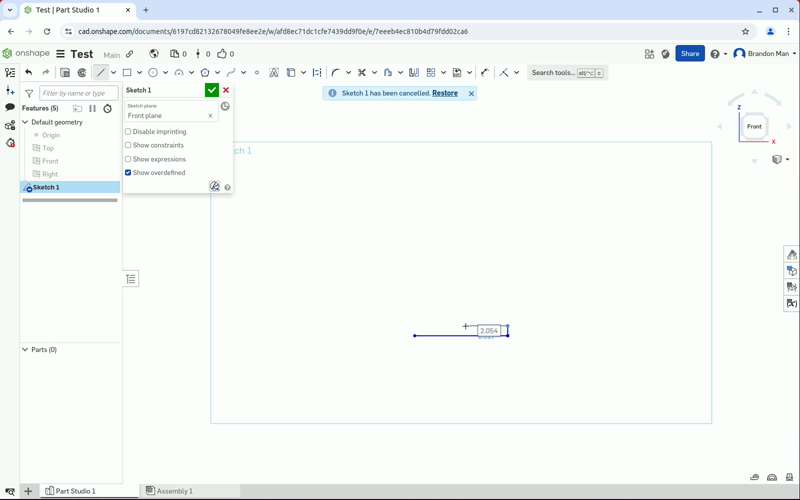
key_down(shift)
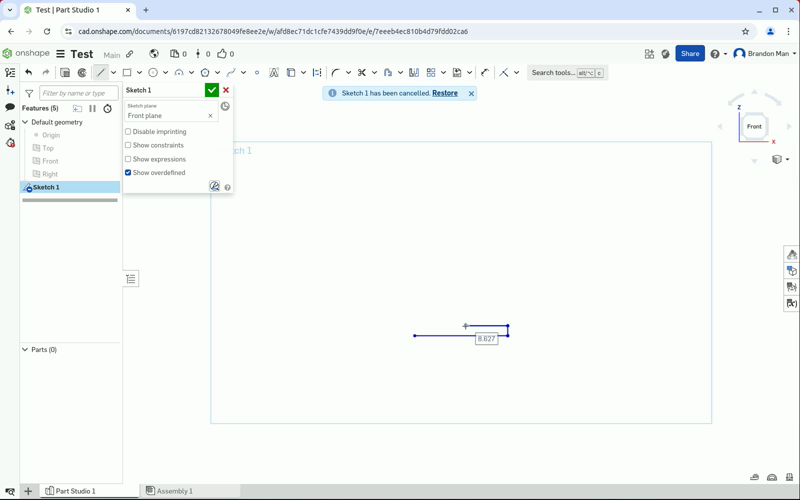
mouse_move(495, 325)
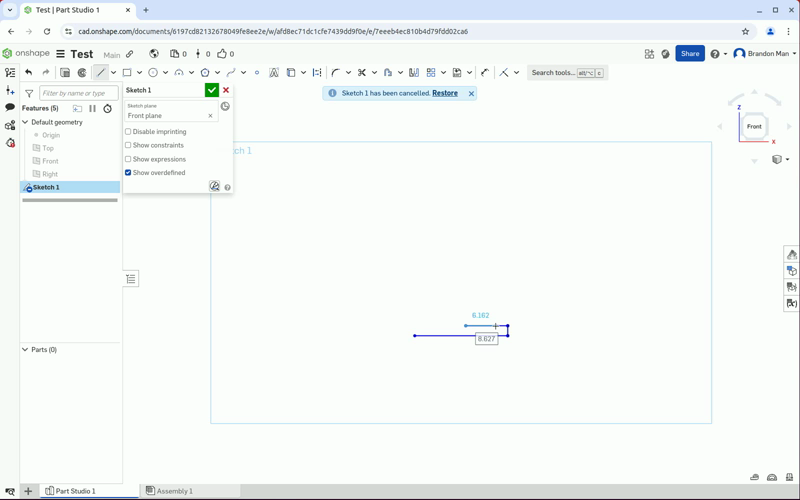
mouse_move(456, 325)
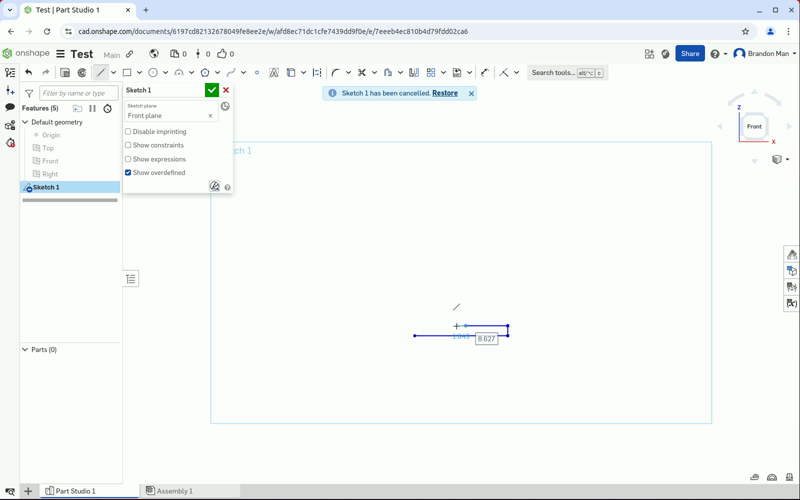
click(456, 325)
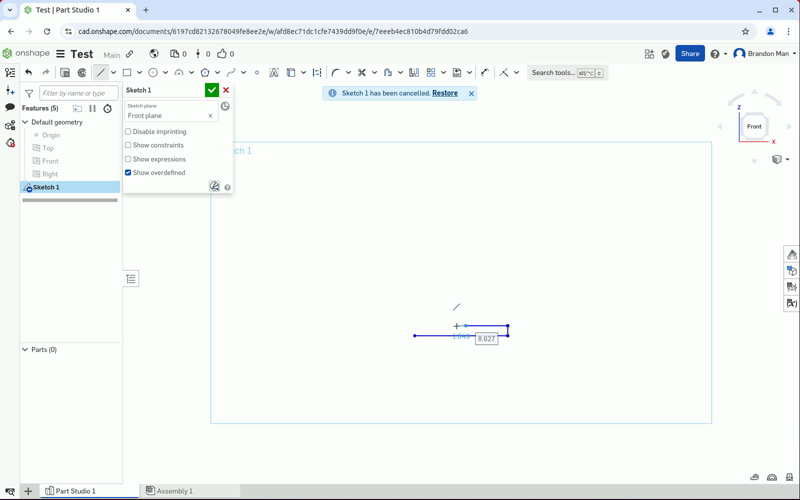
key_up(shift)
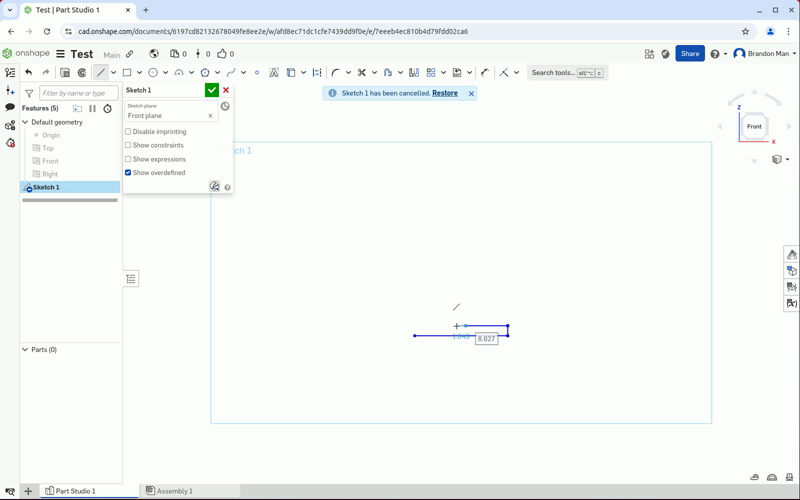
key_down(shift)
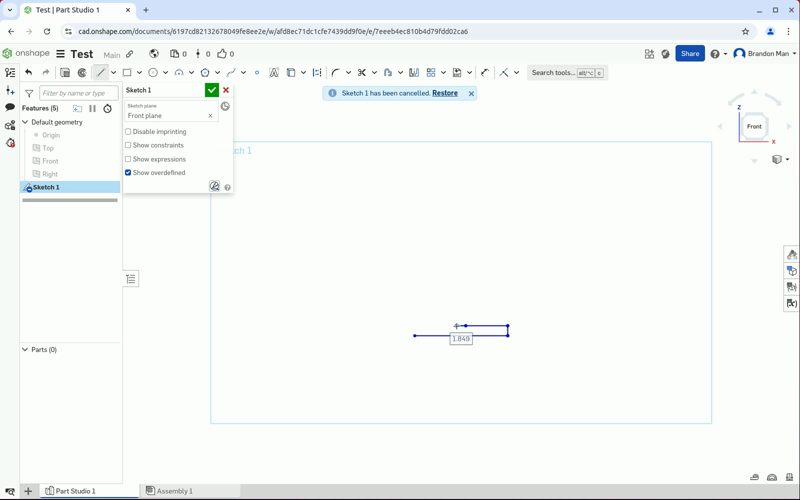
mouse_move(486, 325)
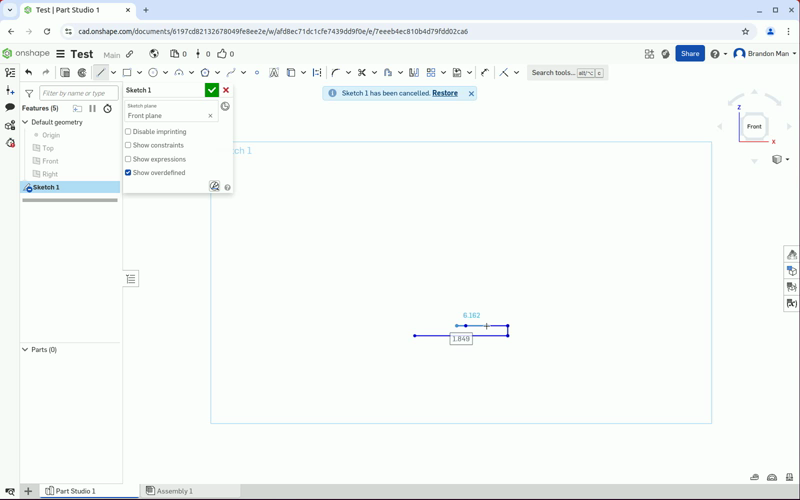
mouse_move(414, 325)
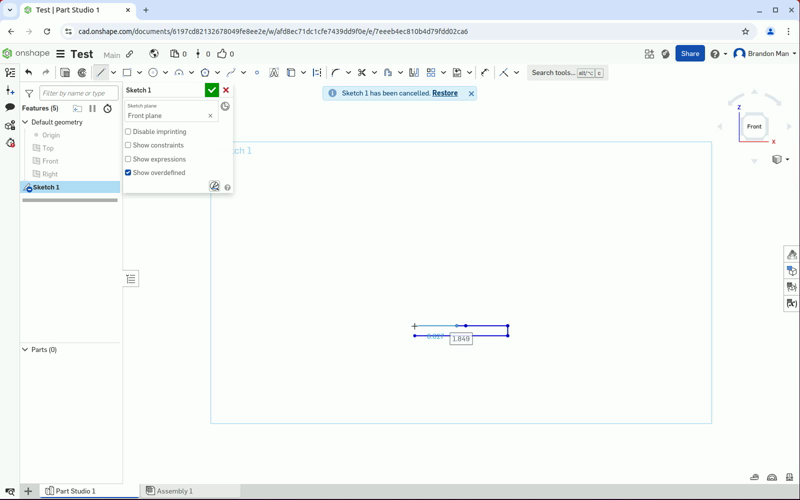
click(414, 325)
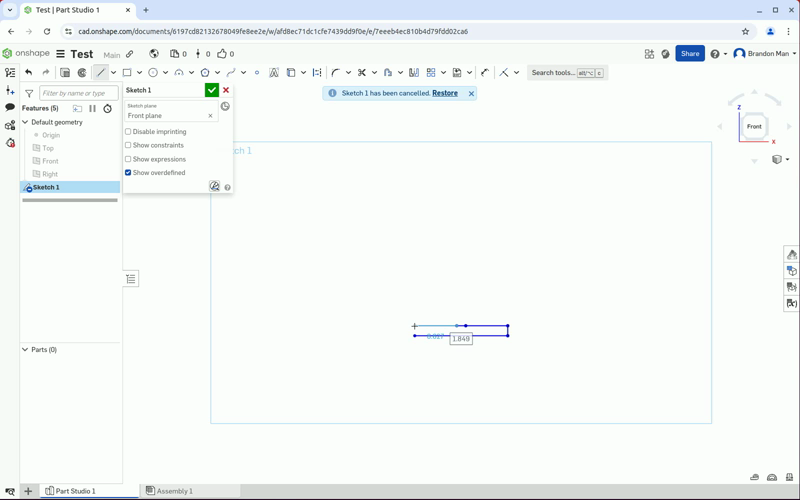
key_up(shift)
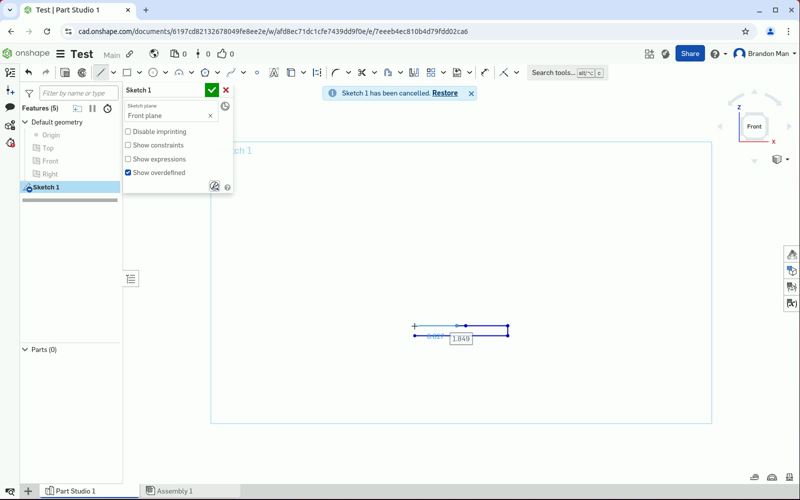
mouse_move(444, 325)
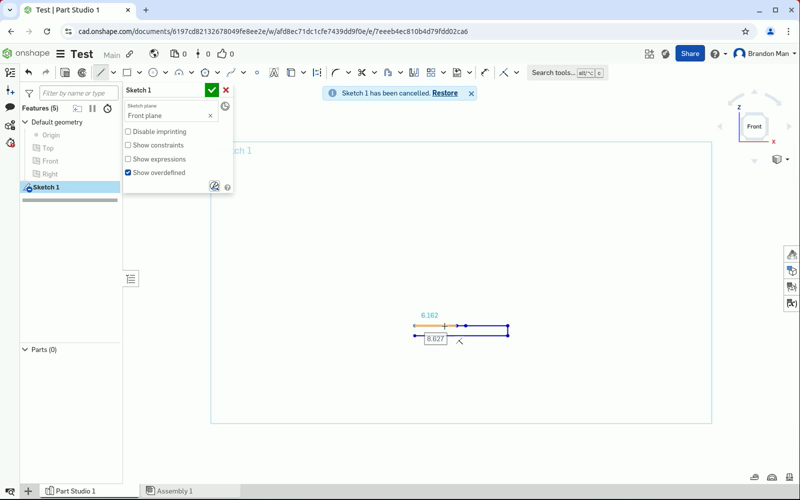
key_down(shift)
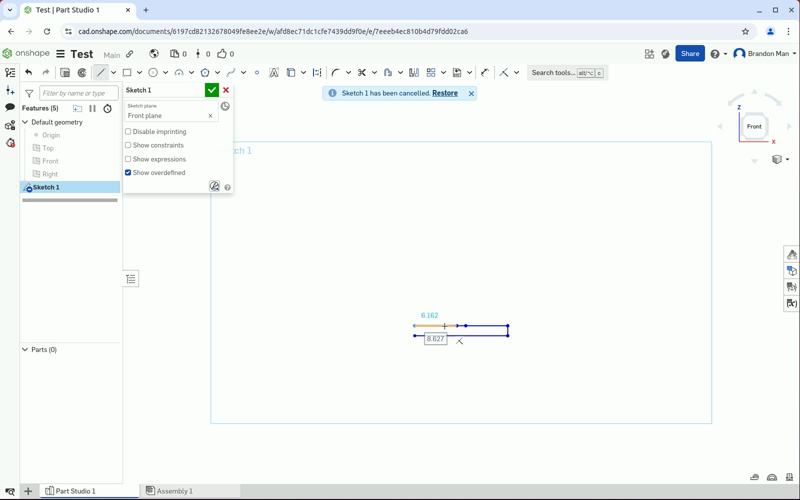
mouse_move(414, 335)
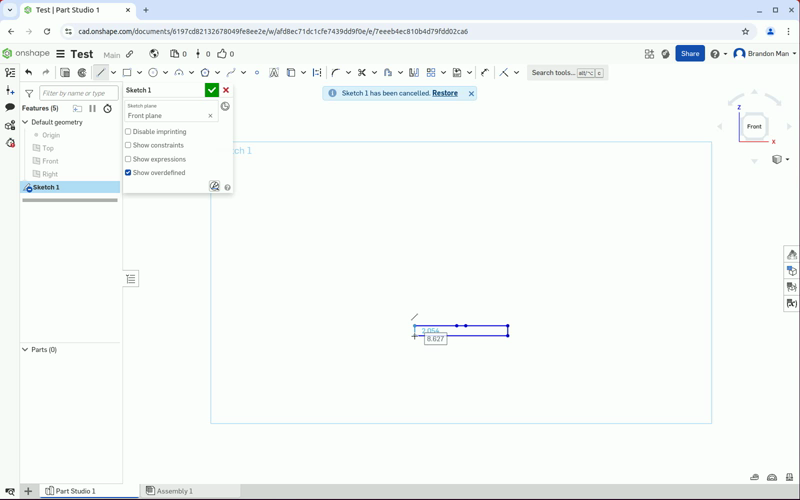
key_up(shift)
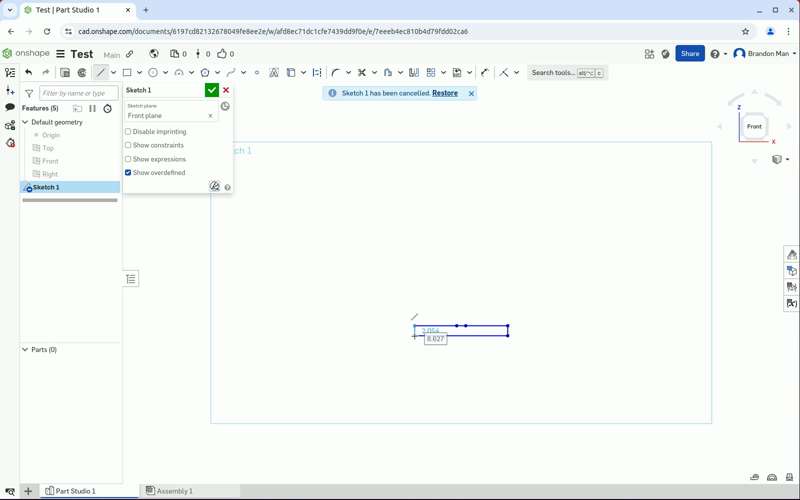
click(414, 335)
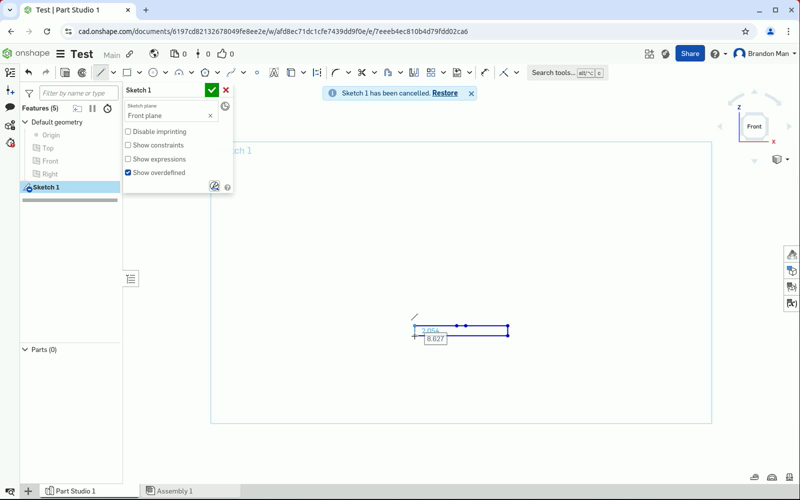
key(esc)
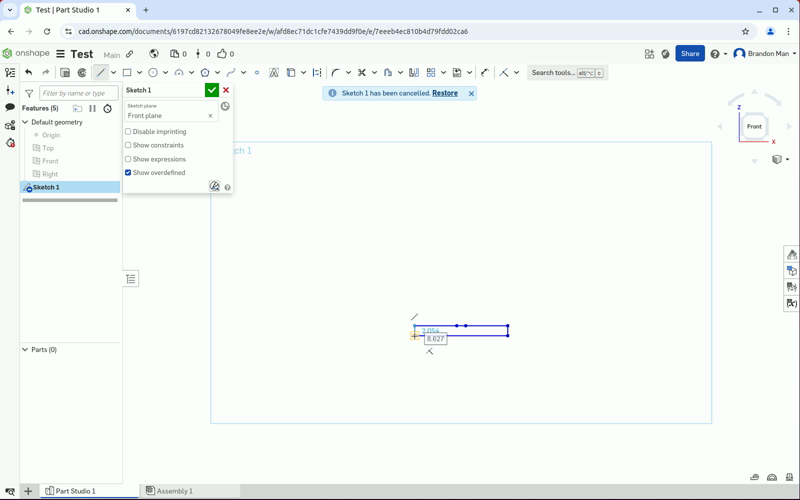
mouse_move(430, 329)
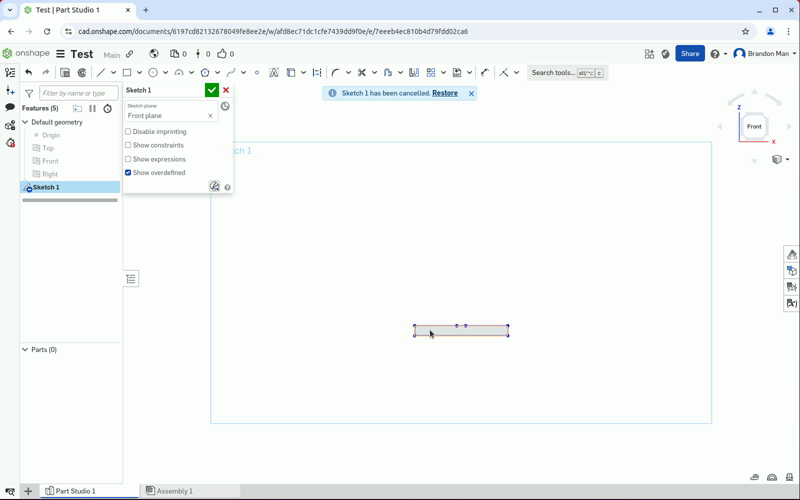
scroll(6)
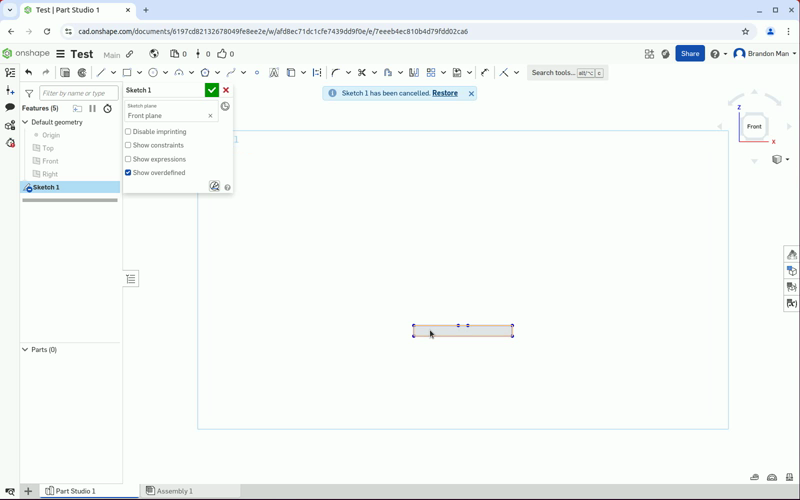
scroll(6)
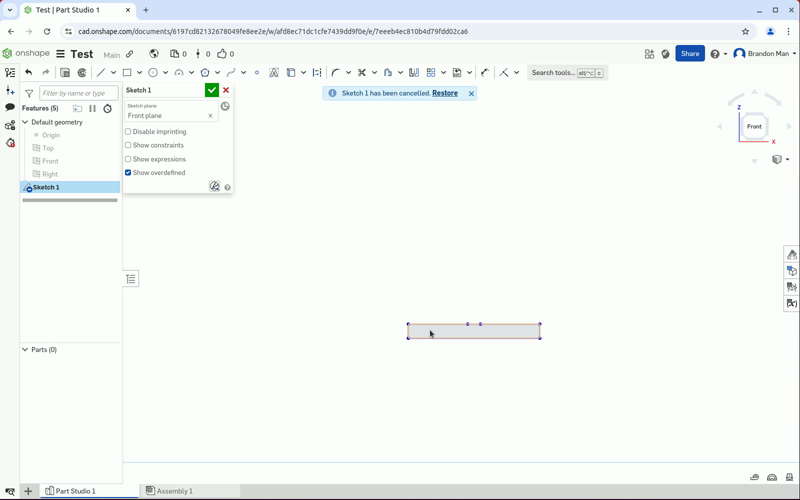
scroll(6)
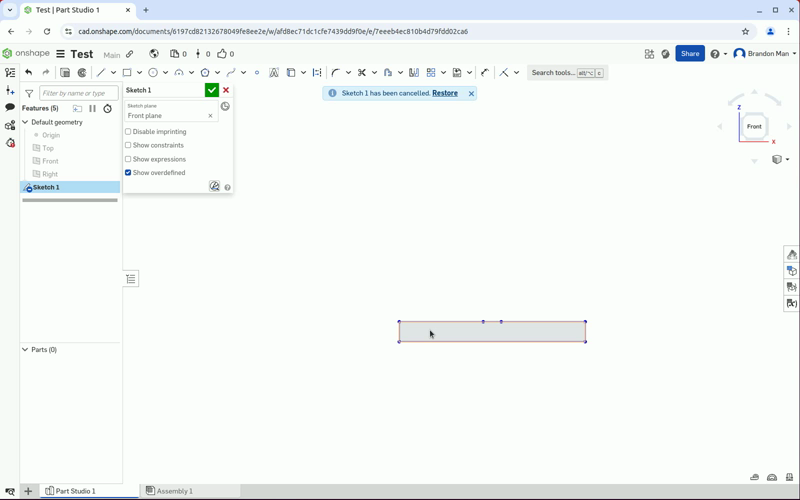
scroll(6)
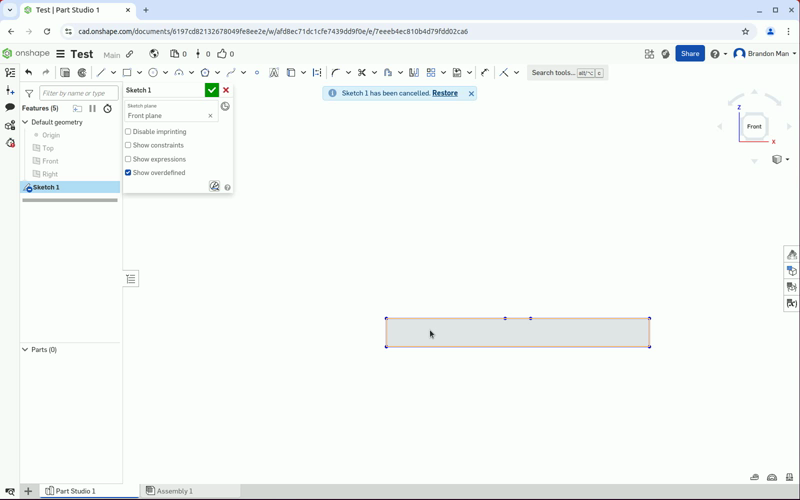
scroll(6)
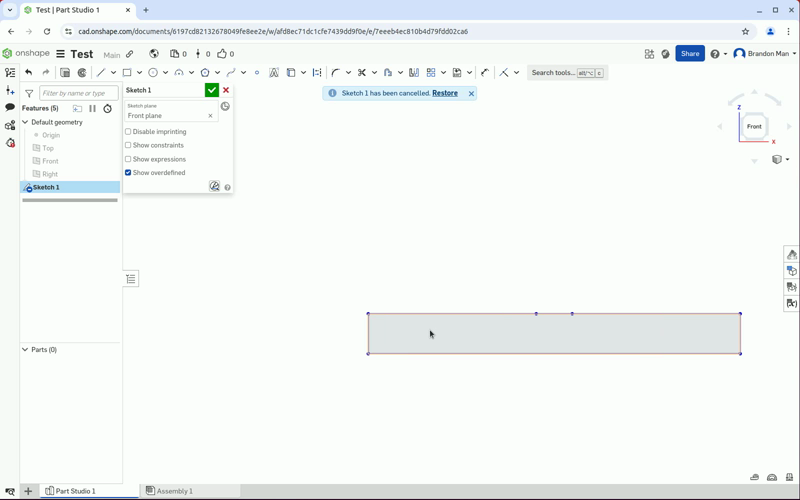
scroll(6)
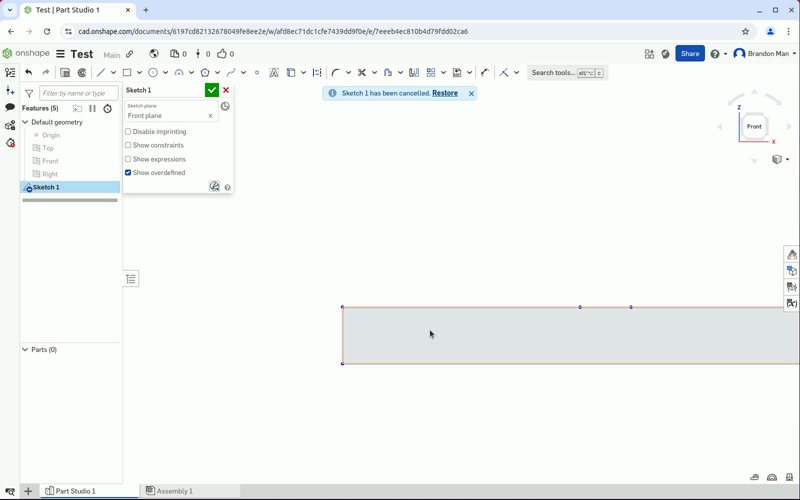
scroll(6)
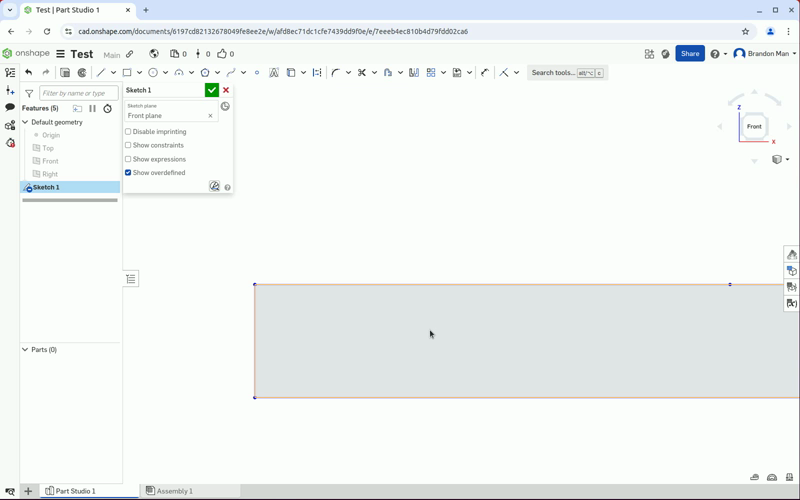
click(430, 329)
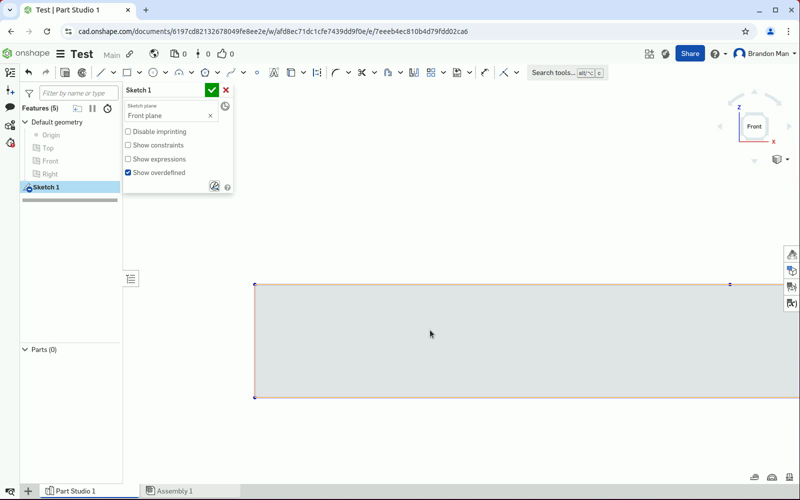
scroll(-6)
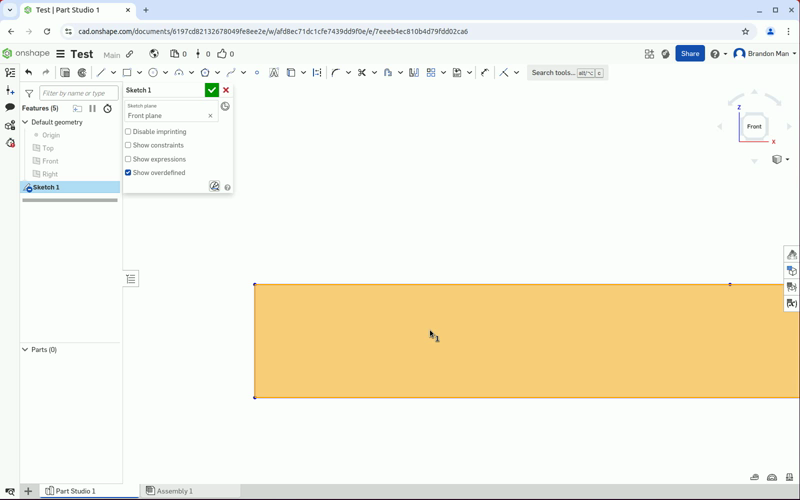
scroll(-6)
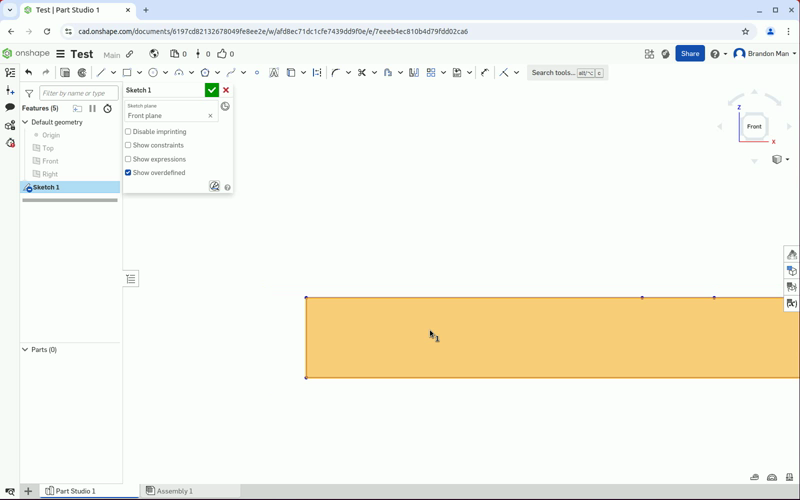
scroll(-6)
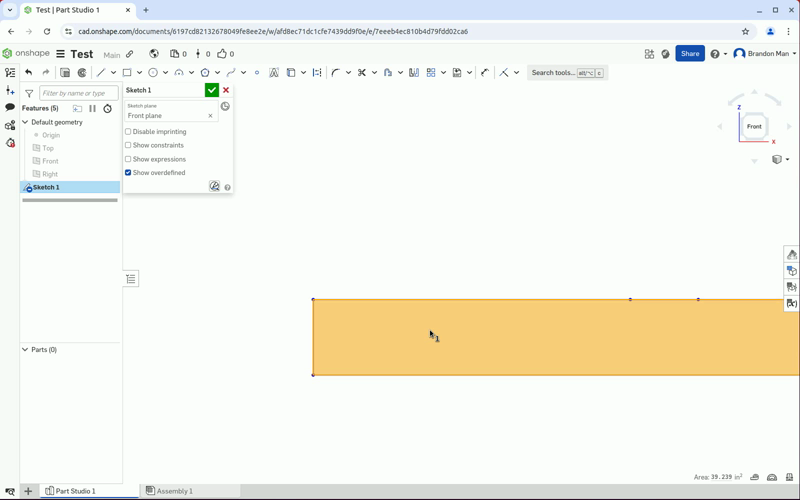
scroll(-6)
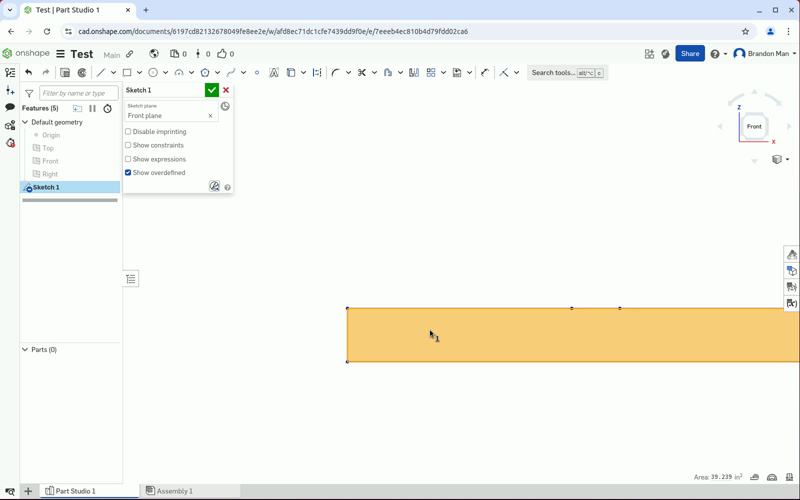
scroll(-6)
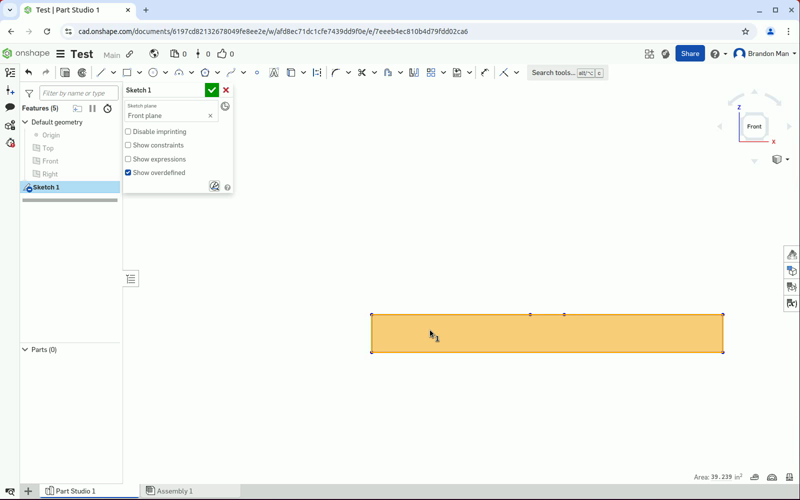
scroll(-6)
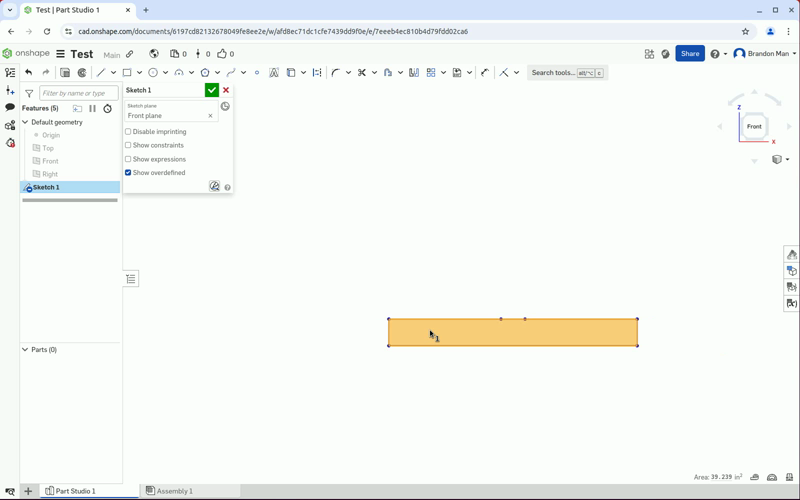
scroll(-6)
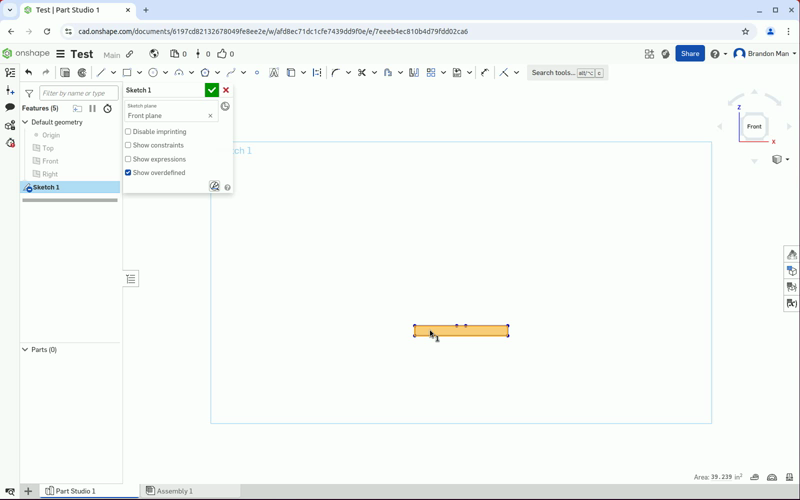
mouse_move(73, 352)
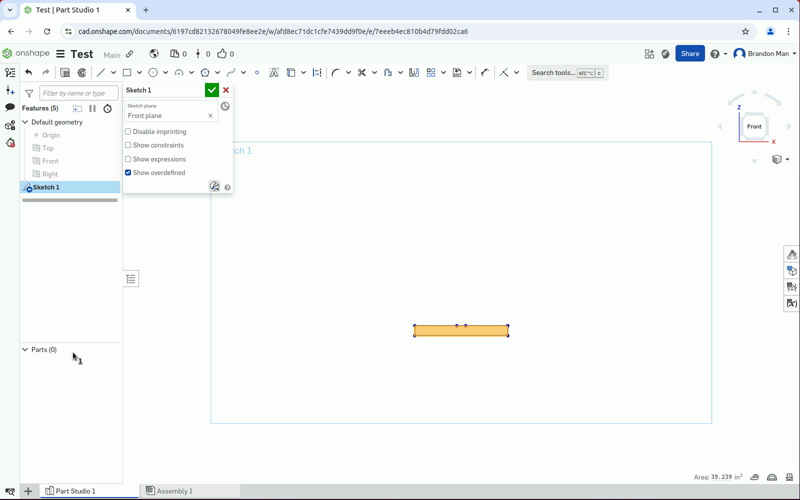
key(shift+y)
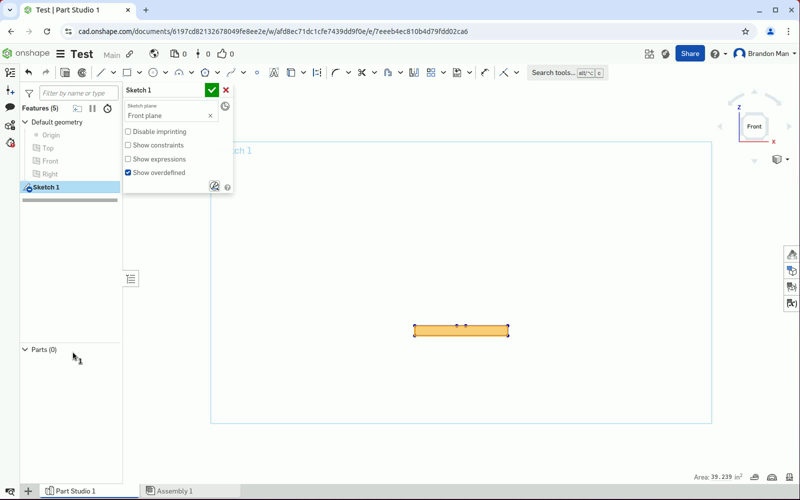
key(shift+e)
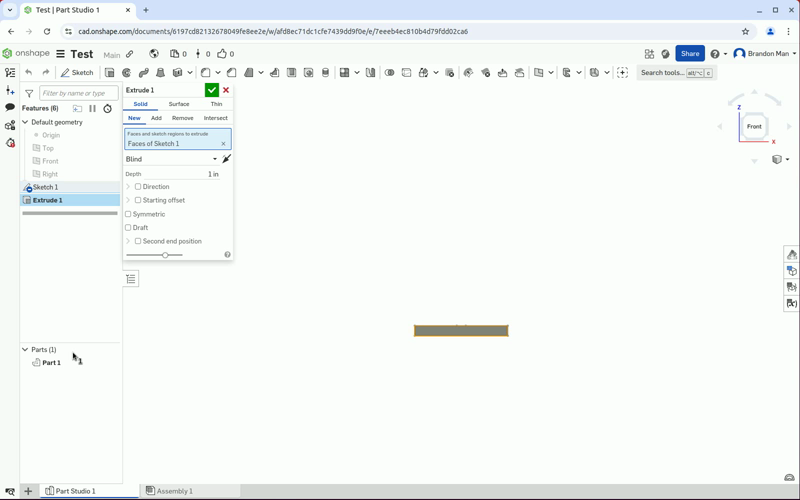
mouse_move(143, 106)
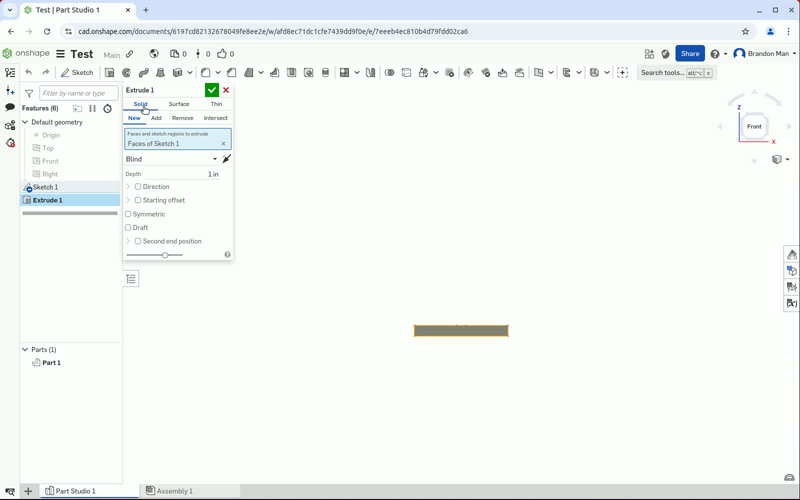
click(143, 106)
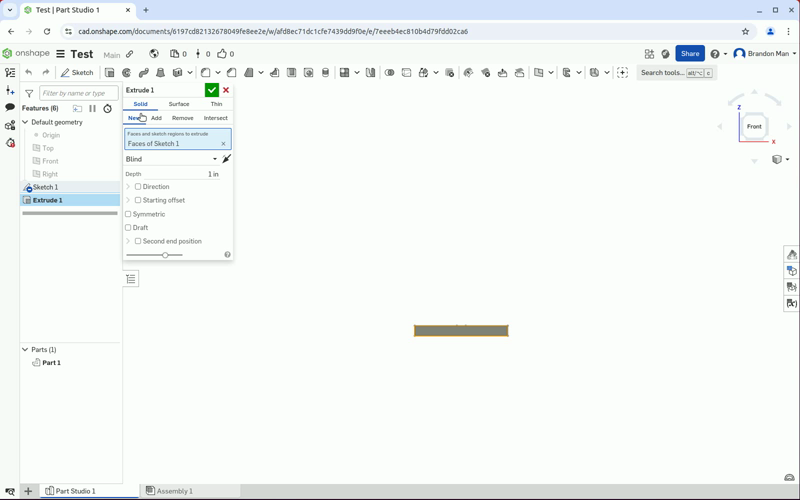
mouse_move(137, 120)
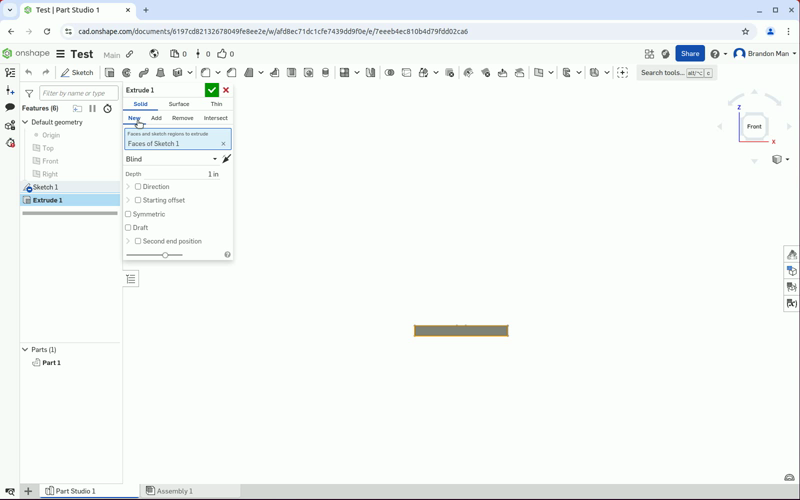
click(137, 120)
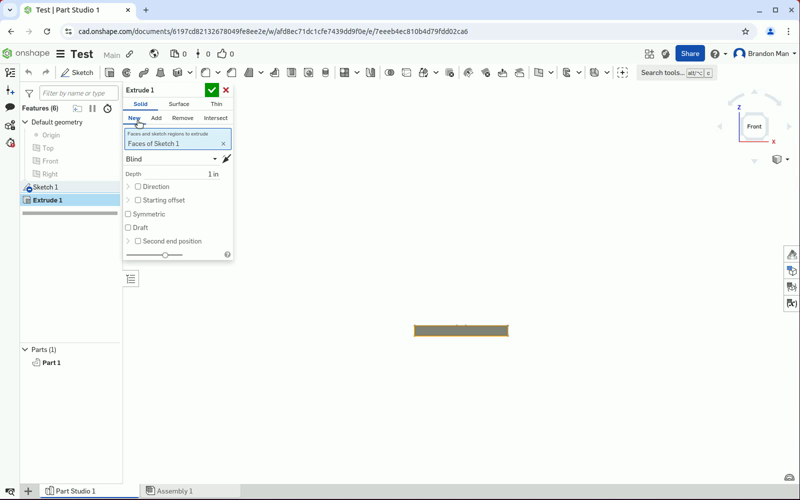
key(tab, 4)
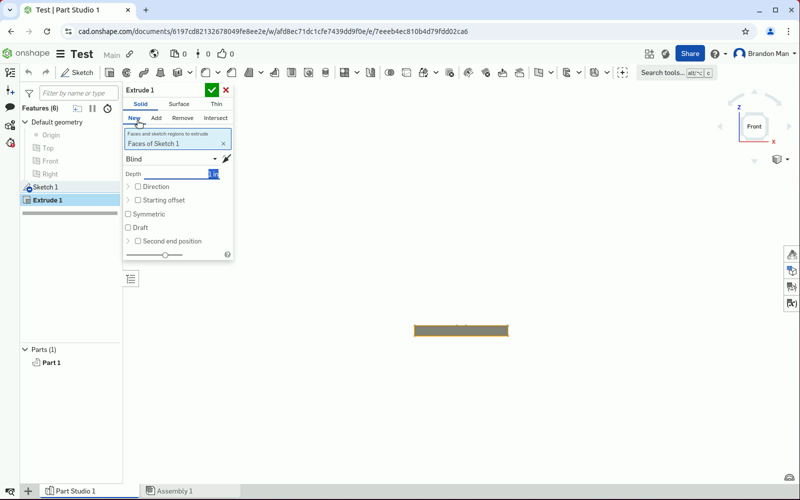
text(1.926)
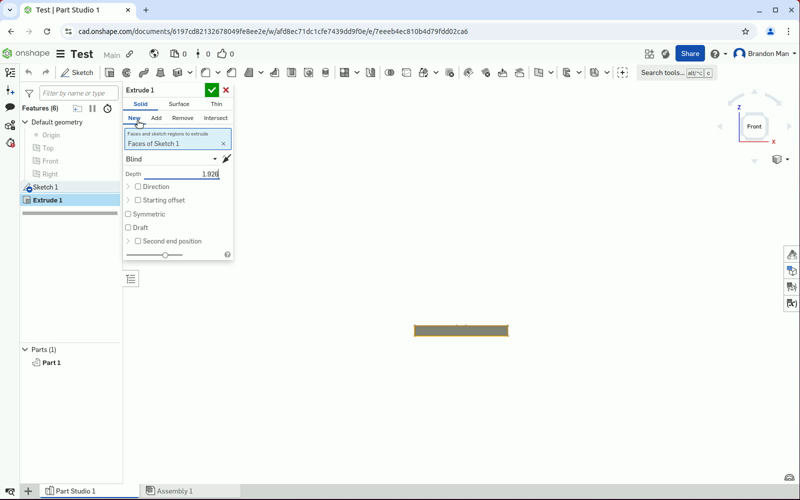
key(enter)
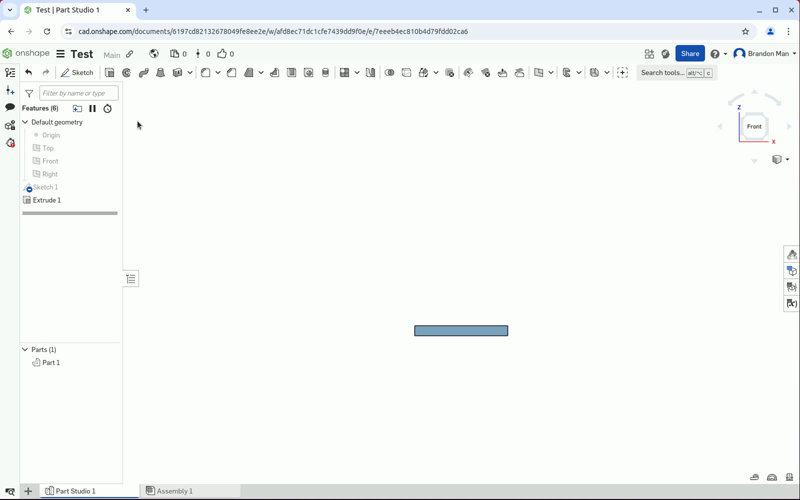
key(shift+h)
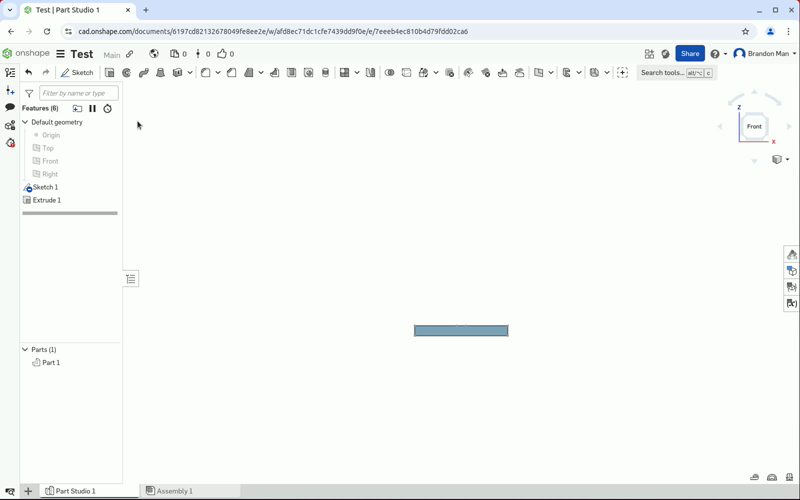
key(shift+h)
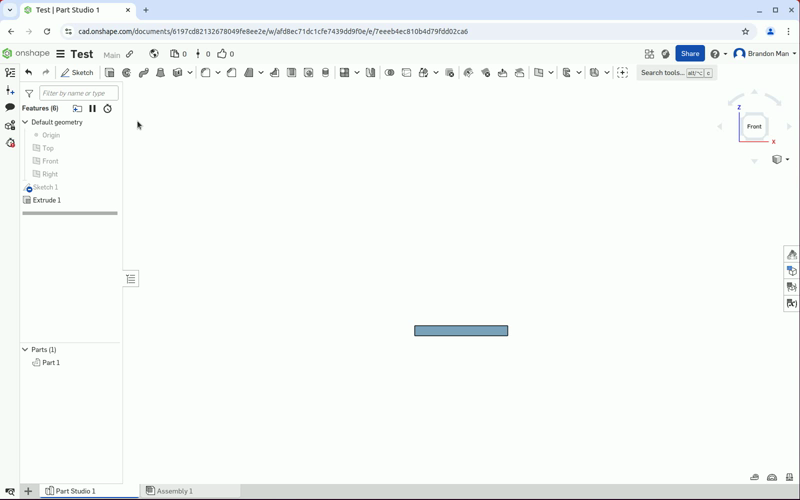
mouse_move(73, 189)
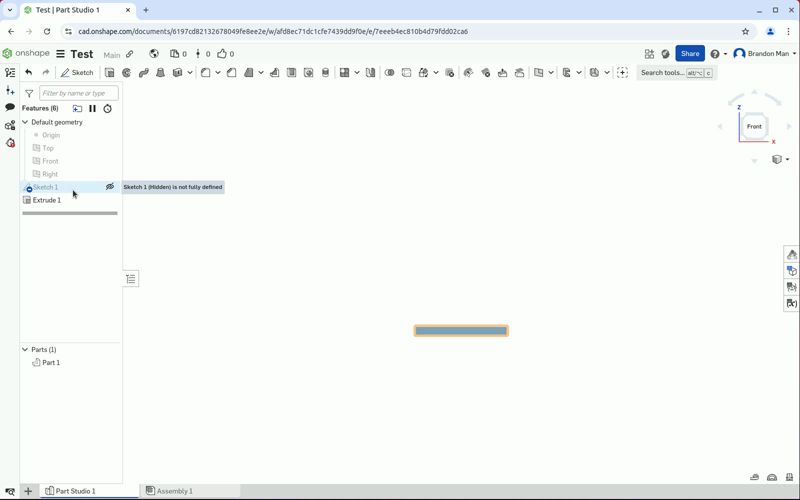
click(73, 189)
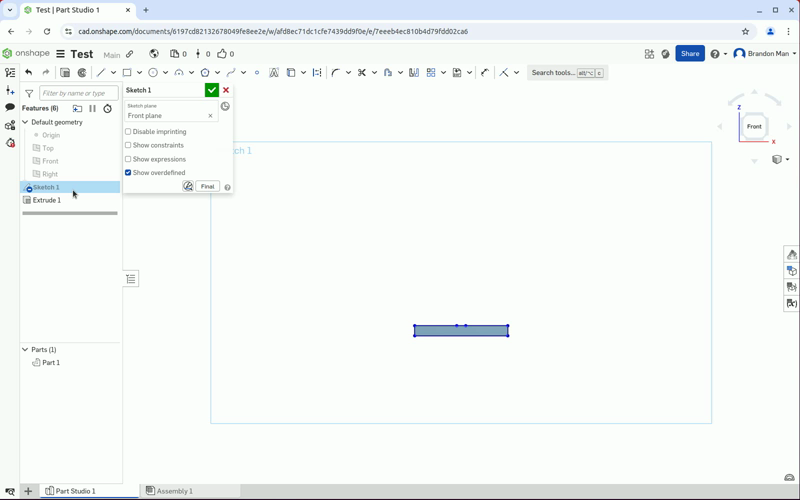
mouse_move(229, 92)
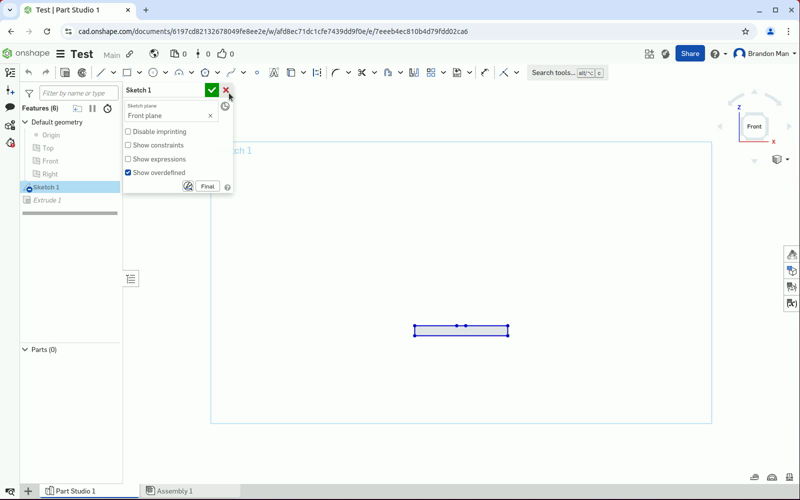
click(229, 92)
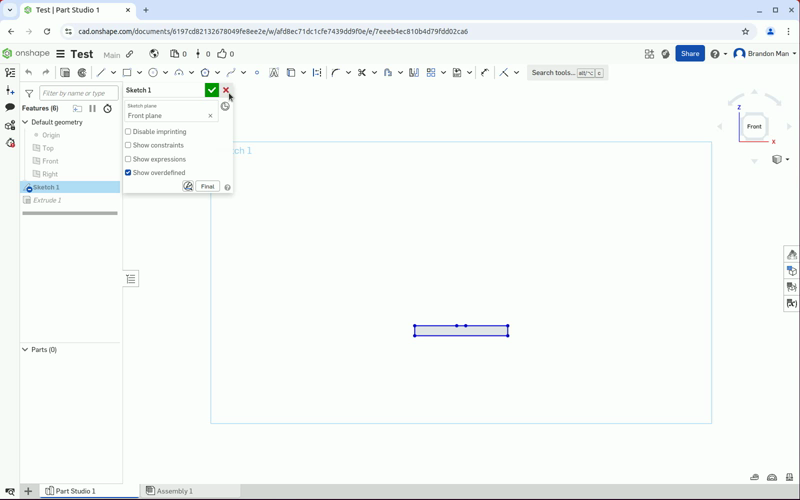
key(shift+s)
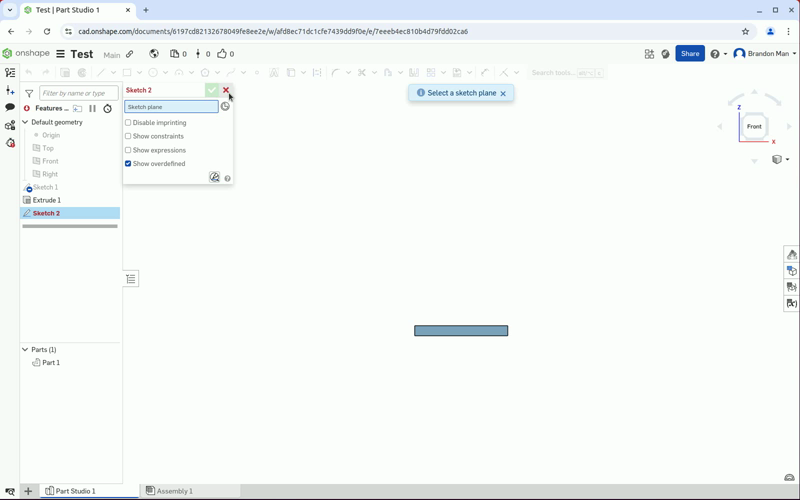
mouse_move(73, 163)
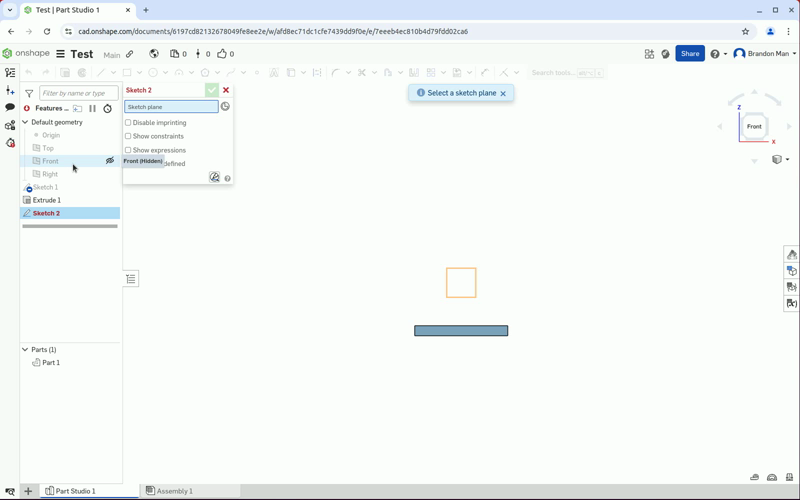
click(73, 163)
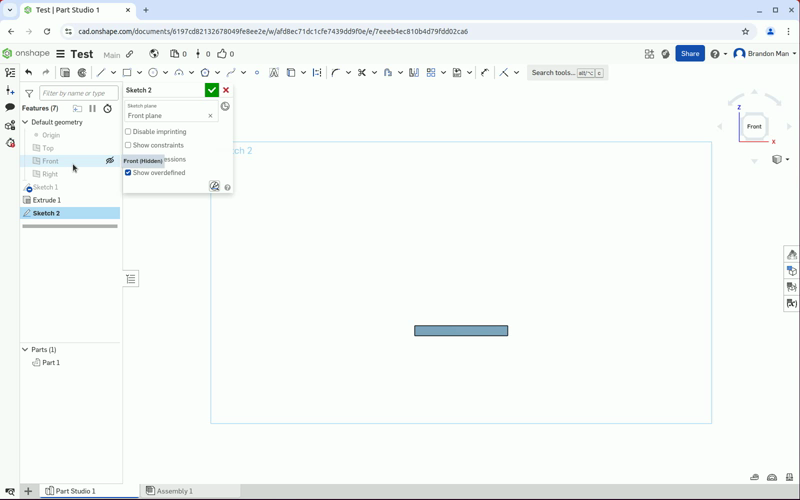
mouse_move(73, 352)
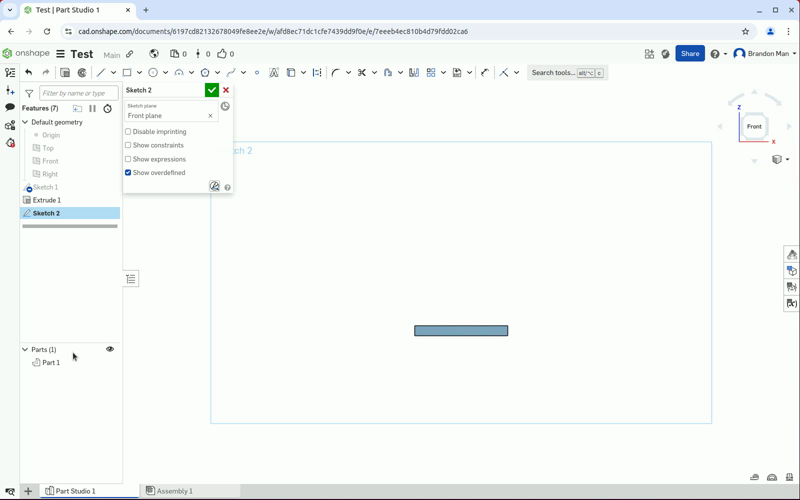
key(y)
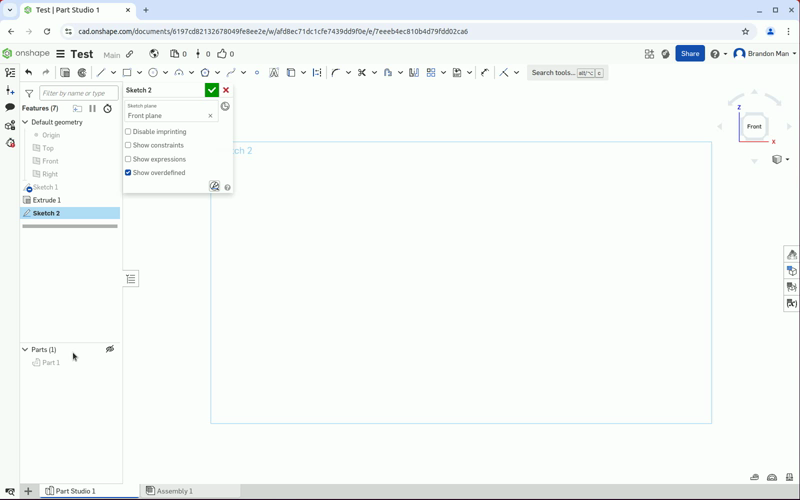
key(l)
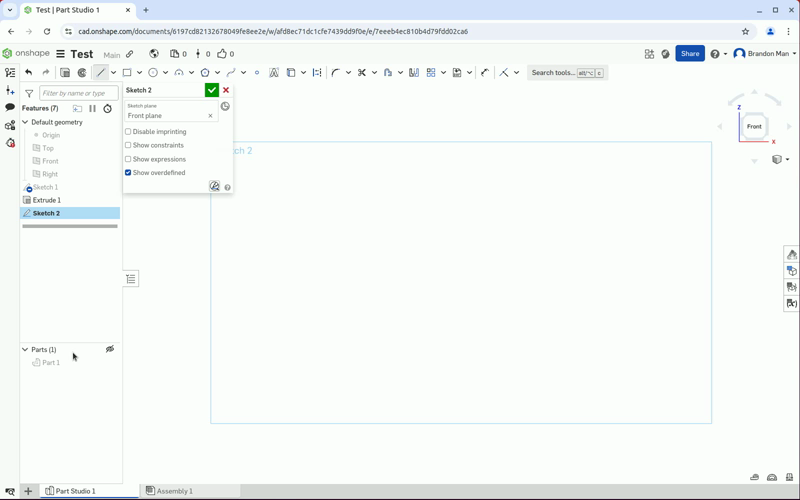
key_down(shift)
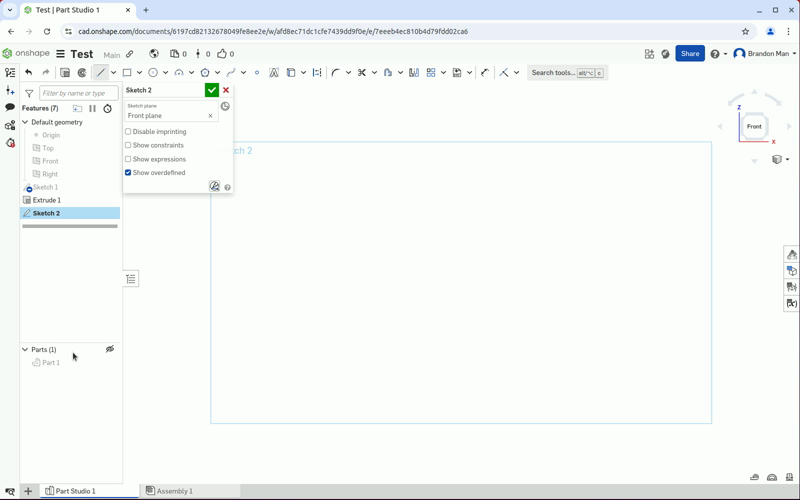
mouse_move(515, 225)
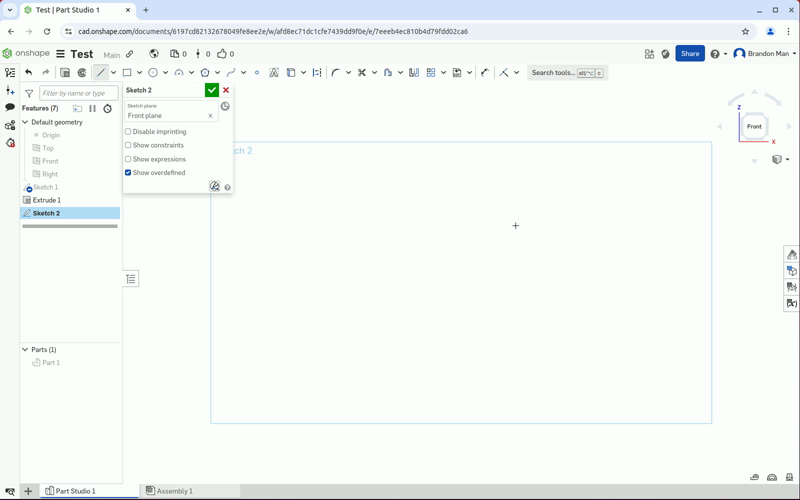
click(515, 225)
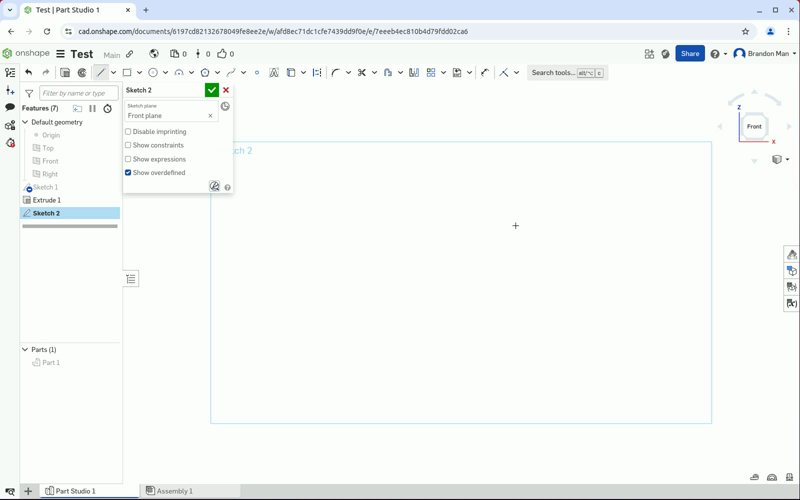
key_up(shift)
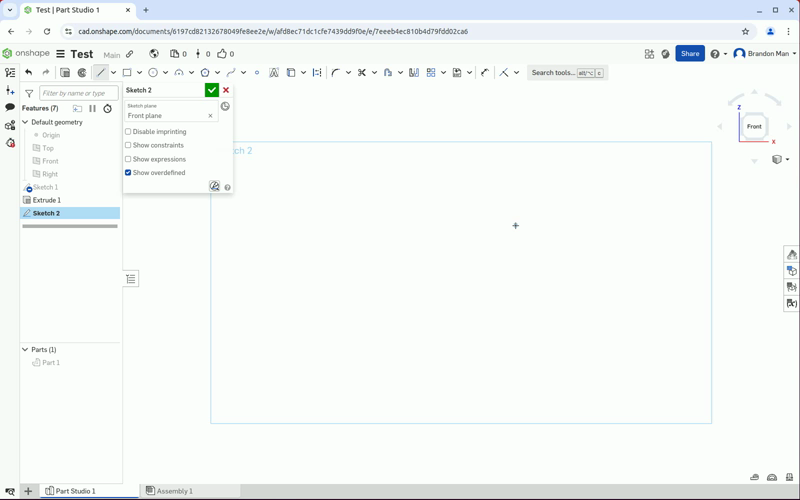
key_down(shift)
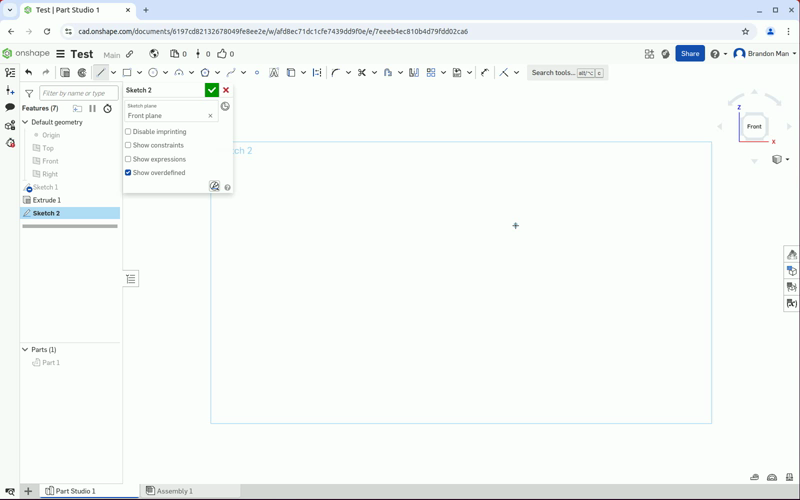
mouse_move(545, 225)
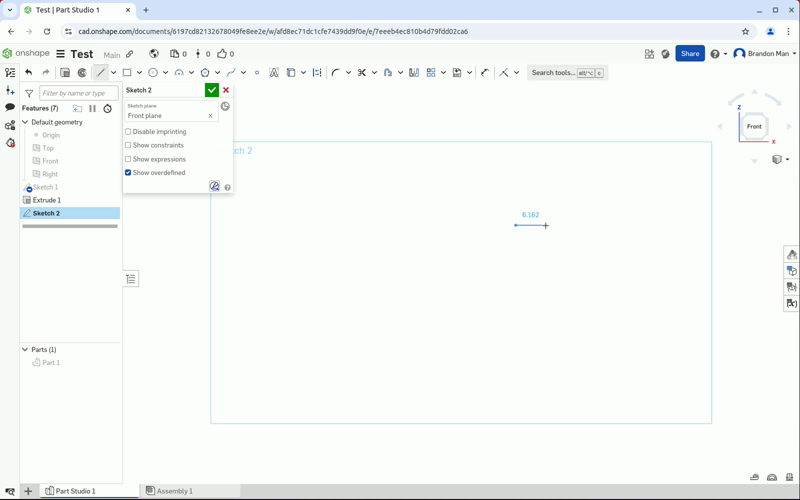
mouse_move(525, 225)
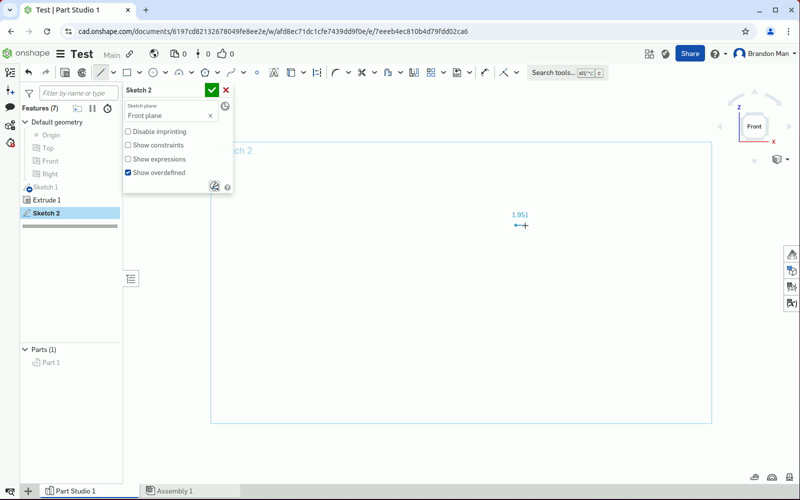
click(525, 225)
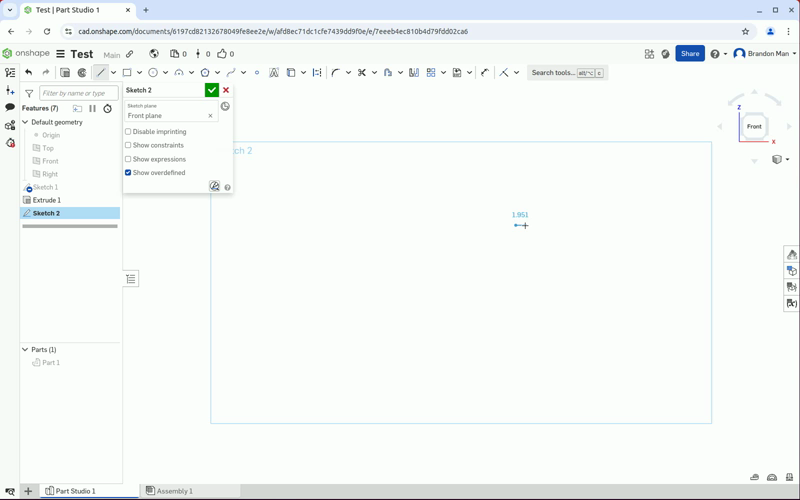
key_up(shift)
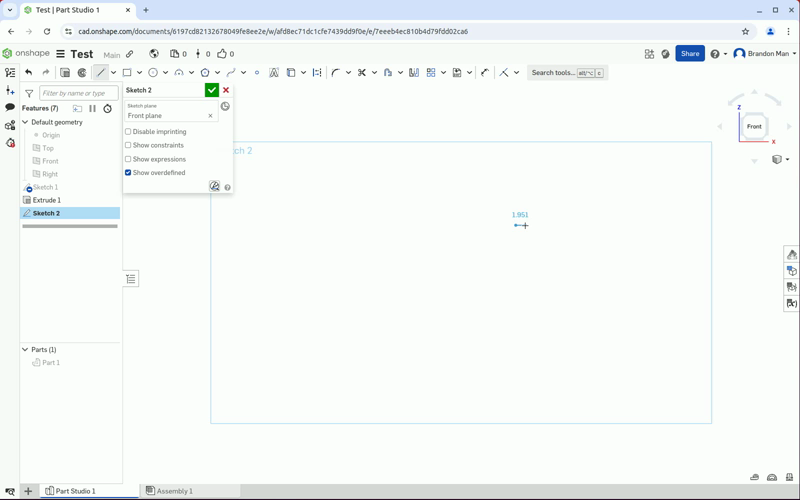
key_down(shift)
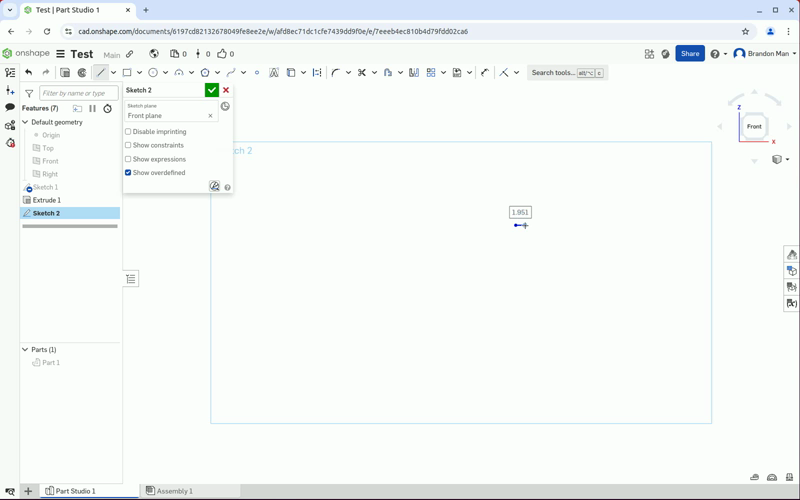
mouse_move(555, 225)
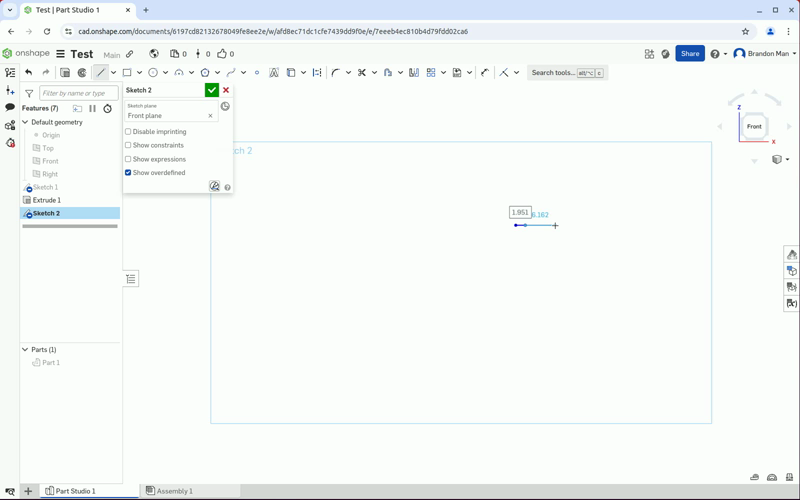
mouse_move(525, 169)
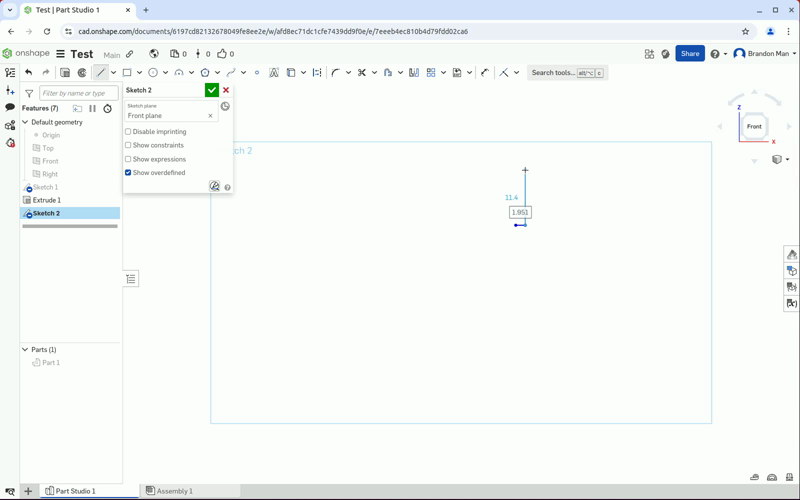
click(525, 169)
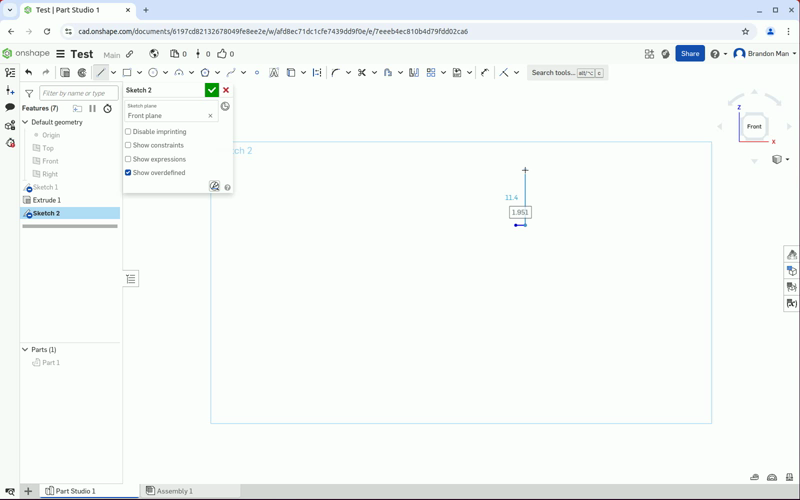
key_up(shift)
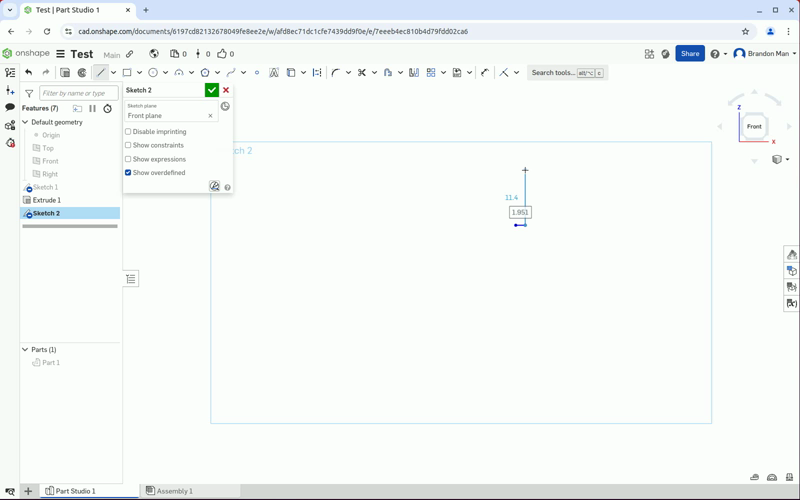
key_down(shift)
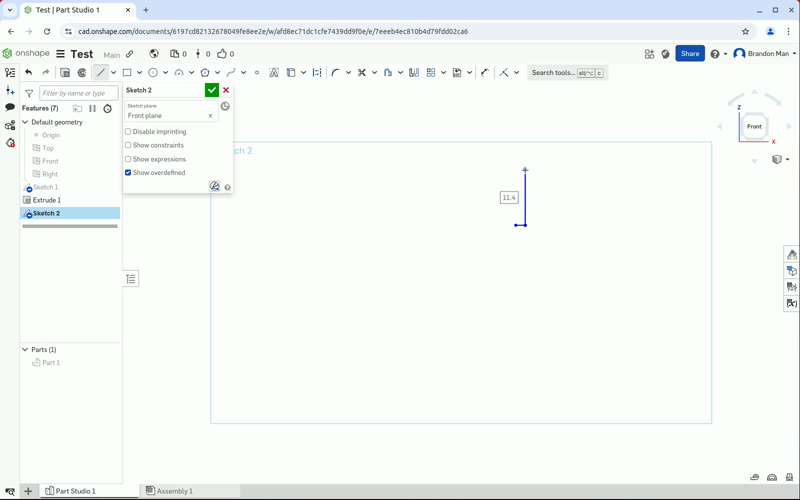
mouse_move(555, 169)
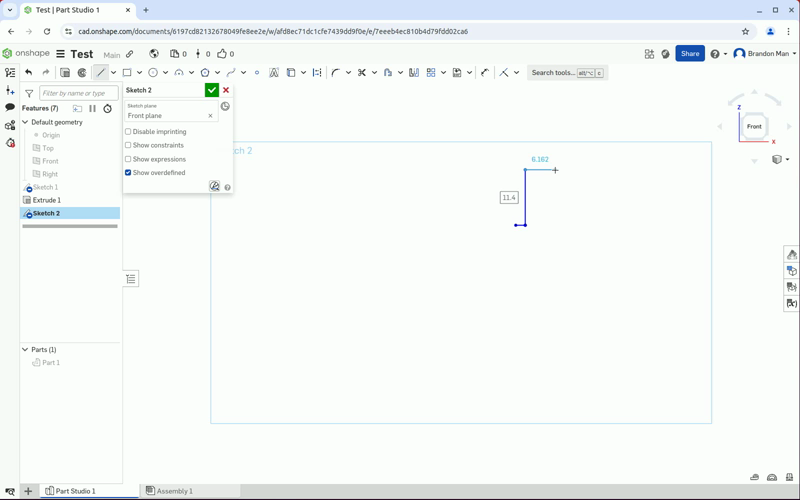
mouse_move(515, 169)
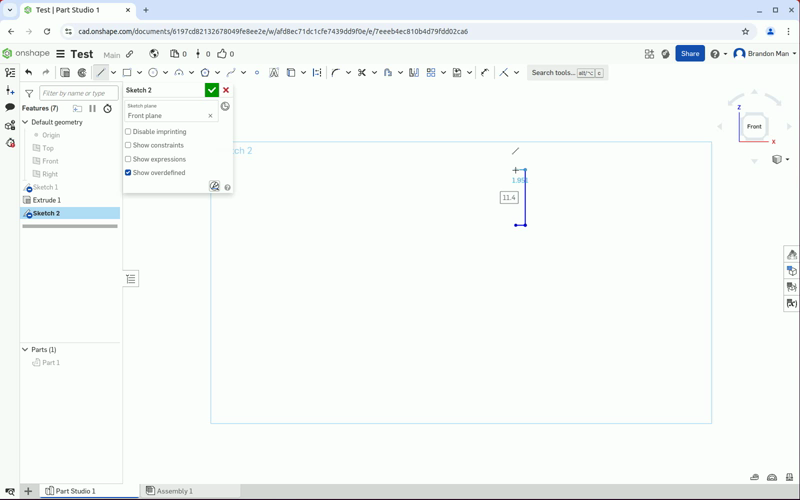
click(515, 169)
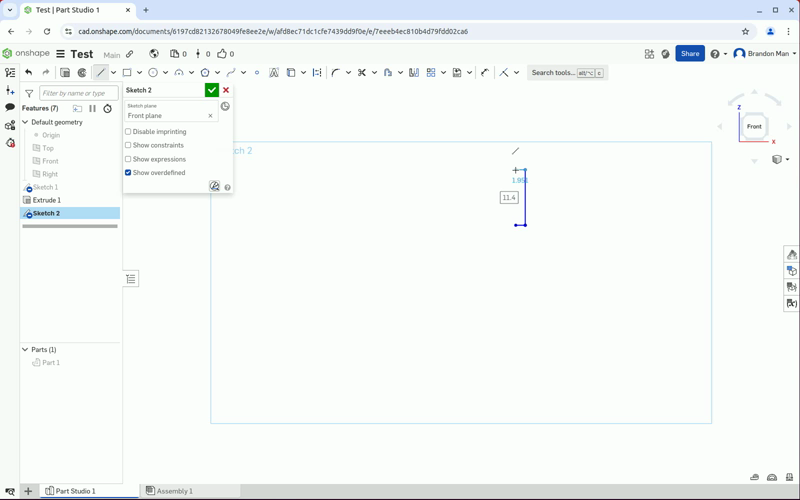
key_up(shift)
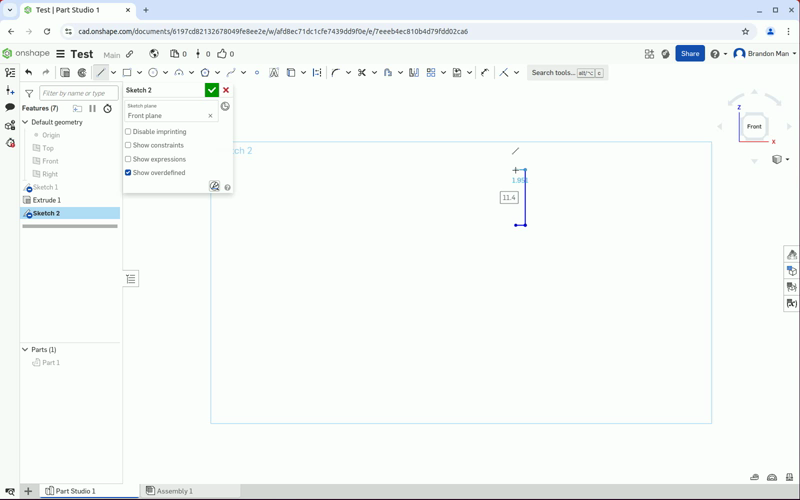
mouse_move(545, 169)
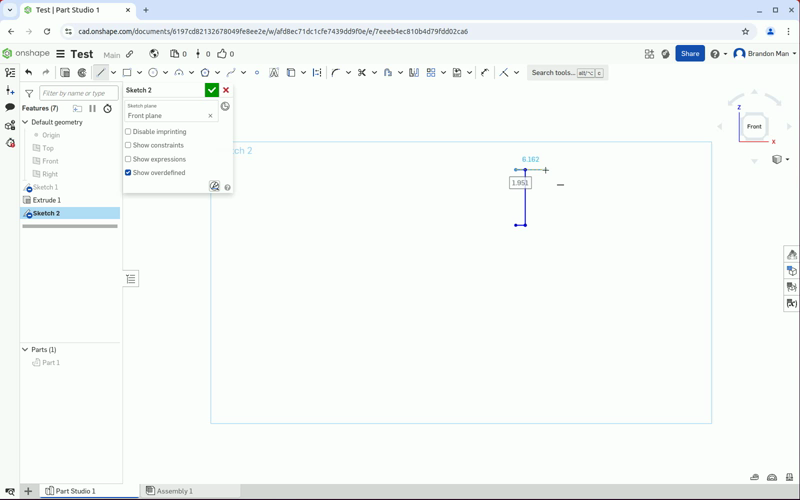
key_down(shift)
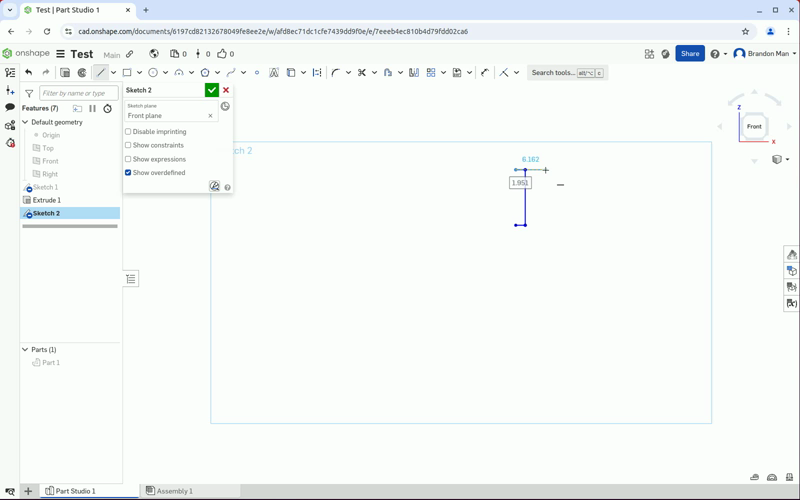
mouse_move(515, 225)
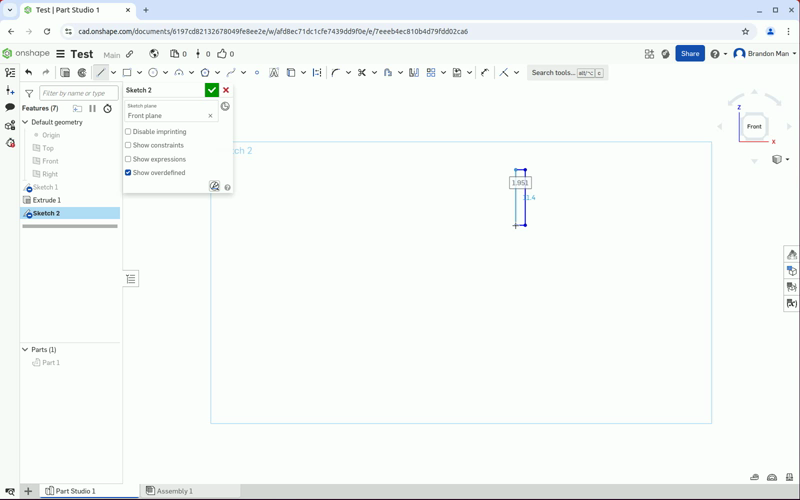
key_up(shift)
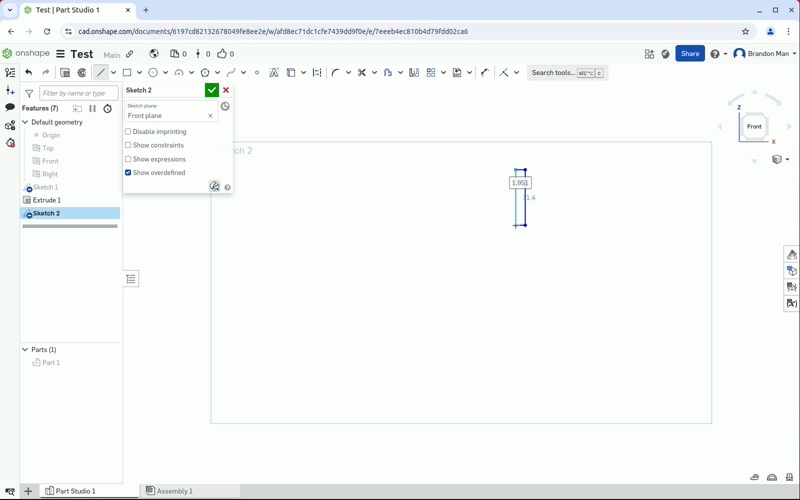
click(515, 225)
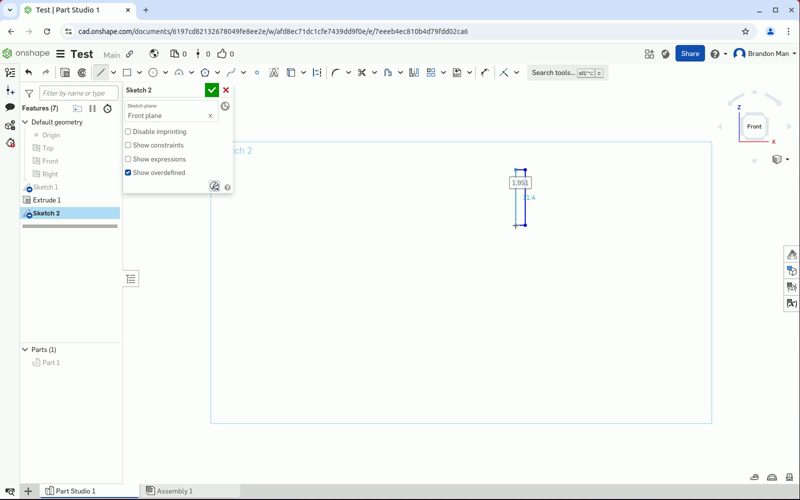
key(esc)
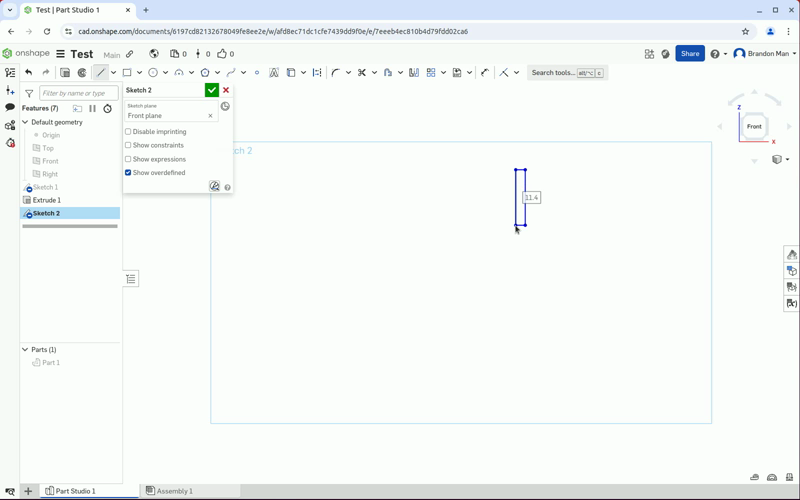
mouse_move(521, 218)
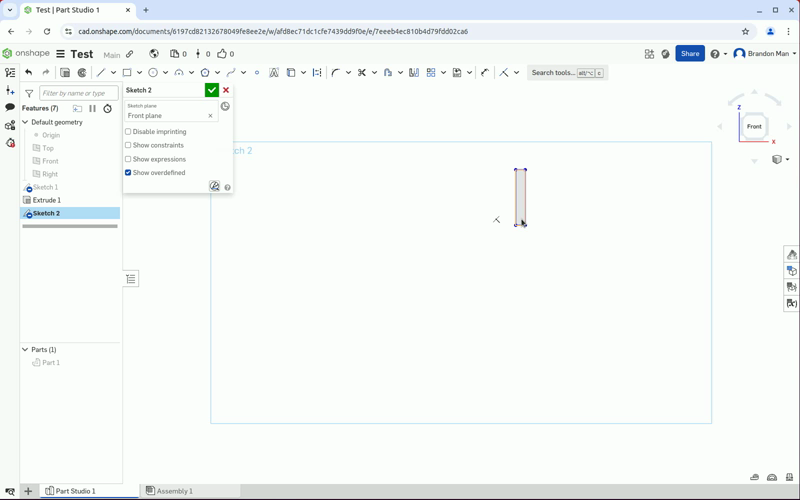
scroll(6)
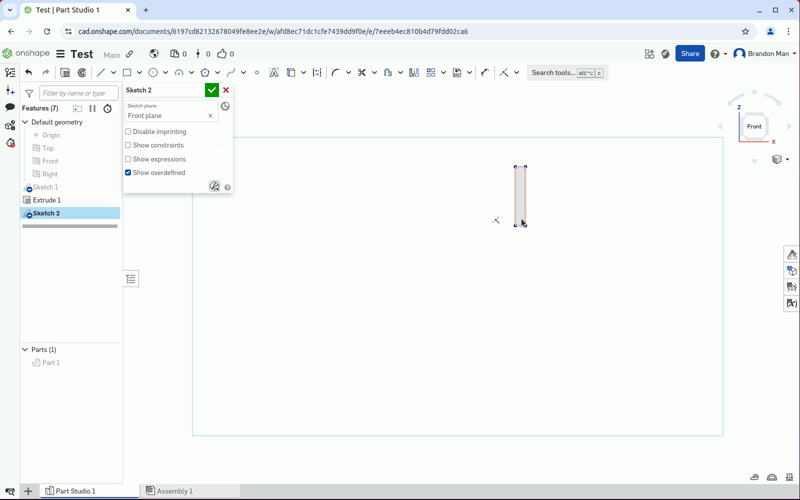
scroll(6)
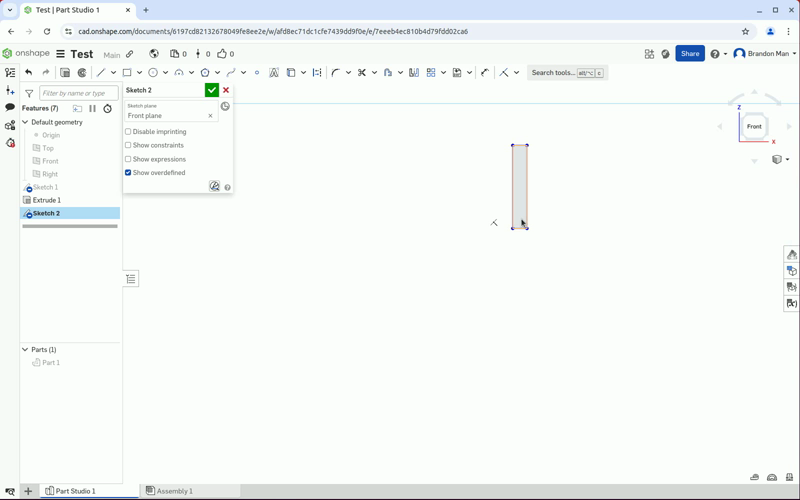
scroll(6)
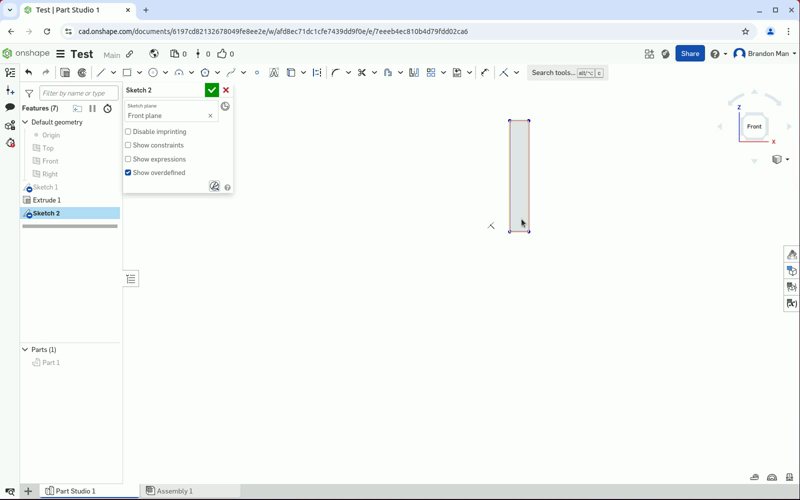
scroll(6)
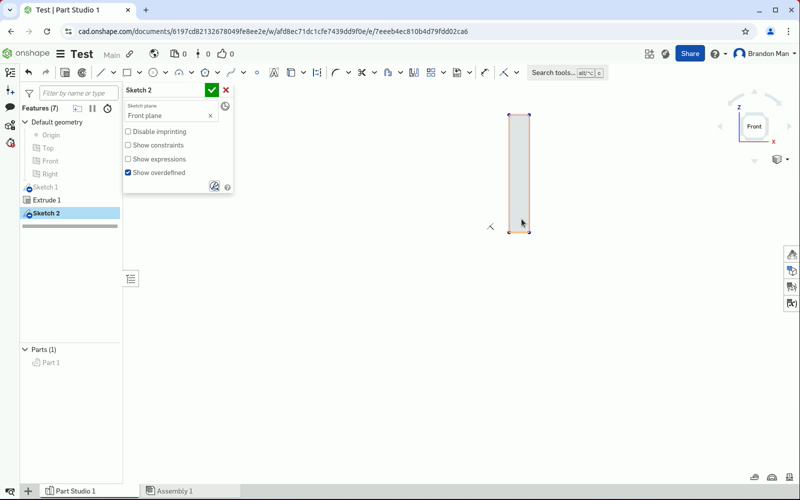
scroll(6)
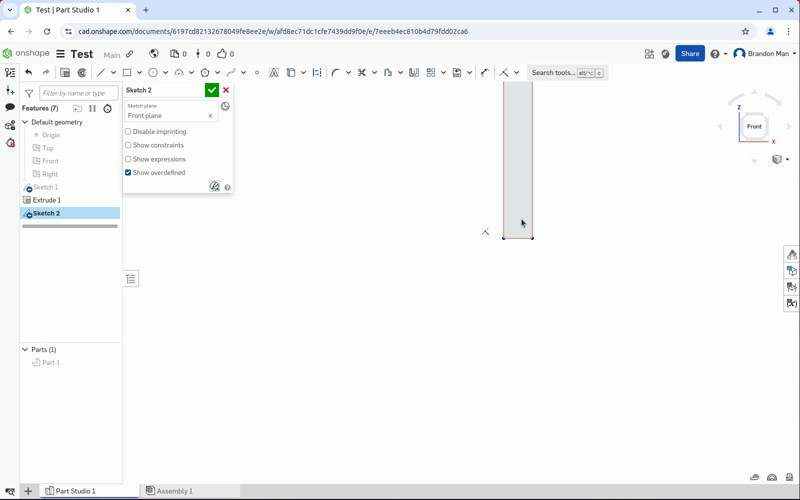
scroll(6)
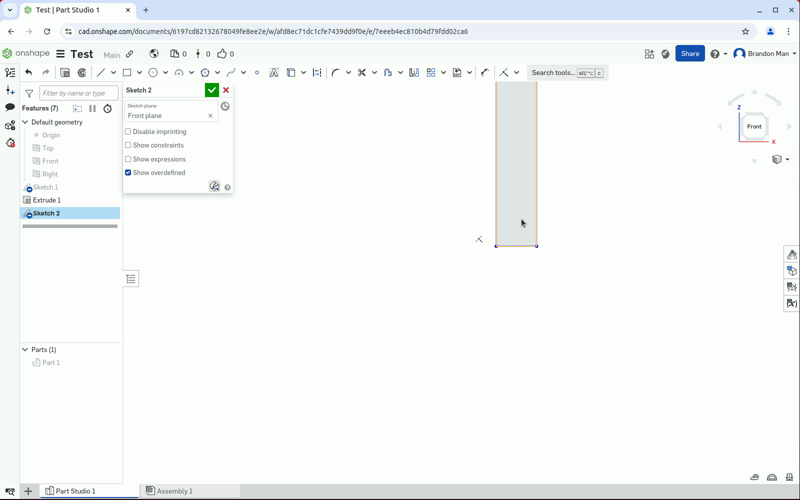
scroll(6)
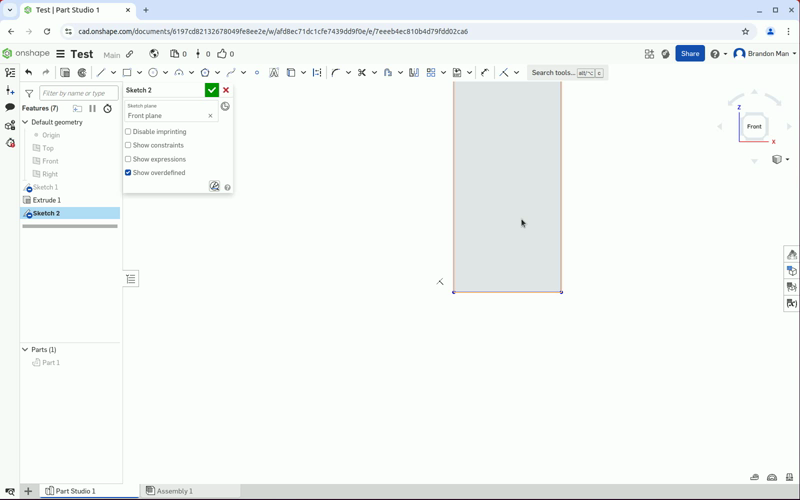
click(521, 218)
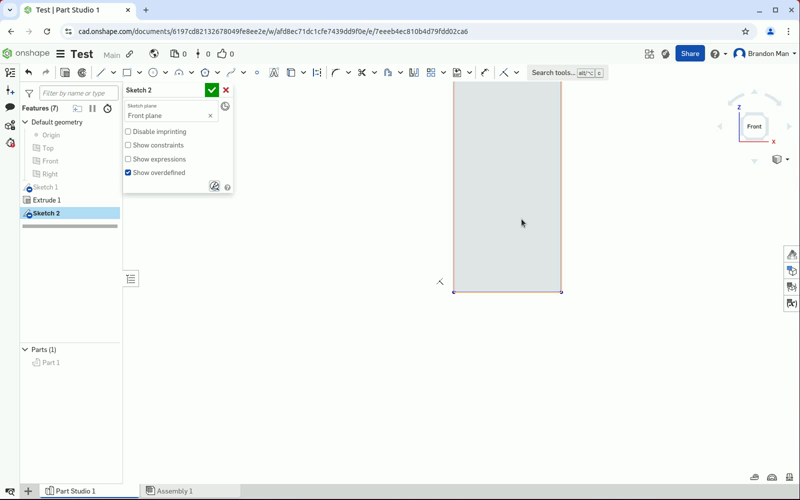
scroll(-6)
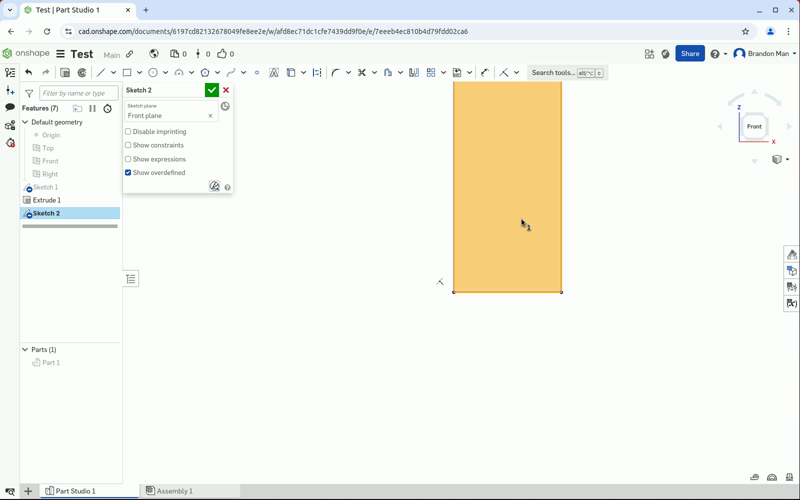
scroll(-6)
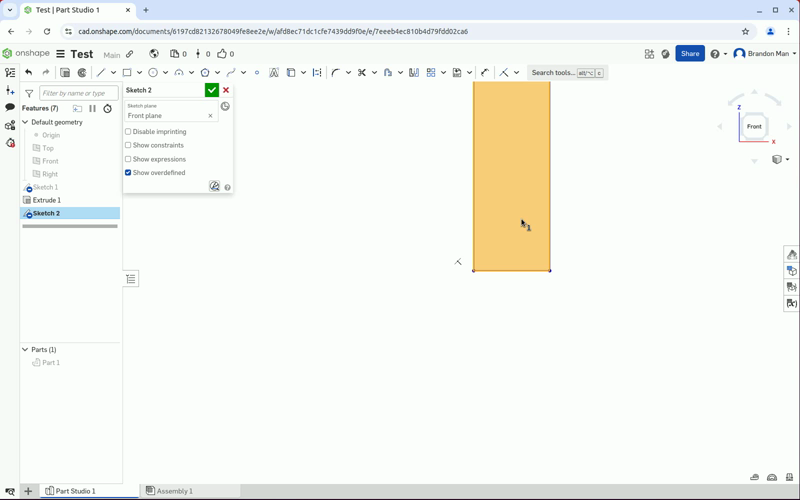
scroll(-6)
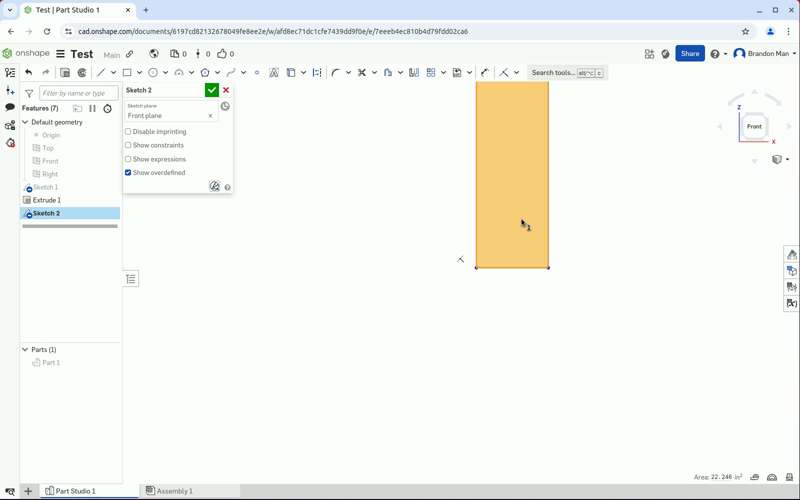
scroll(-6)
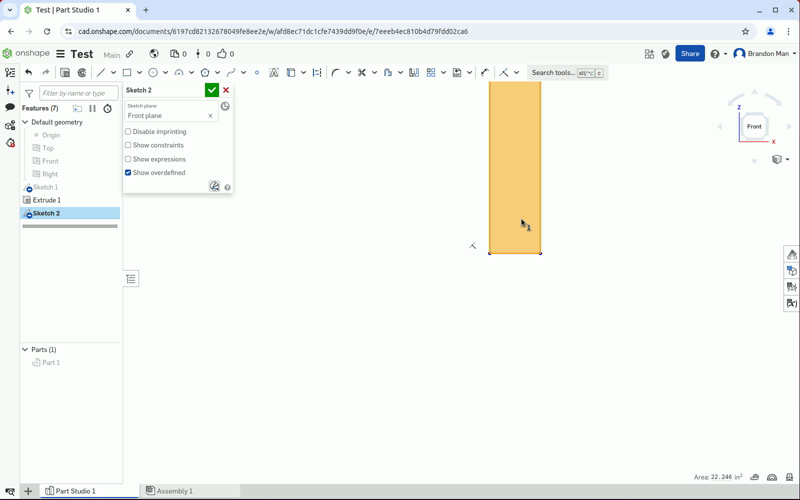
scroll(-6)
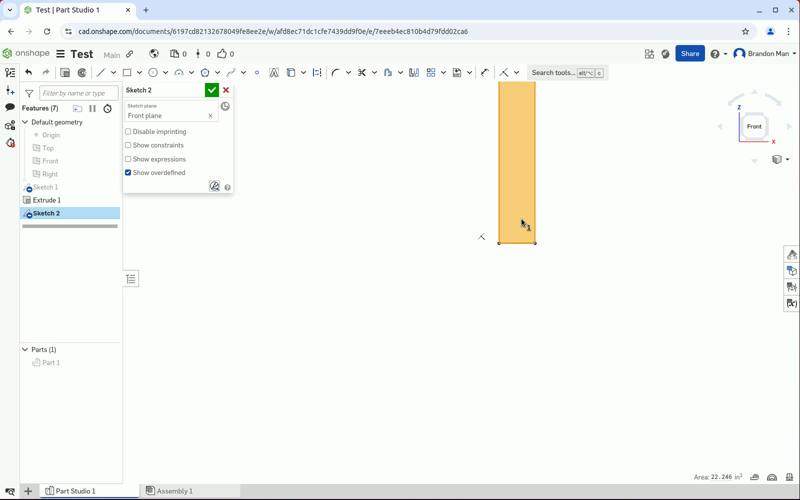
scroll(-6)
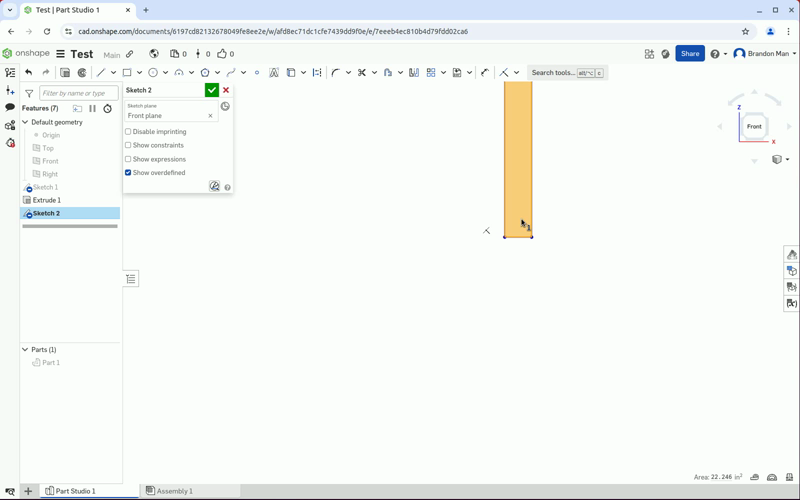
scroll(-6)
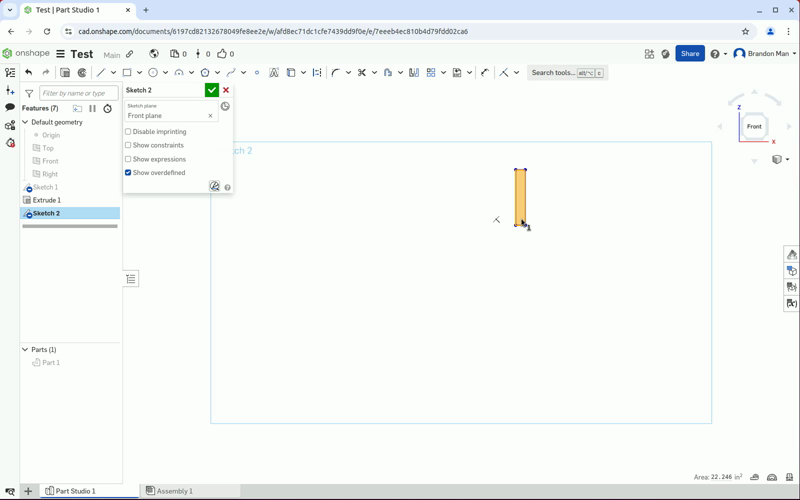
mouse_move(73, 352)
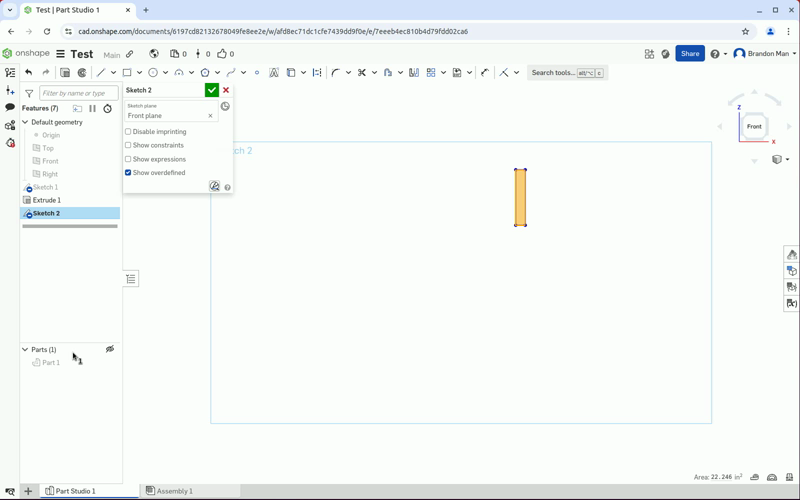
key(shift+y)
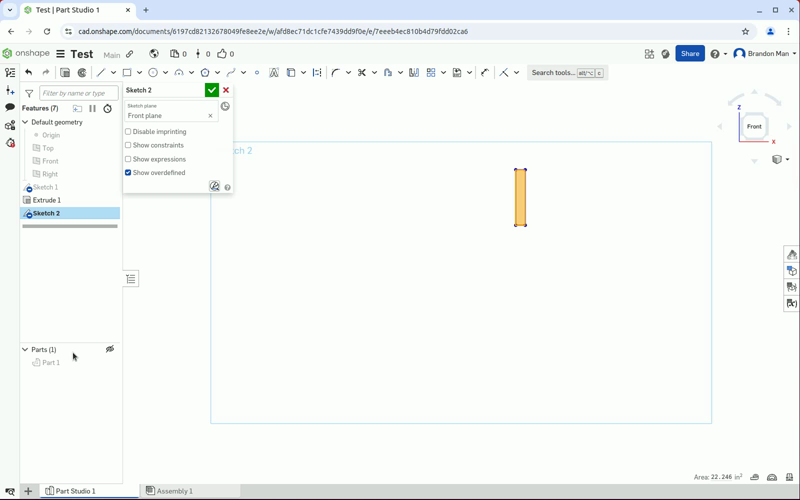
key(shift+e)
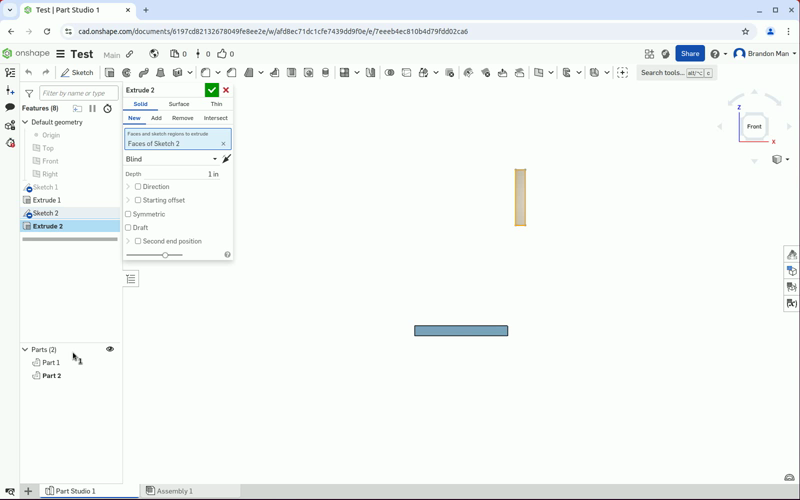
mouse_move(143, 106)
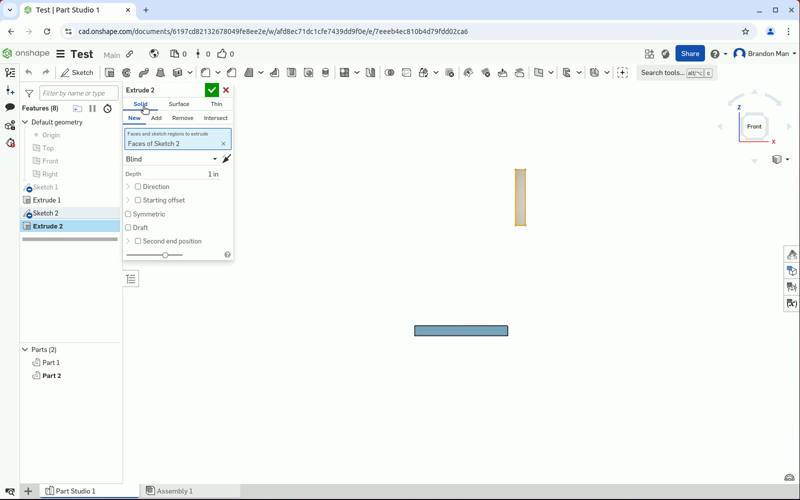
click(143, 106)
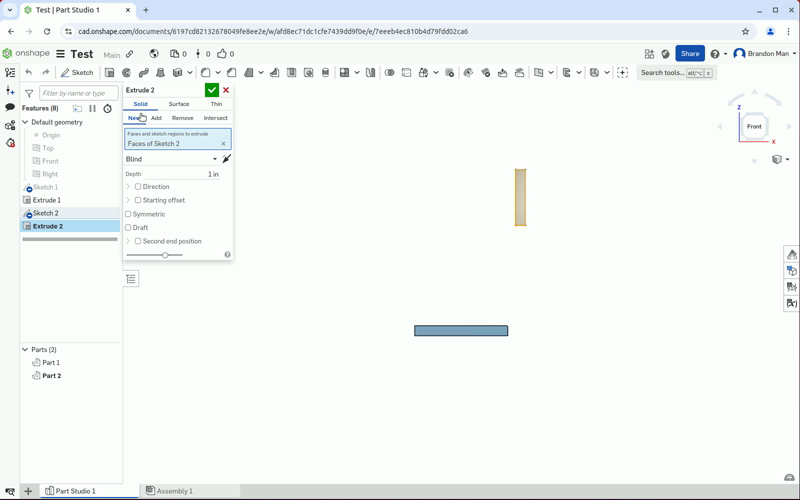
mouse_move(137, 120)
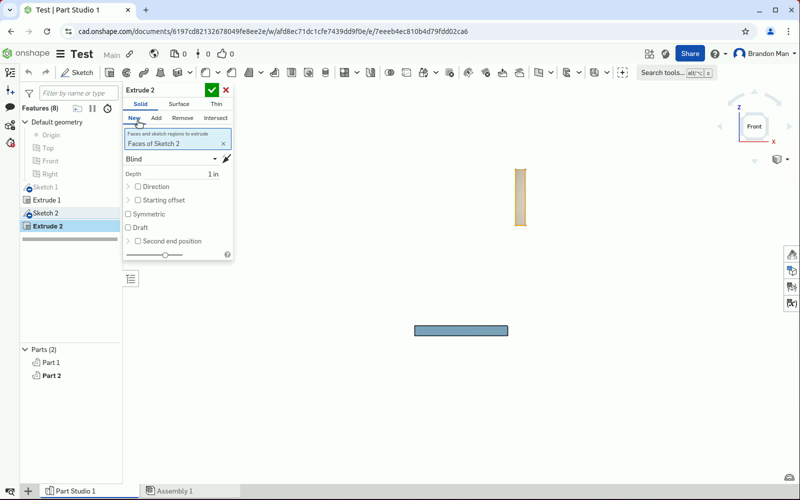
click(137, 120)
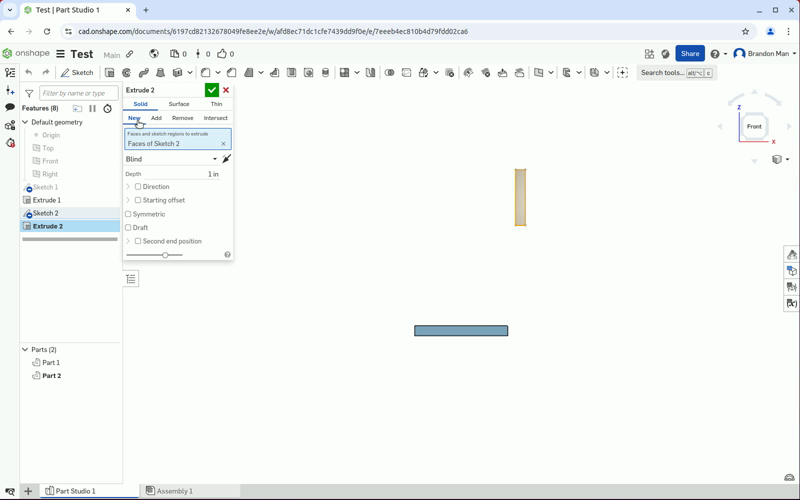
key(tab, 4)
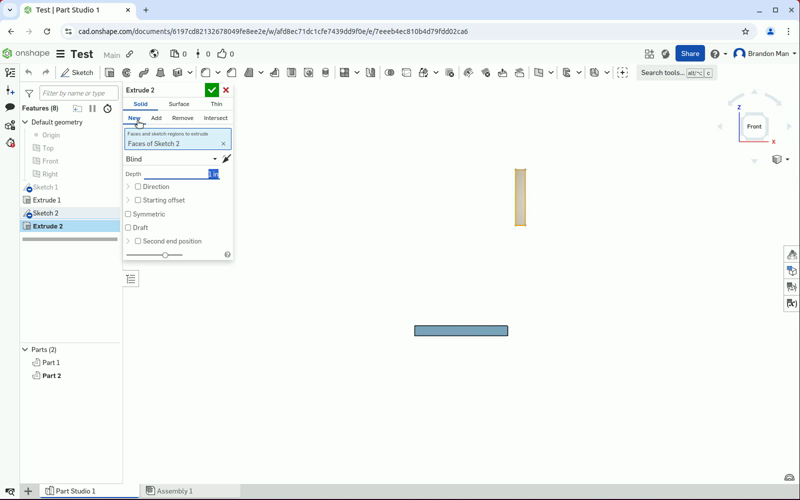
text(1.926)
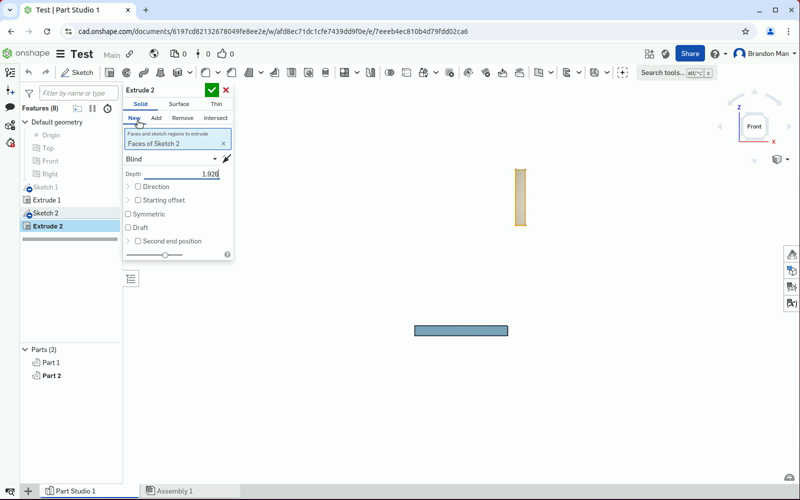
key(enter)
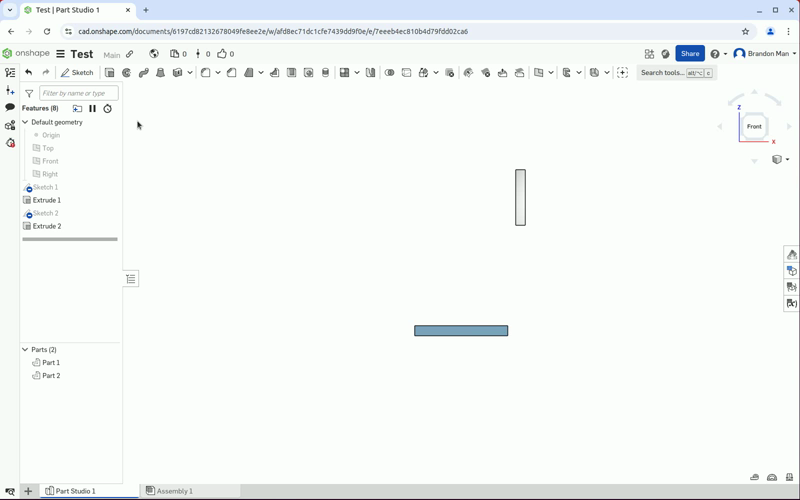
key(shift+h)
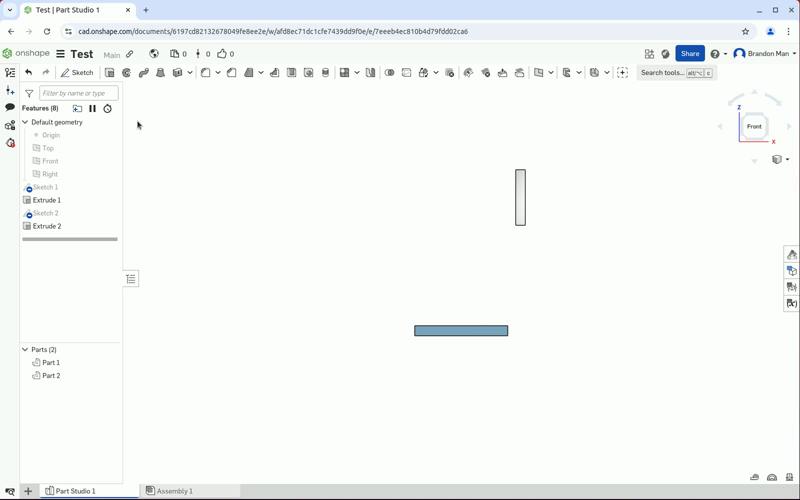
key(shift+h)
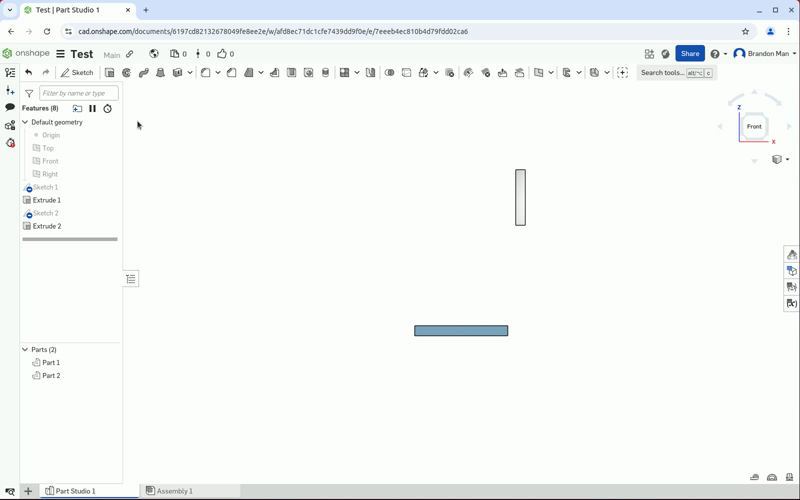
mouse_move(73, 189)
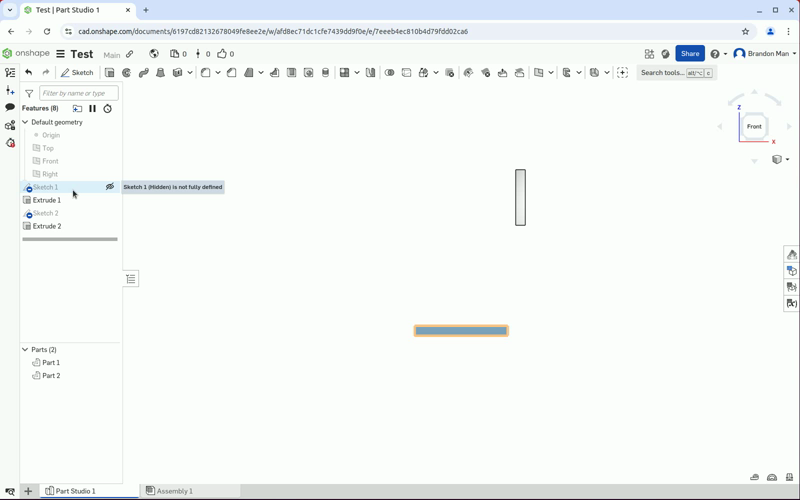
click(73, 189)
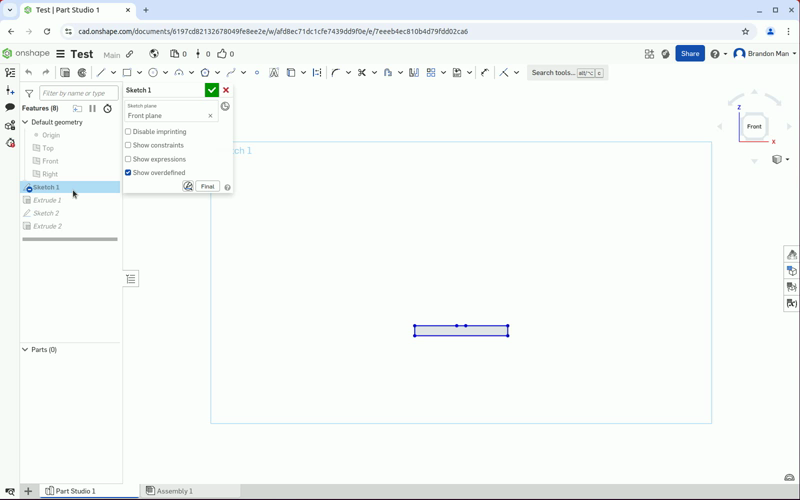
mouse_move(229, 92)
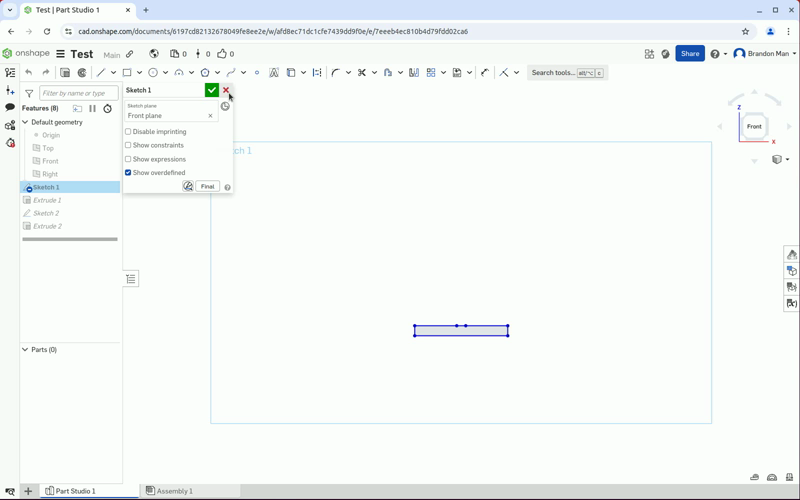
click(229, 92)
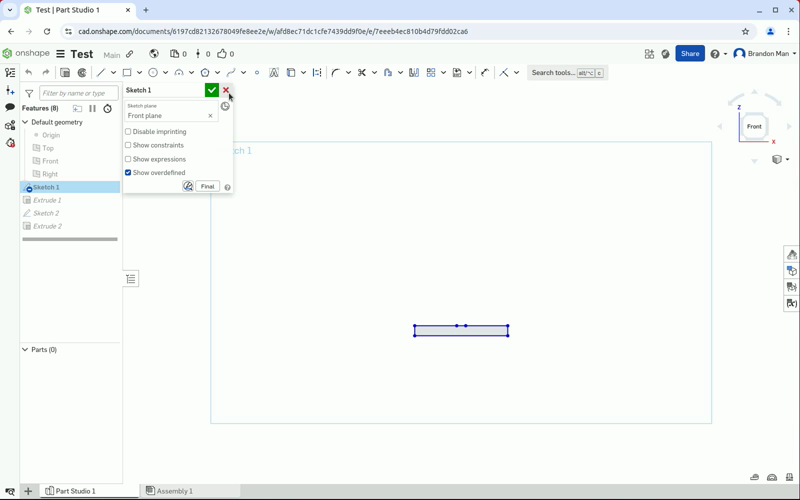
key(shift+s)
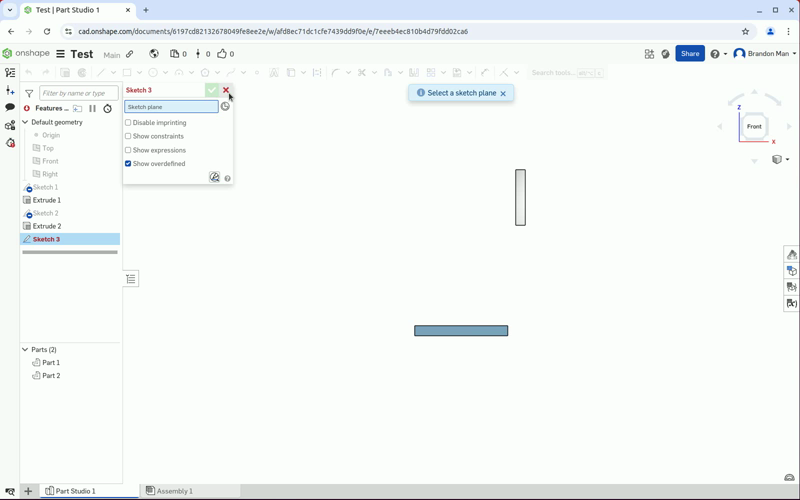
mouse_move(73, 163)
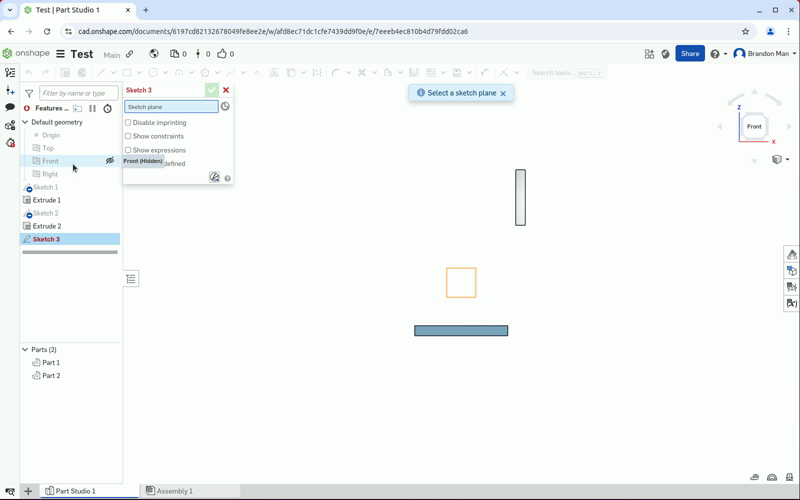
click(73, 163)
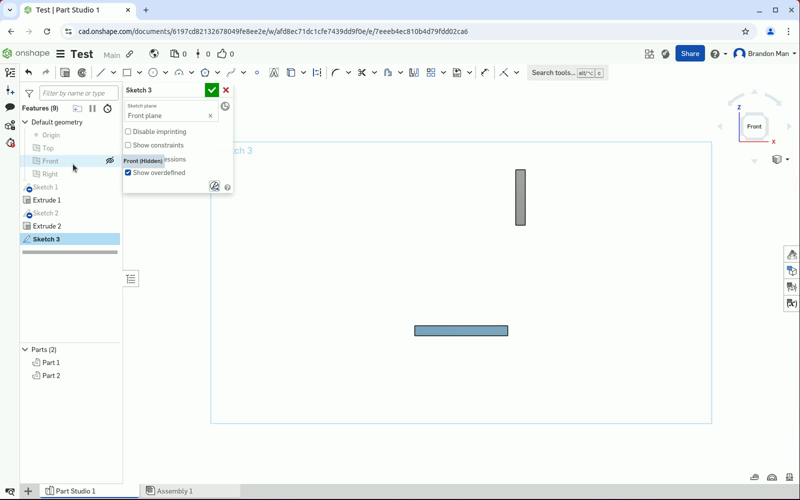
mouse_move(73, 352)
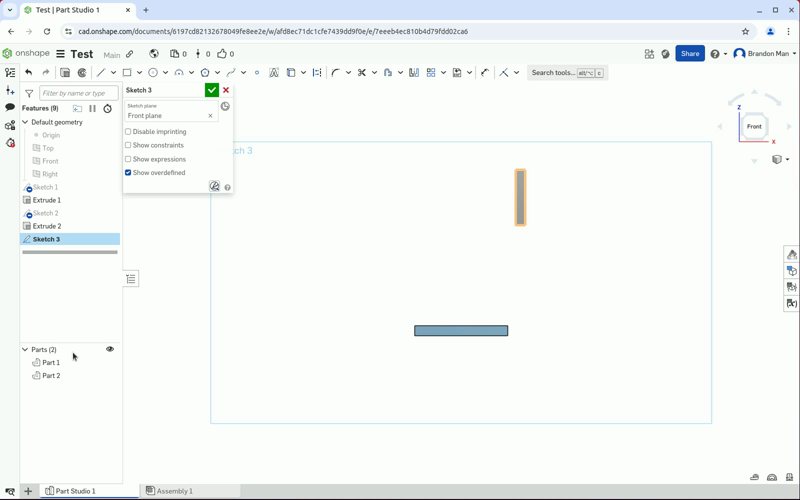
key(y)
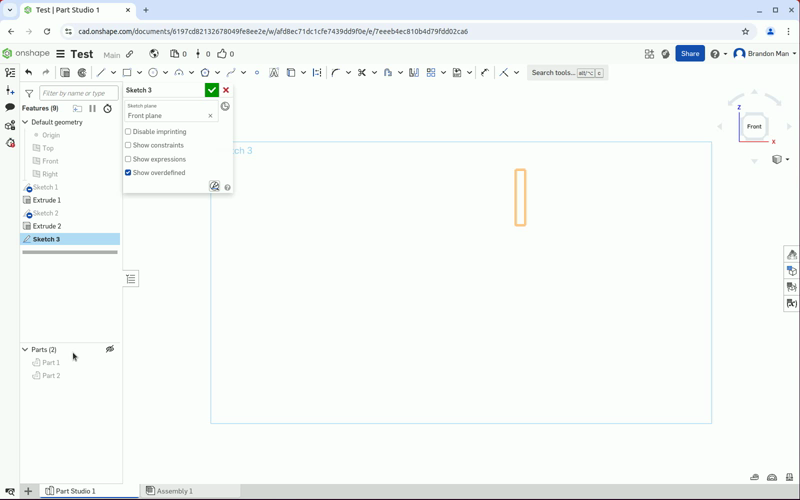
key(l)
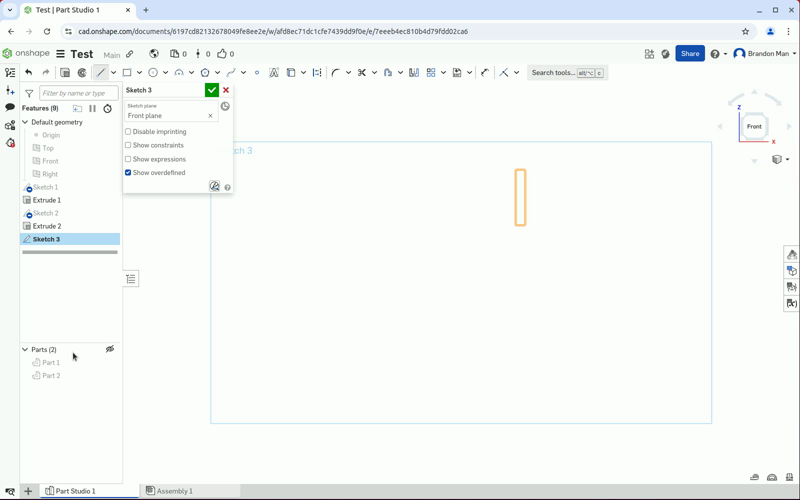
key_down(shift)
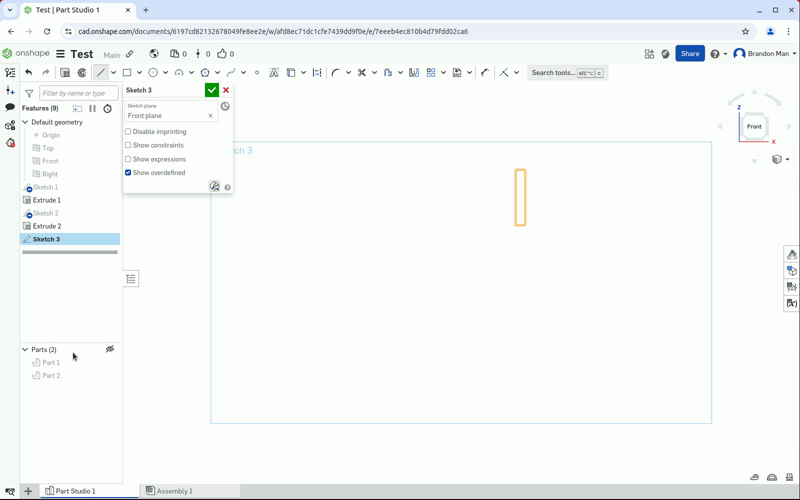
mouse_move(396, 225)
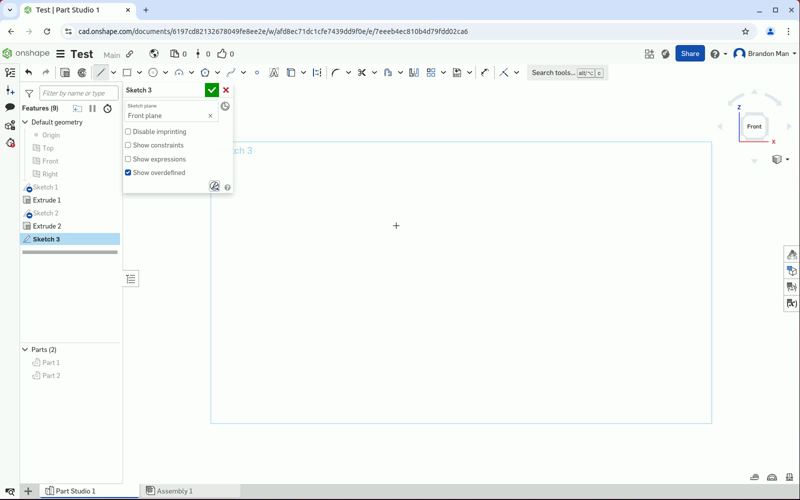
click(396, 225)
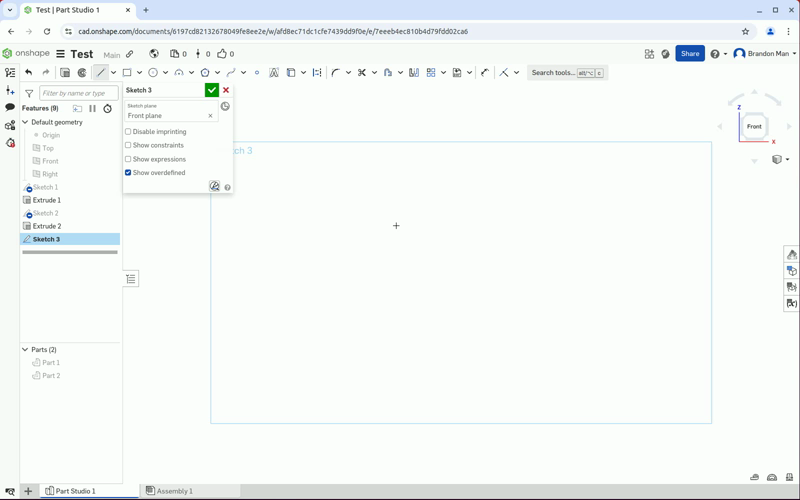
key_up(shift)
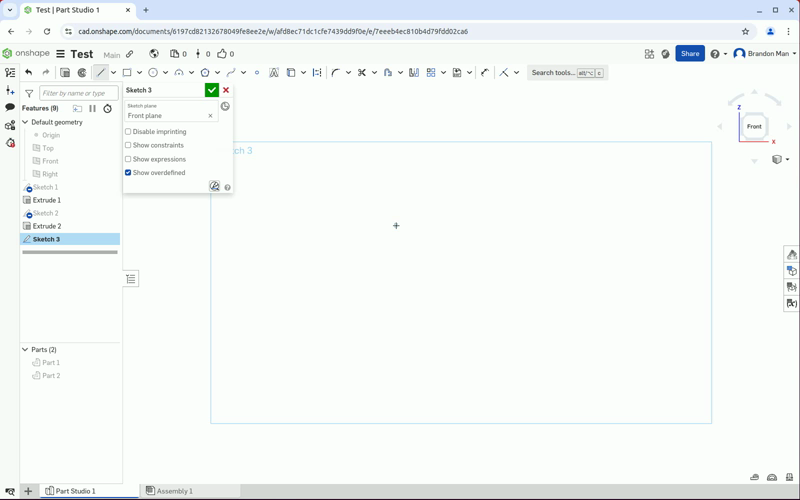
key_down(shift)
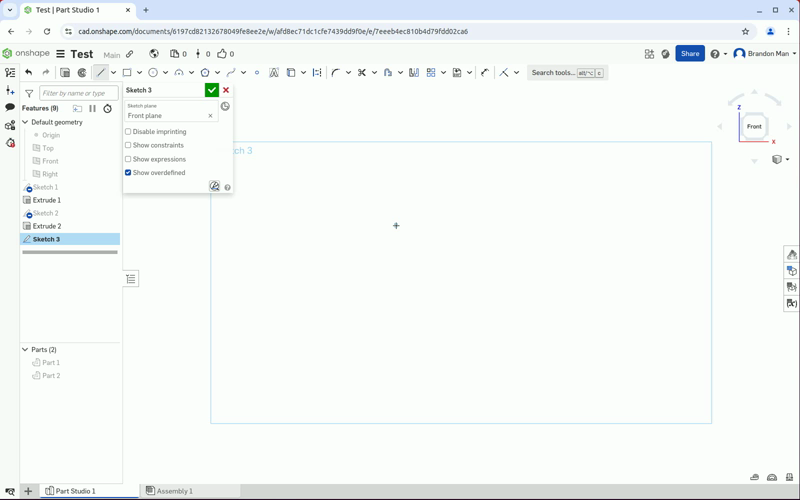
mouse_move(426, 225)
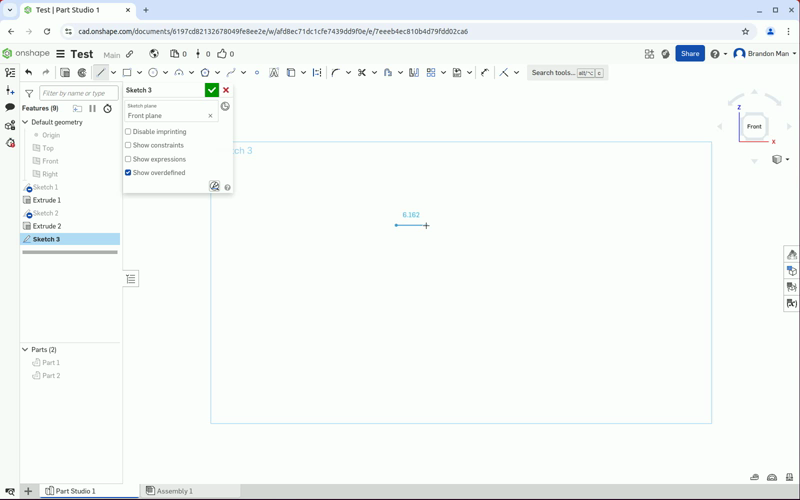
mouse_move(405, 225)
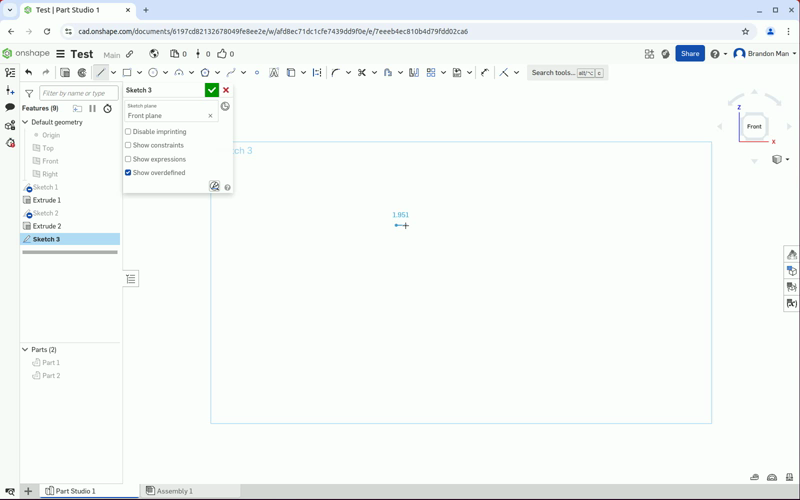
click(405, 225)
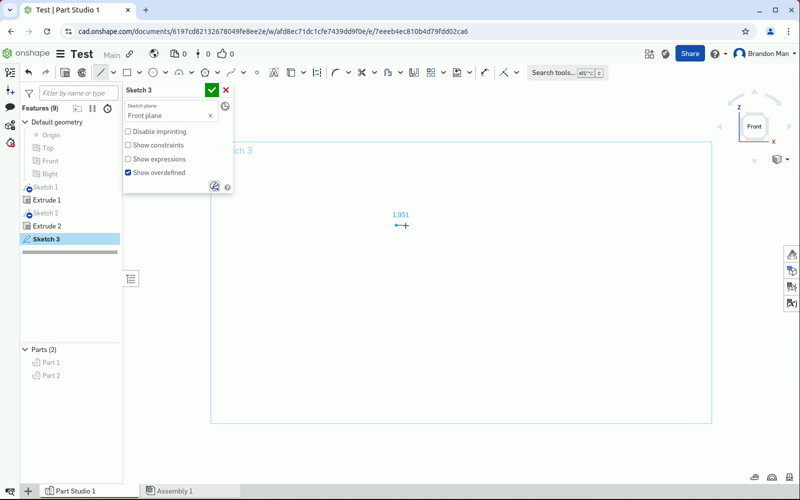
key_up(shift)
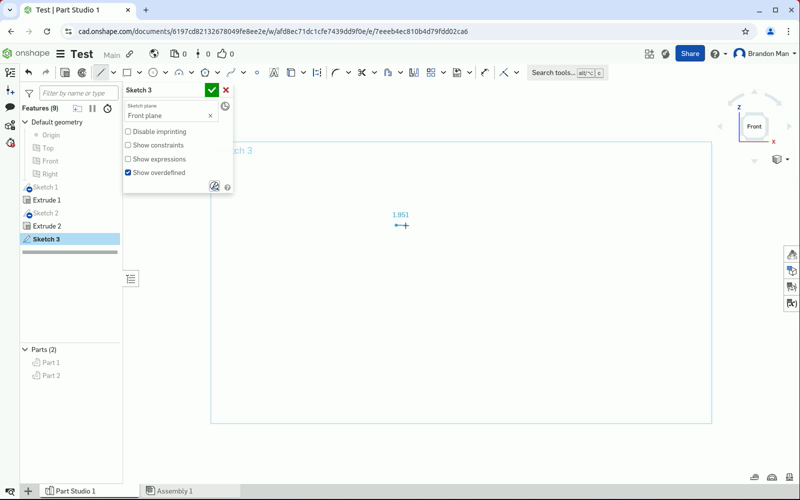
key_down(shift)
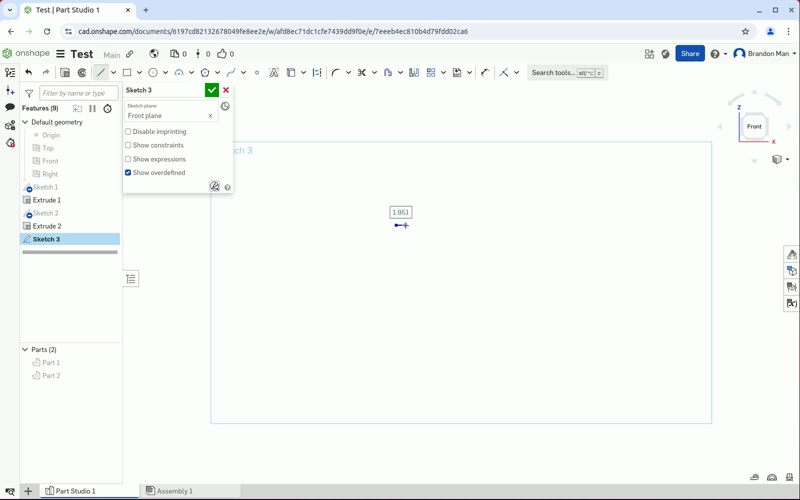
mouse_move(435, 225)
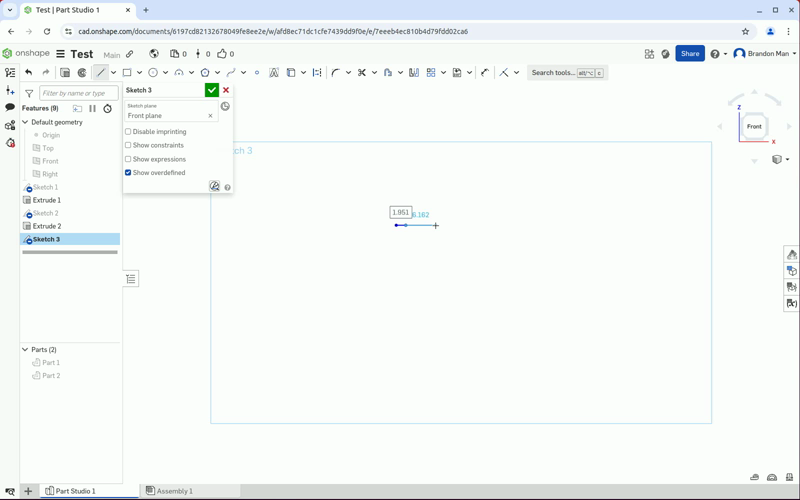
mouse_move(405, 169)
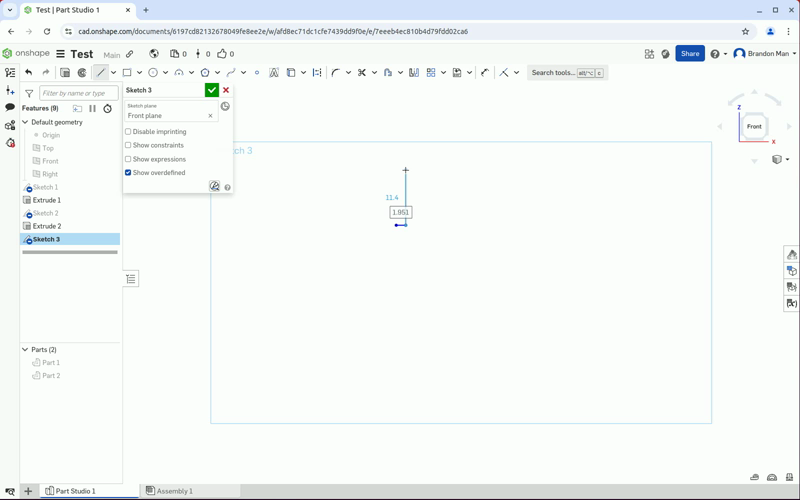
click(405, 169)
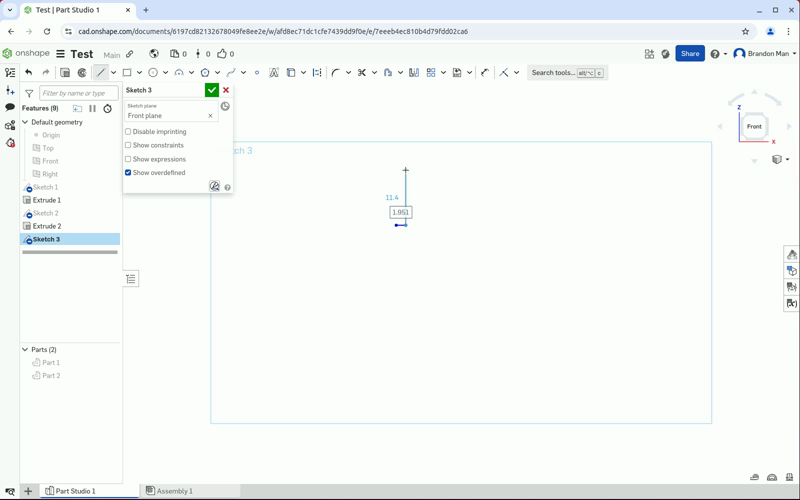
key_up(shift)
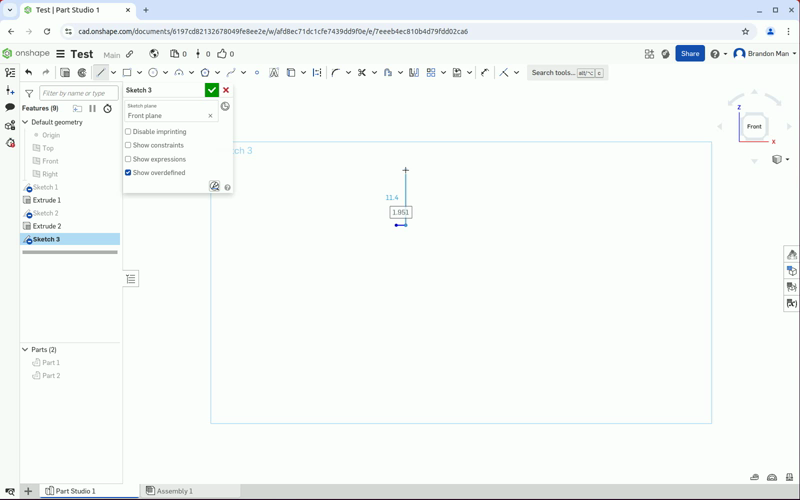
key_down(shift)
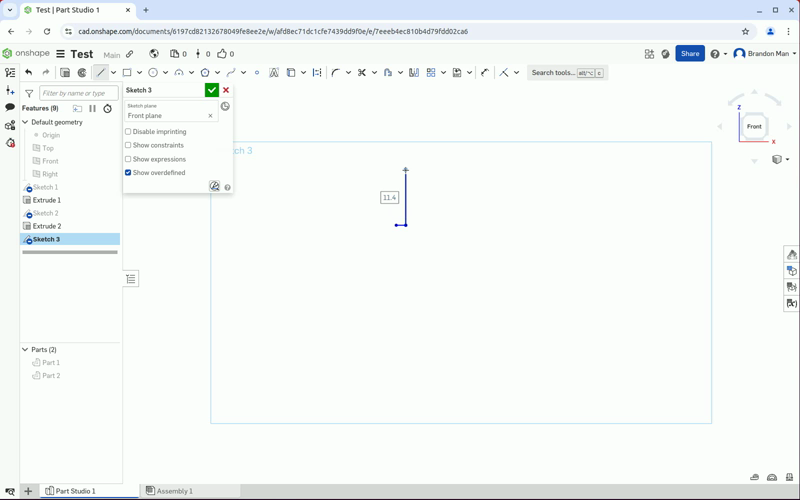
mouse_move(435, 169)
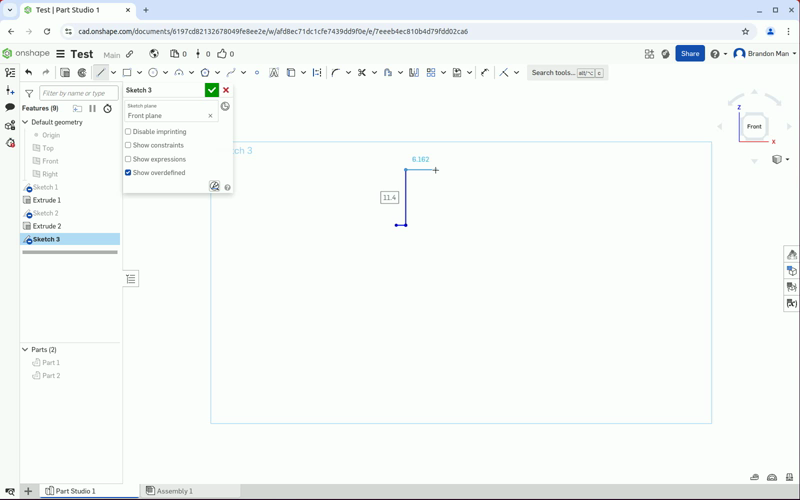
mouse_move(396, 169)
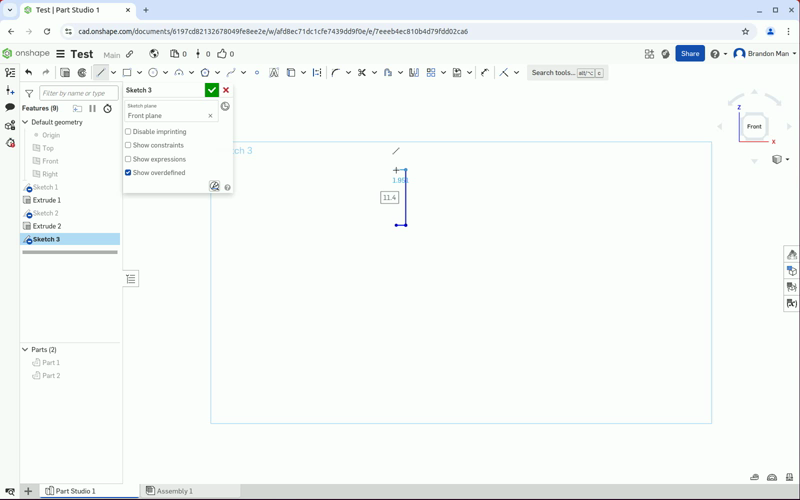
click(396, 169)
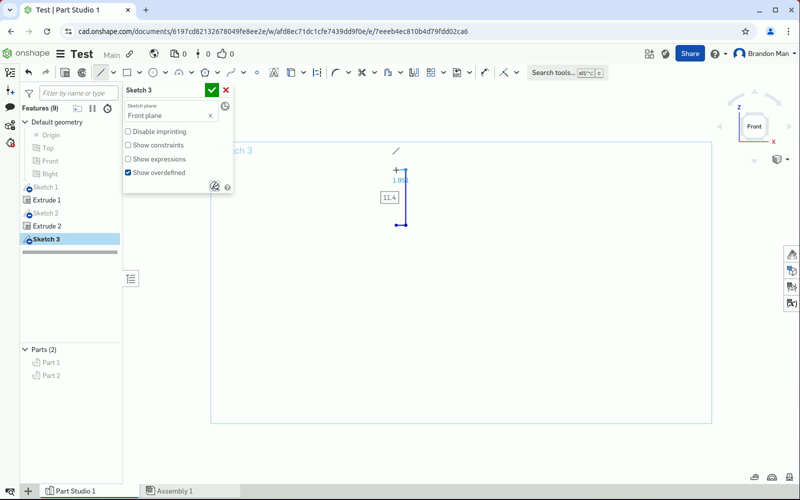
key_up(shift)
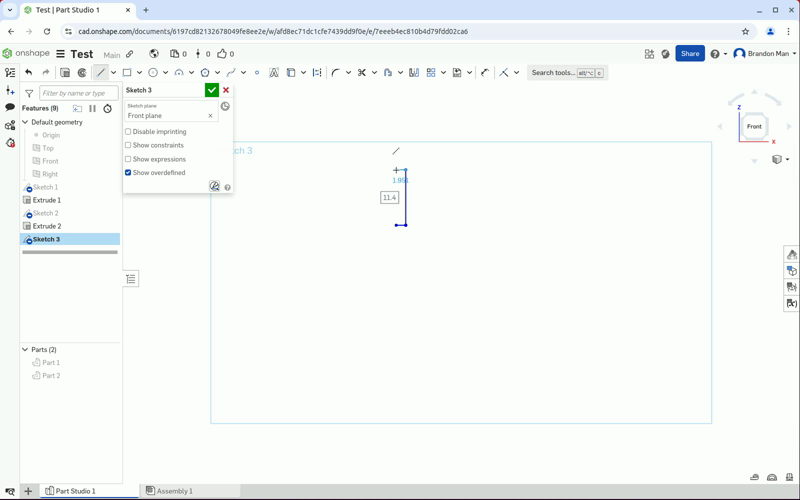
mouse_move(426, 169)
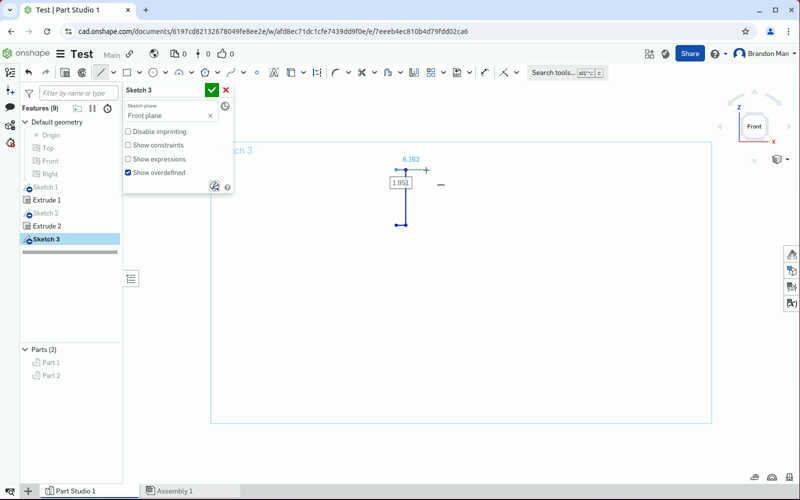
key_down(shift)
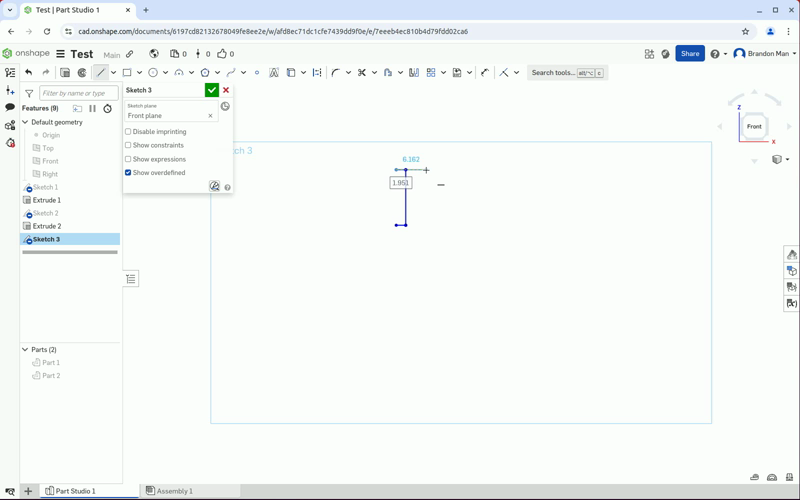
mouse_move(396, 225)
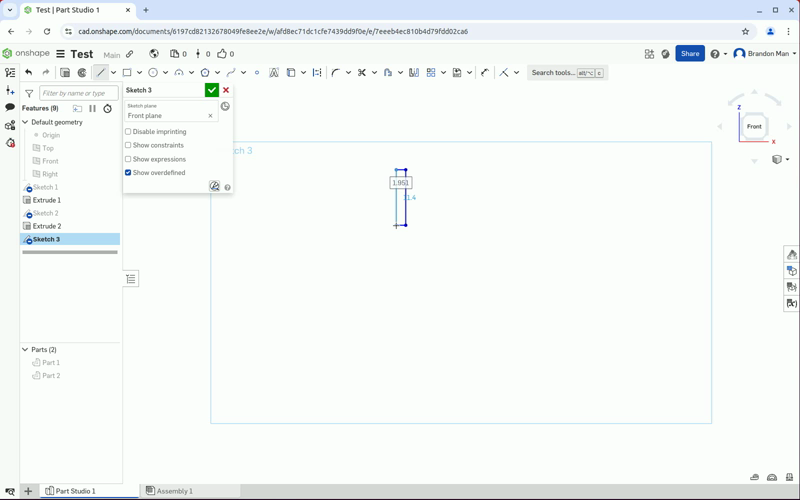
key_up(shift)
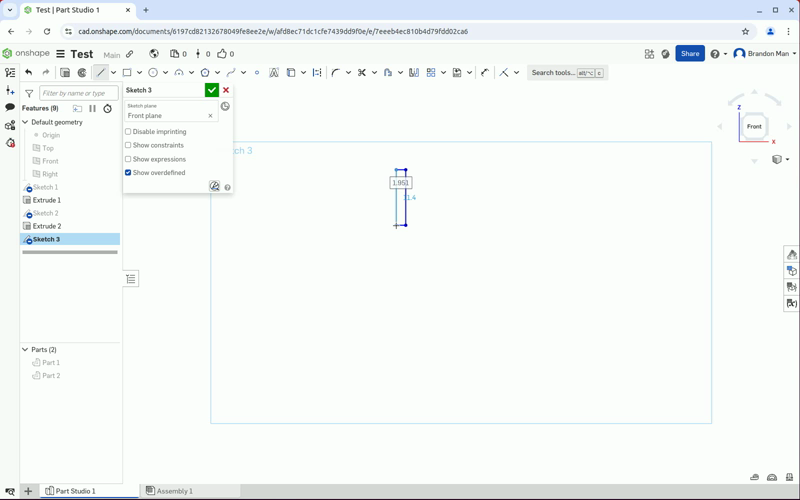
click(396, 225)
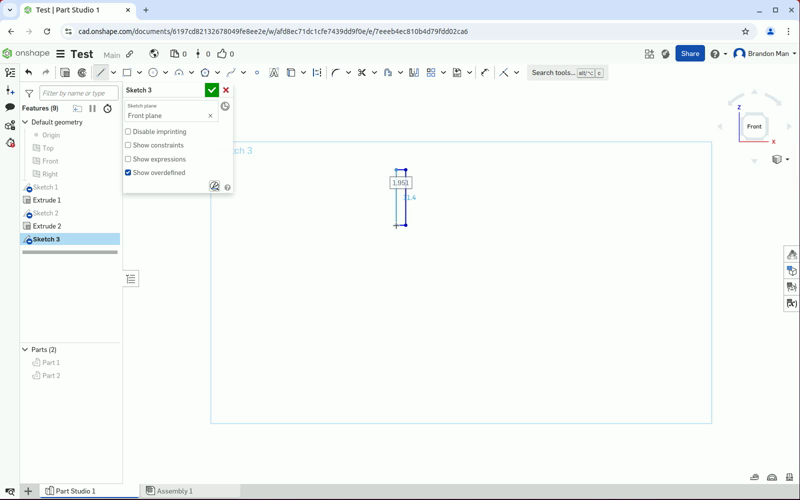
key(esc)
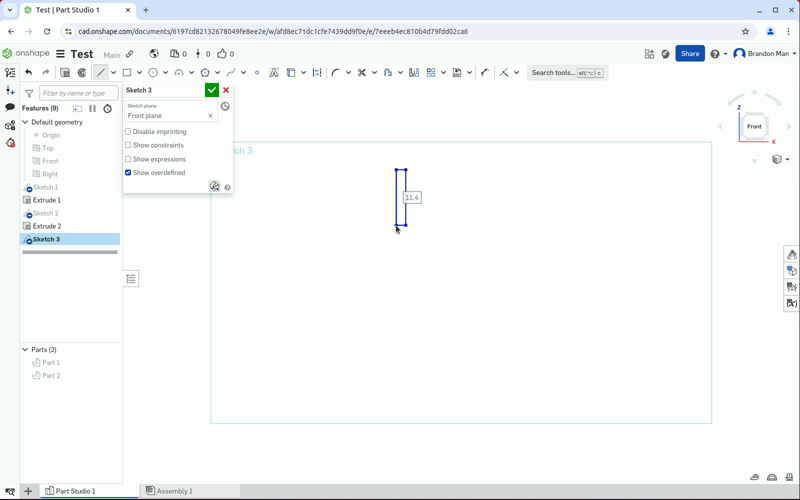
mouse_move(403, 191)
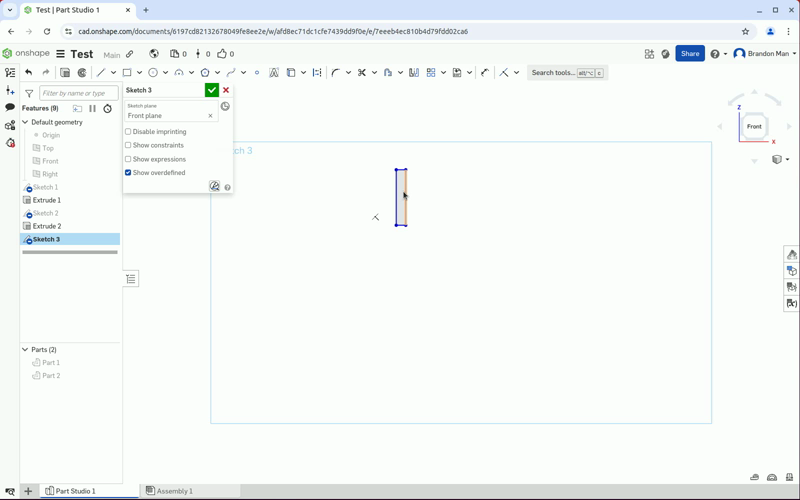
scroll(6)
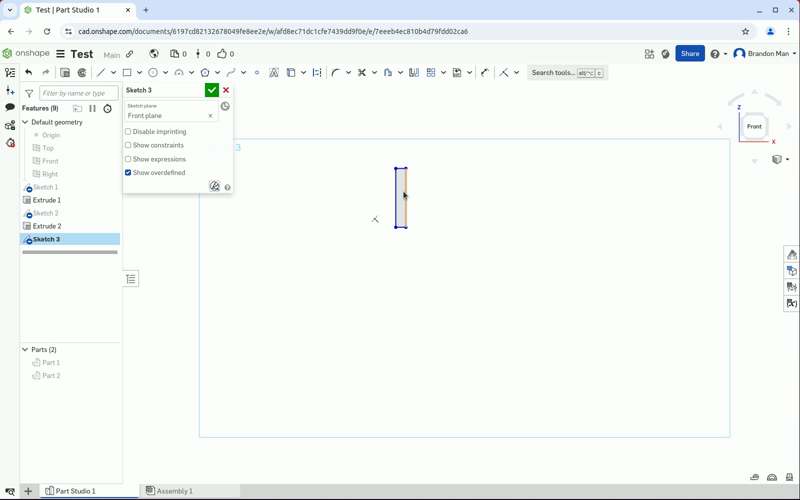
scroll(6)
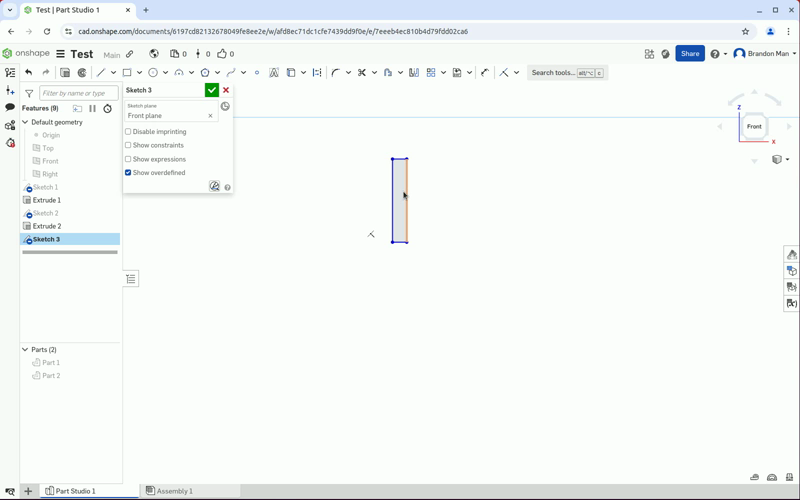
scroll(6)
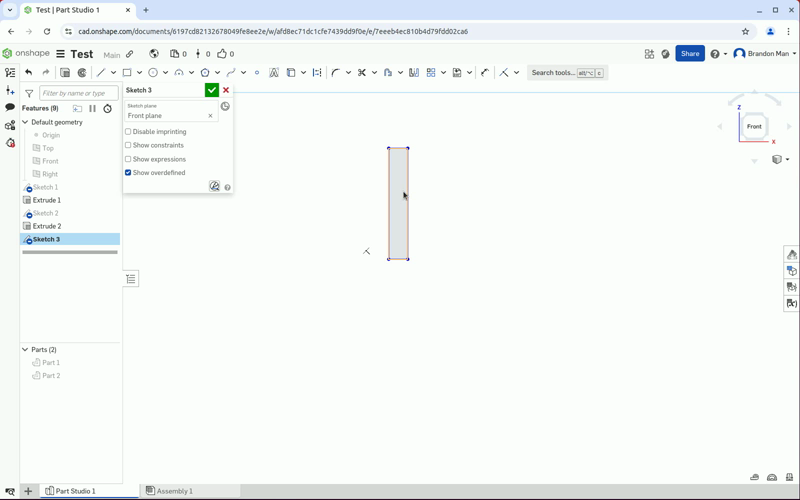
scroll(6)
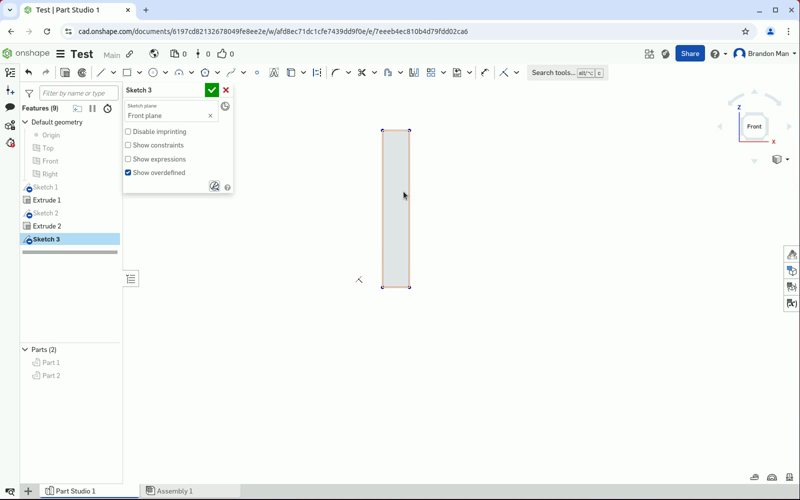
scroll(6)
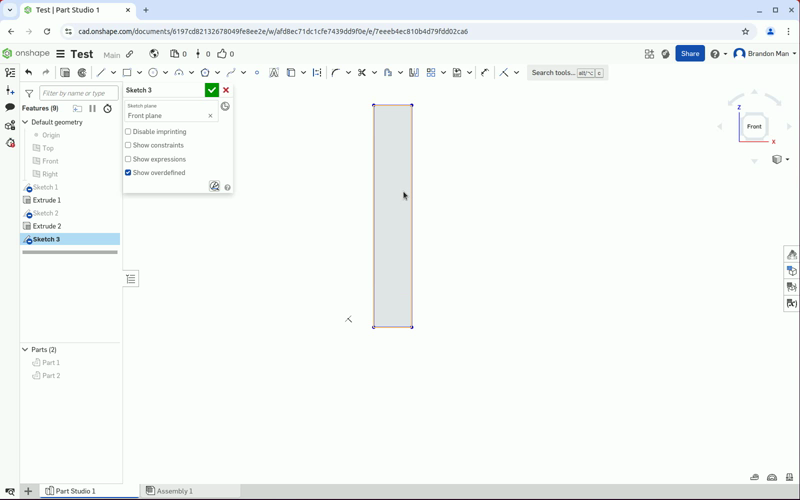
scroll(6)
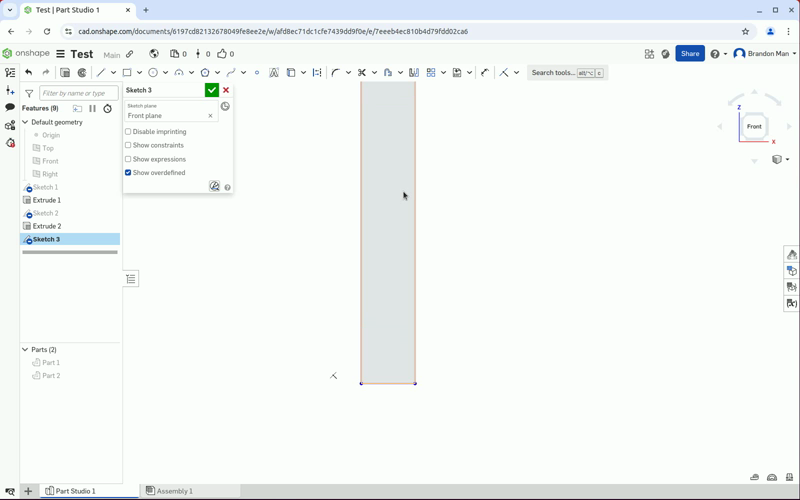
scroll(6)
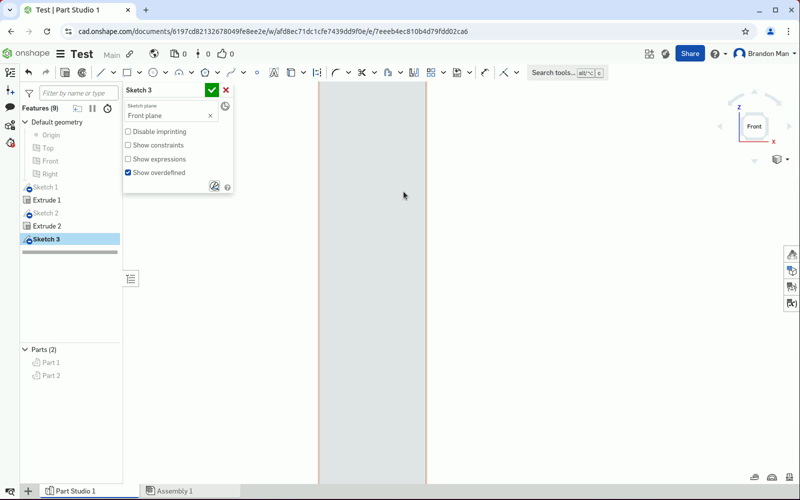
click(403, 191)
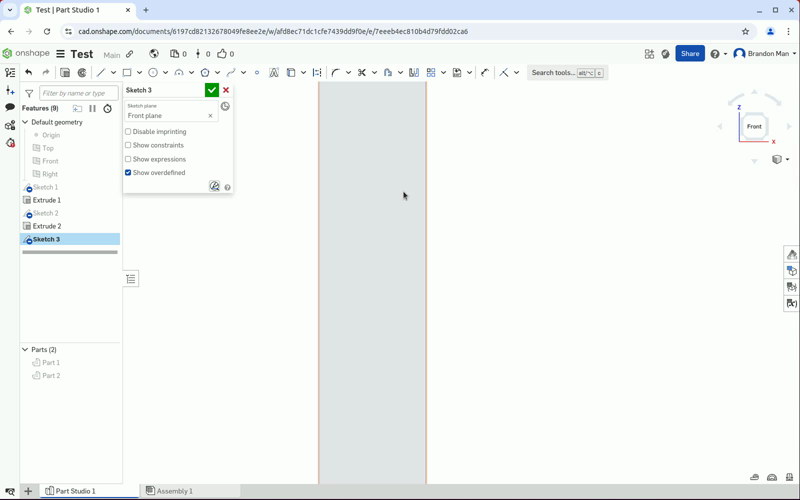
scroll(-6)
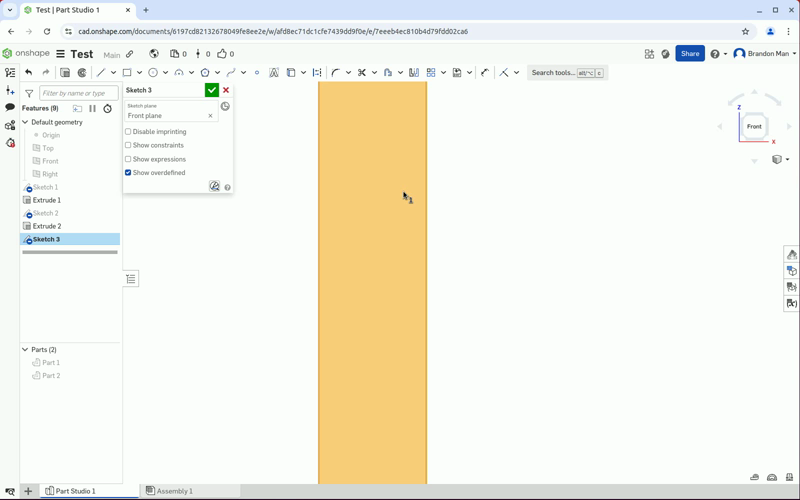
scroll(-6)
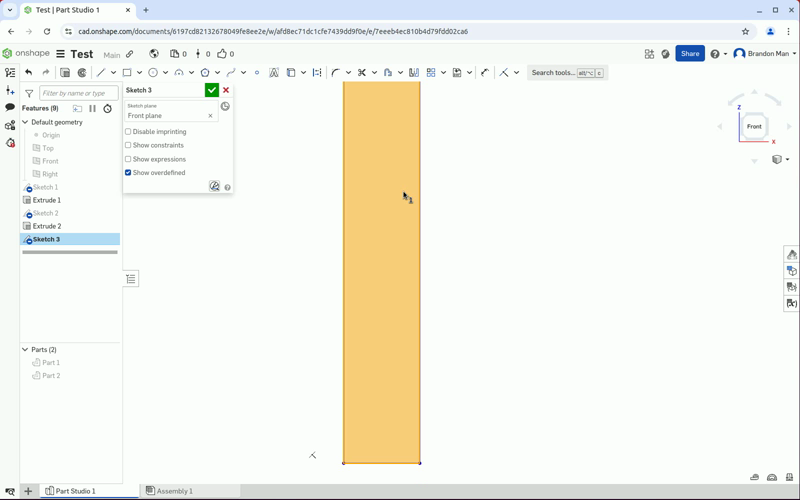
scroll(-6)
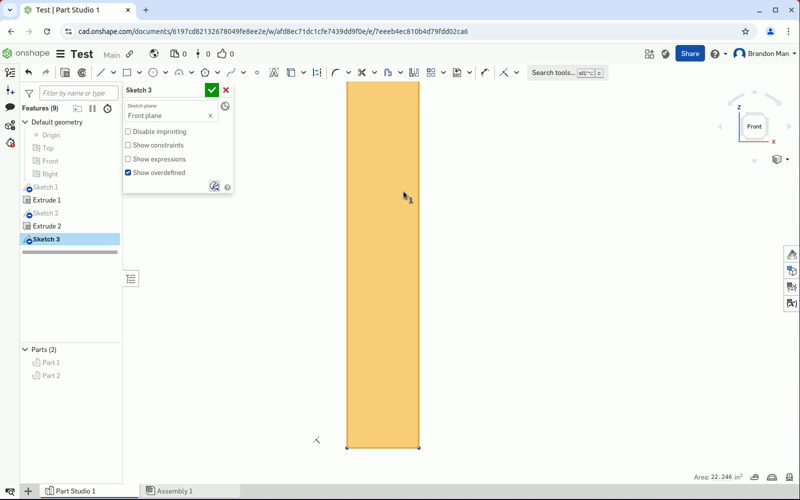
scroll(-6)
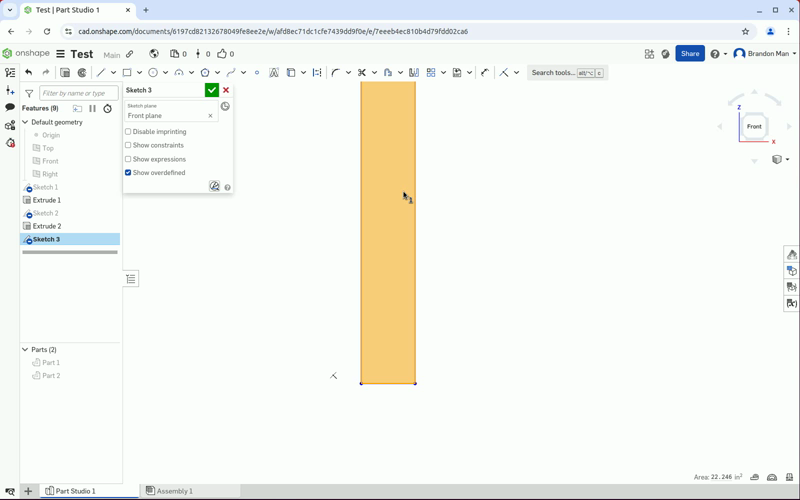
scroll(-6)
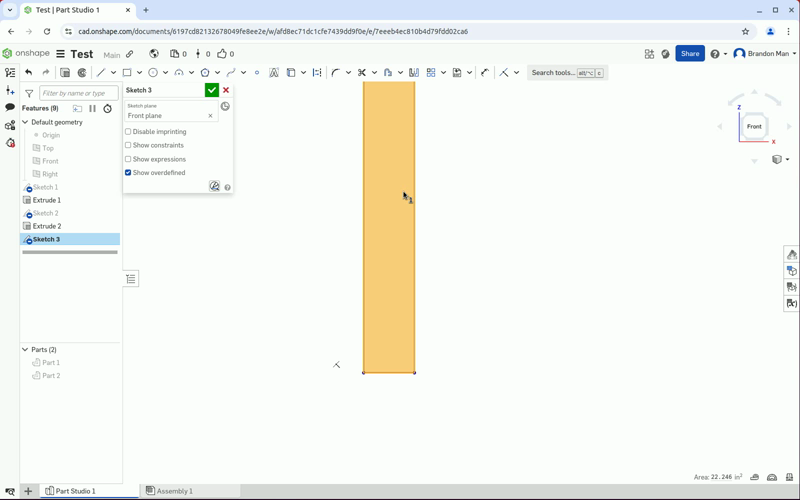
scroll(-6)
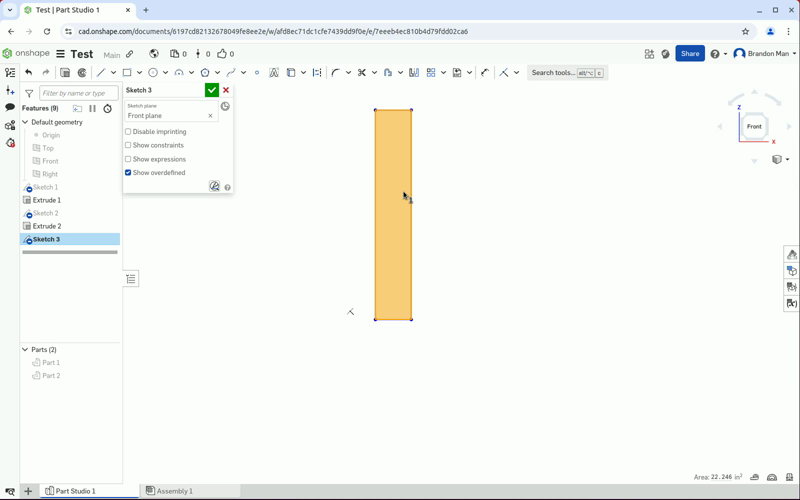
scroll(-6)
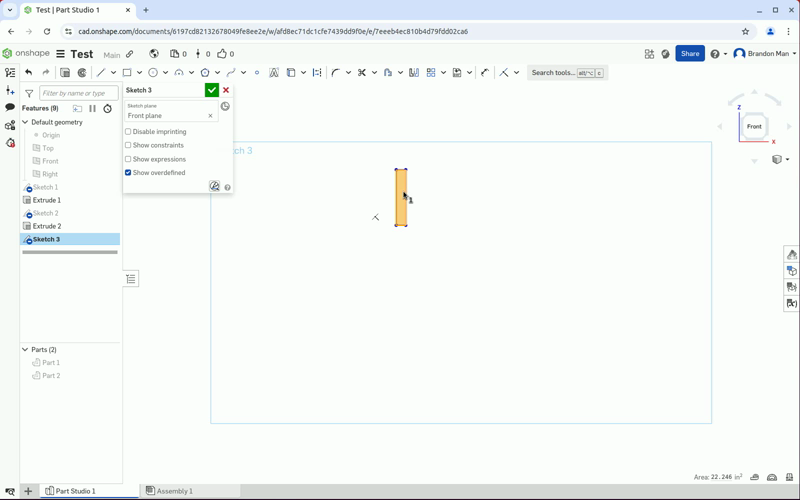
mouse_move(73, 352)
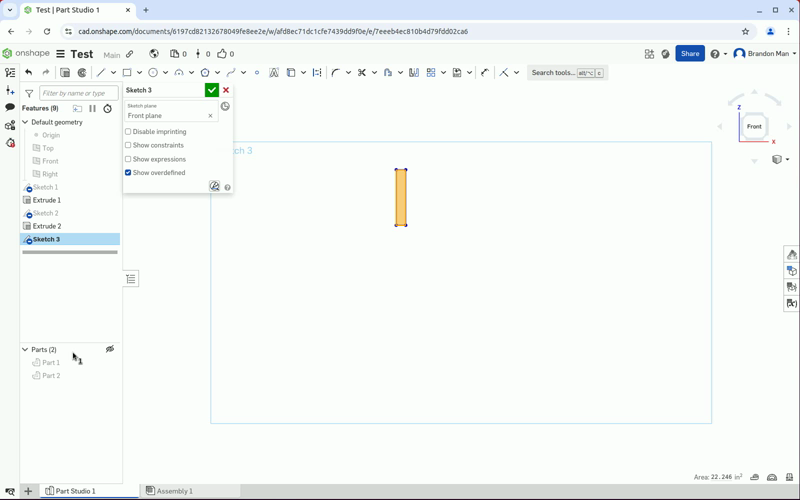
key(shift+y)
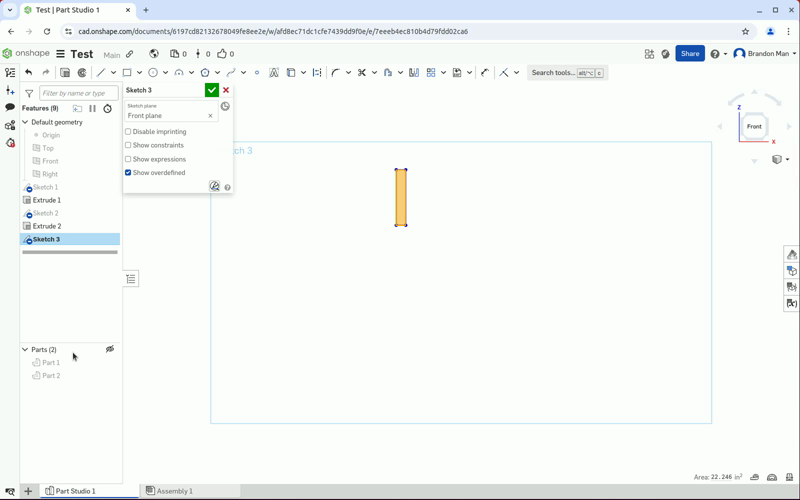
key(shift+e)
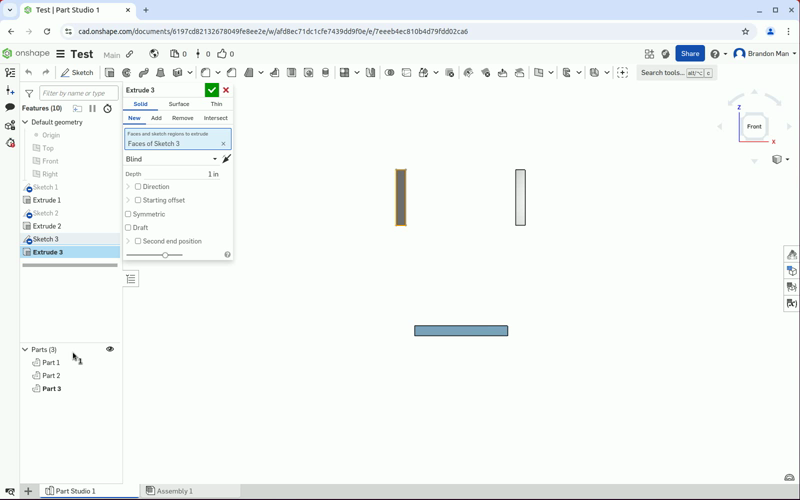
mouse_move(143, 106)
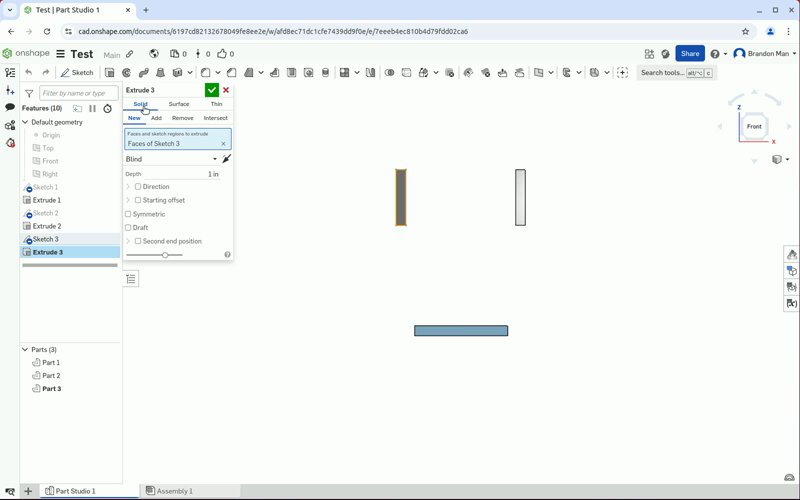
click(143, 106)
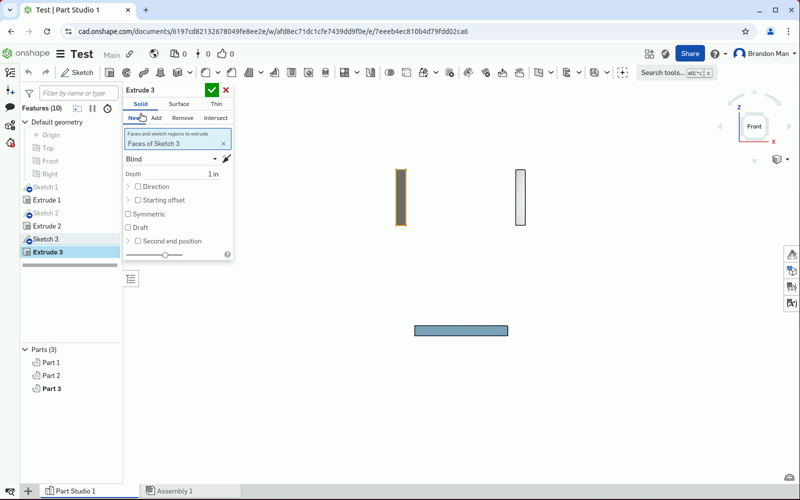
mouse_move(137, 120)
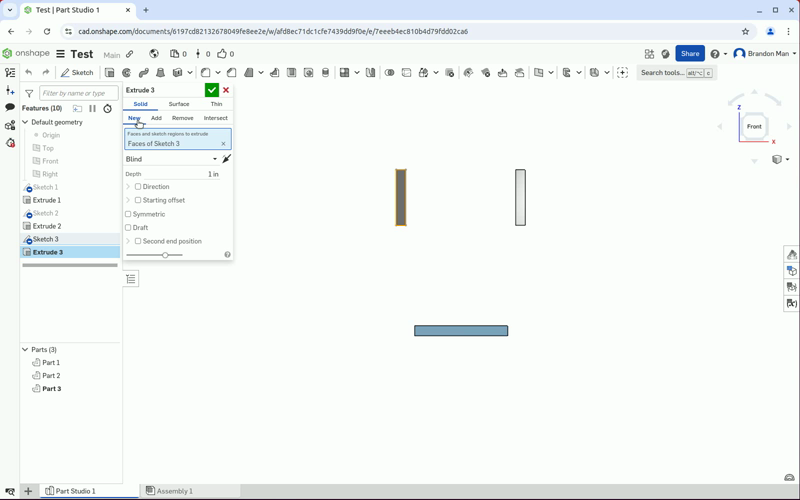
click(137, 120)
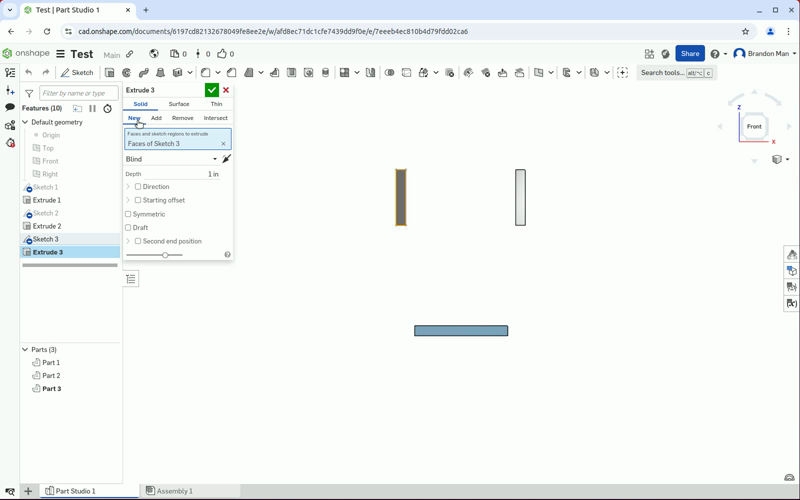
key(tab, 4)
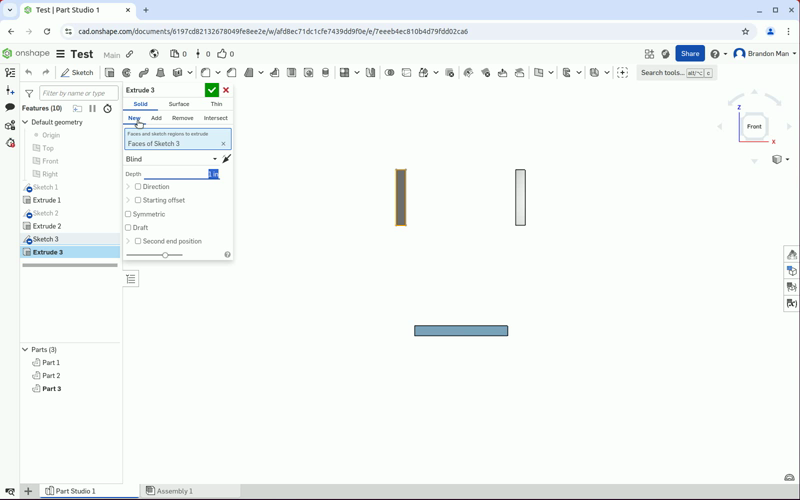
text(1.926)
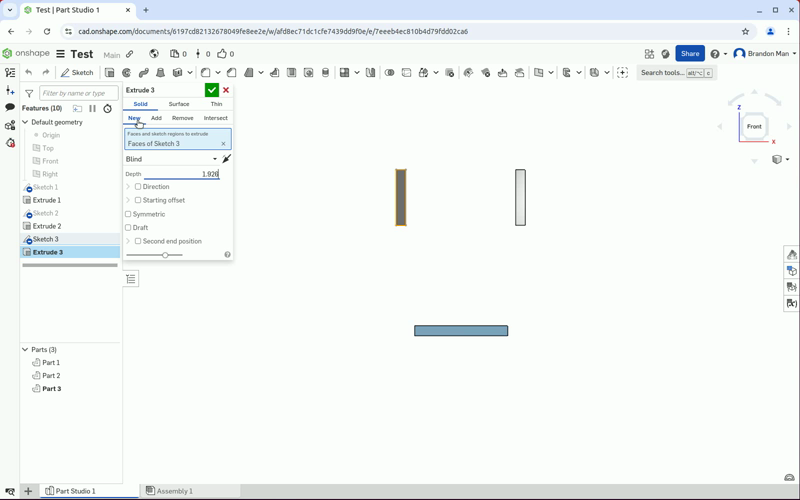
key(enter)
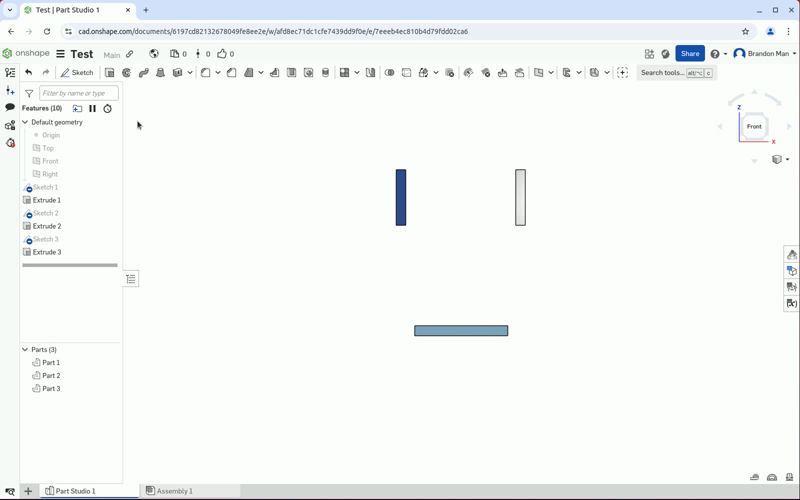
key(shift+h)
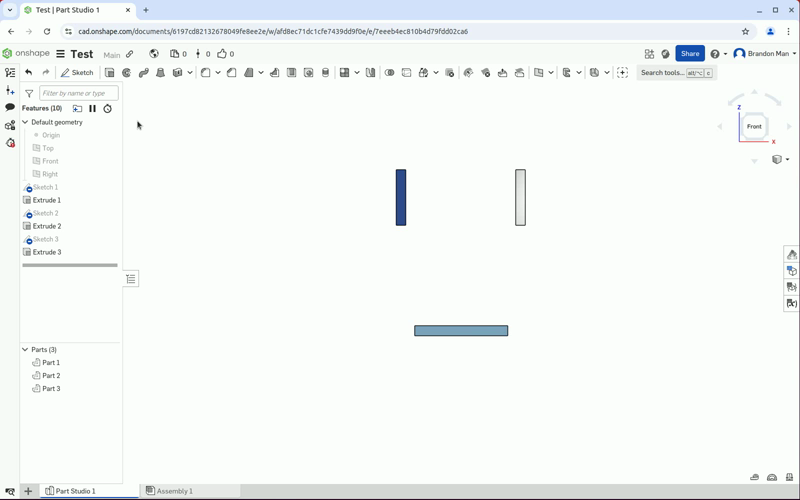
key(shift+h)
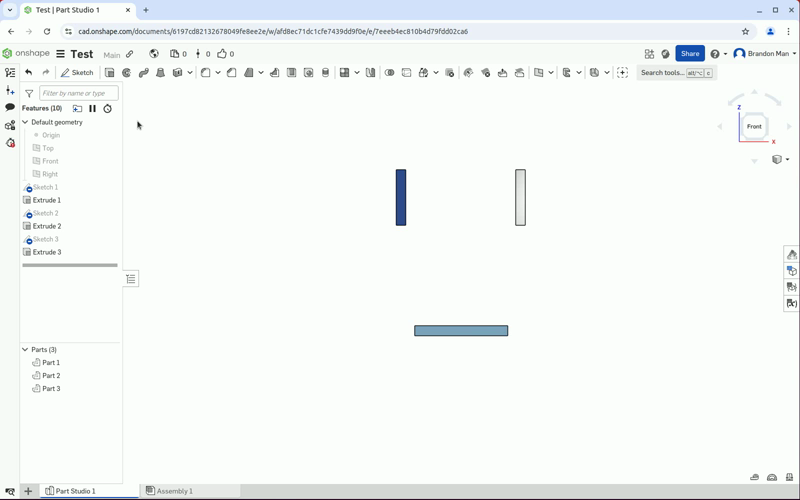
mouse_move(73, 189)
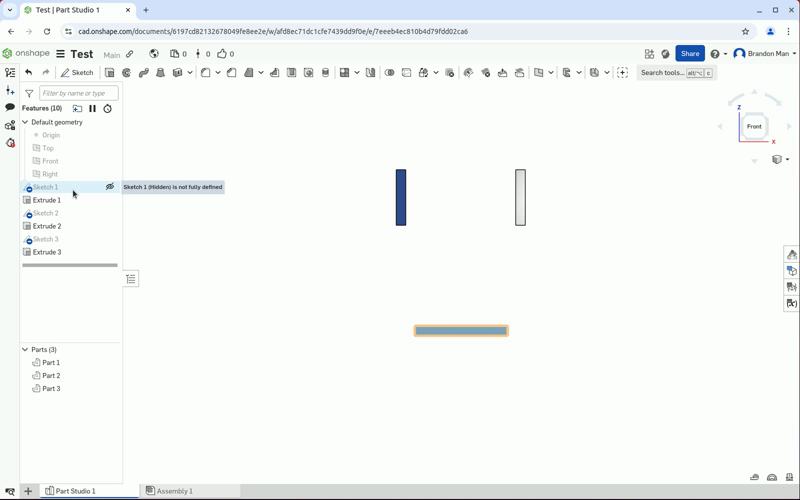
click(73, 189)
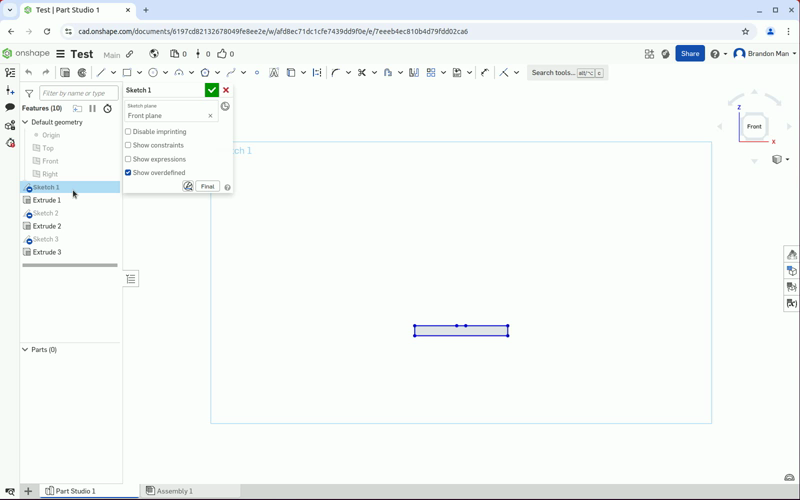
mouse_move(229, 92)
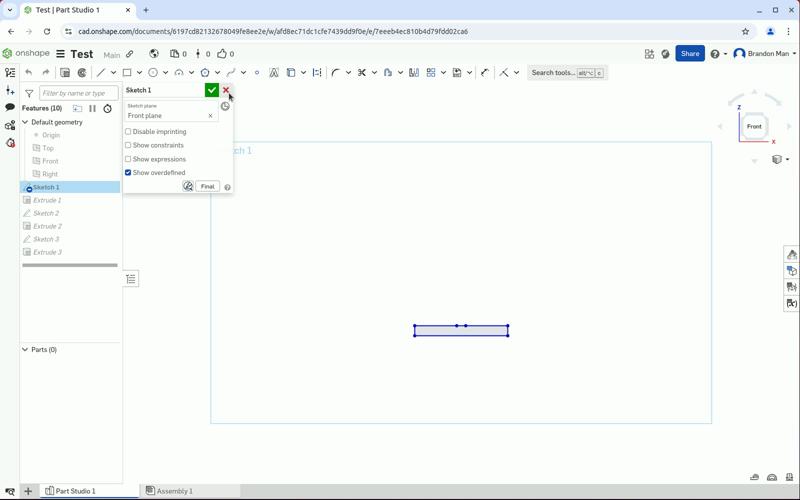
click(229, 92)
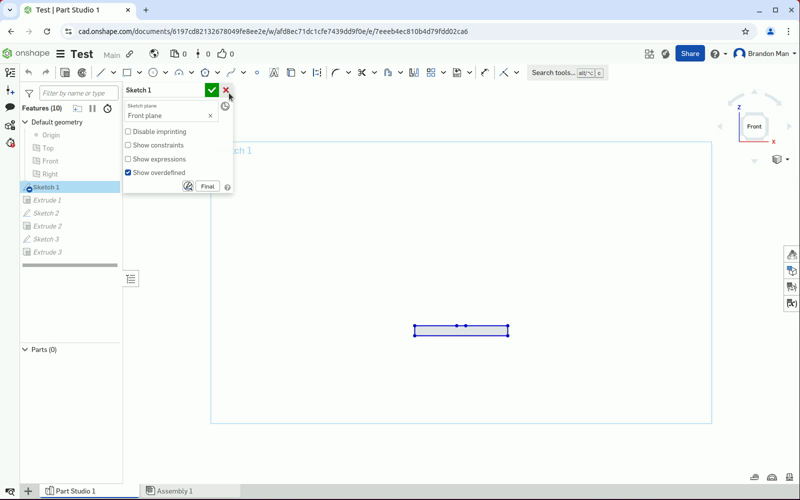
key(shift+s)
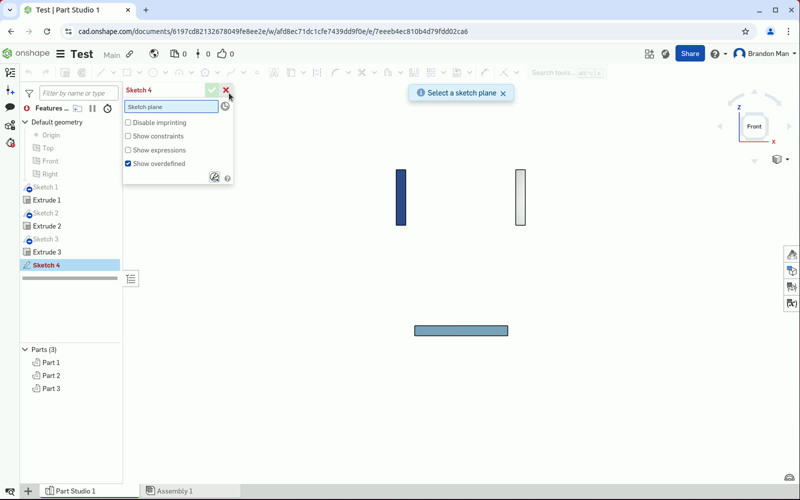
mouse_move(73, 163)
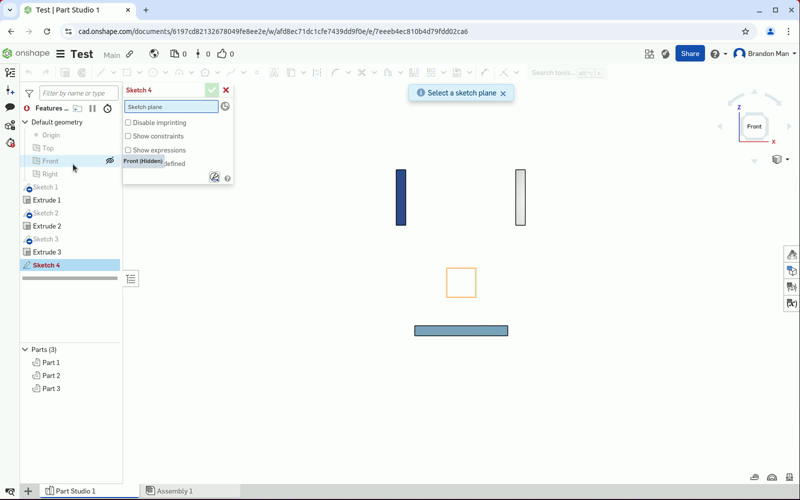
click(73, 163)
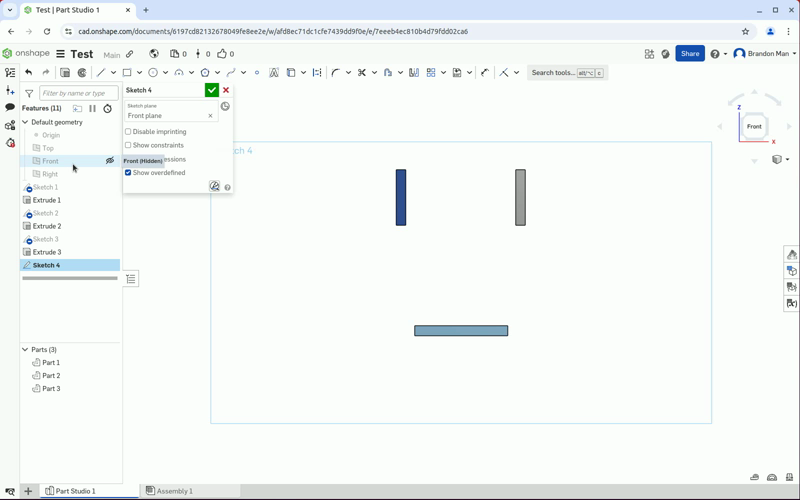
mouse_move(73, 352)
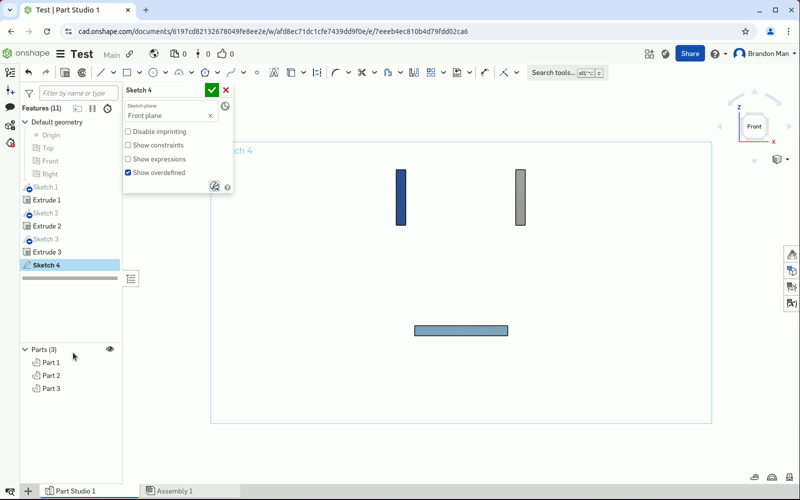
key(y)
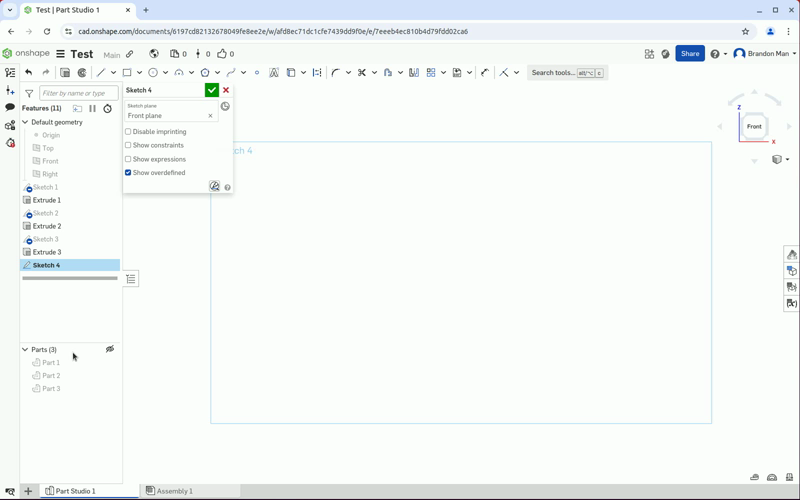
key(l)
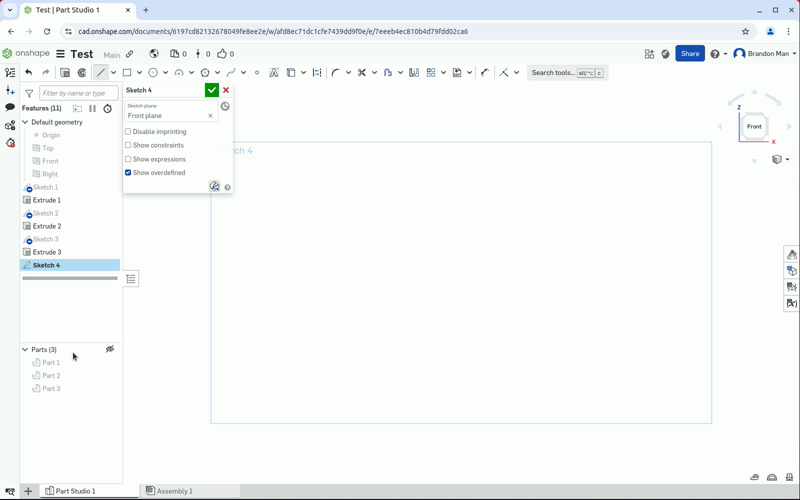
key_down(shift)
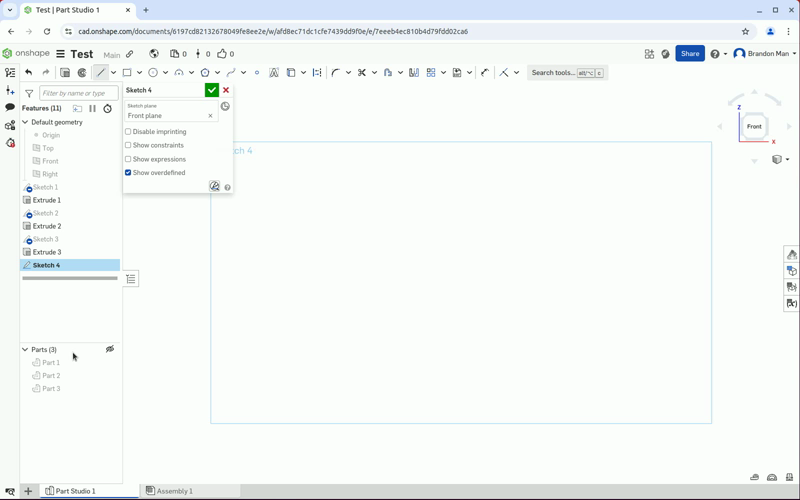
mouse_move(456, 327)
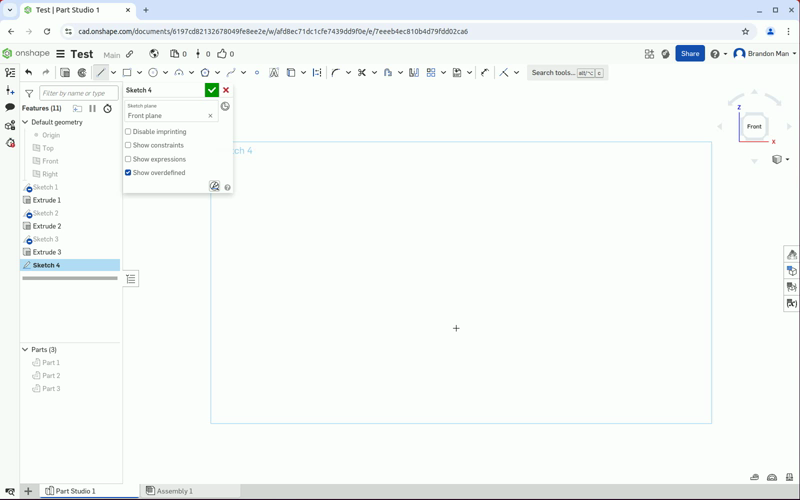
click(456, 327)
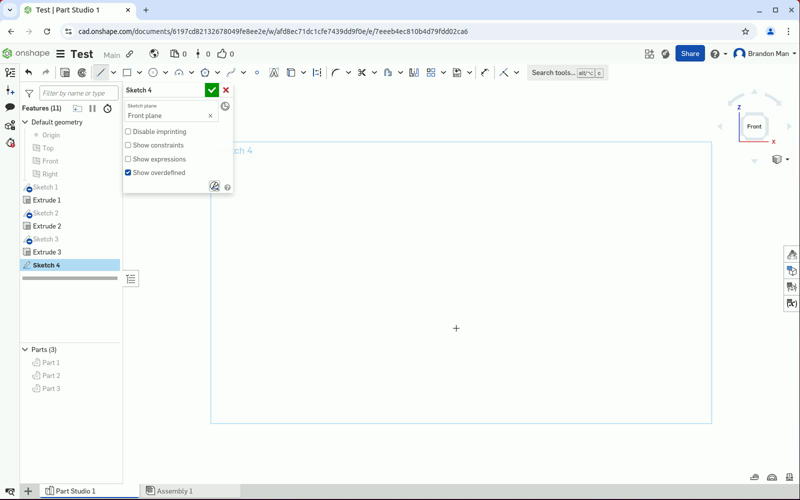
key_up(shift)
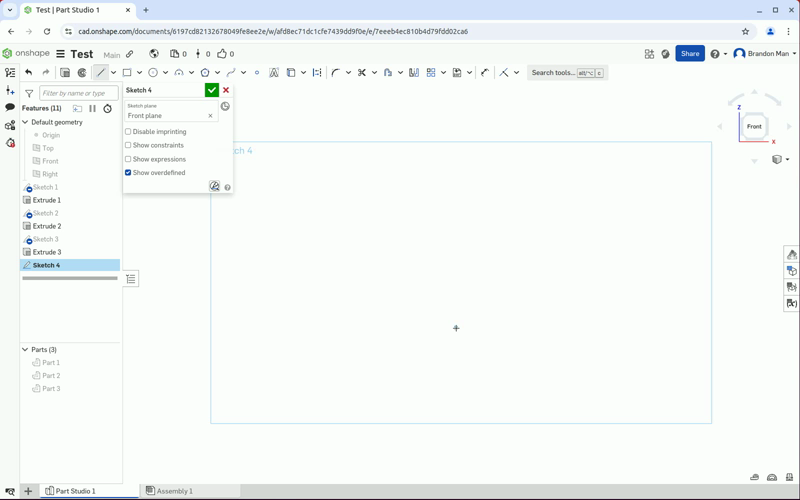
key_down(shift)
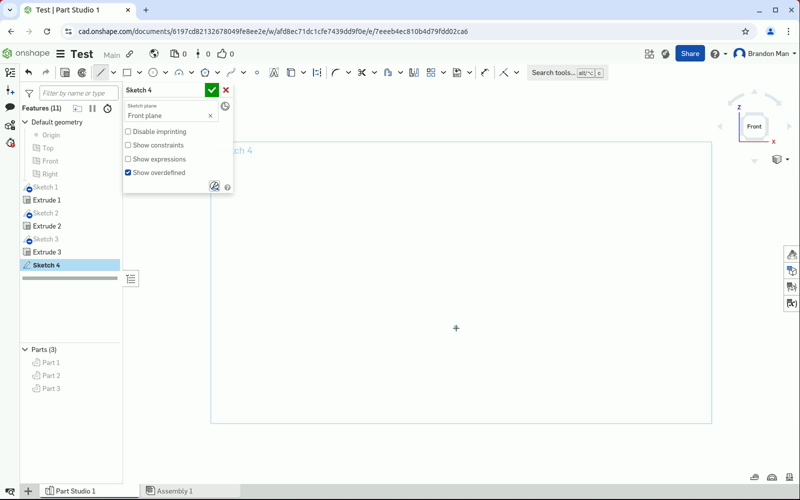
mouse_move(486, 327)
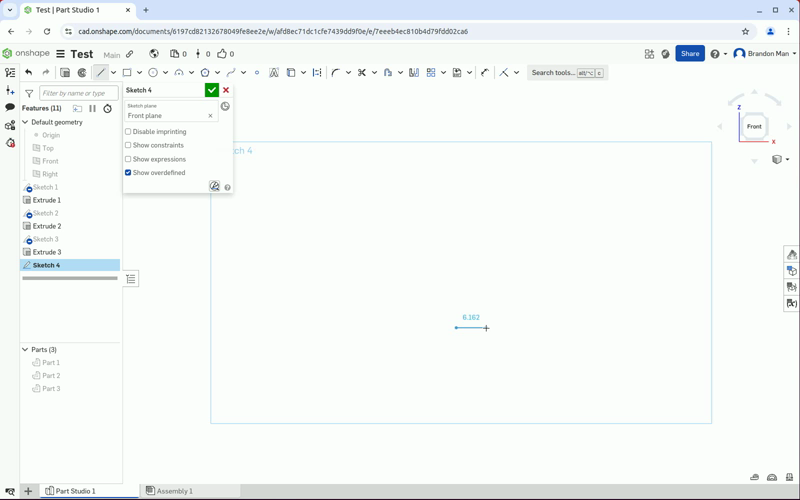
mouse_move(465, 327)
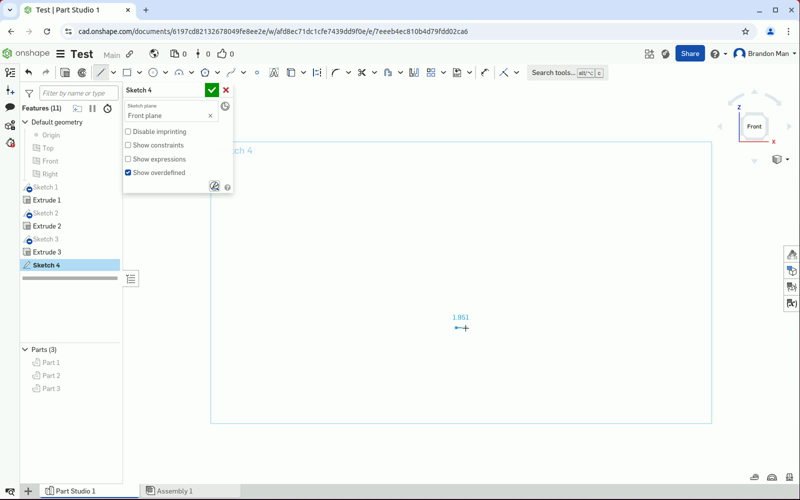
click(465, 327)
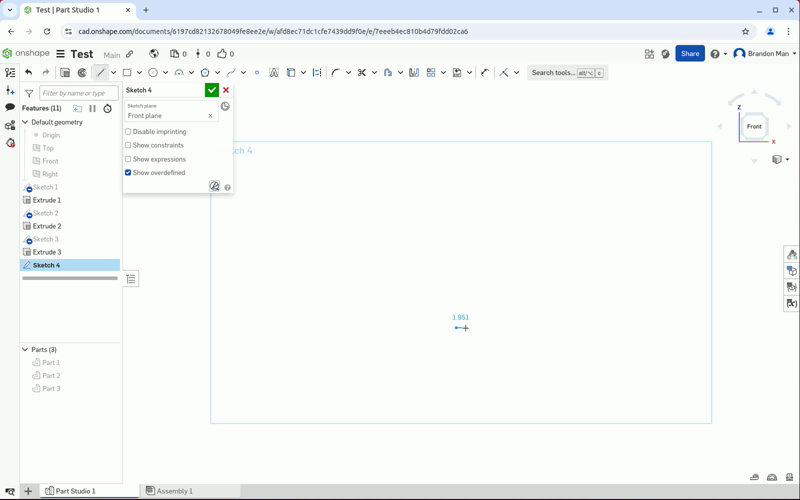
key_up(shift)
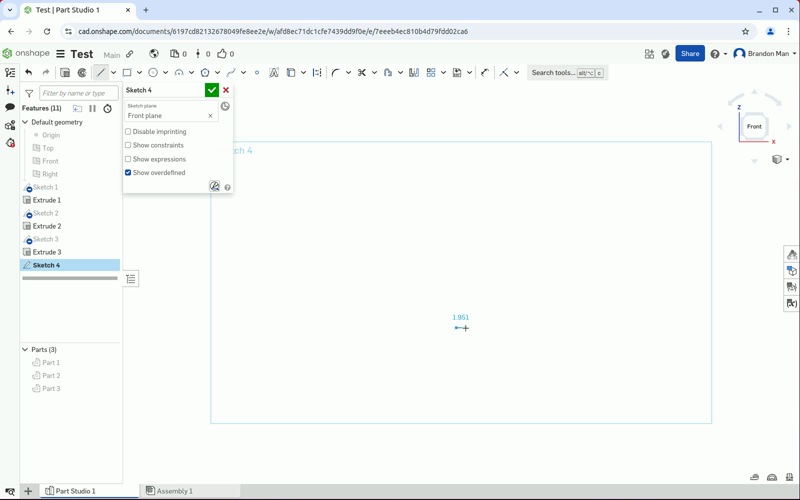
key_down(shift)
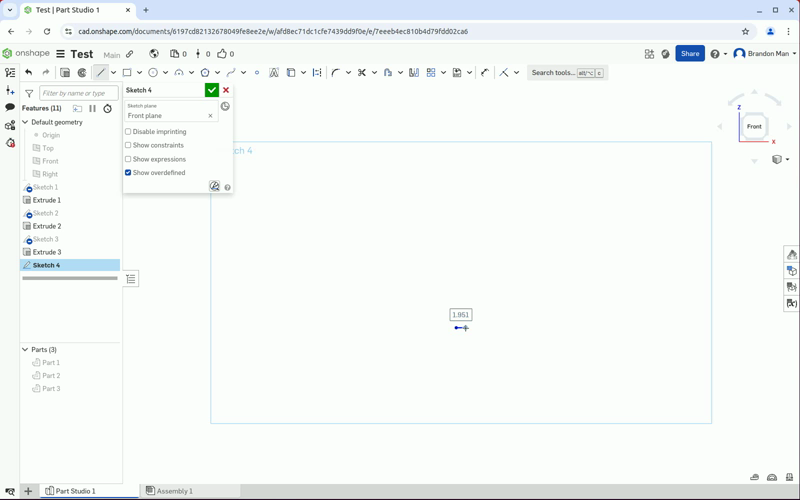
mouse_move(465, 234)
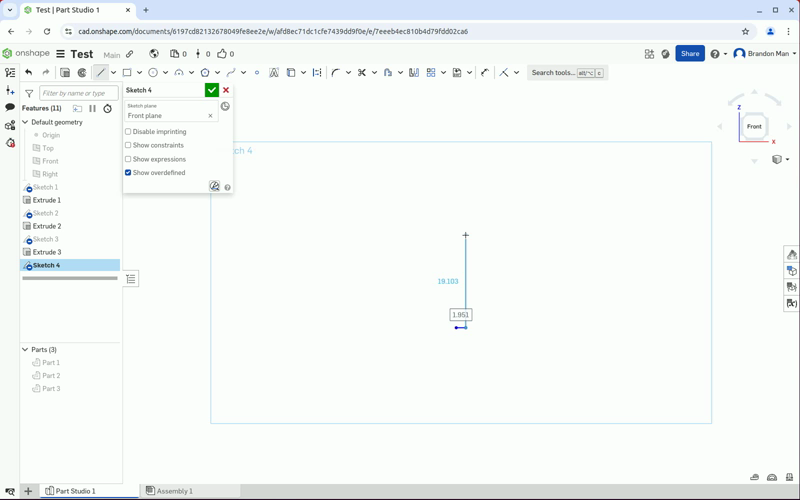
click(465, 234)
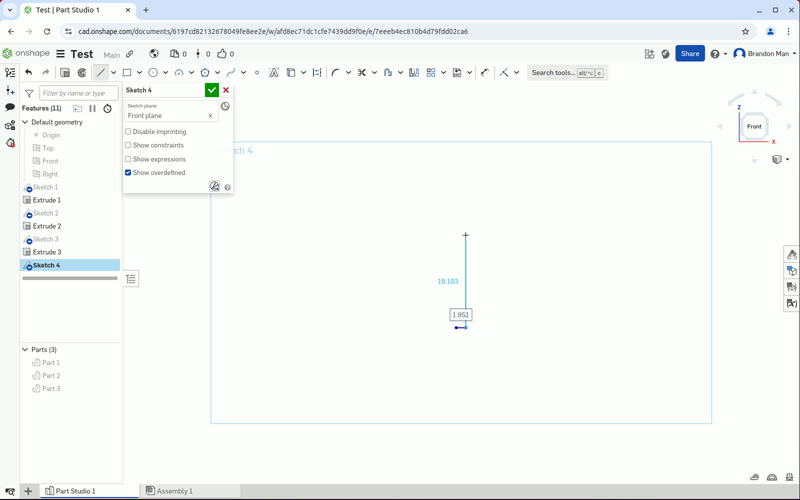
key_up(shift)
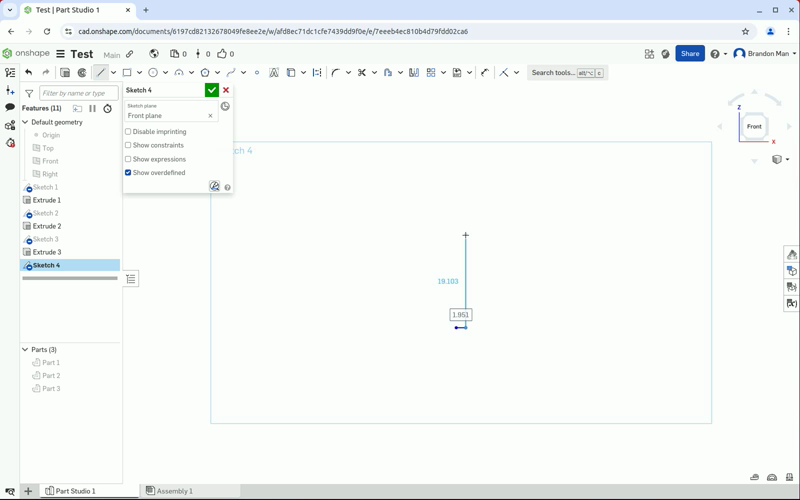
key_down(shift)
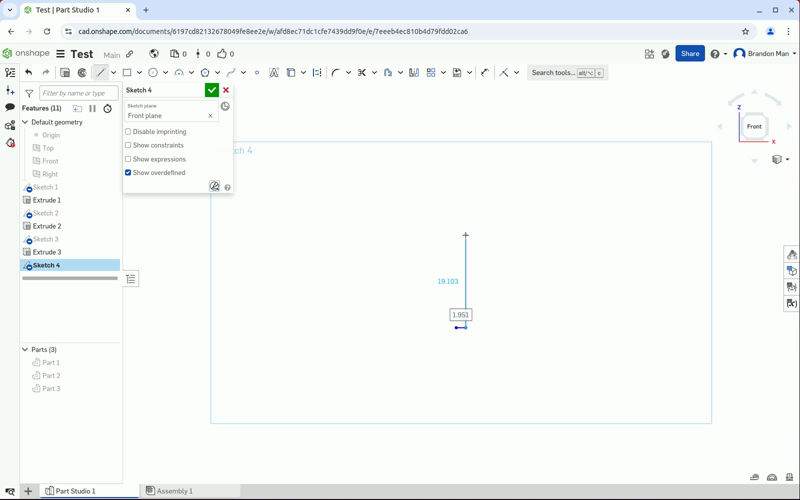
mouse_move(495, 234)
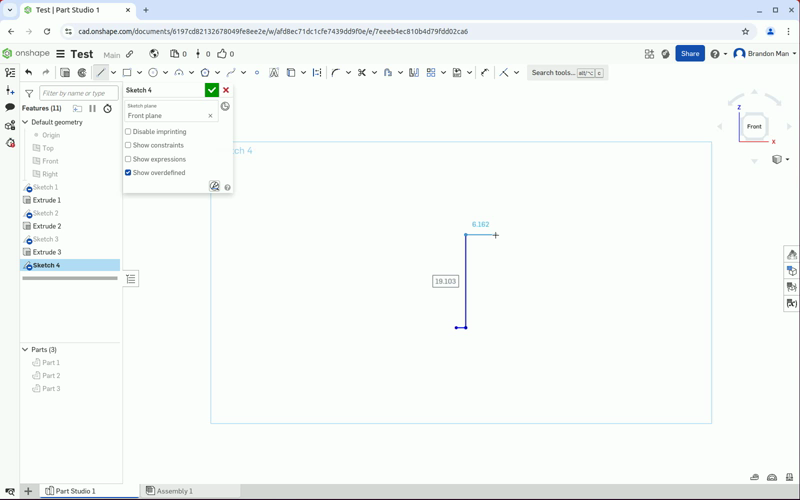
mouse_move(456, 234)
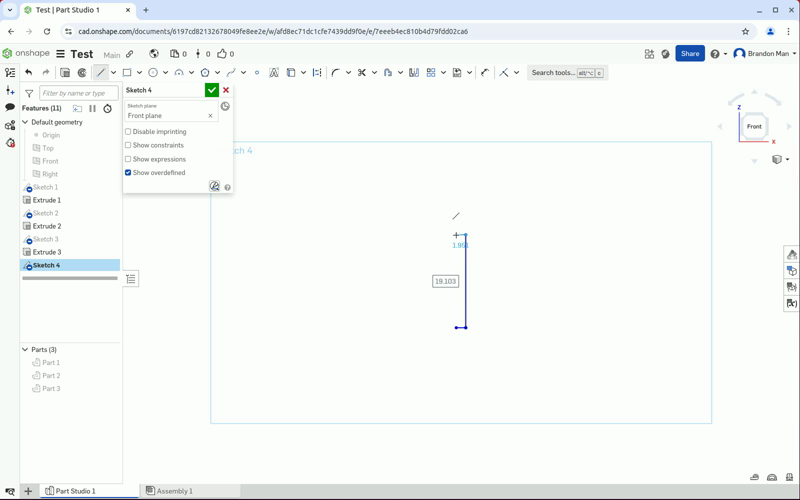
click(456, 234)
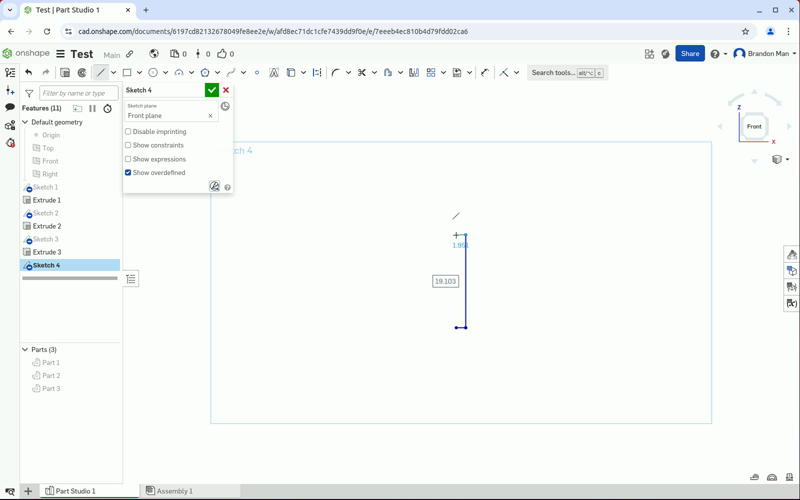
key_up(shift)
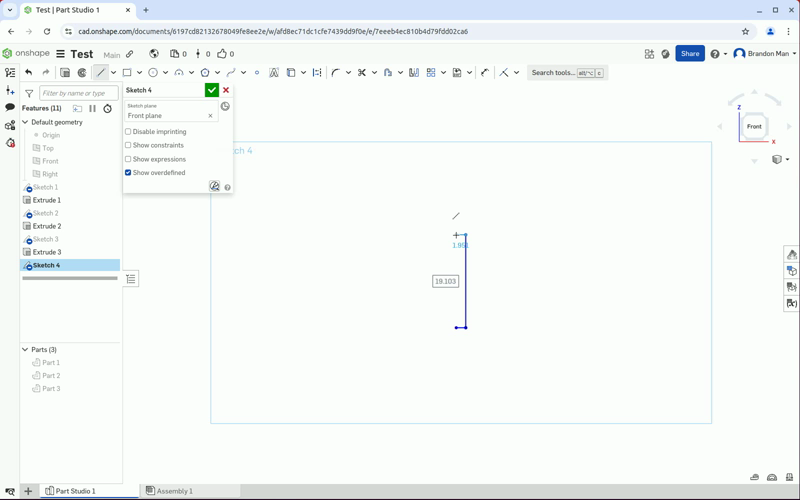
key_down(shift)
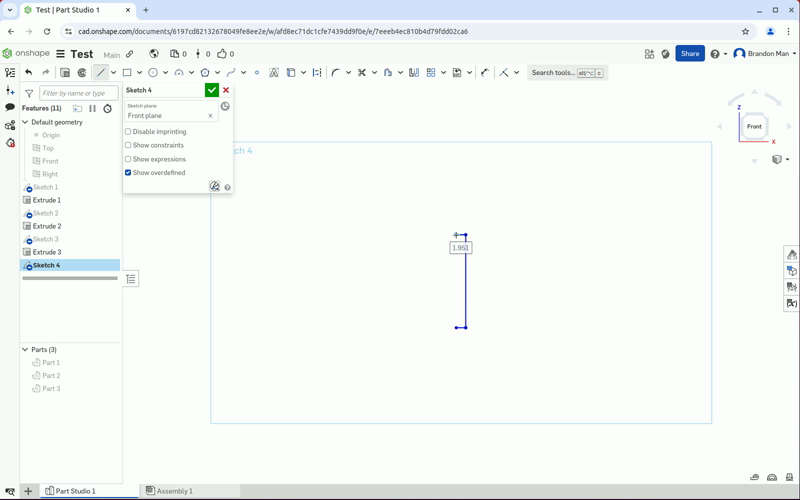
mouse_move(456, 327)
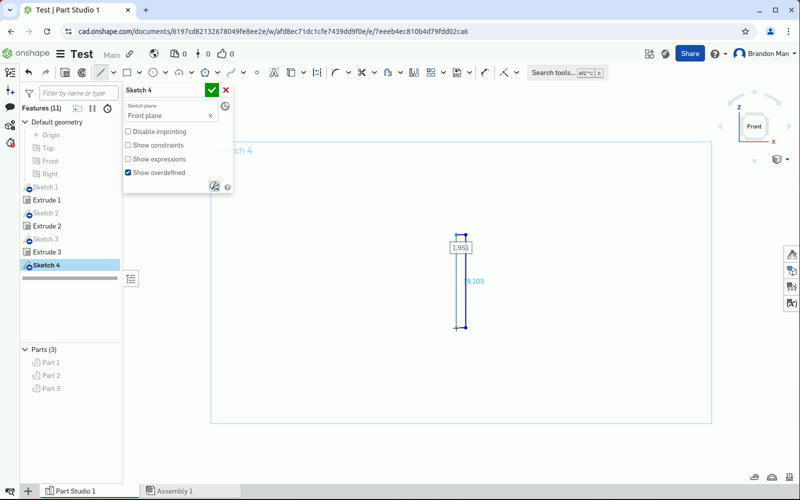
key_up(shift)
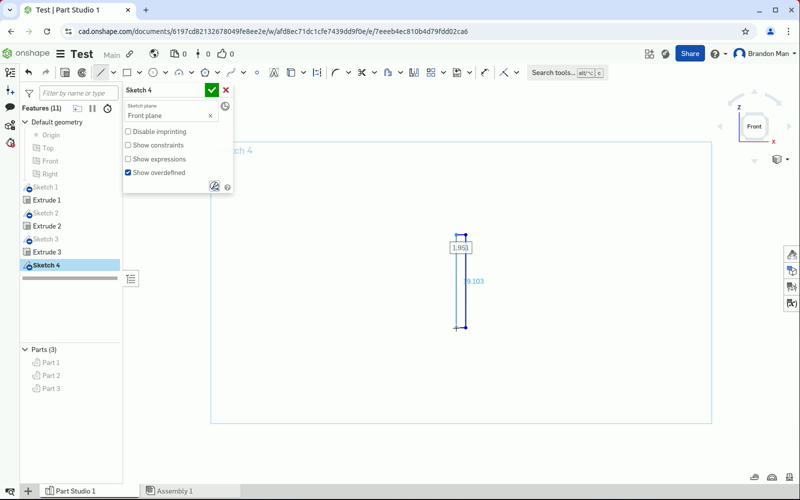
click(456, 327)
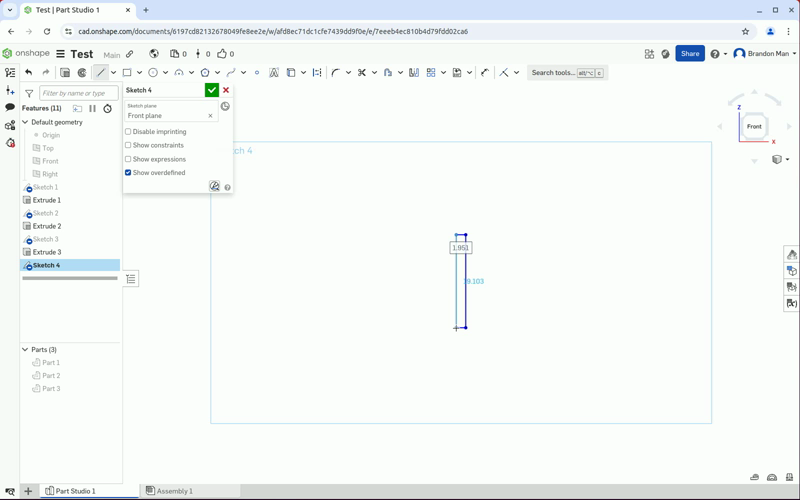
key(esc)
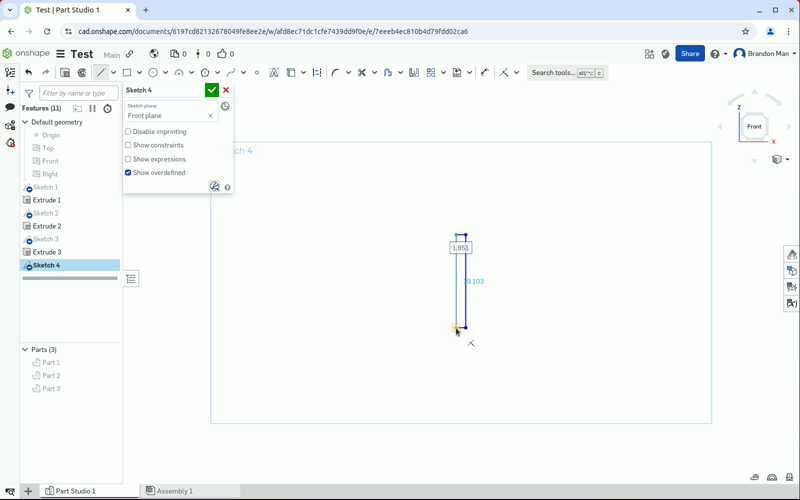
mouse_move(461, 246)
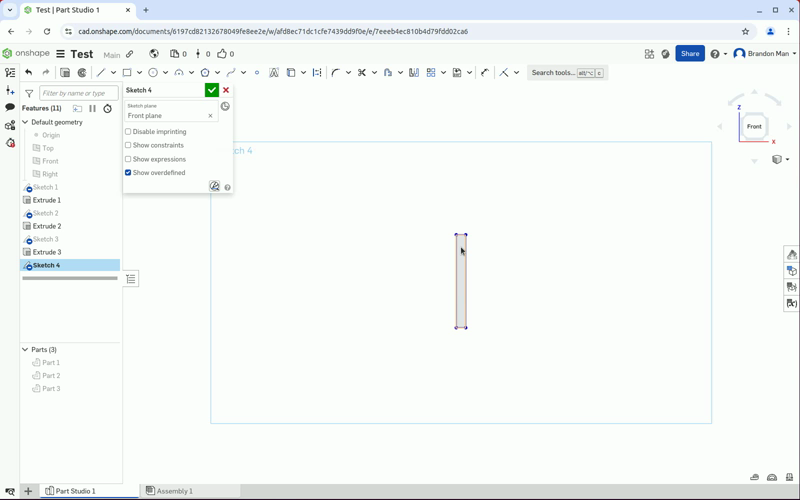
scroll(6)
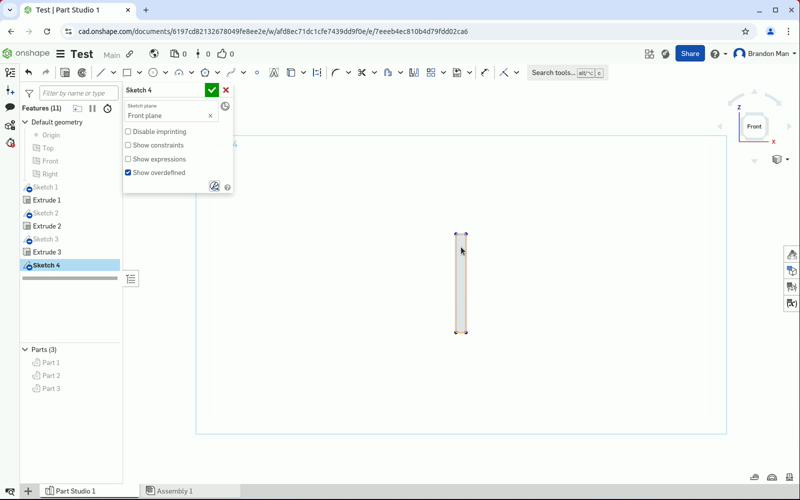
scroll(6)
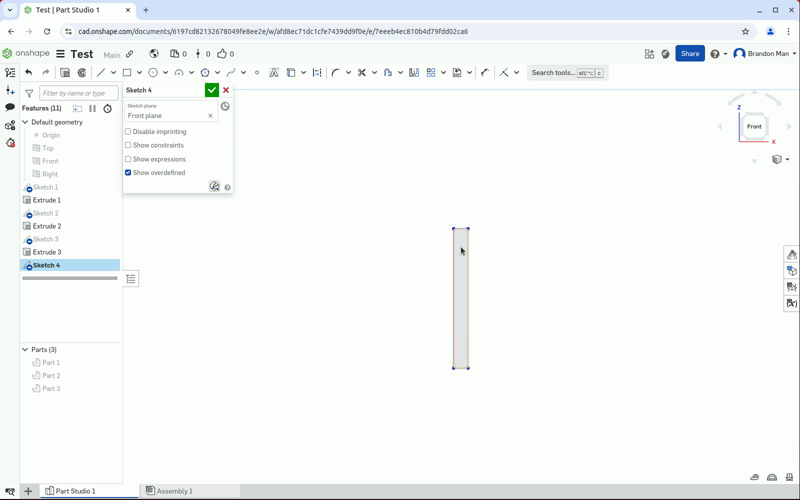
scroll(6)
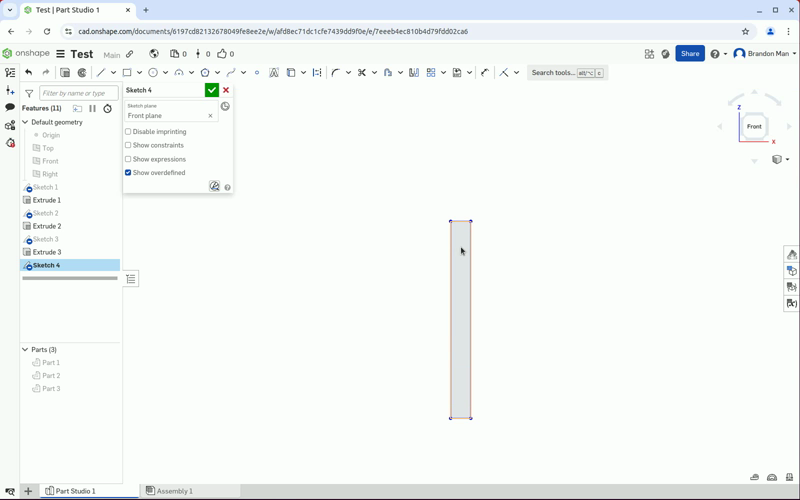
scroll(6)
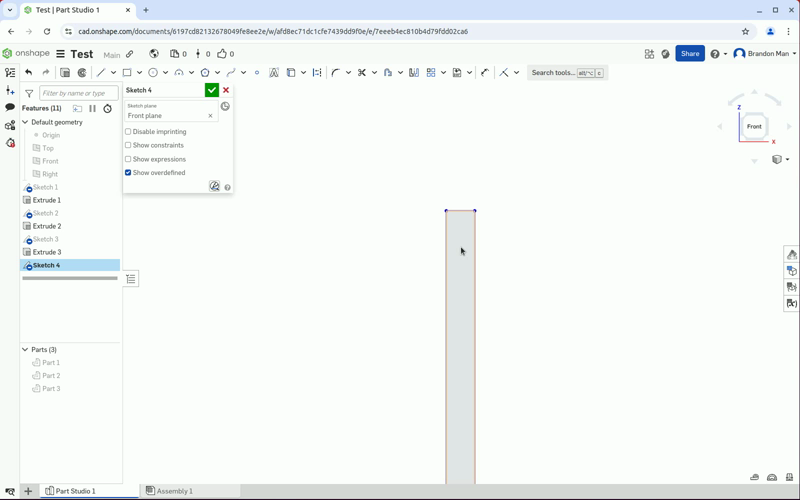
scroll(6)
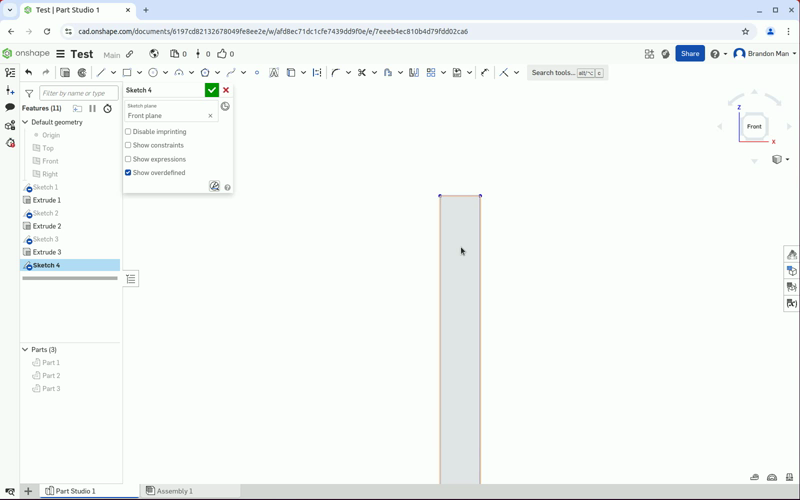
scroll(6)
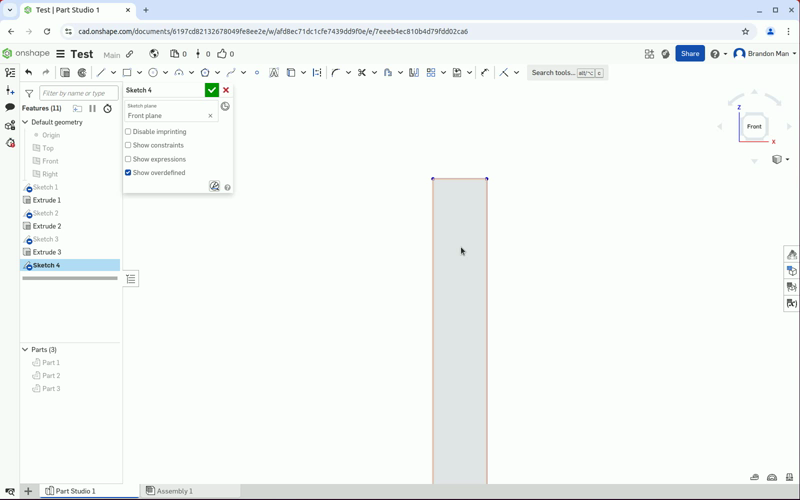
scroll(6)
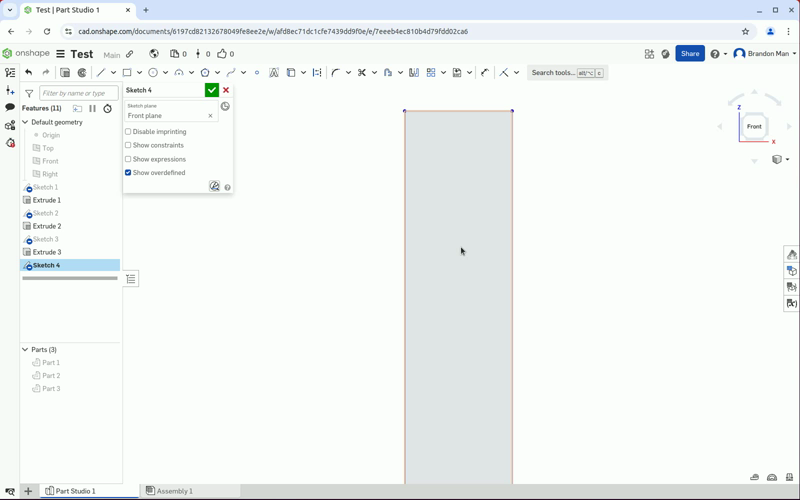
click(461, 246)
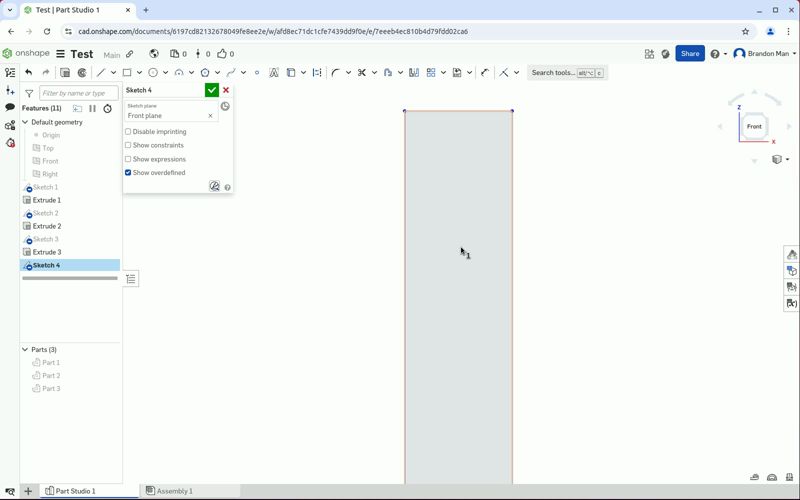
scroll(-6)
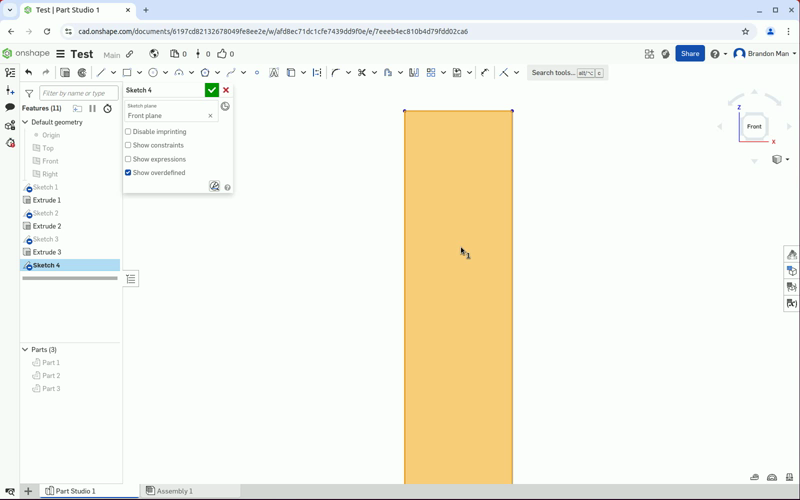
scroll(-6)
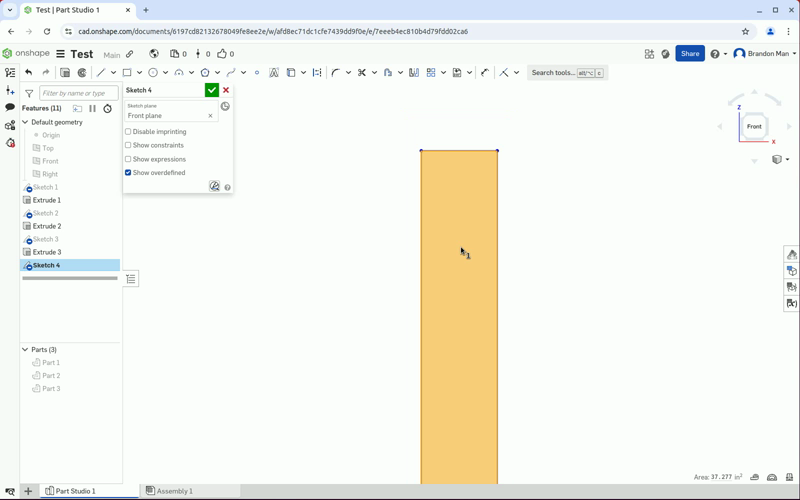
scroll(-6)
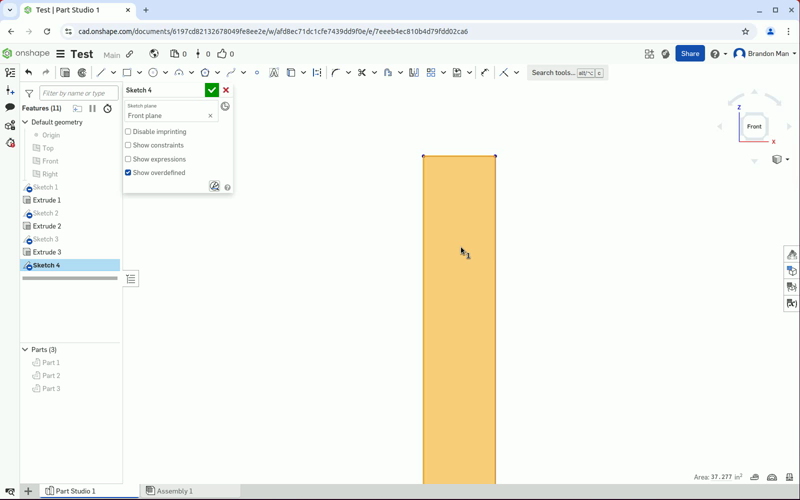
scroll(-6)
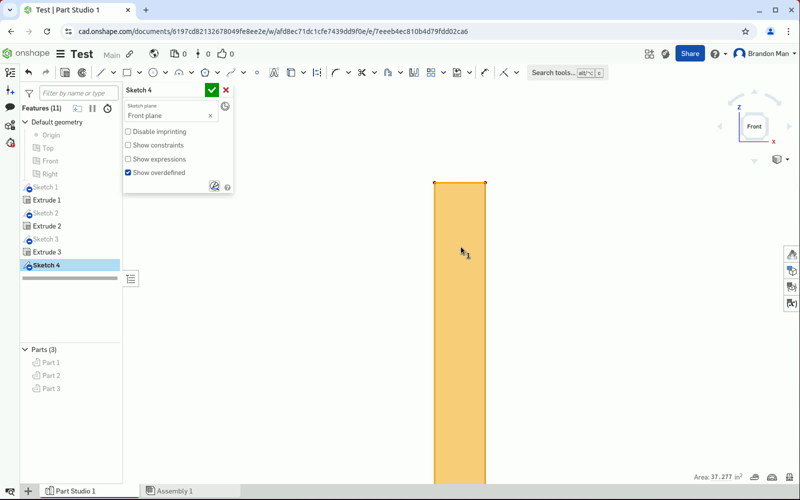
scroll(-6)
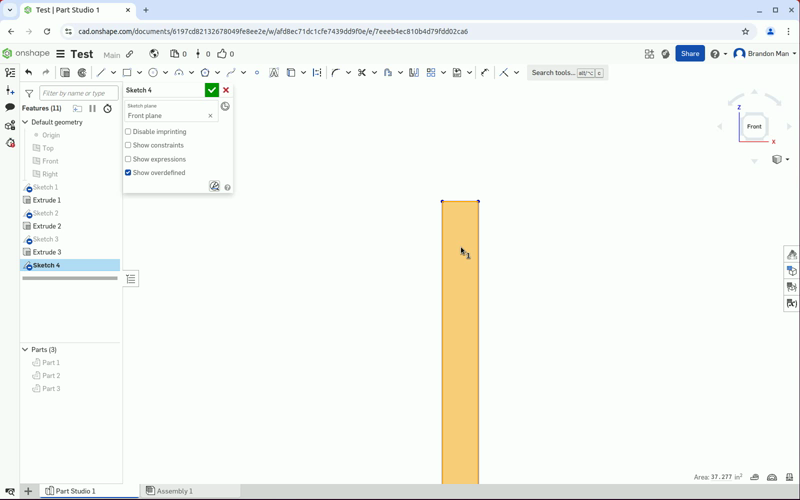
scroll(-6)
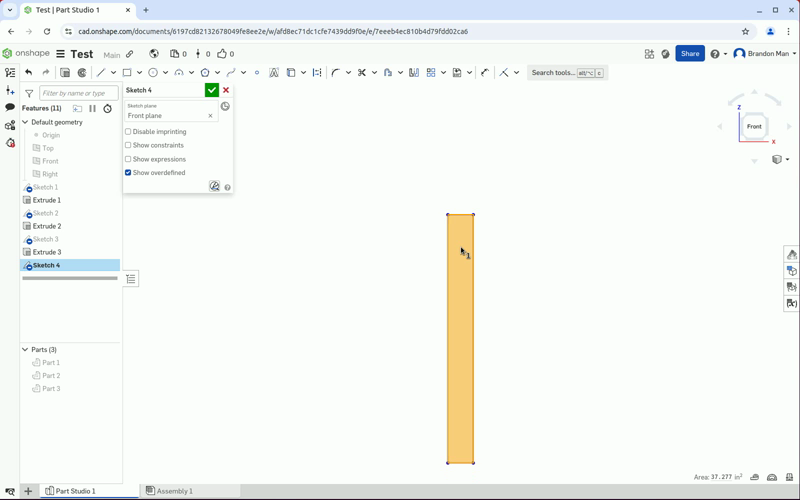
scroll(-6)
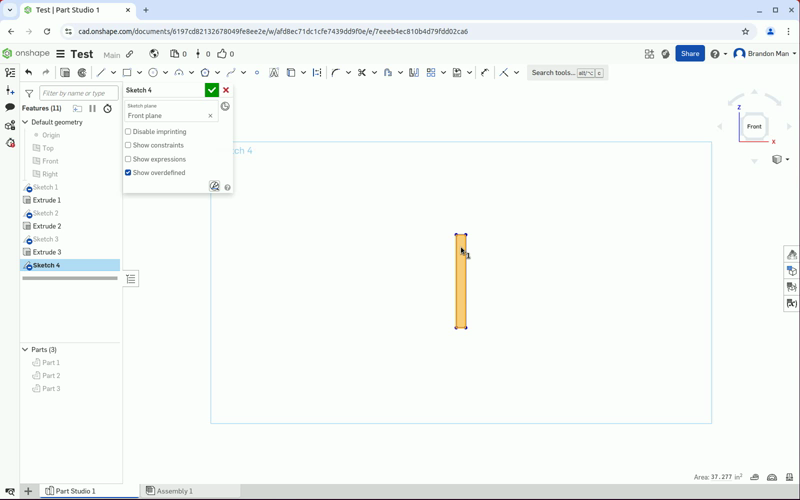
mouse_move(73, 352)
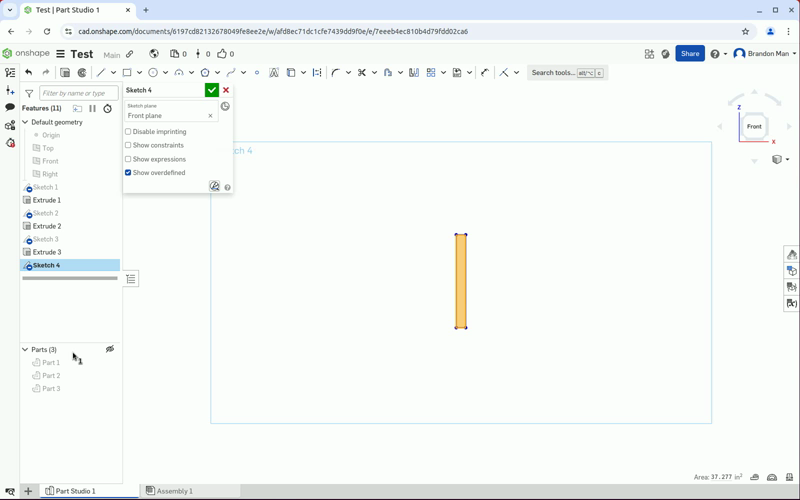
key(shift+y)
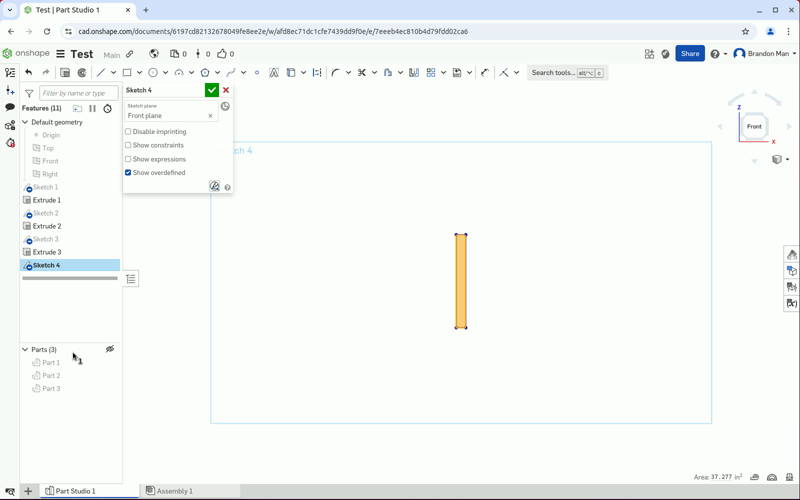
key(shift+e)
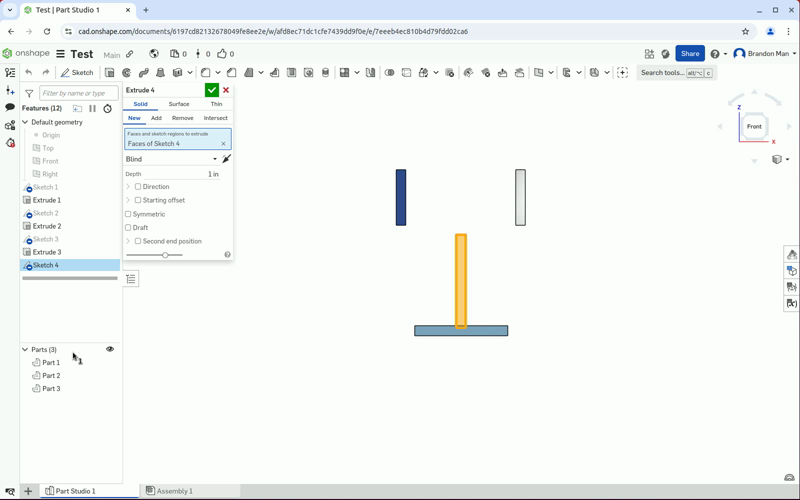
mouse_move(143, 106)
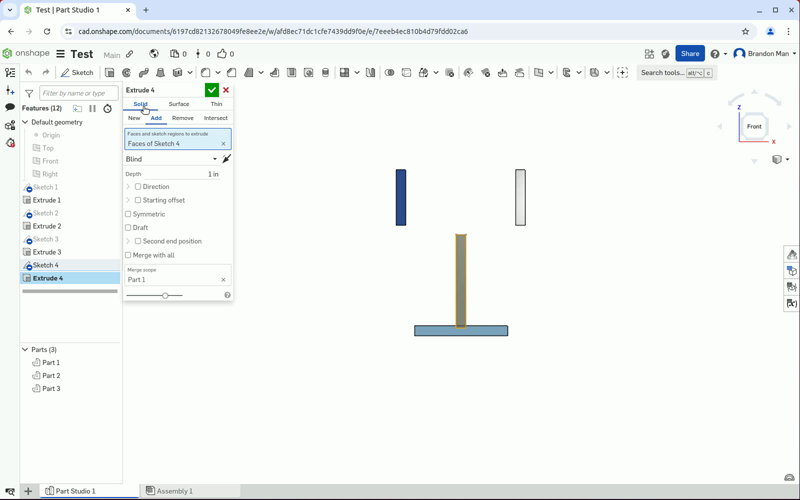
click(143, 106)
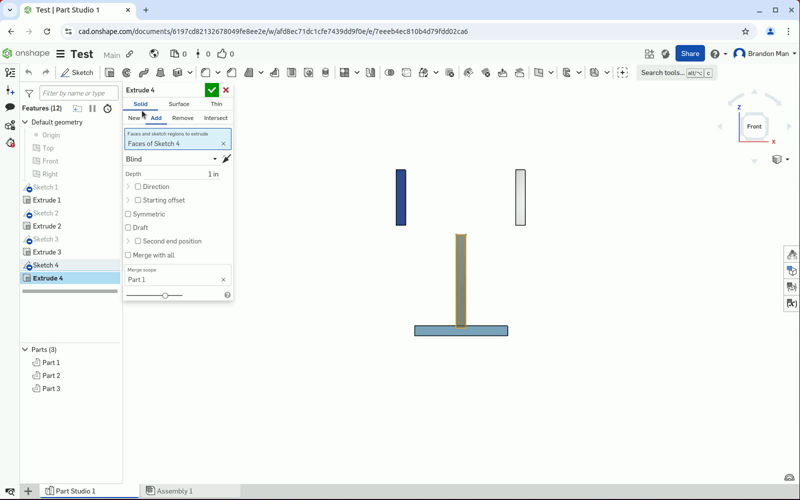
mouse_move(137, 120)
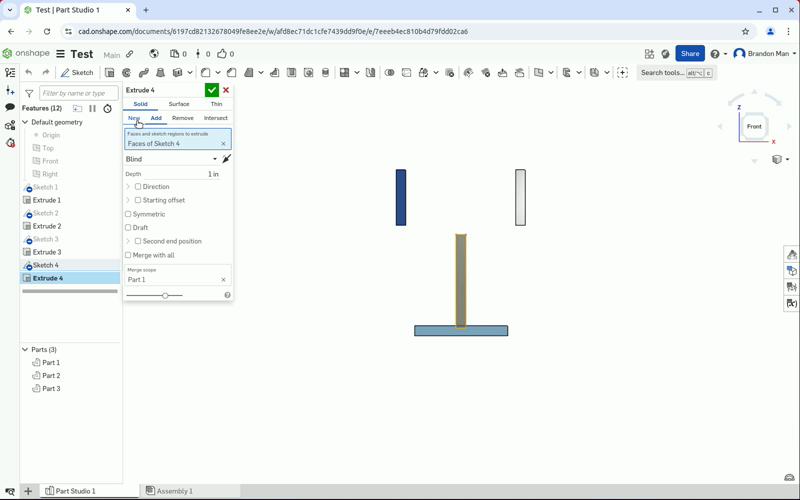
click(137, 120)
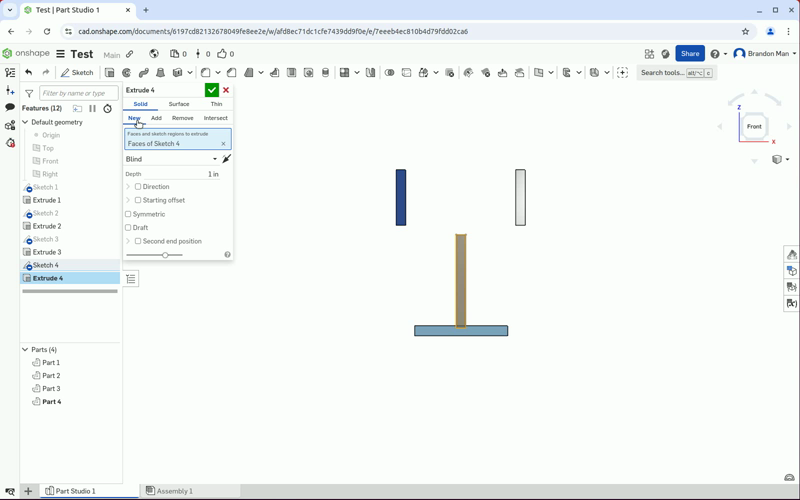
key(tab, 4)
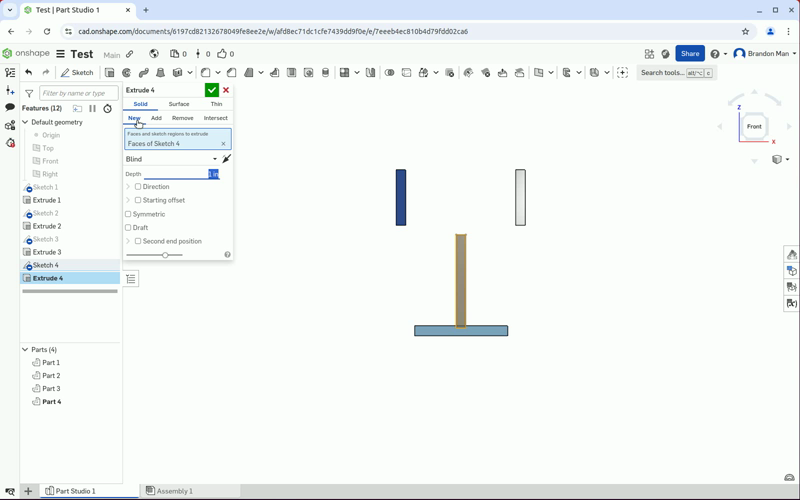
text(1.926)
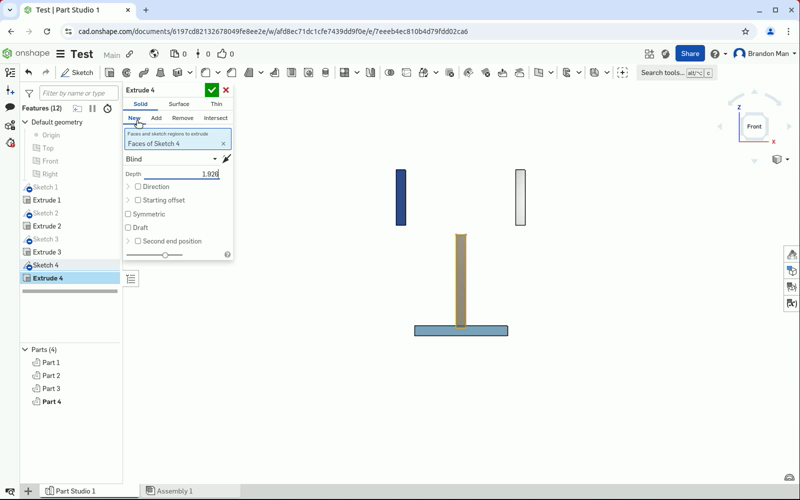
key(enter)
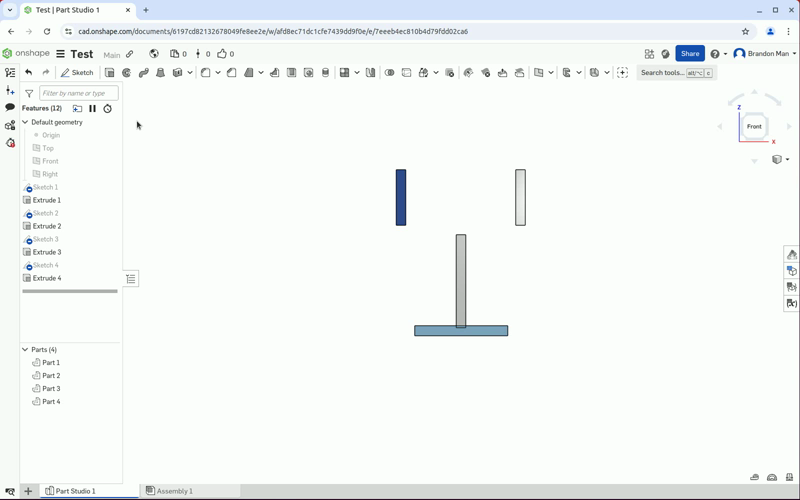
key(shift+h)
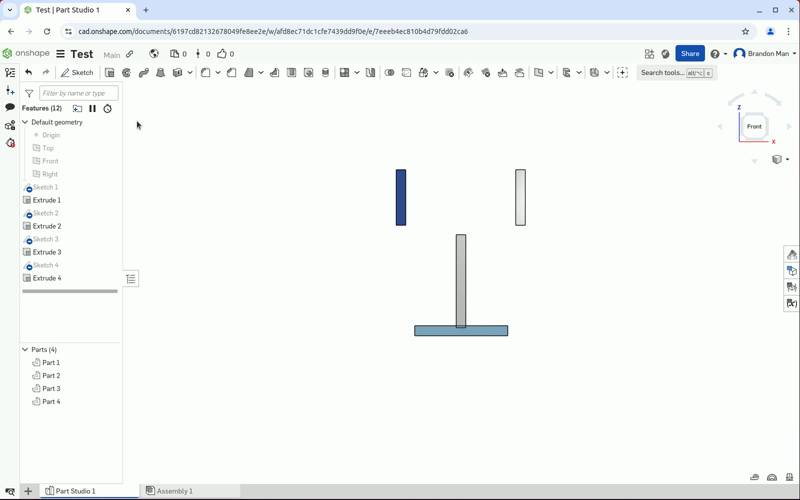
key(shift+h)
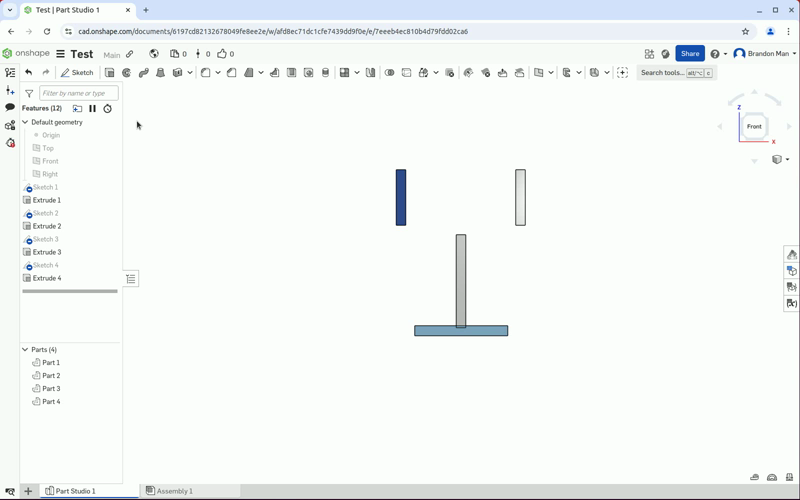
mouse_move(73, 189)
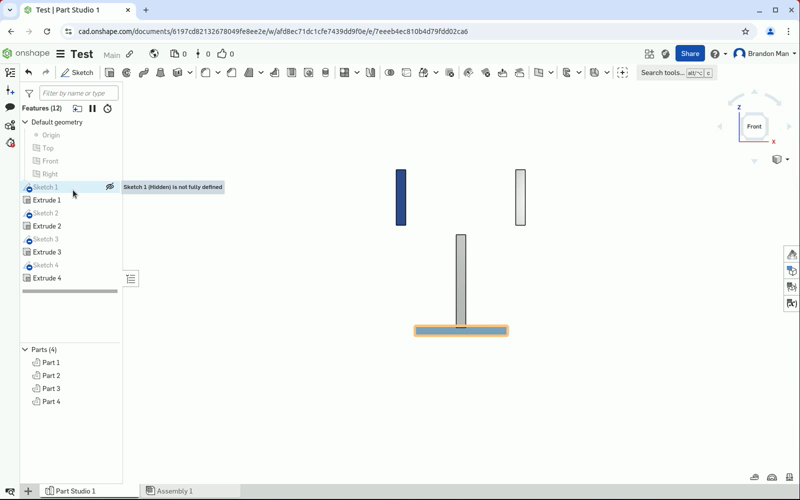
click(73, 189)
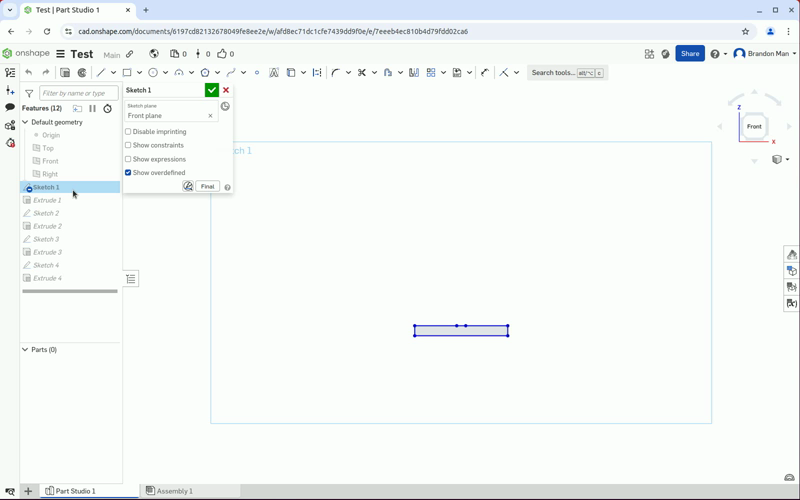
mouse_move(229, 92)
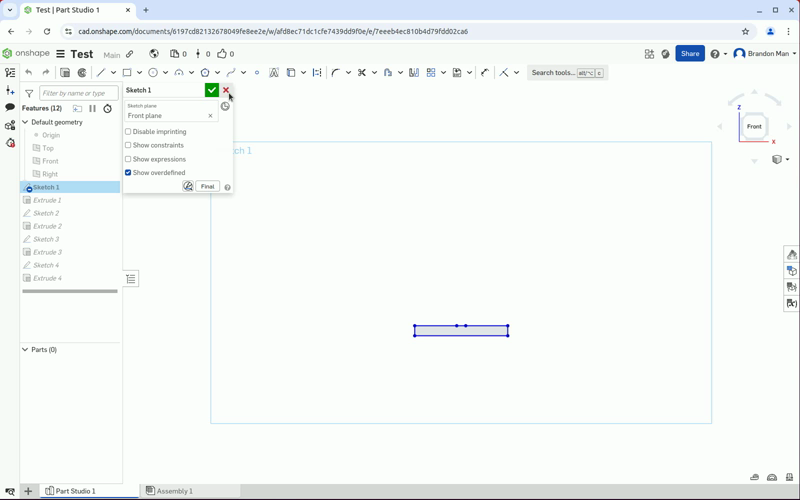
click(229, 92)
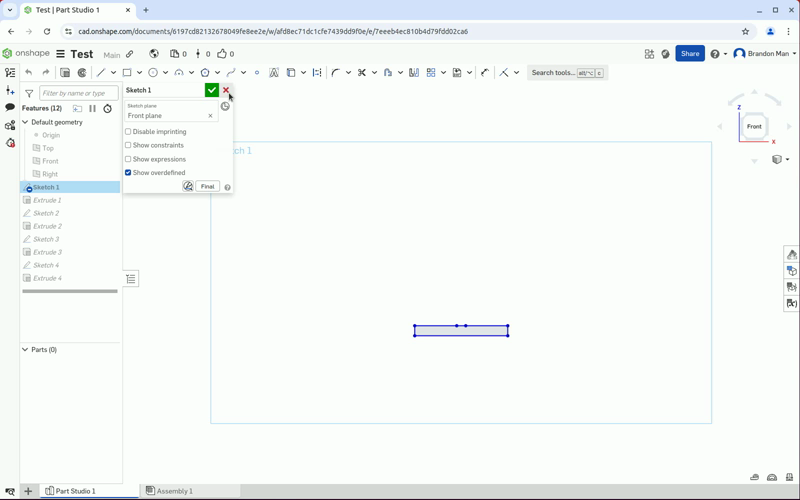
key(shift+s)
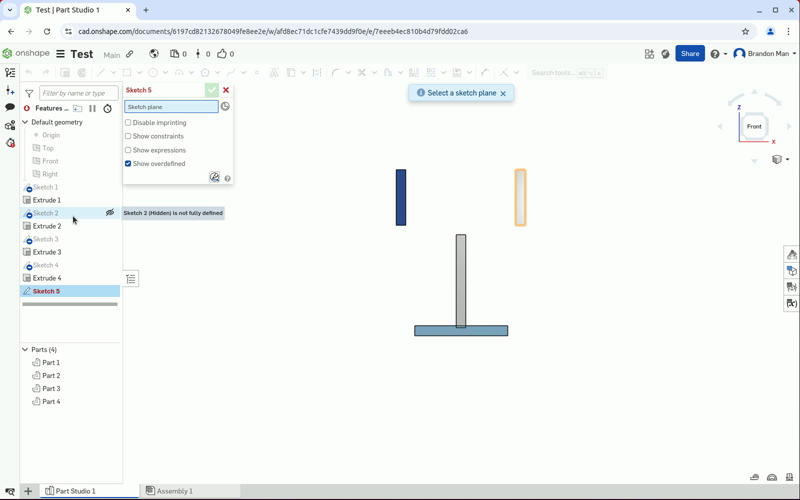
scroll(3)
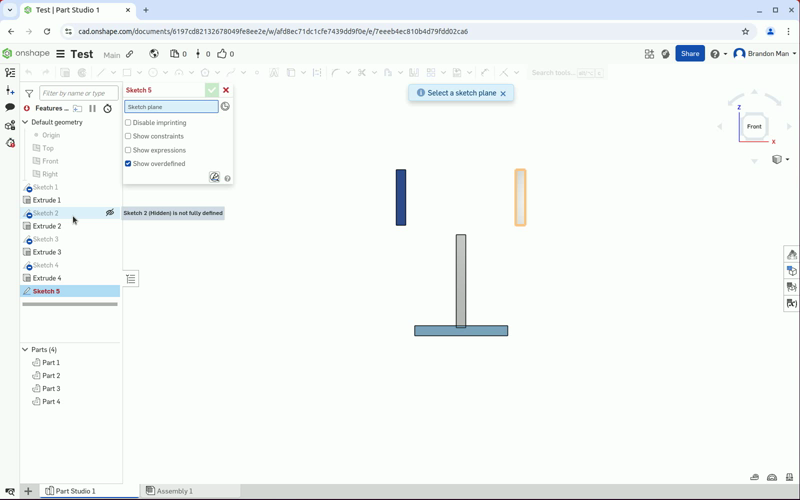
mouse_move(73, 163)
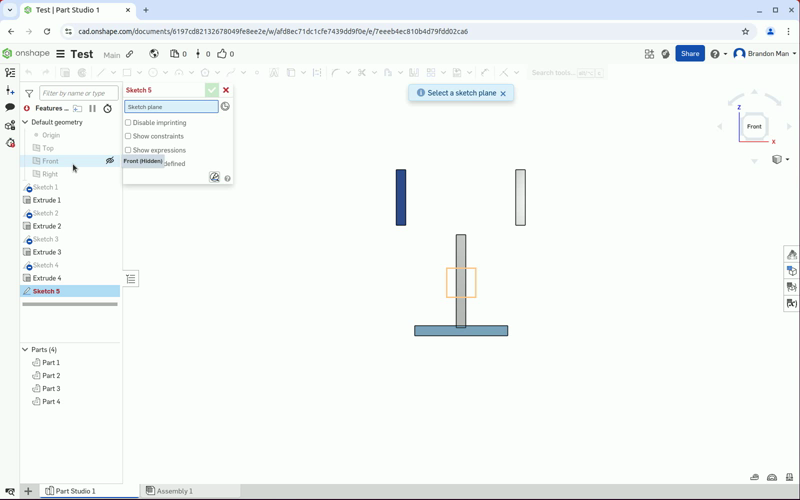
click(73, 163)
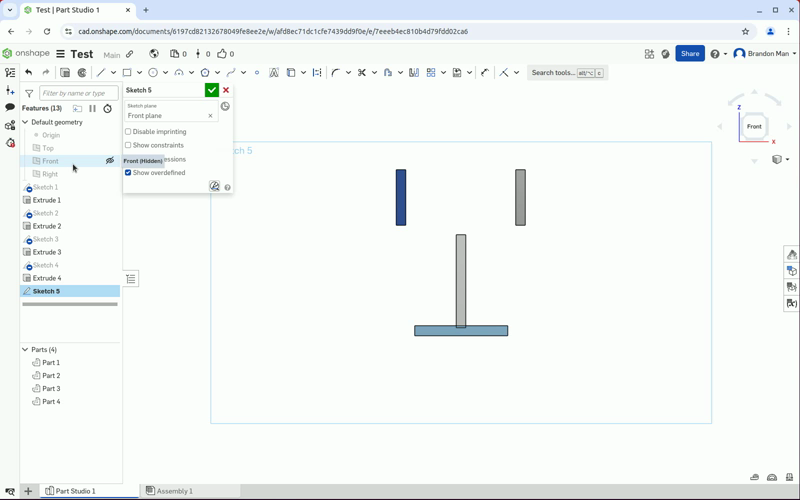
mouse_move(73, 352)
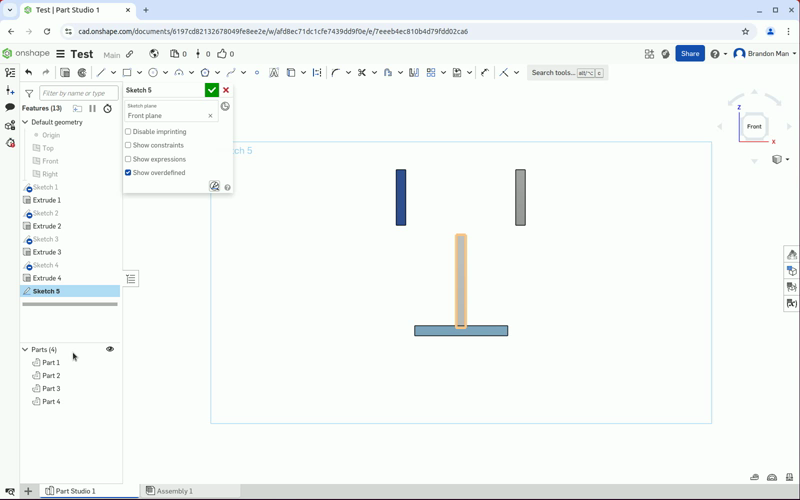
key(y)
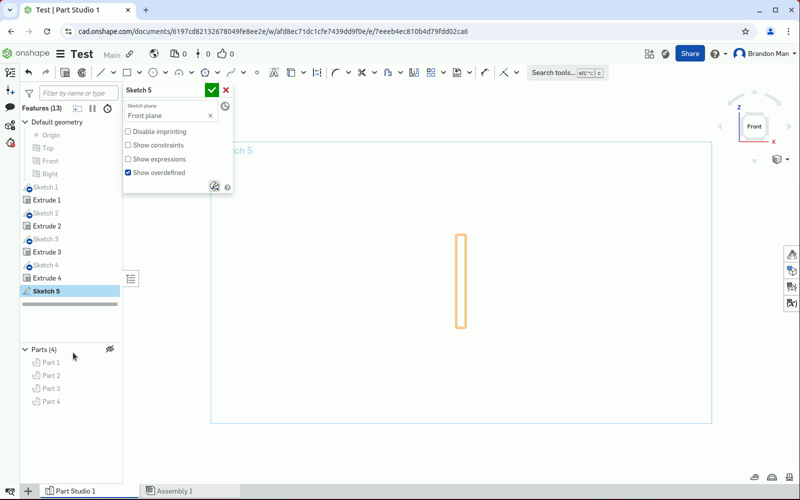
key(l)
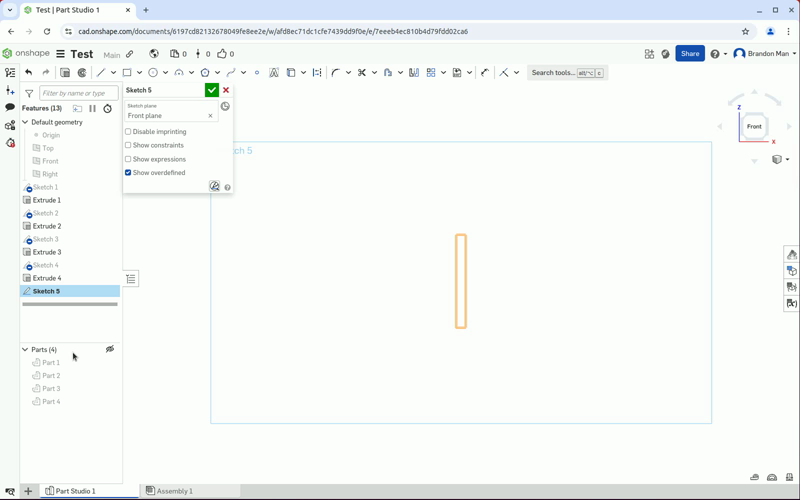
key_down(shift)
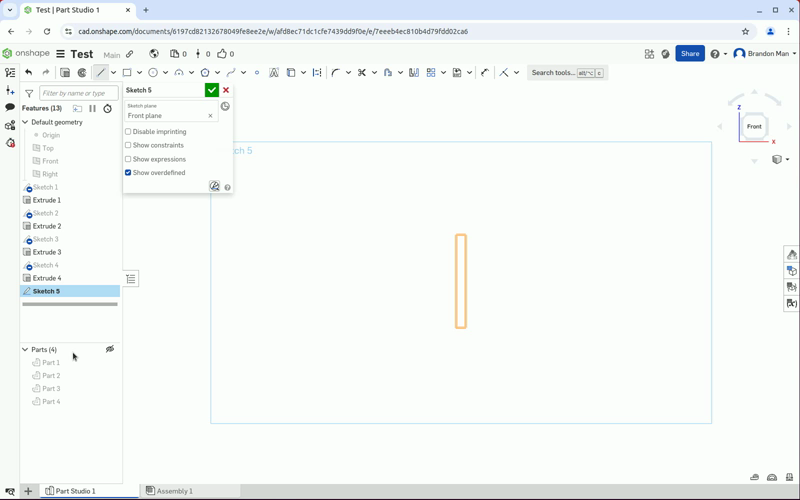
mouse_move(396, 234)
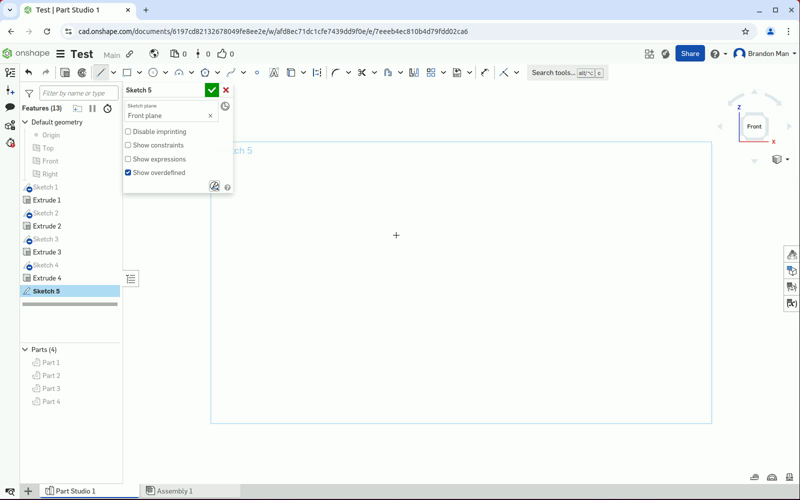
click(396, 234)
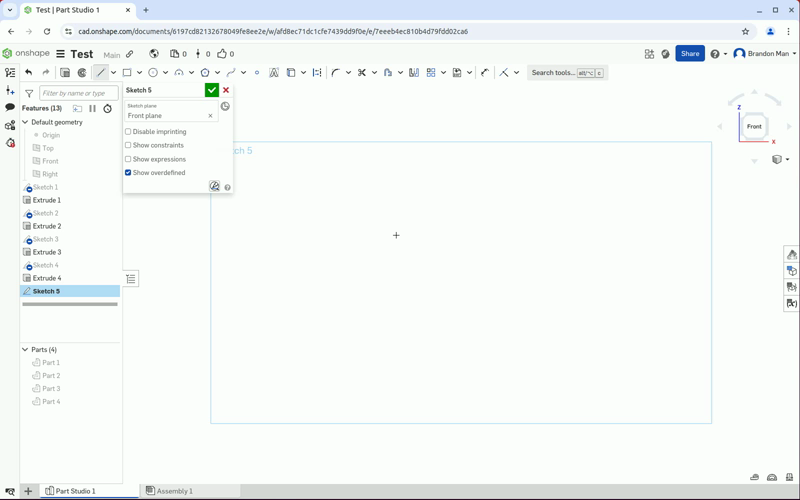
key_up(shift)
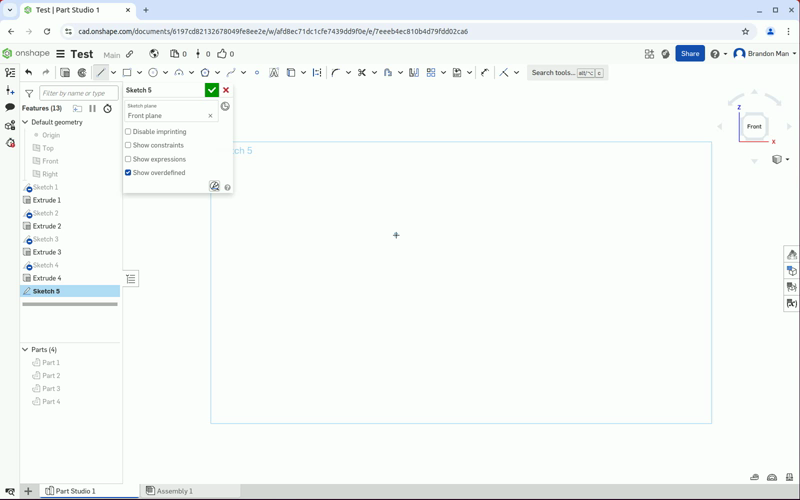
key_down(shift)
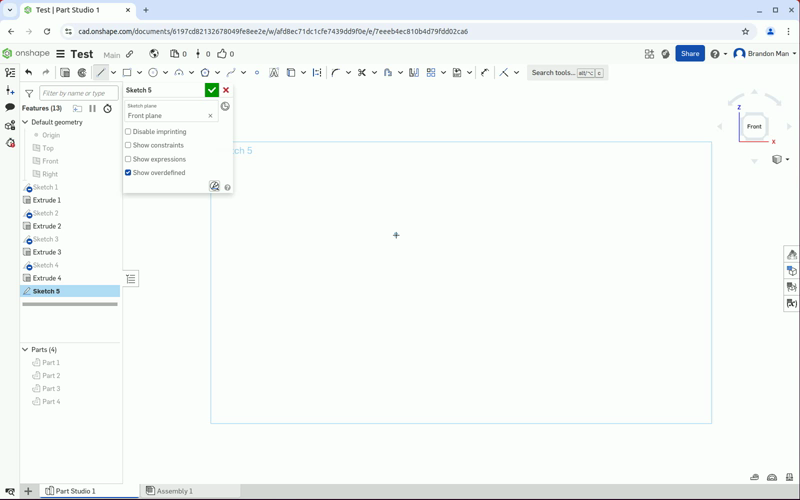
mouse_move(426, 234)
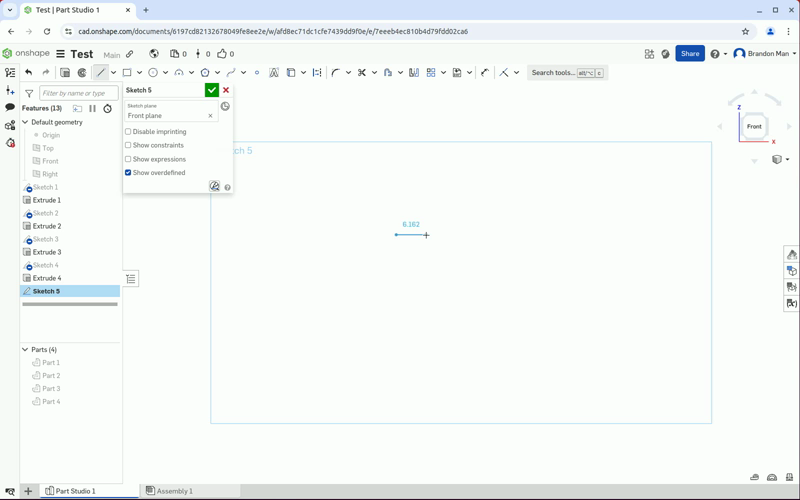
mouse_move(456, 234)
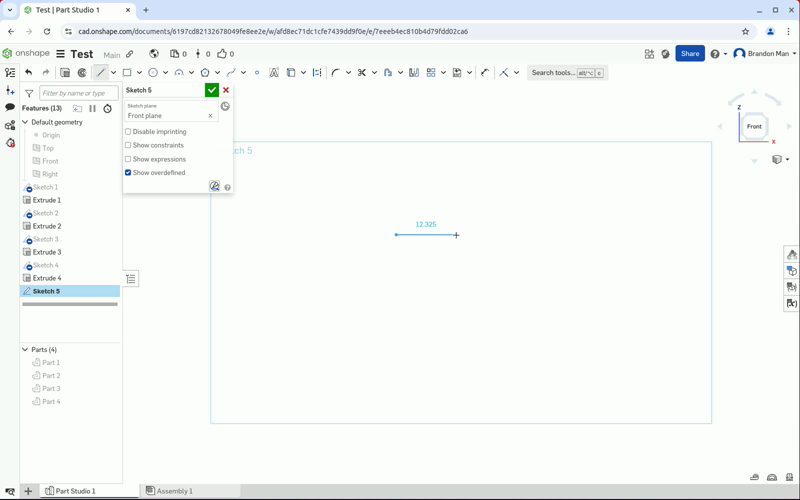
click(456, 234)
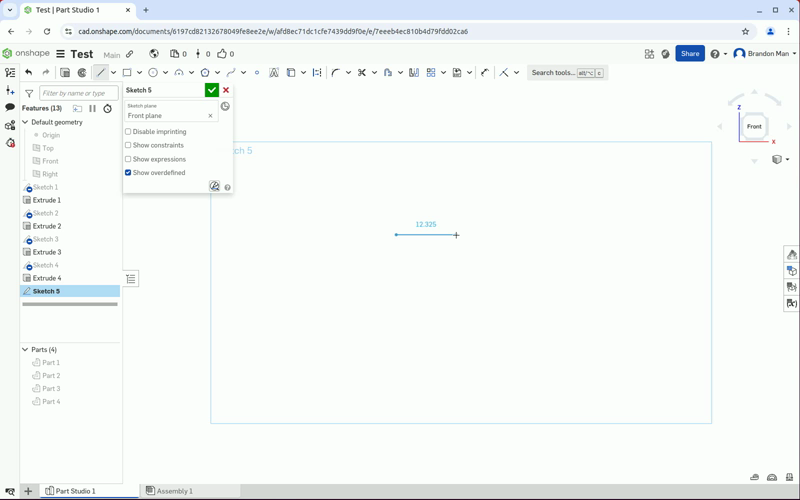
key_up(shift)
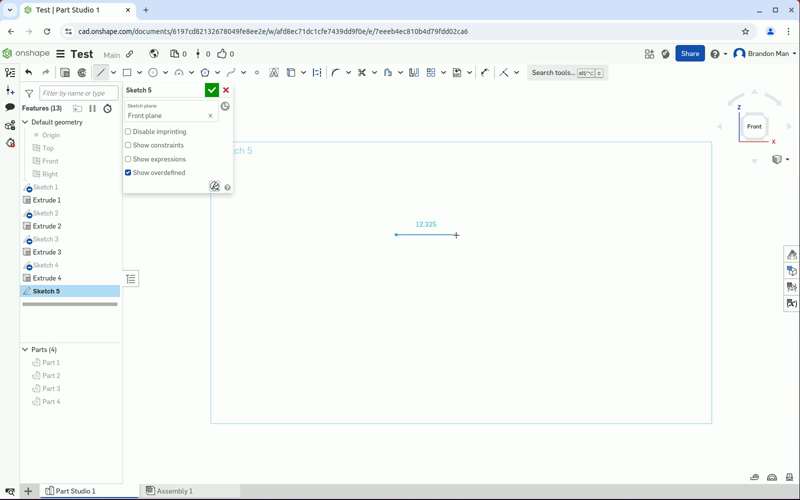
key_down(shift)
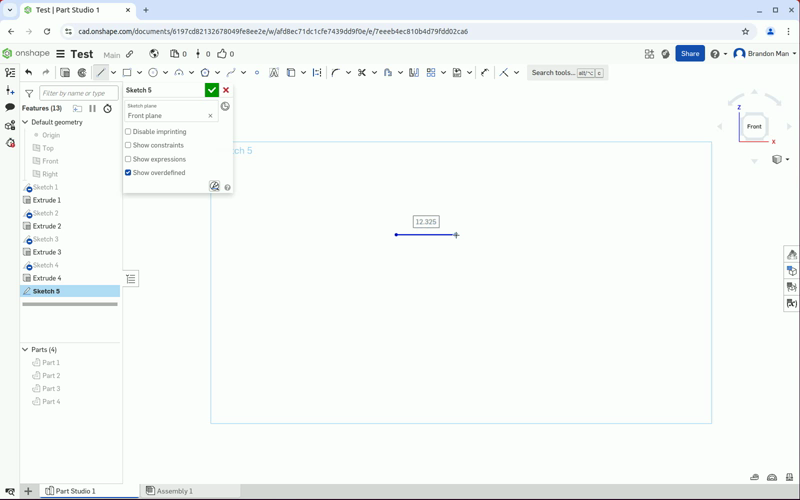
mouse_move(486, 234)
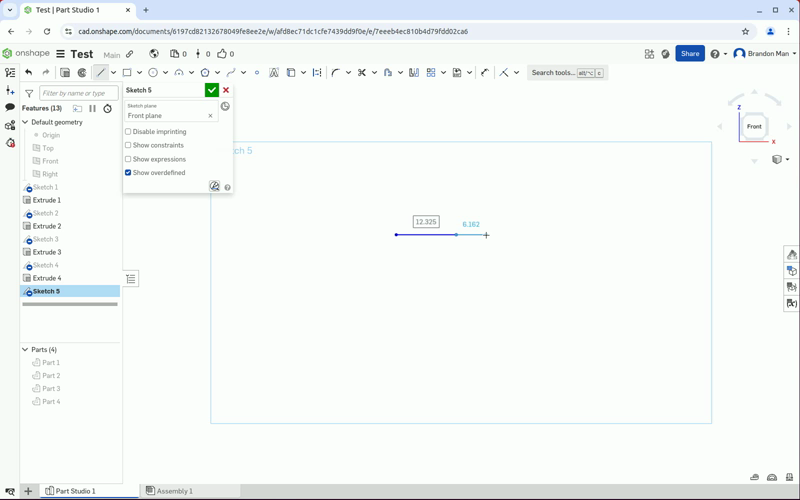
mouse_move(465, 234)
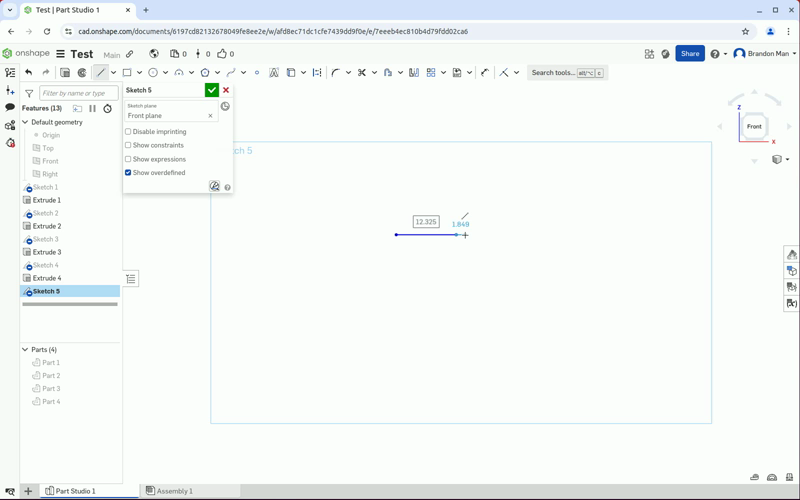
click(465, 234)
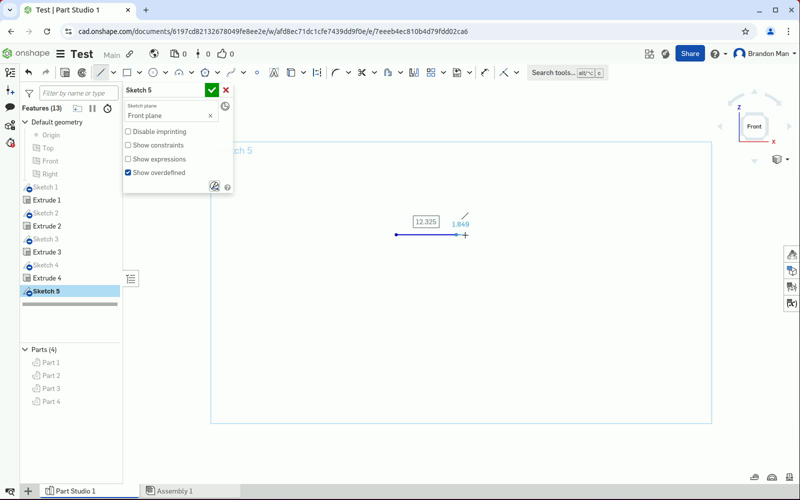
key_up(shift)
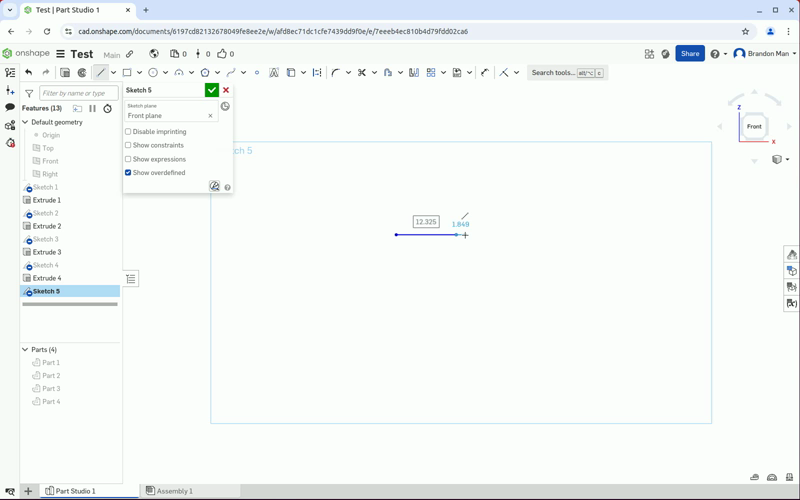
key_down(shift)
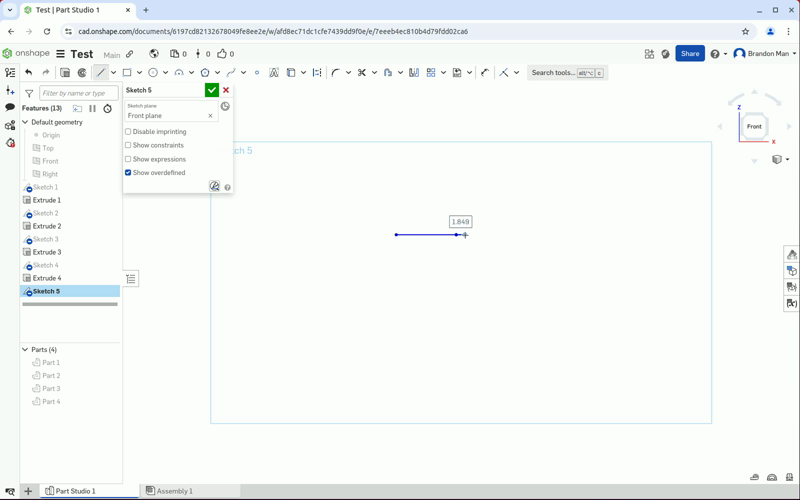
mouse_move(495, 234)
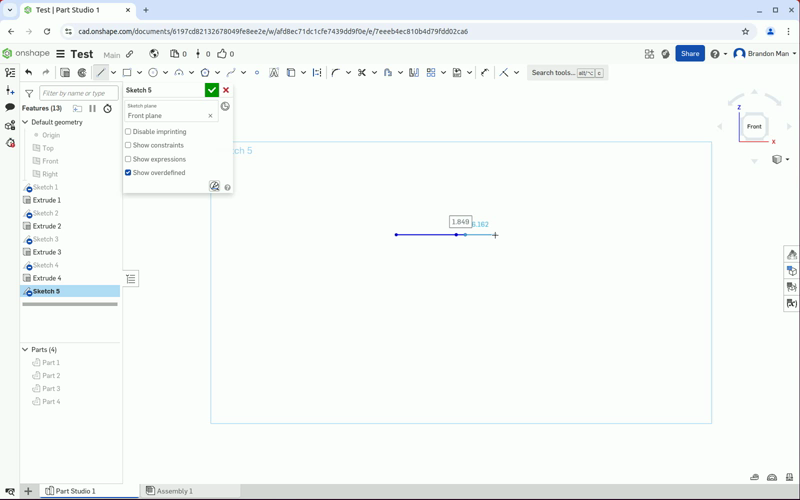
mouse_move(525, 234)
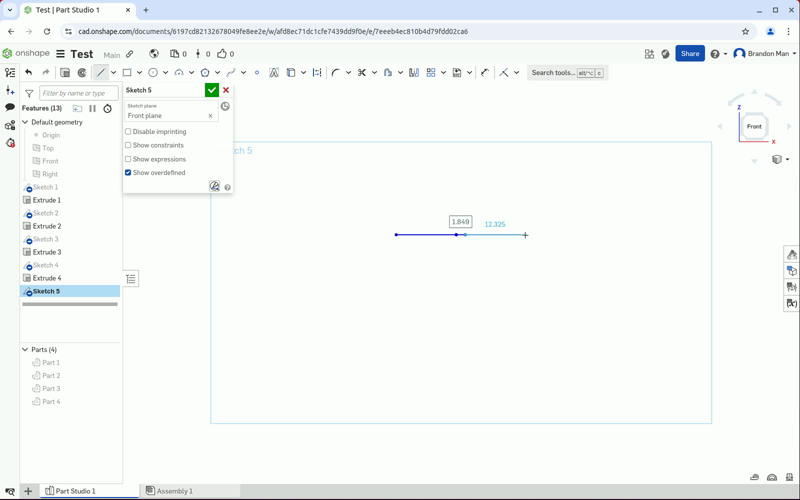
click(525, 234)
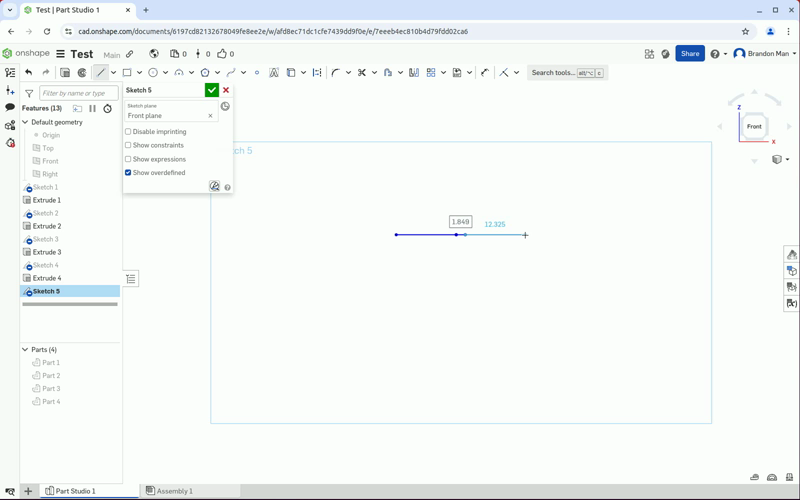
key_up(shift)
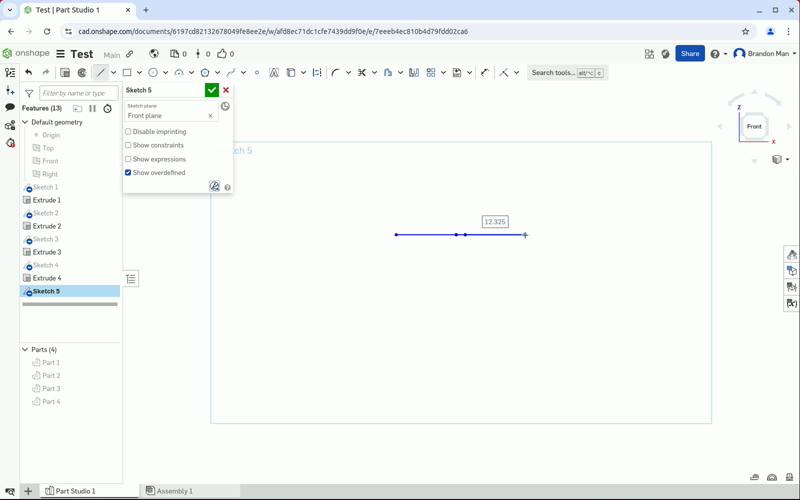
key_down(shift)
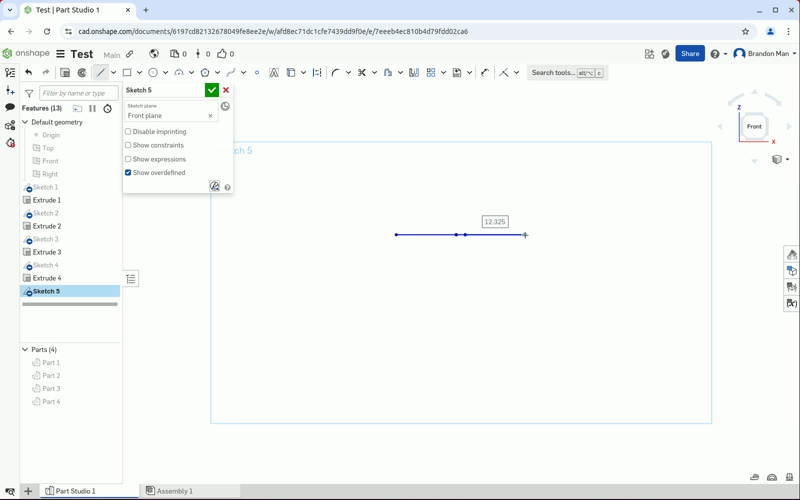
mouse_move(555, 234)
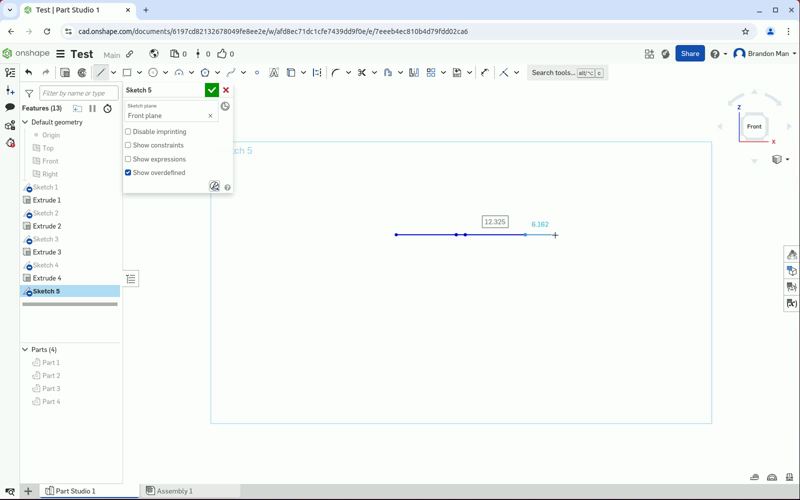
mouse_move(525, 225)
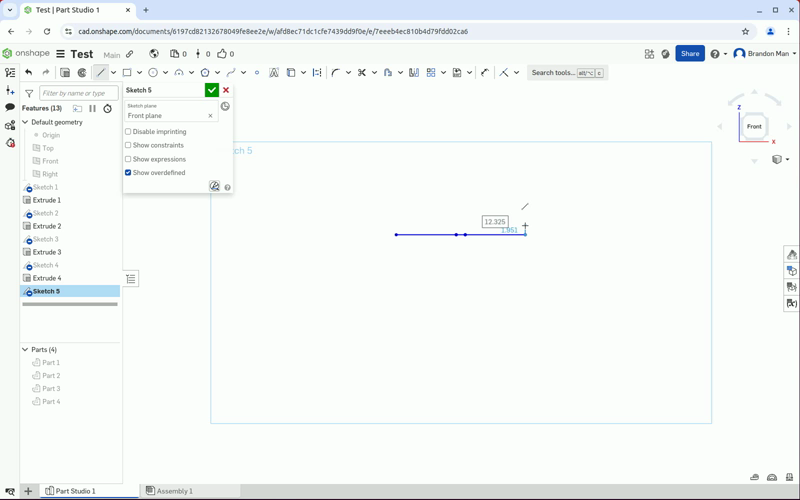
click(525, 225)
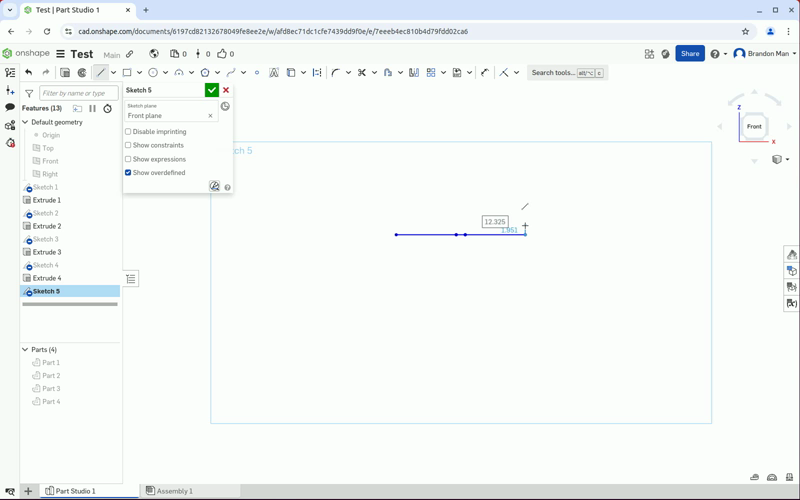
key_up(shift)
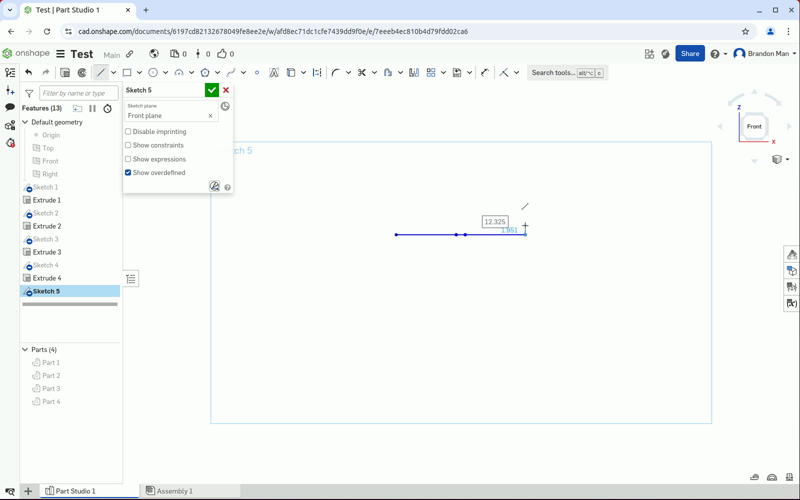
key_down(shift)
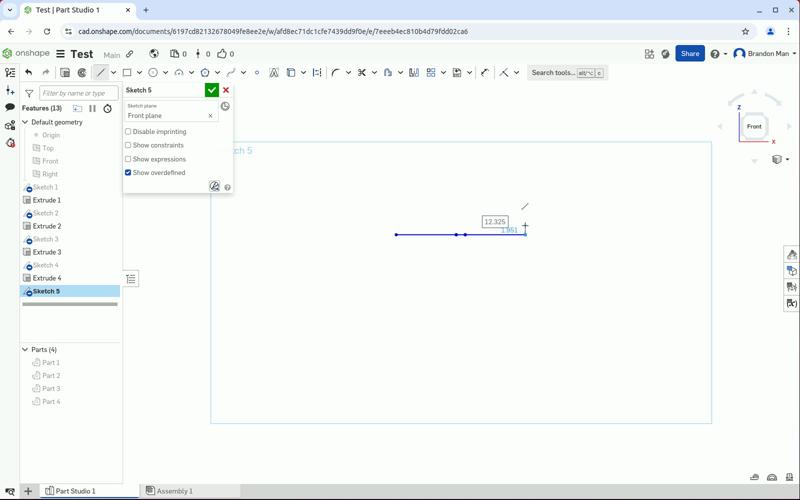
mouse_move(555, 225)
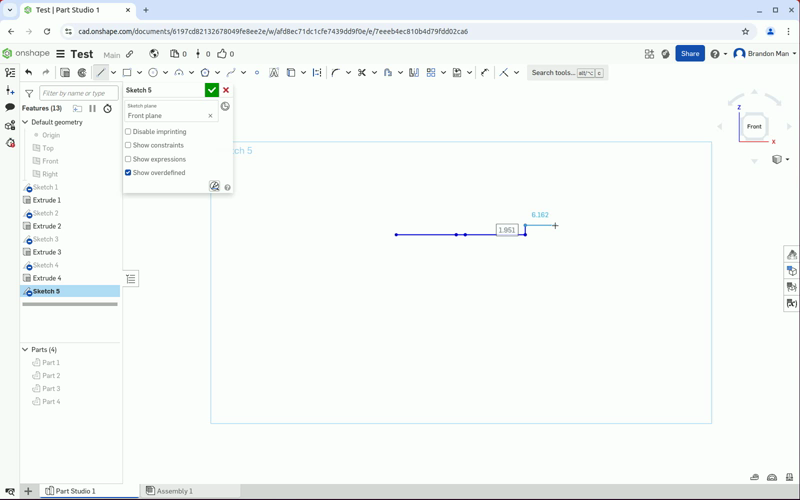
mouse_move(515, 225)
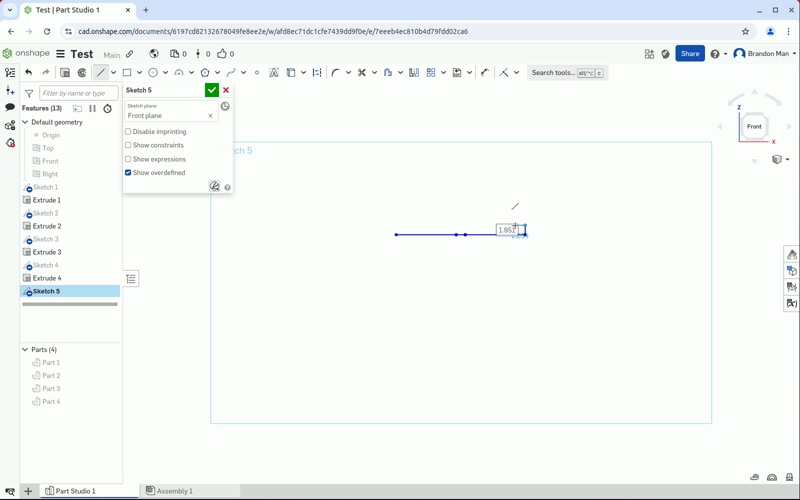
click(515, 225)
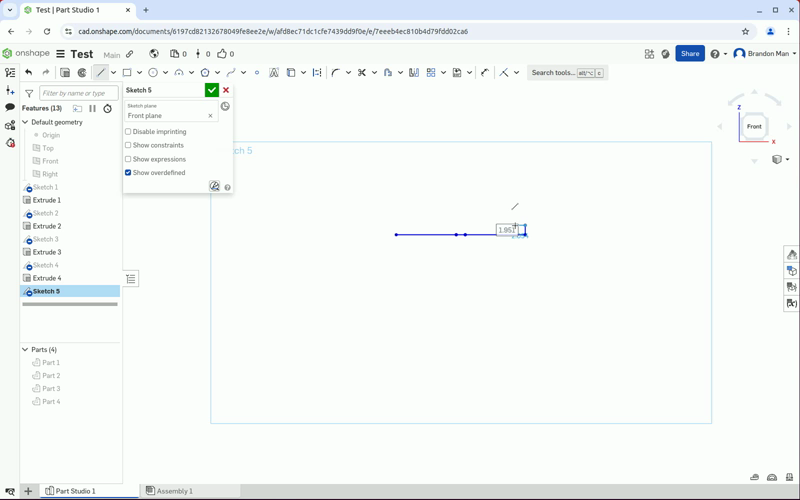
key_up(shift)
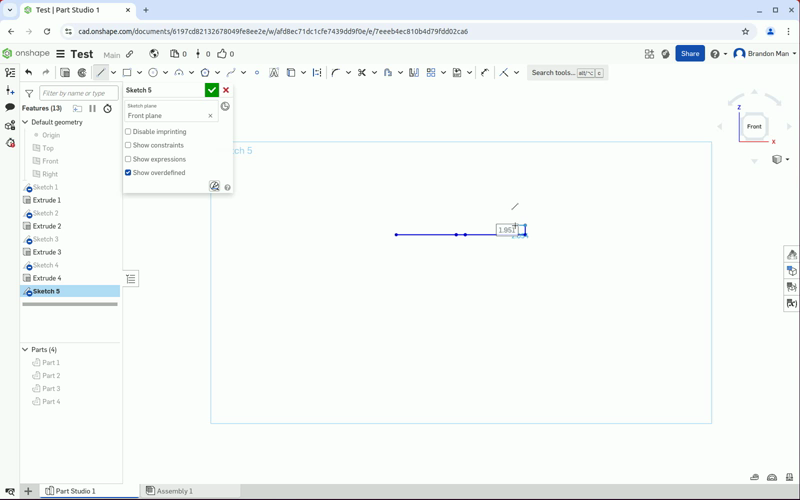
key_down(shift)
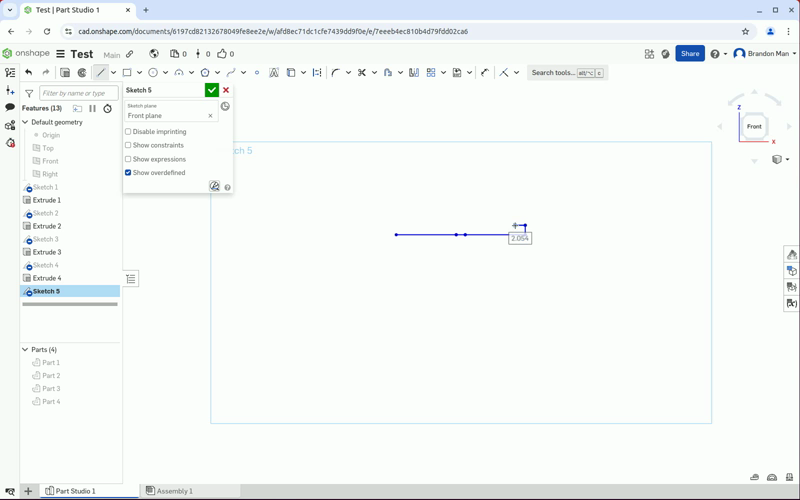
mouse_move(405, 225)
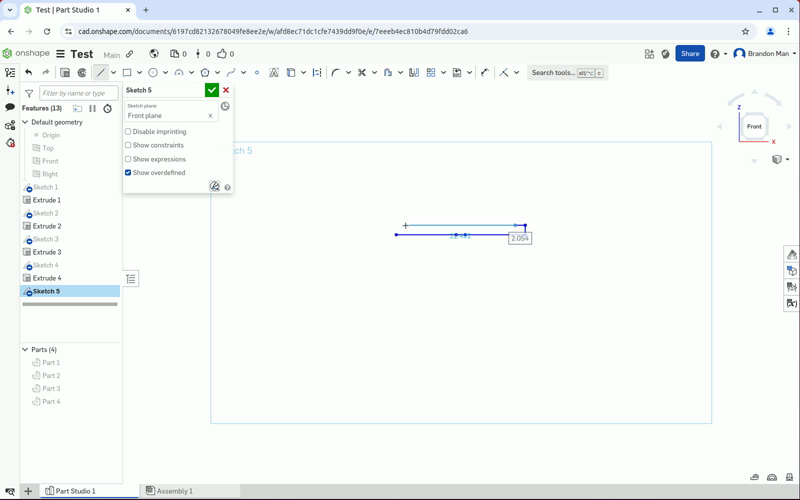
click(405, 225)
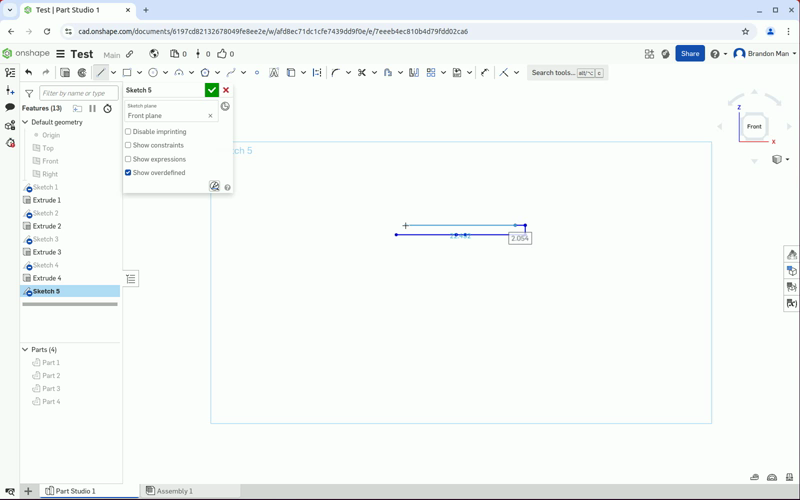
key_up(shift)
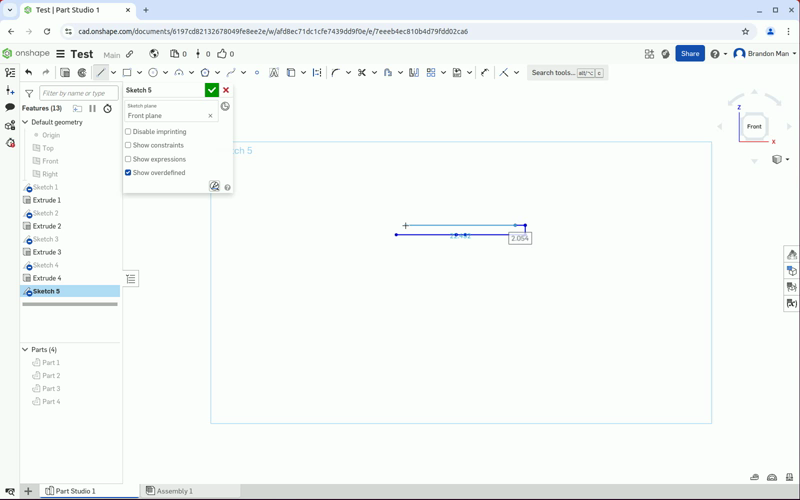
key_down(shift)
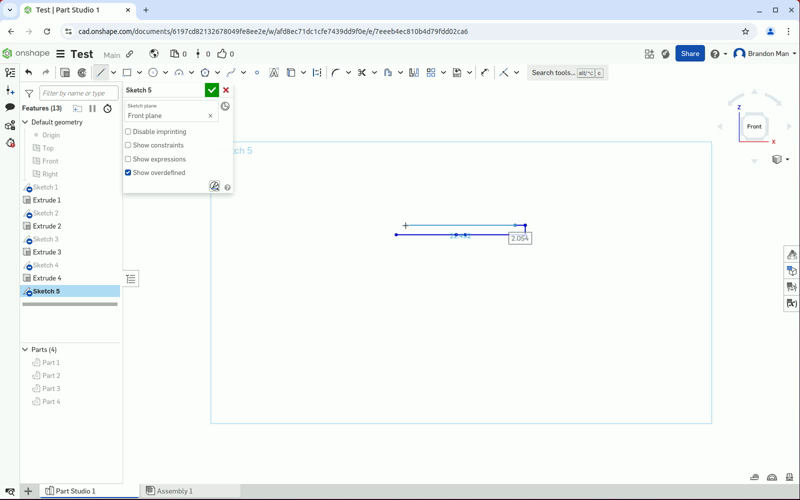
mouse_move(435, 225)
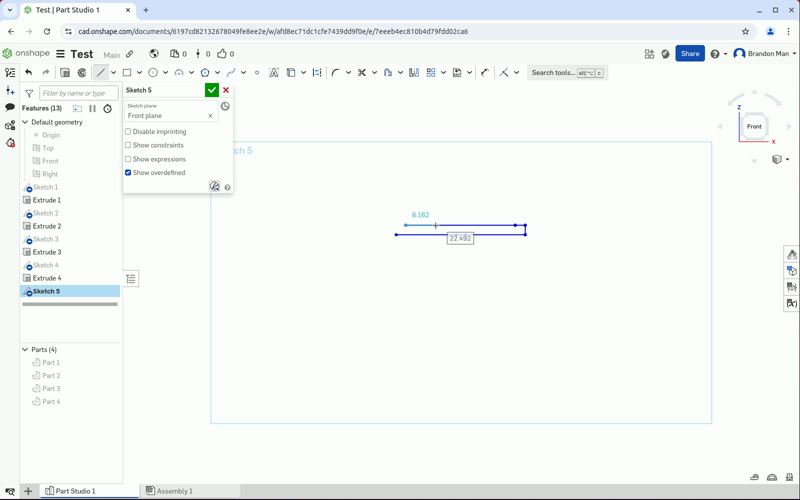
mouse_move(396, 225)
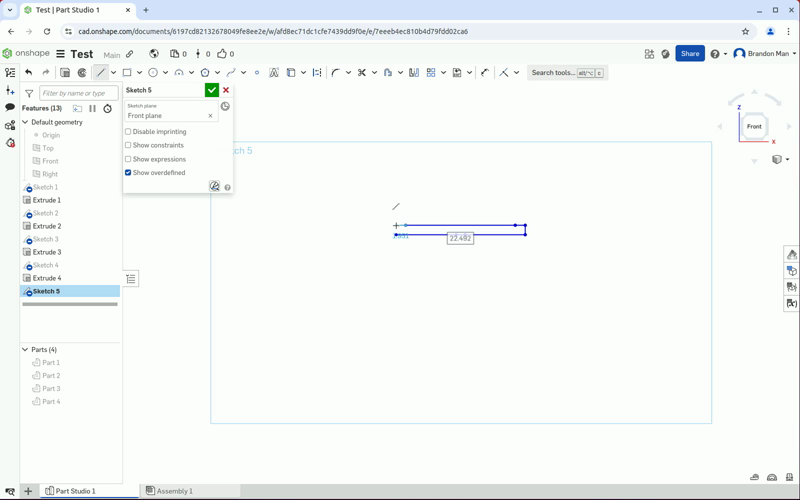
click(396, 225)
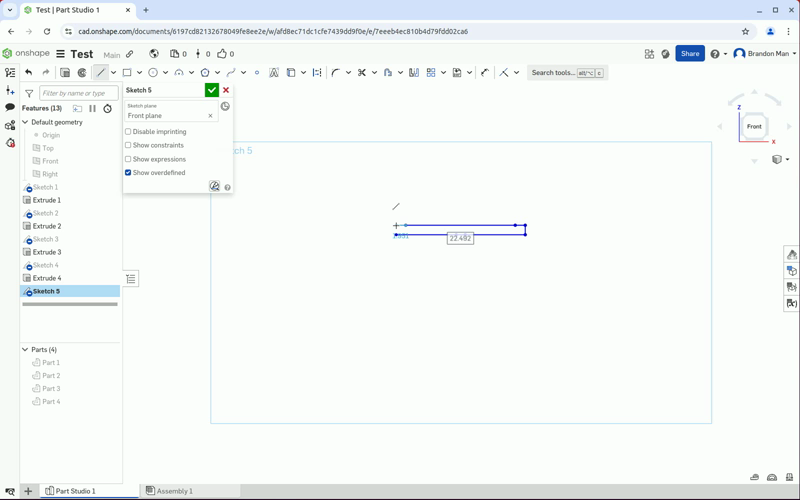
key_up(shift)
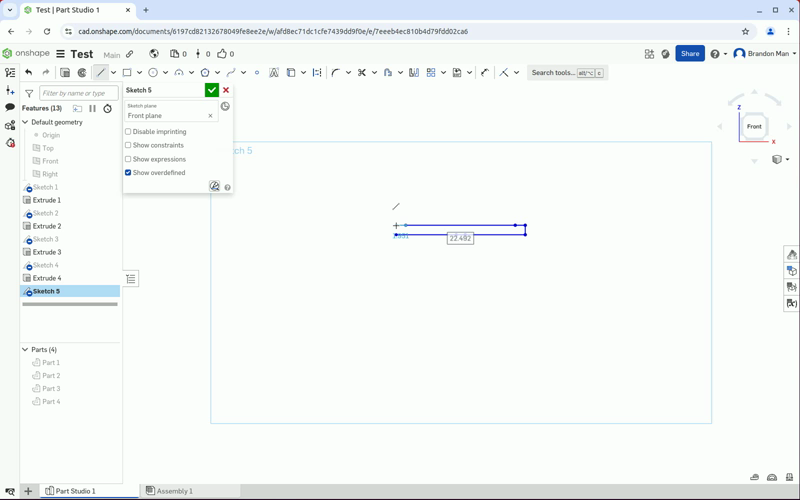
mouse_move(426, 225)
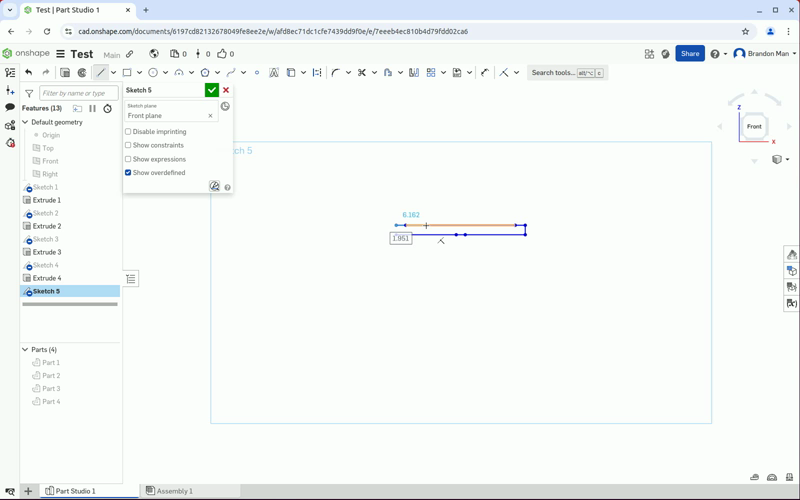
key_down(shift)
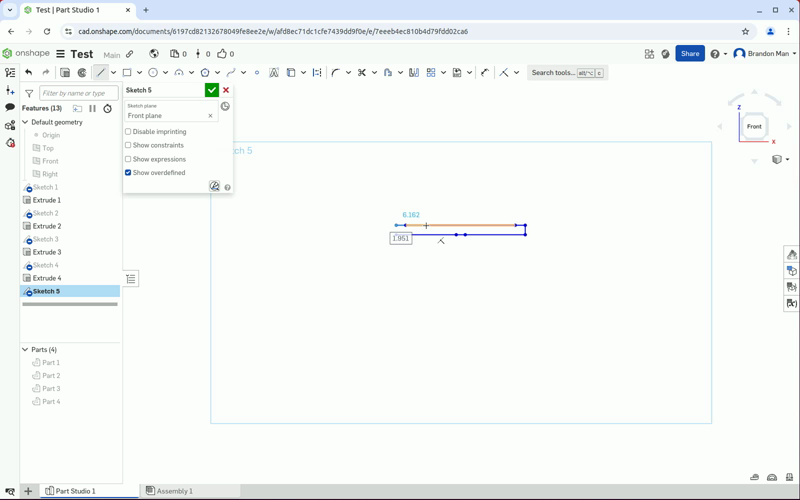
mouse_move(396, 234)
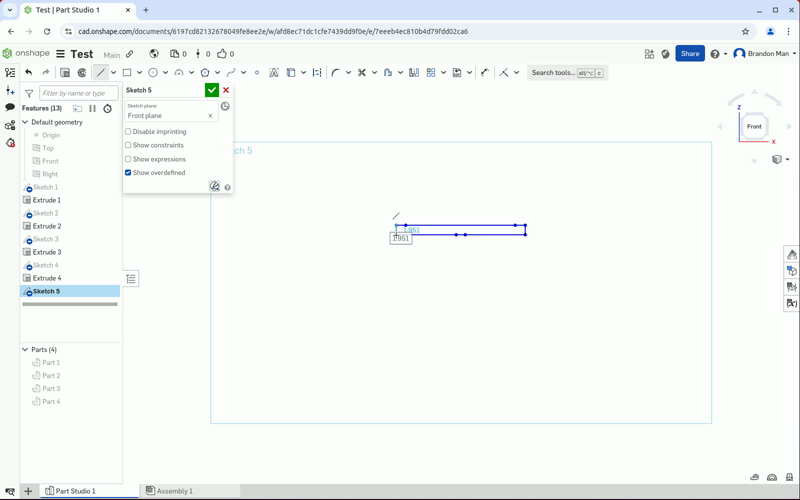
key_up(shift)
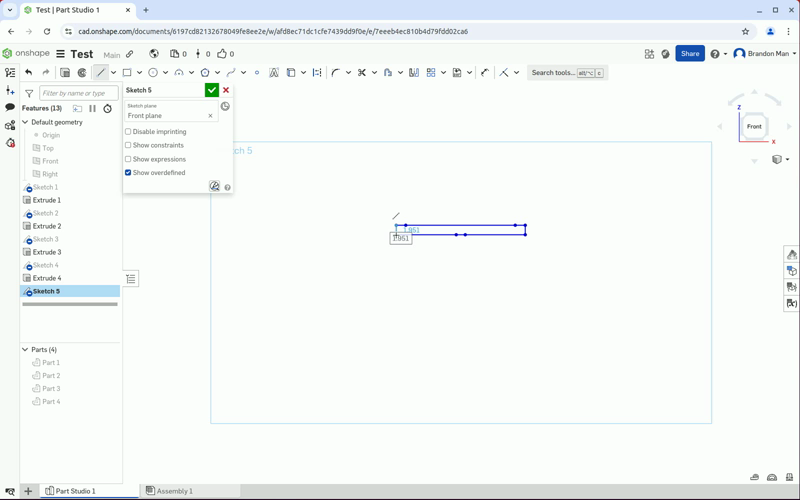
click(396, 234)
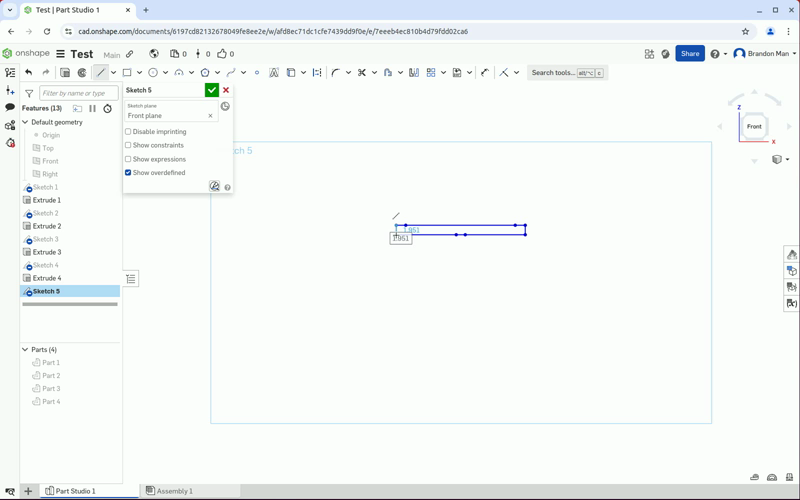
key(esc)
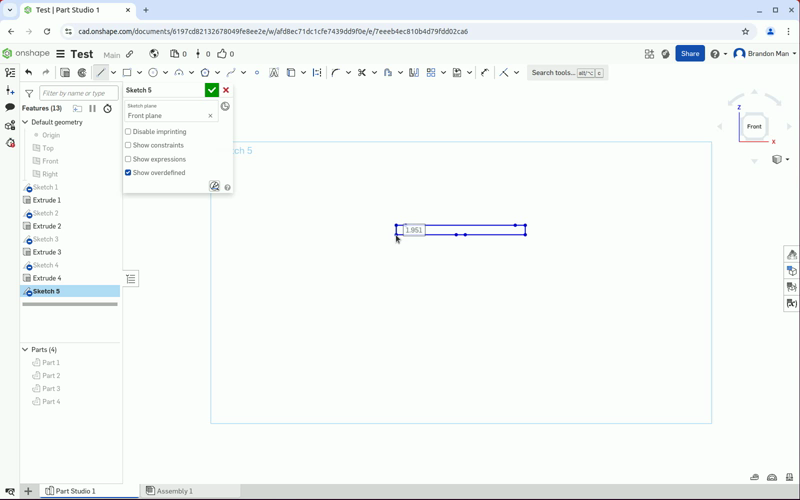
mouse_move(496, 230)
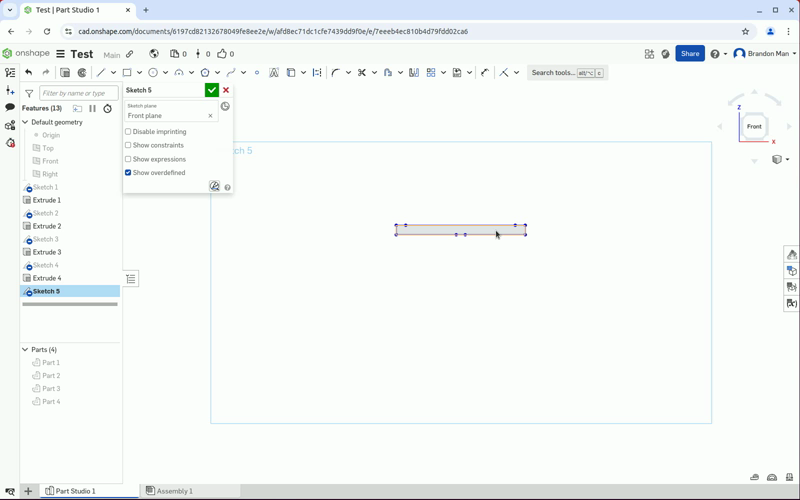
scroll(6)
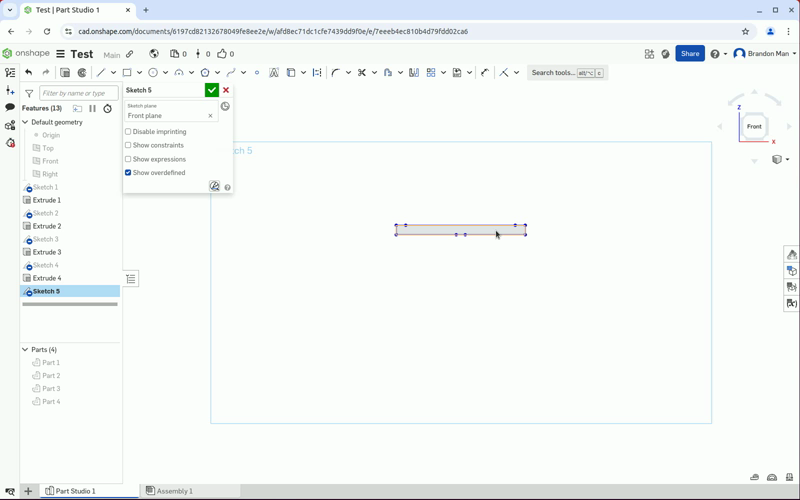
scroll(6)
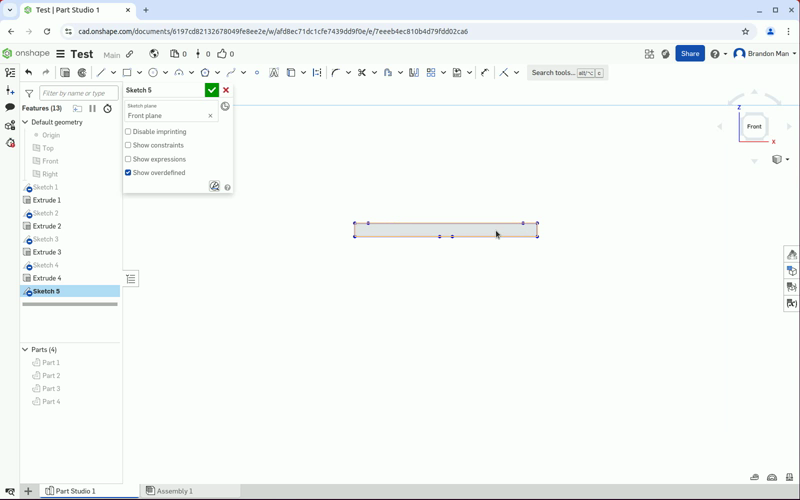
scroll(6)
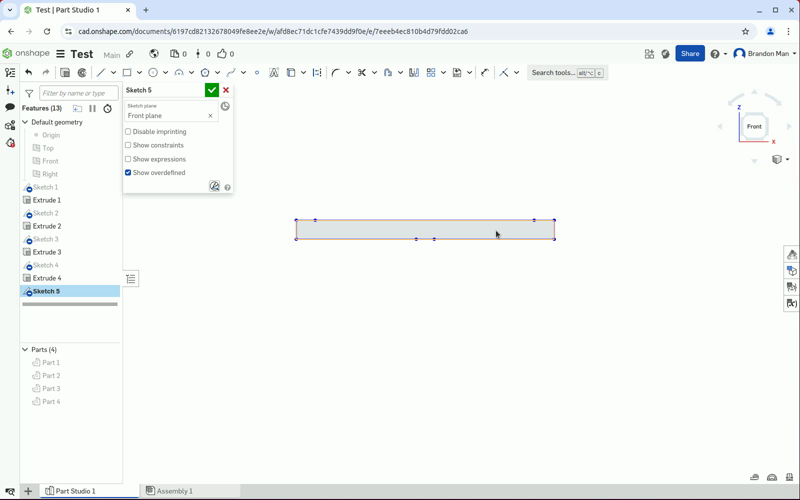
scroll(6)
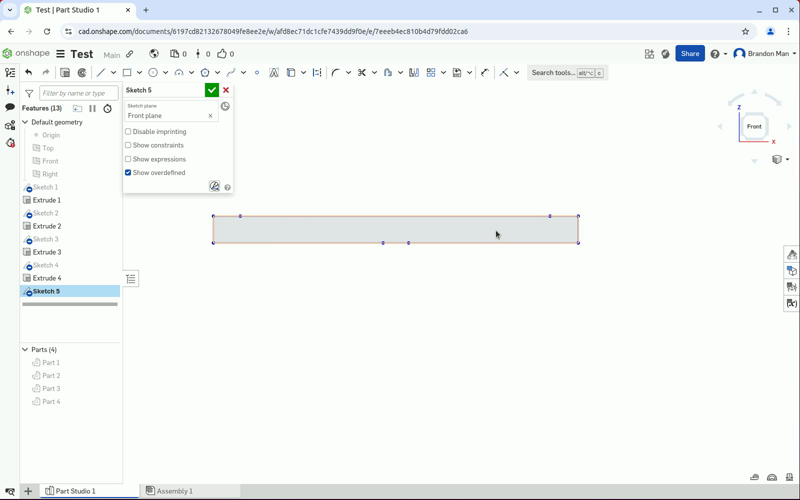
scroll(6)
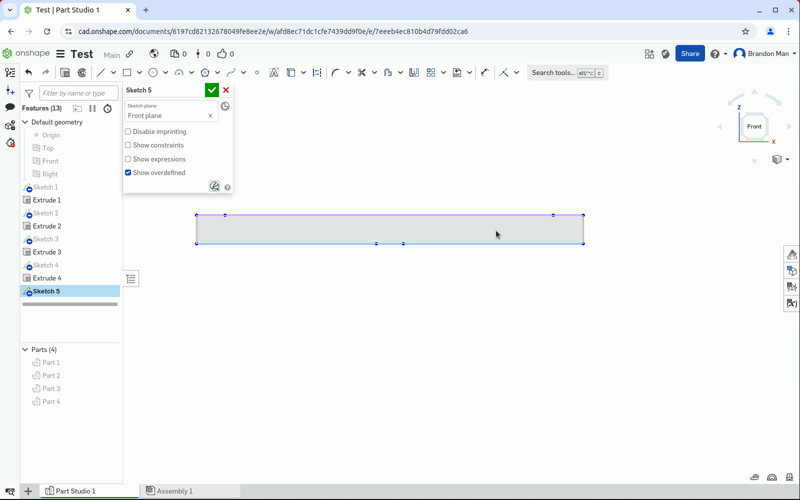
scroll(6)
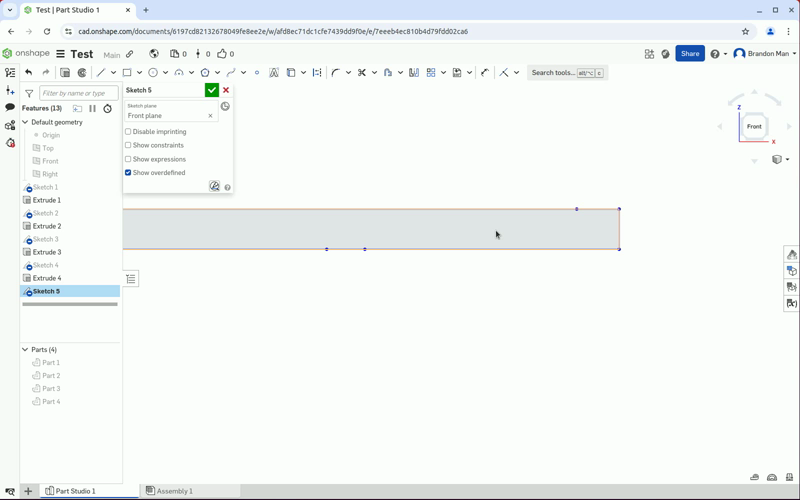
scroll(6)
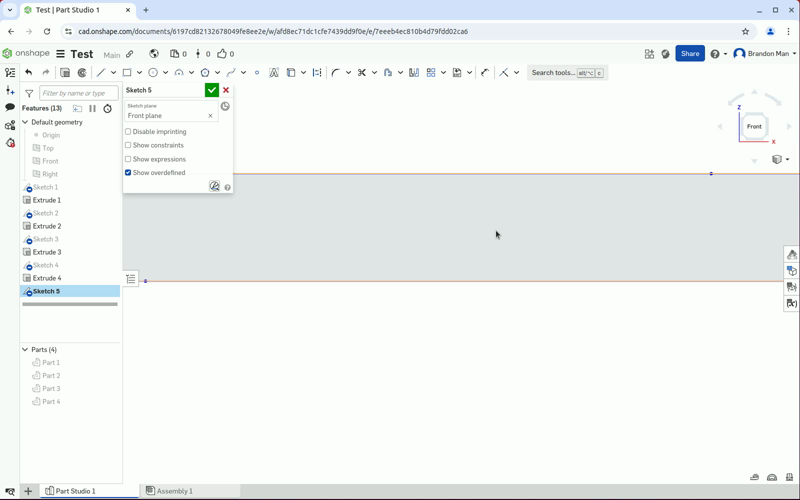
click(496, 230)
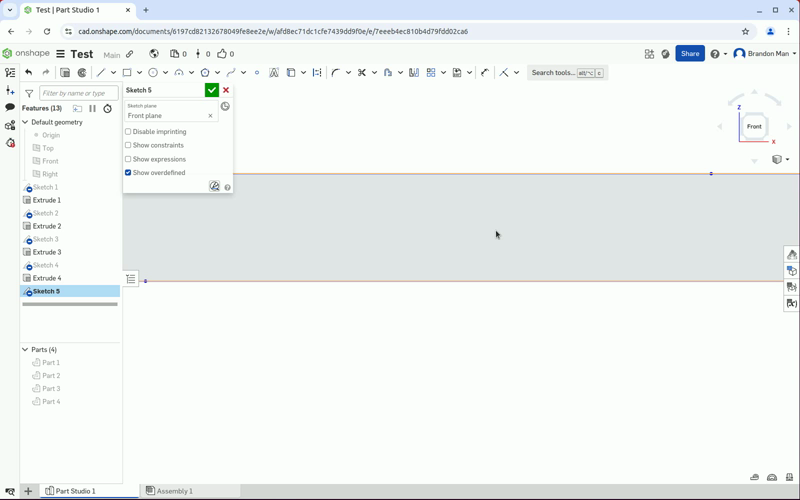
scroll(-6)
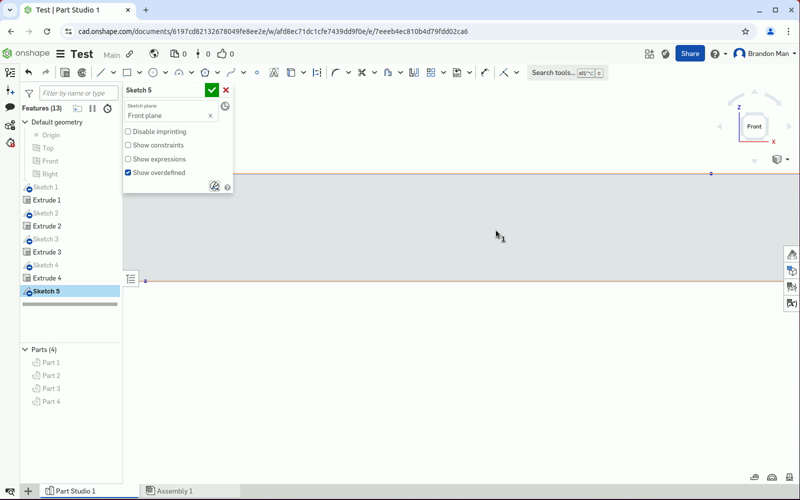
scroll(-6)
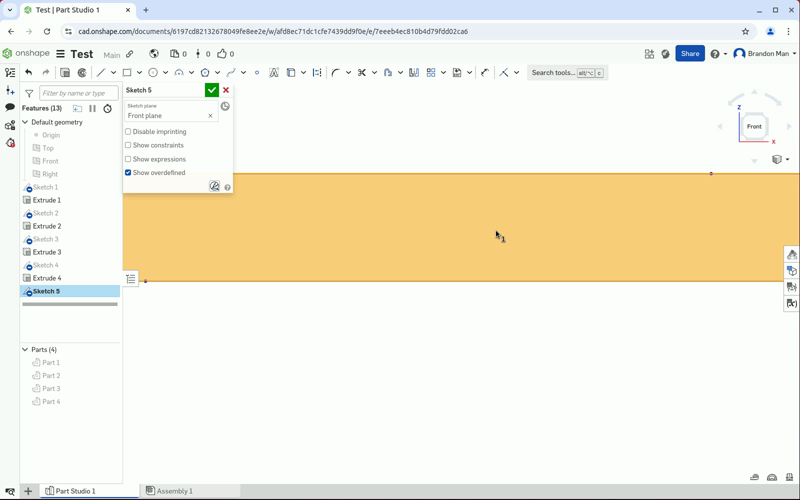
scroll(-6)
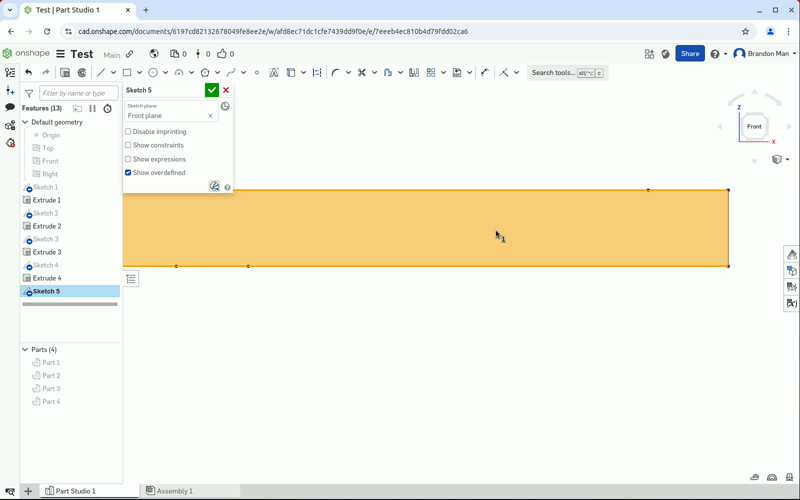
scroll(-6)
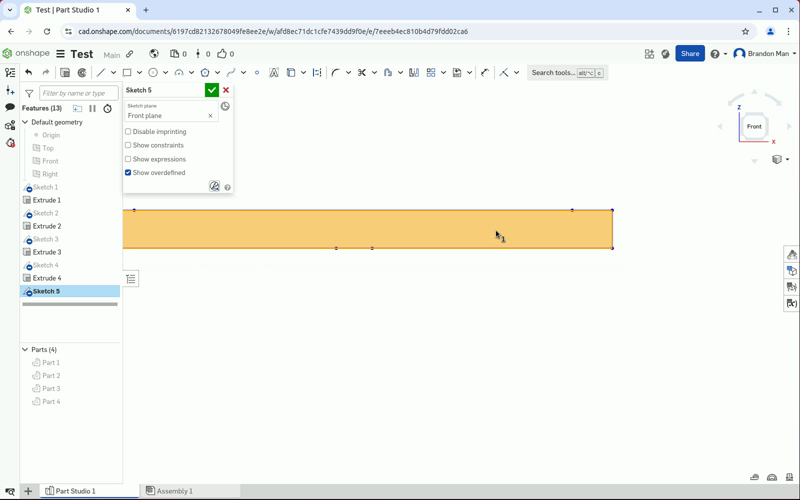
scroll(-6)
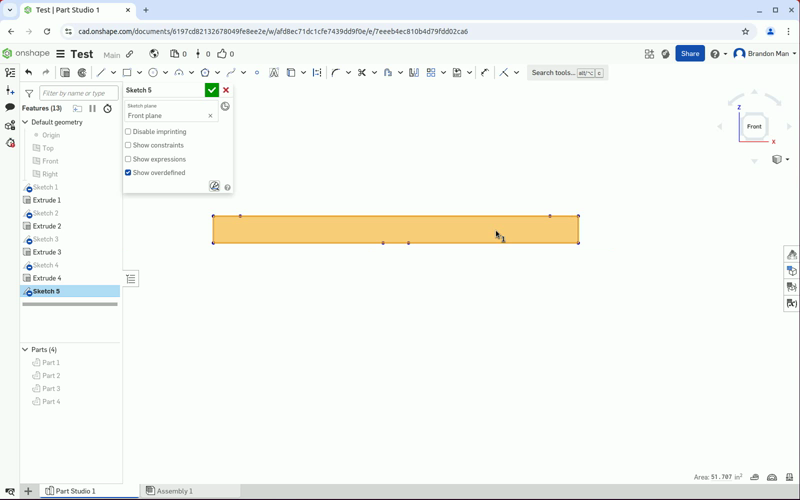
scroll(-6)
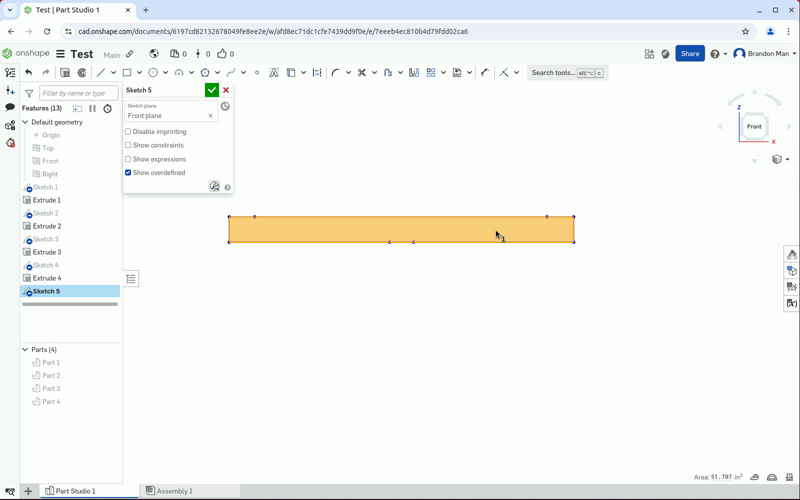
scroll(-6)
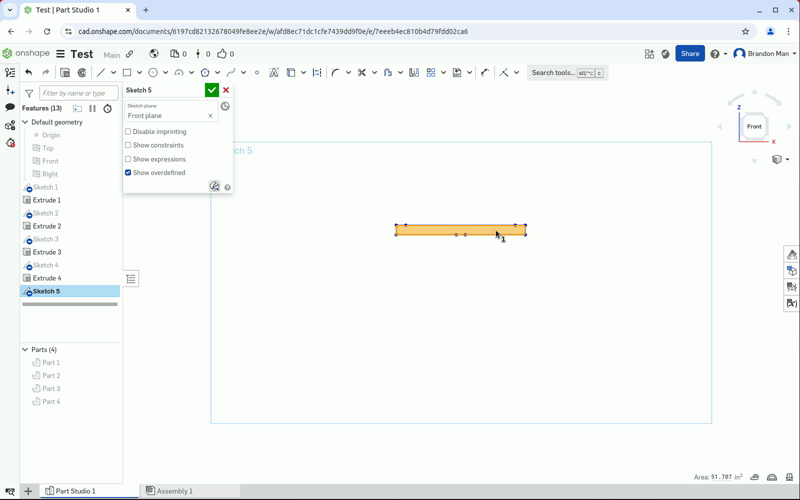
mouse_move(73, 352)
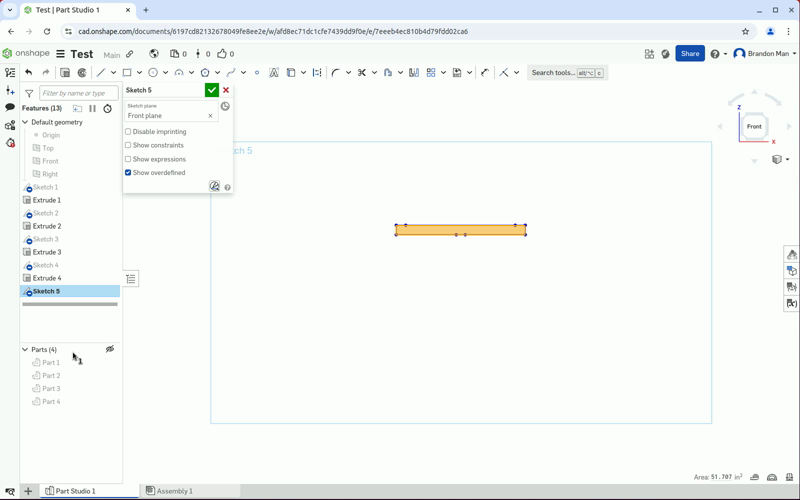
key(shift+y)
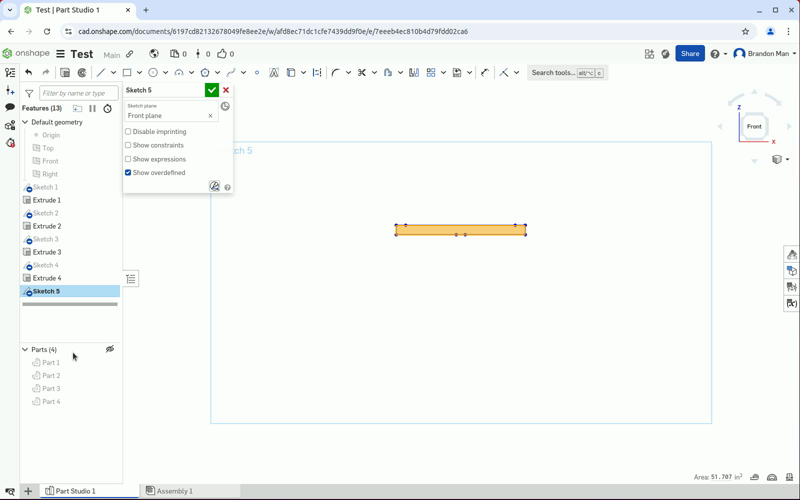
key(shift+e)
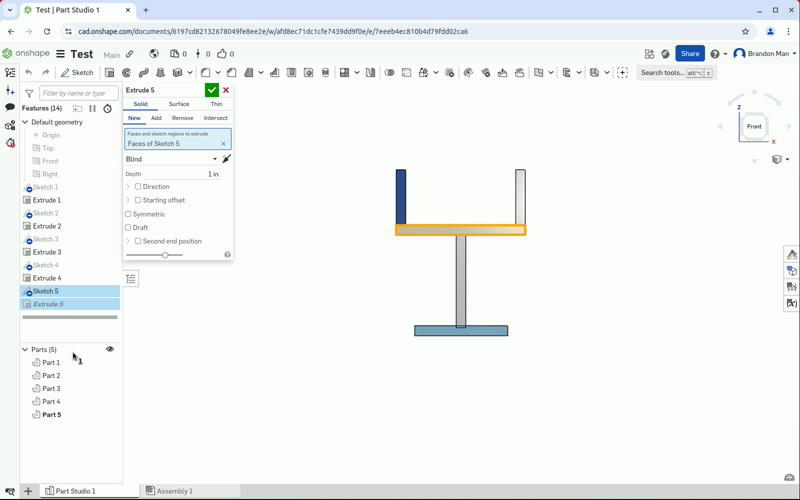
mouse_move(143, 106)
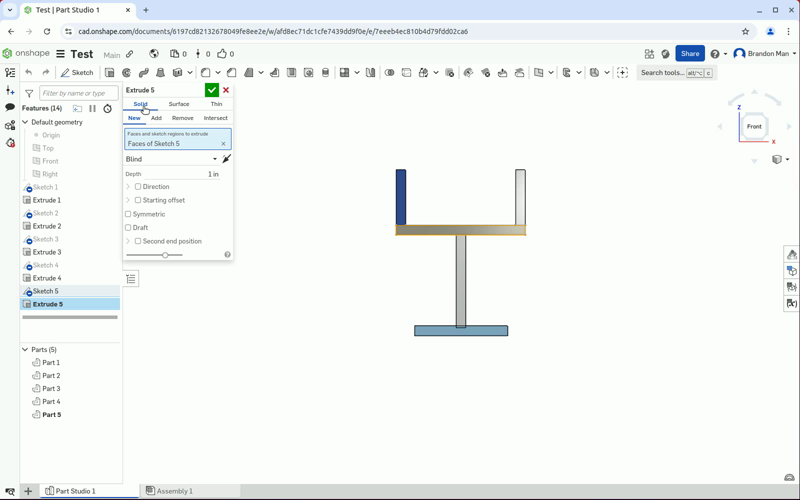
click(143, 106)
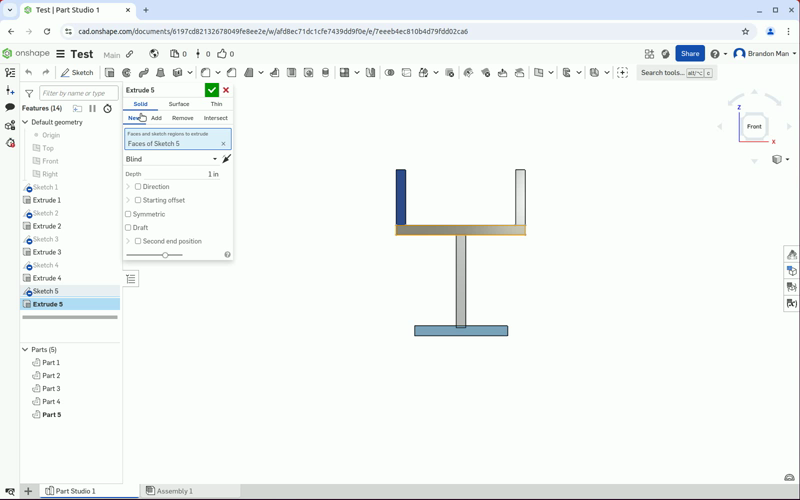
mouse_move(137, 120)
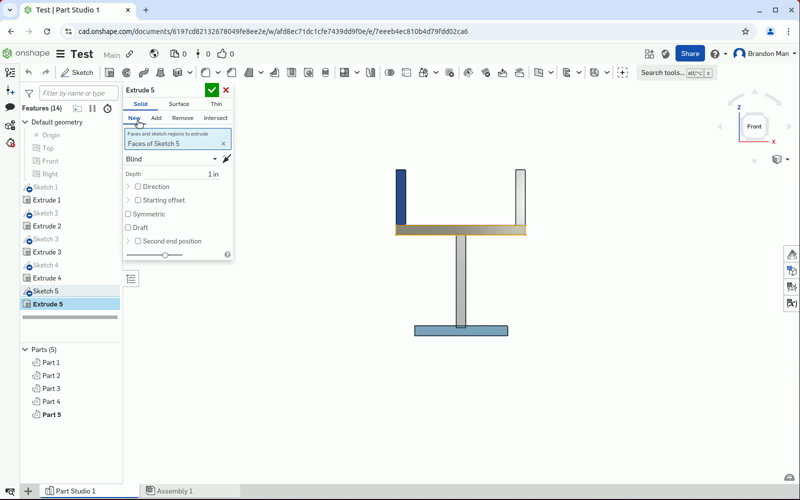
click(137, 120)
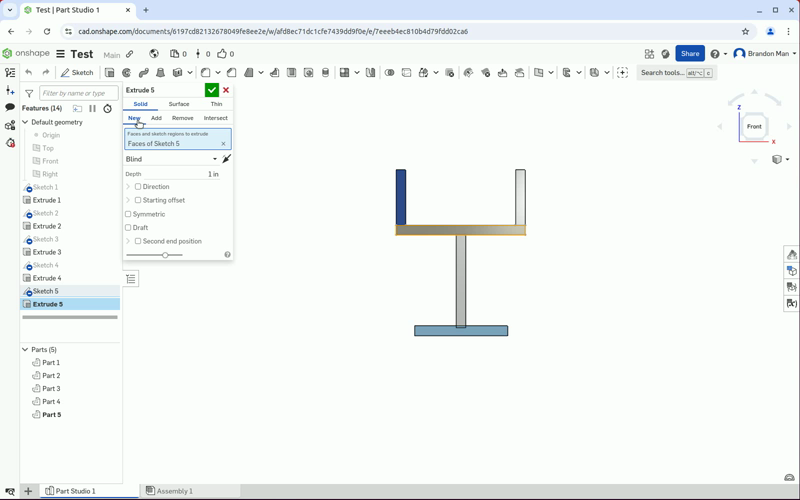
key(tab, 4)
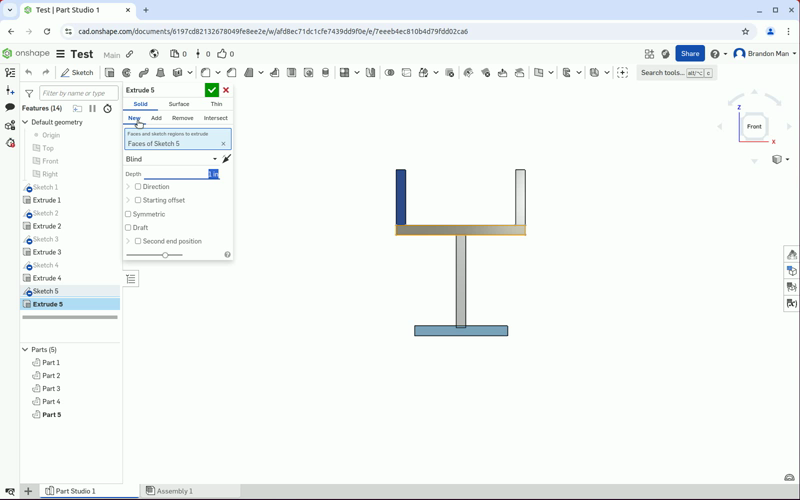
text(1.926)
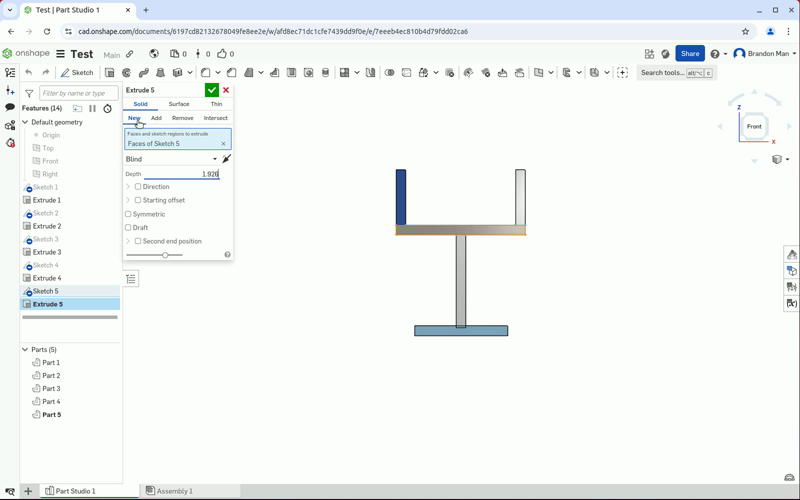
key(enter)
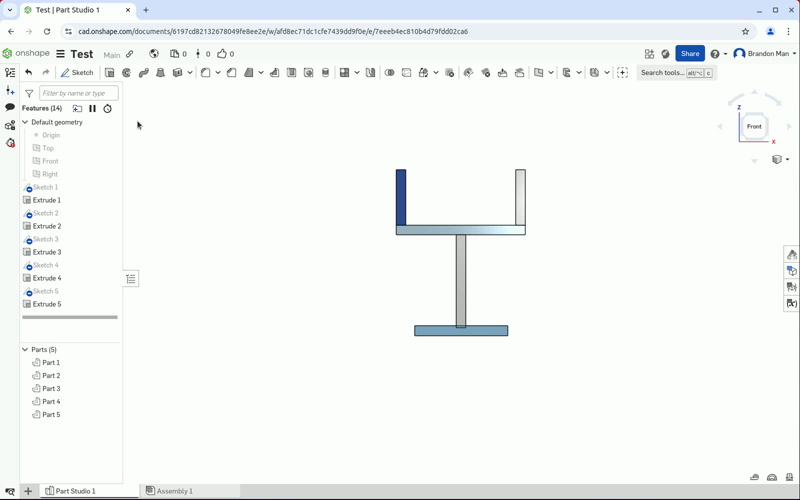
key(shift+h)
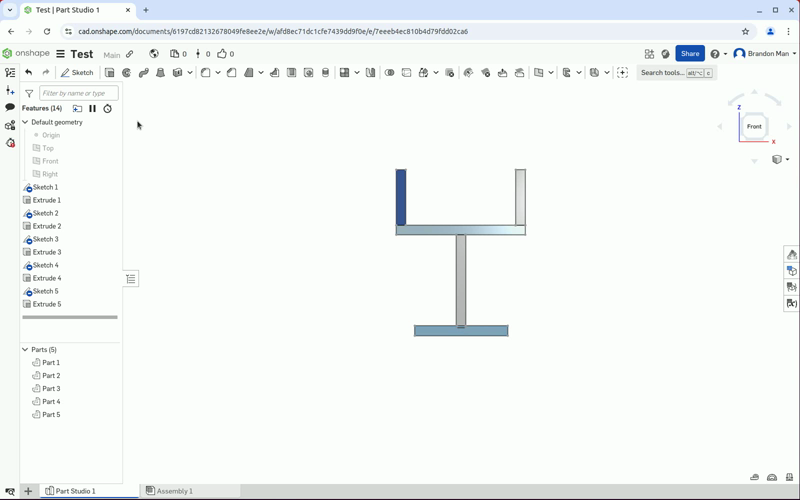
key(shift+h)
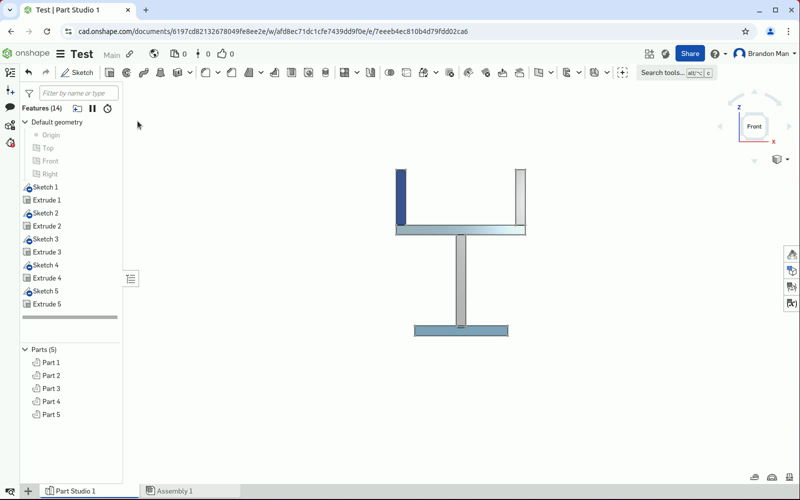
key(shift+7)
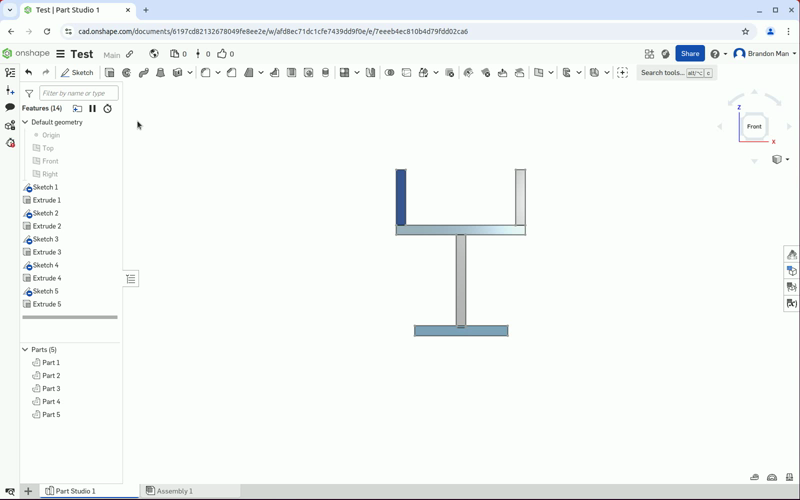
key(left, 2)
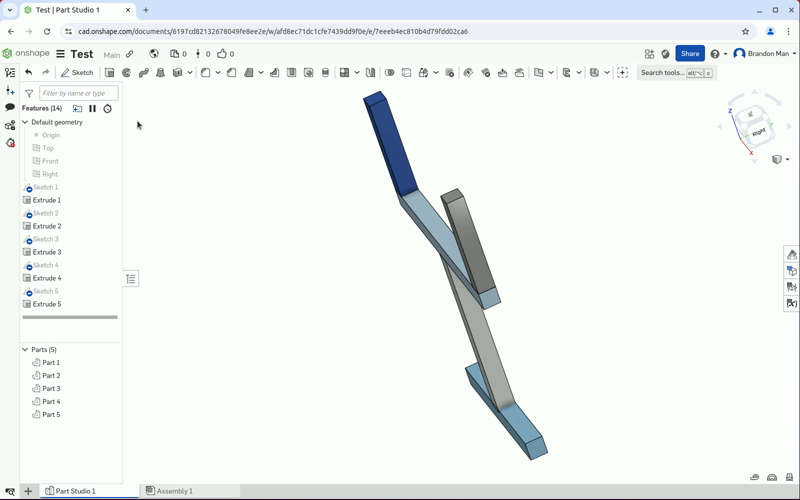
key(down, 2)
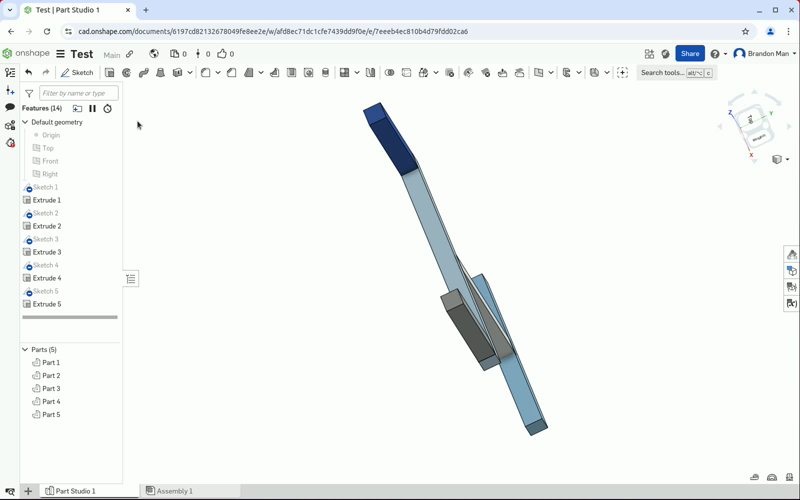
key(up, 2)
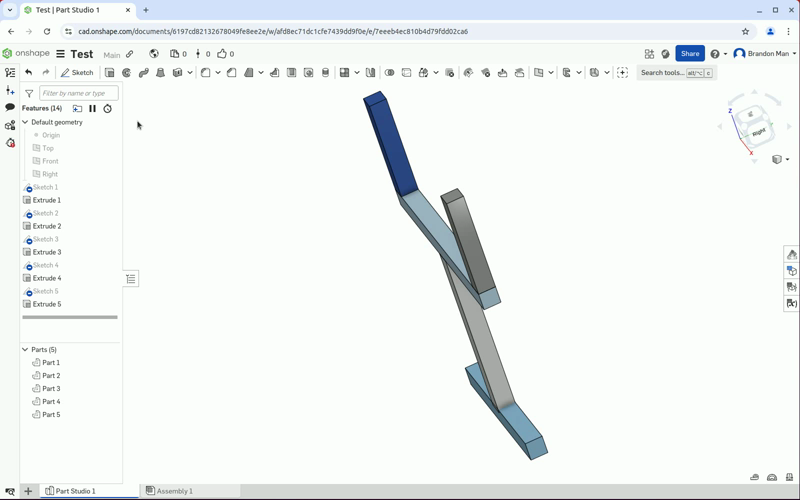
key(right, 2)
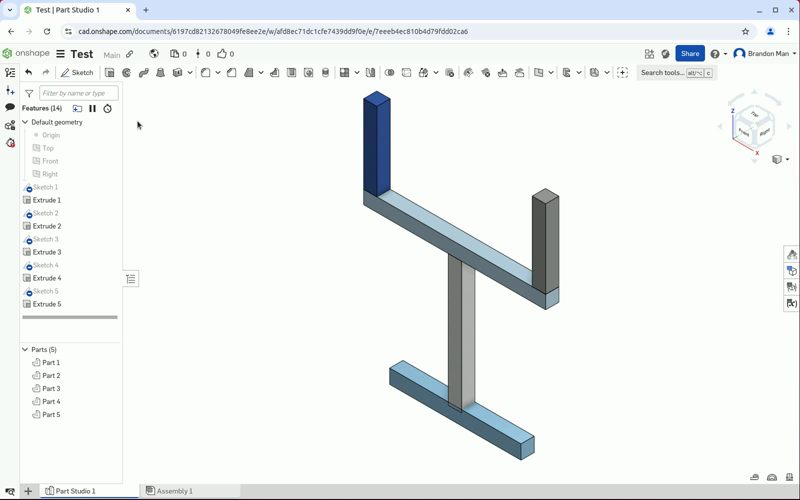
mouse_move(73, 189)
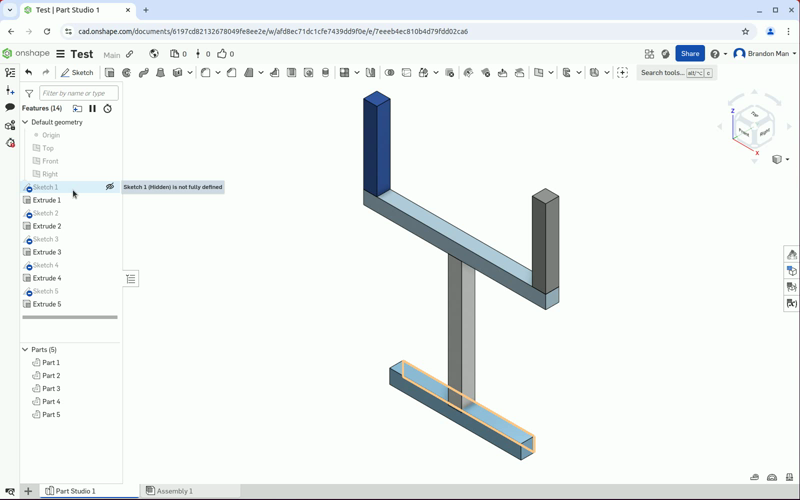
click(73, 189)